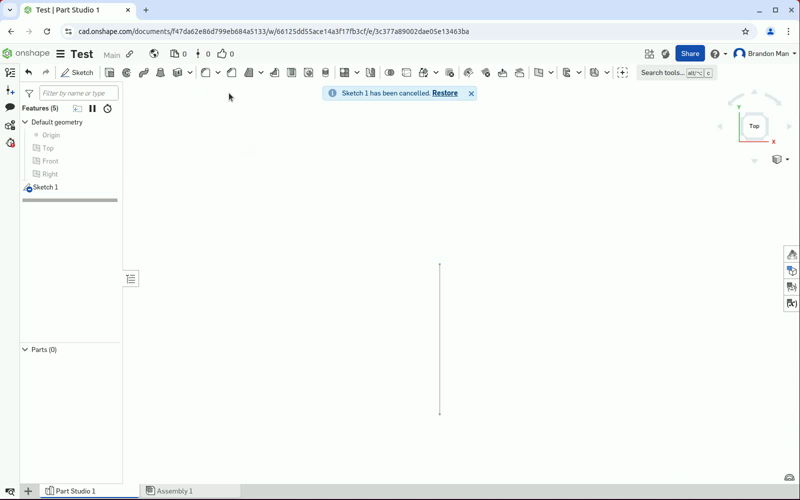
key(shift+h)
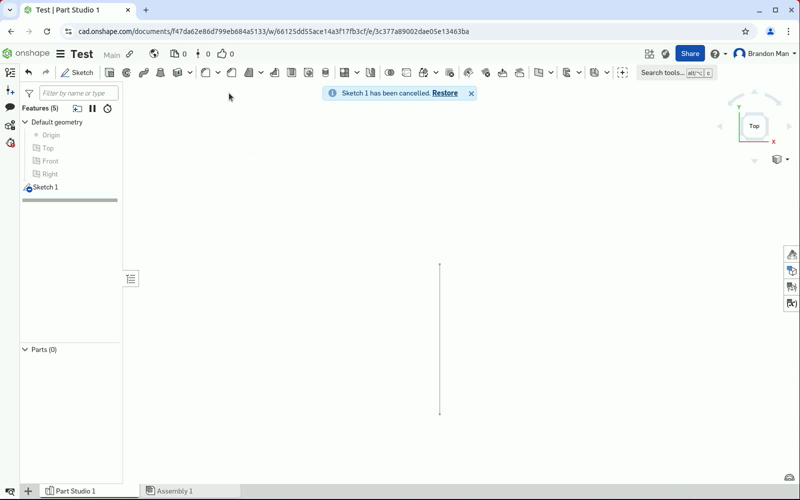
key(shift+s)
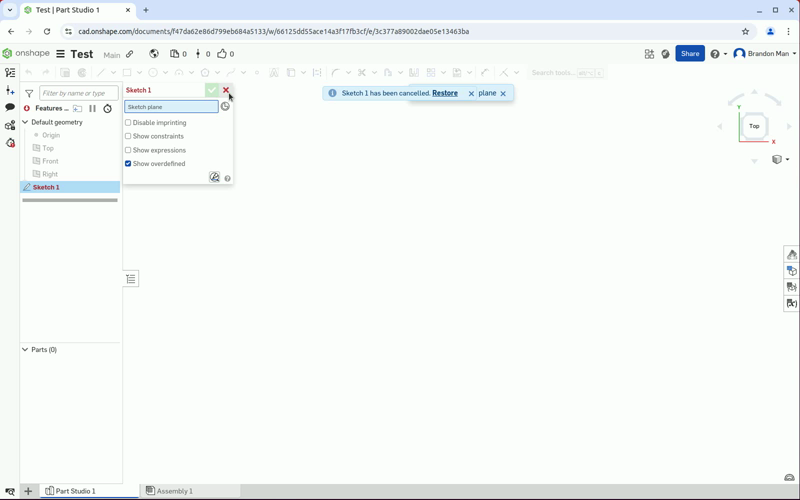
mouse_move(73, 150)
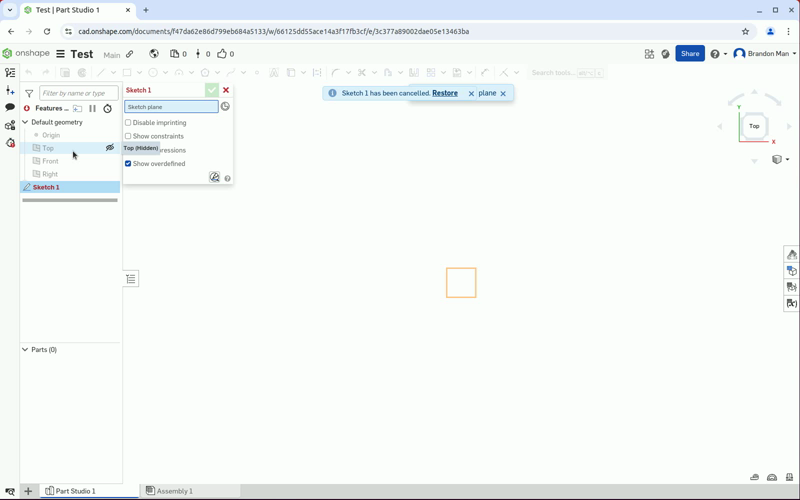
click(73, 150)
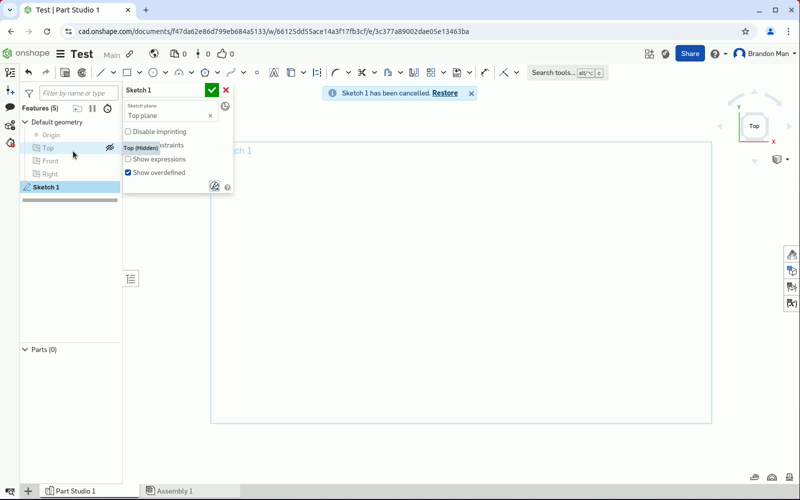
mouse_move(73, 352)
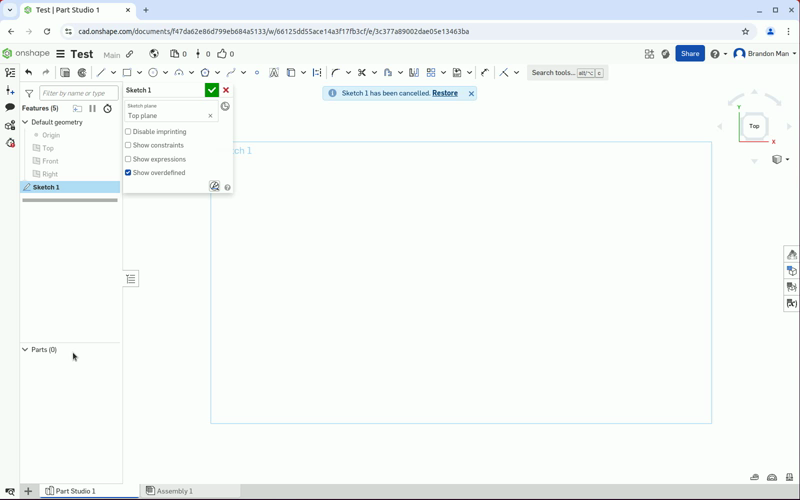
key(y)
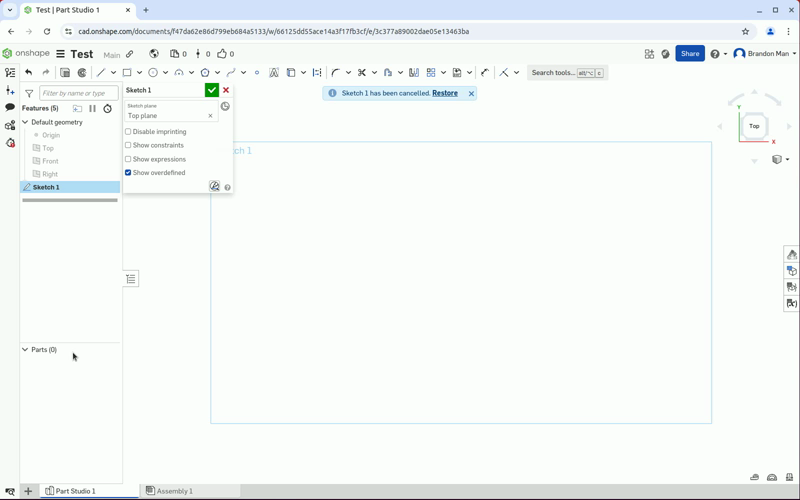
key(l)
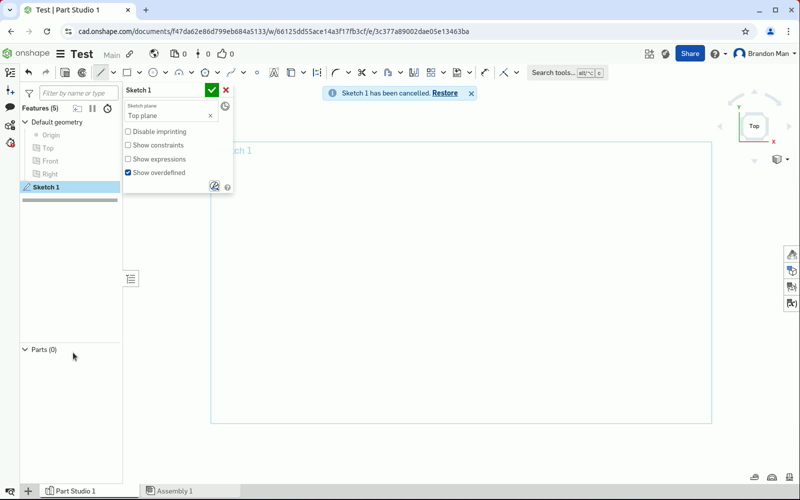
key_down(shift)
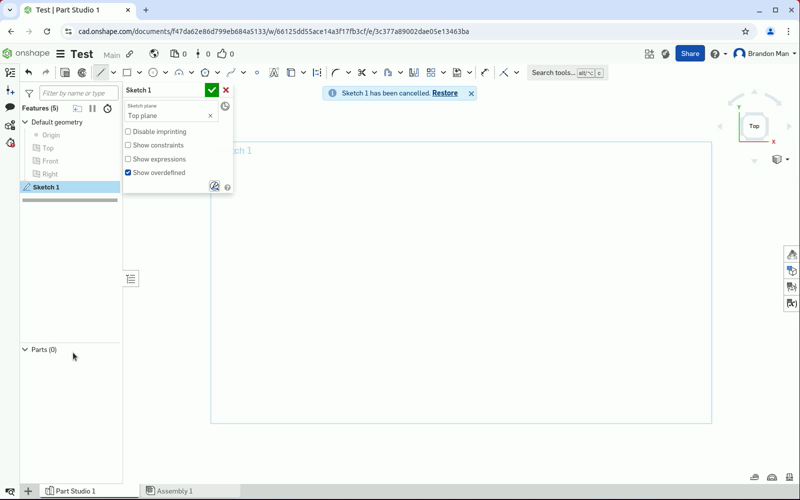
mouse_move(348, 395)
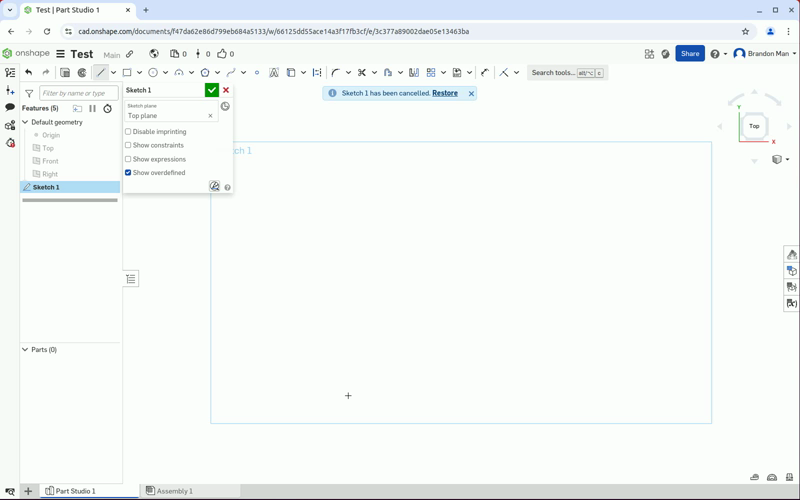
click(348, 395)
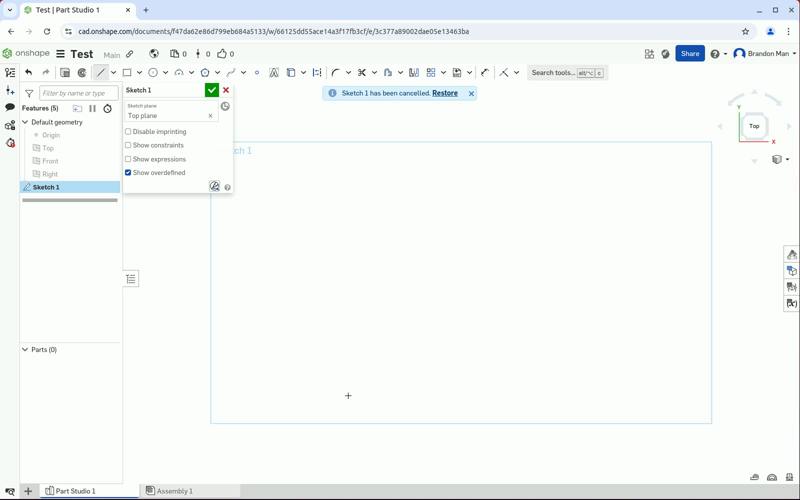
key_up(shift)
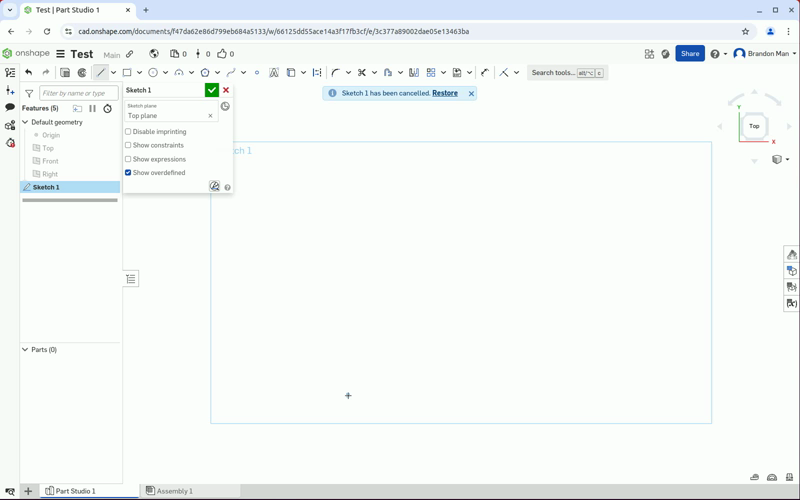
key_down(shift)
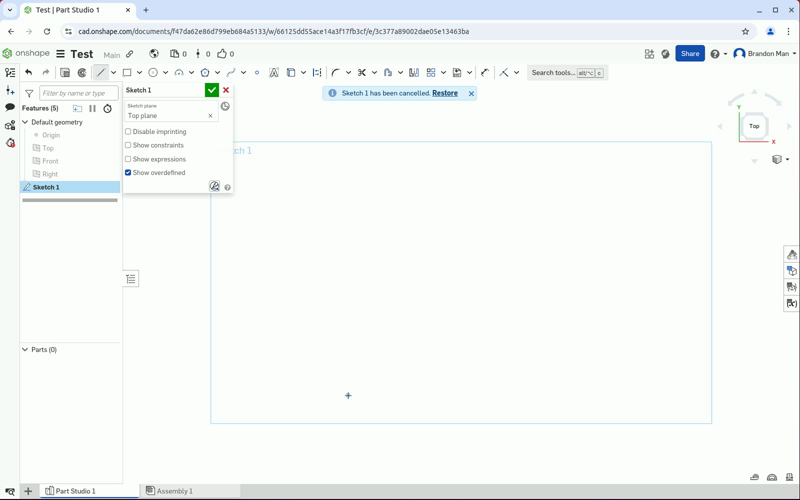
mouse_move(572, 395)
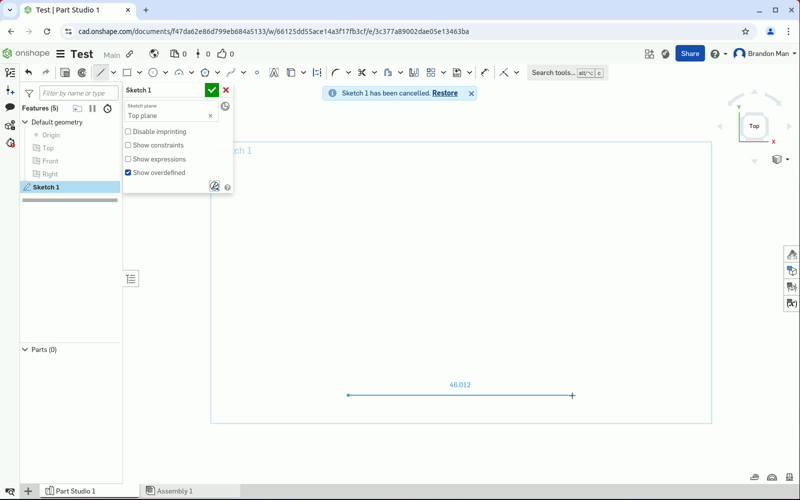
click(572, 395)
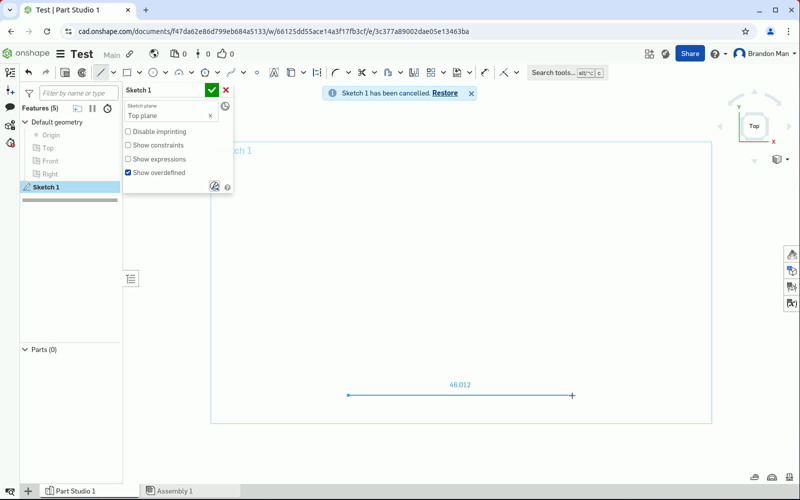
key_up(shift)
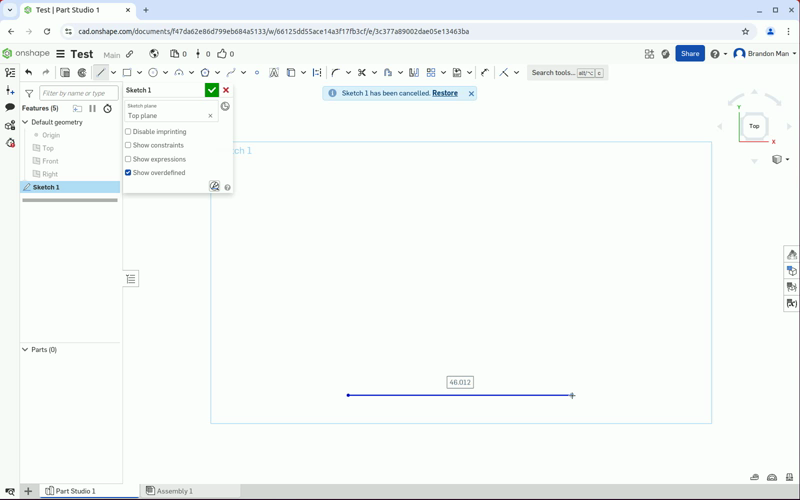
key_down(shift)
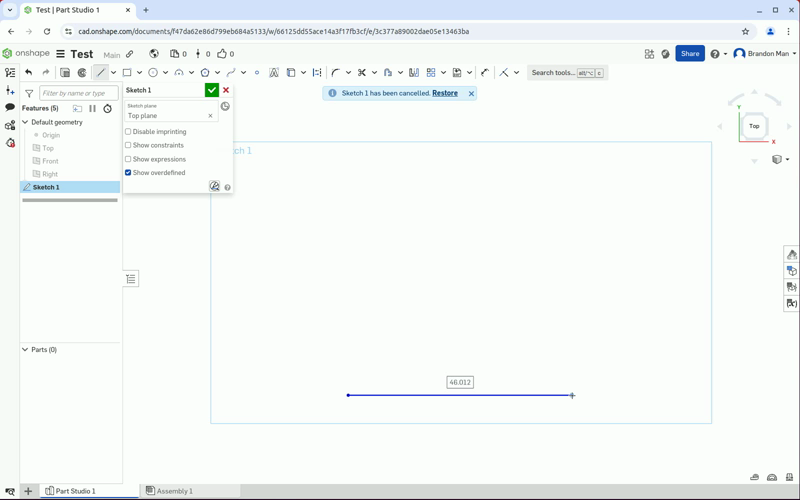
mouse_move(572, 171)
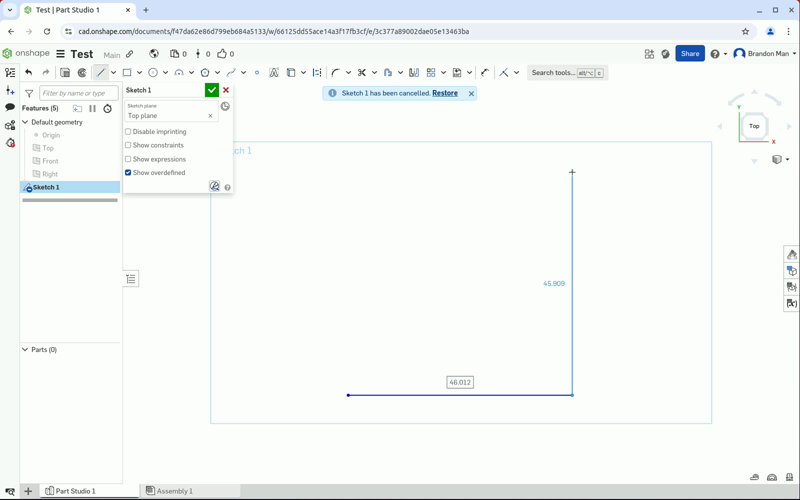
click(572, 171)
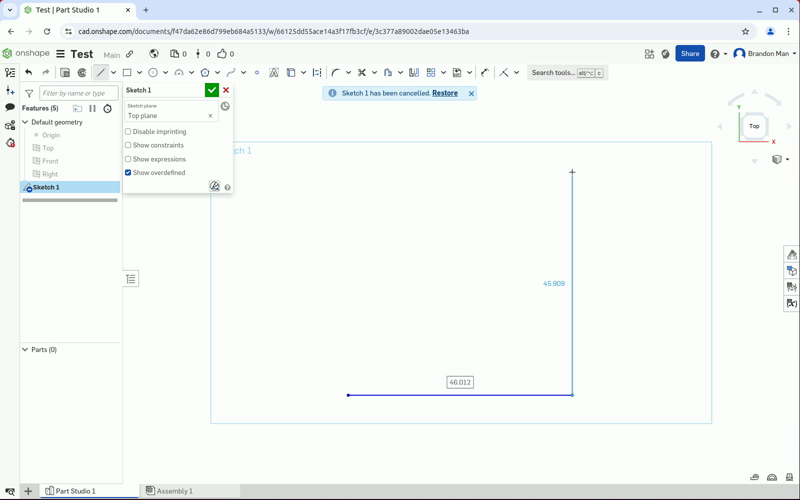
key_up(shift)
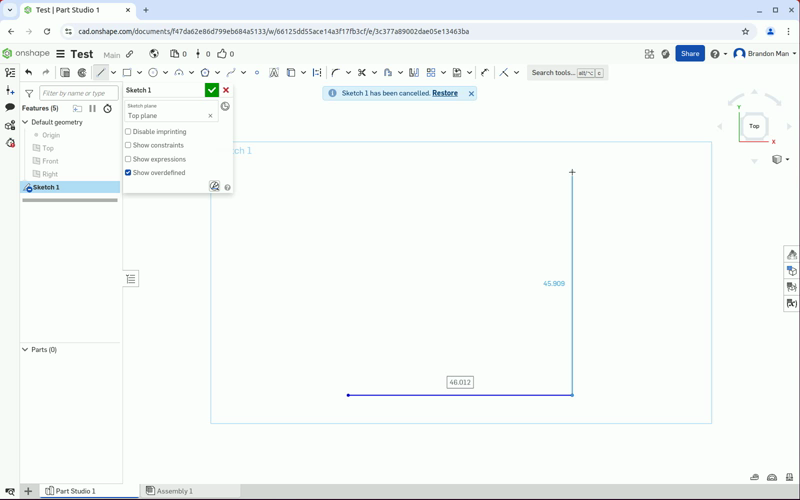
key_down(shift)
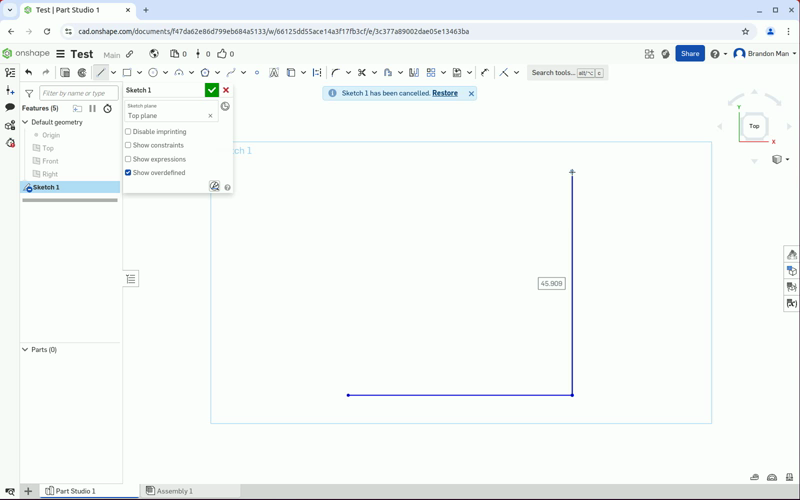
mouse_move(348, 171)
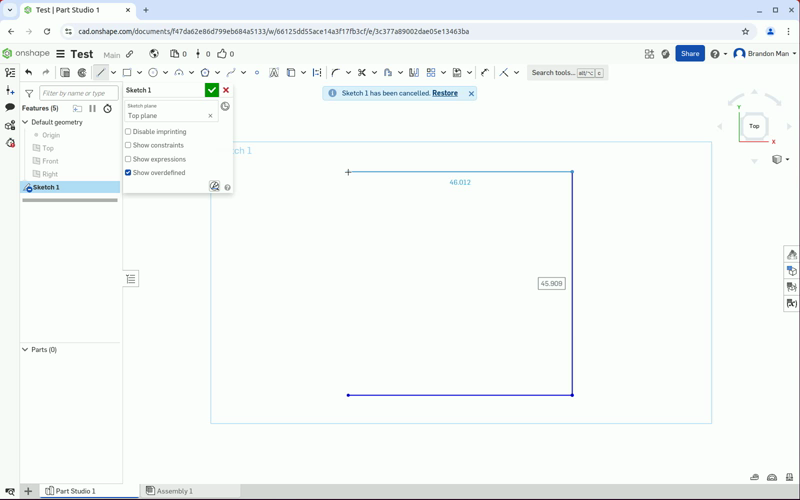
click(348, 171)
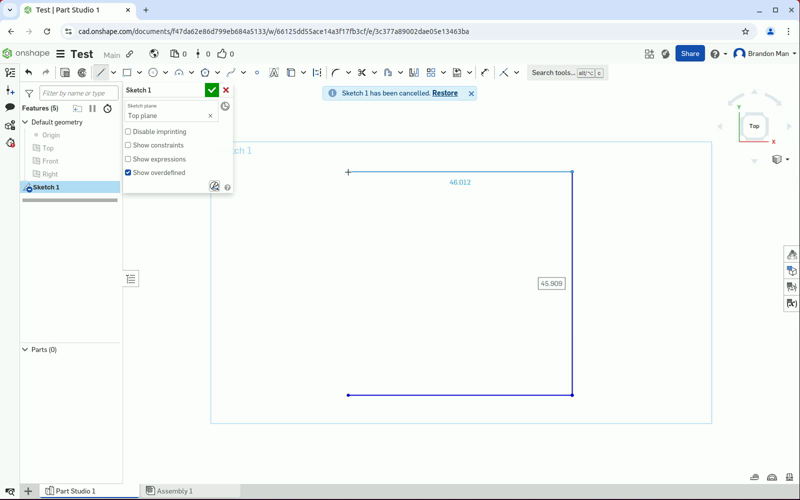
key_up(shift)
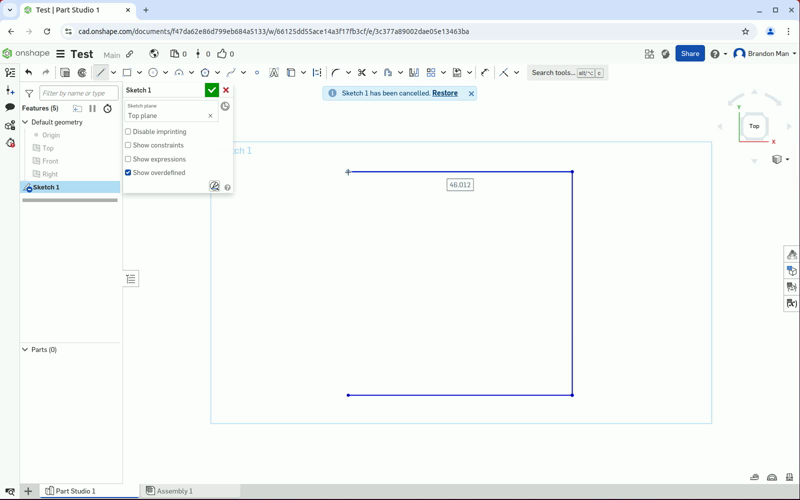
key_down(shift)
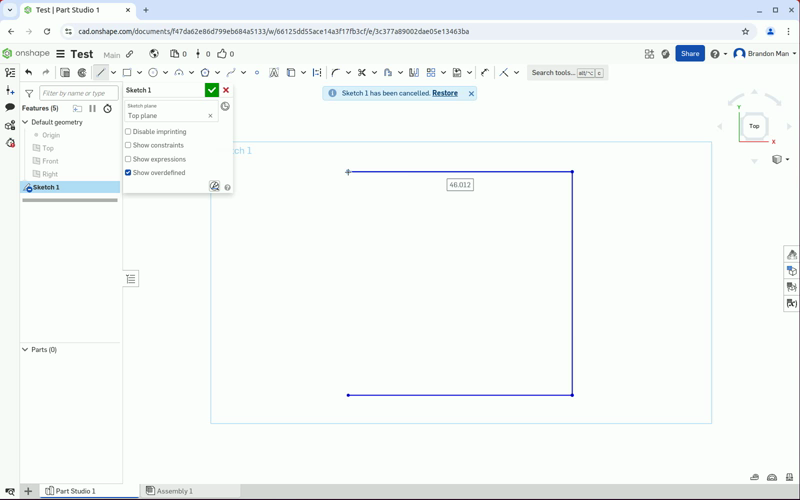
mouse_move(348, 395)
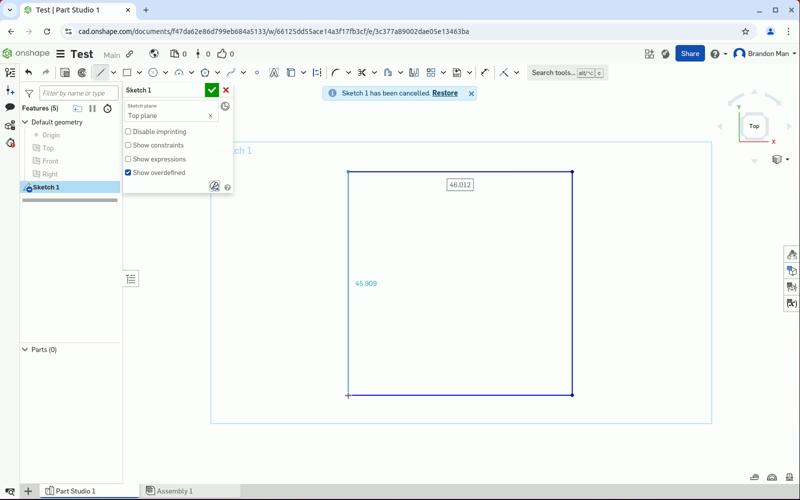
key_up(shift)
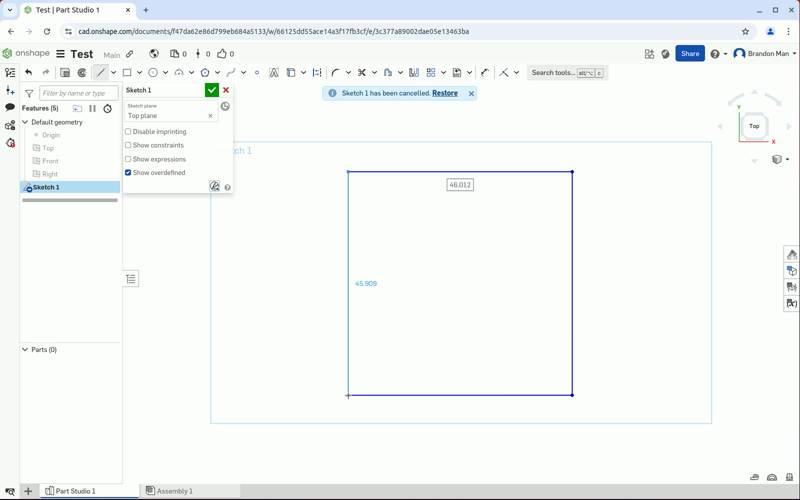
click(348, 395)
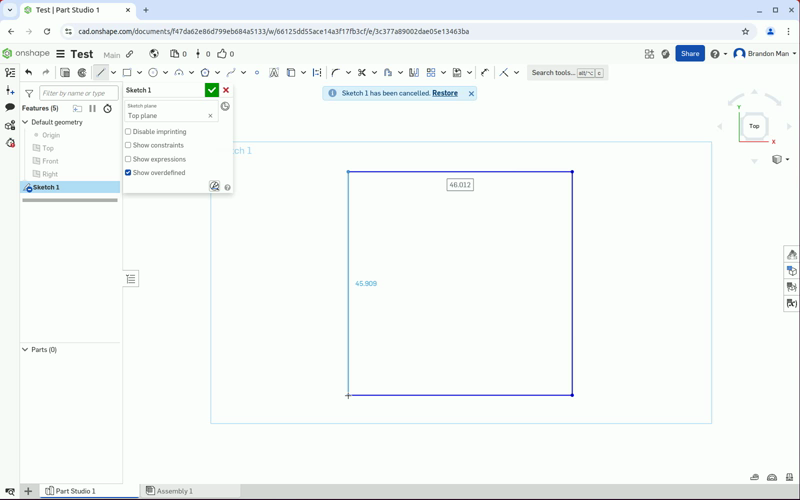
key(esc)
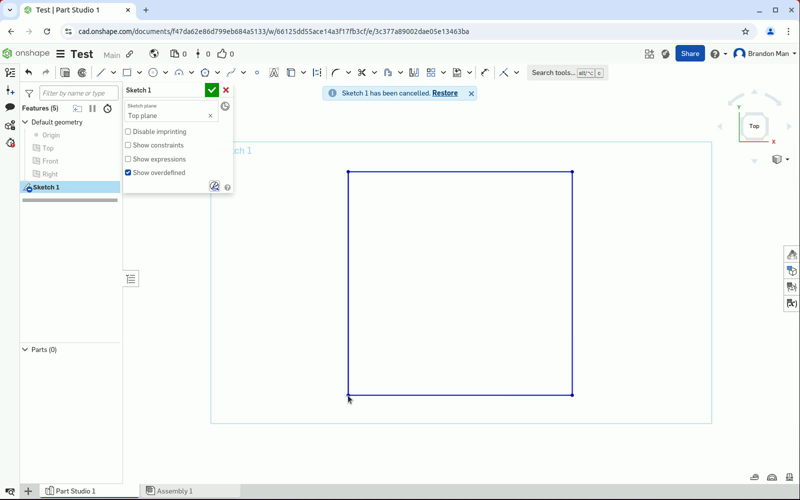
mouse_move(521, 221)
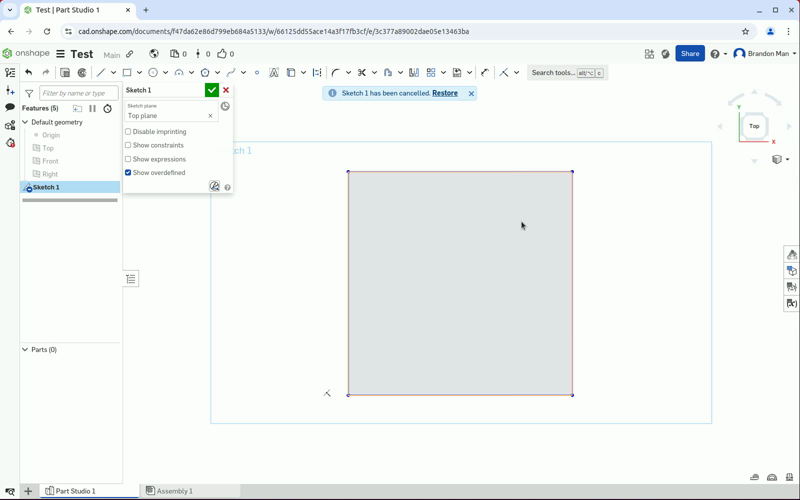
click(521, 221)
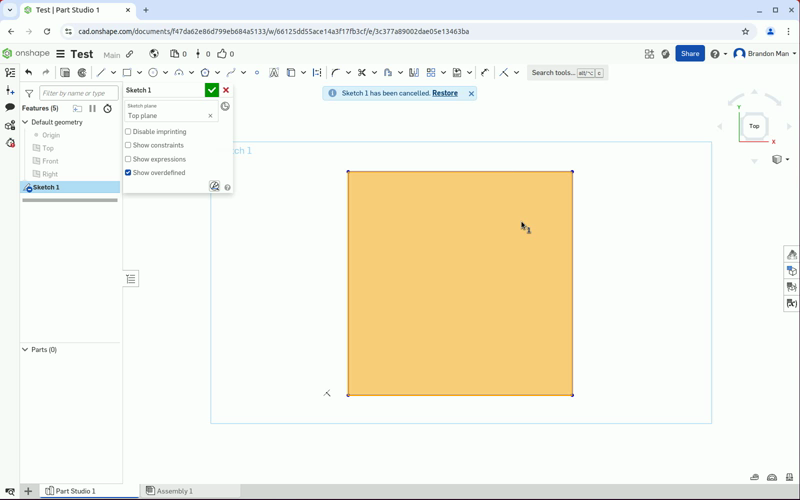
mouse_move(73, 352)
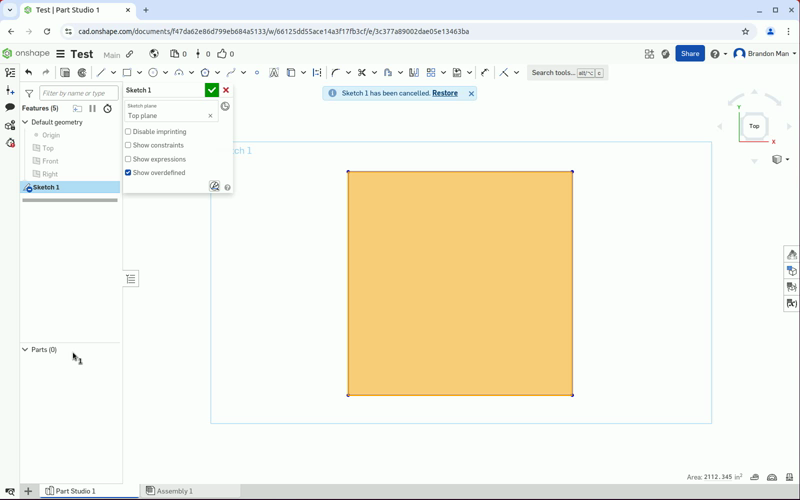
key(shift+y)
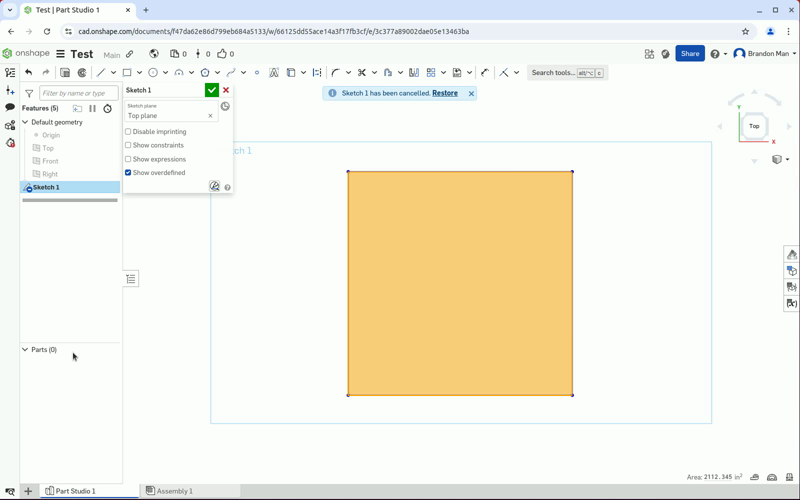
key(shift+e)
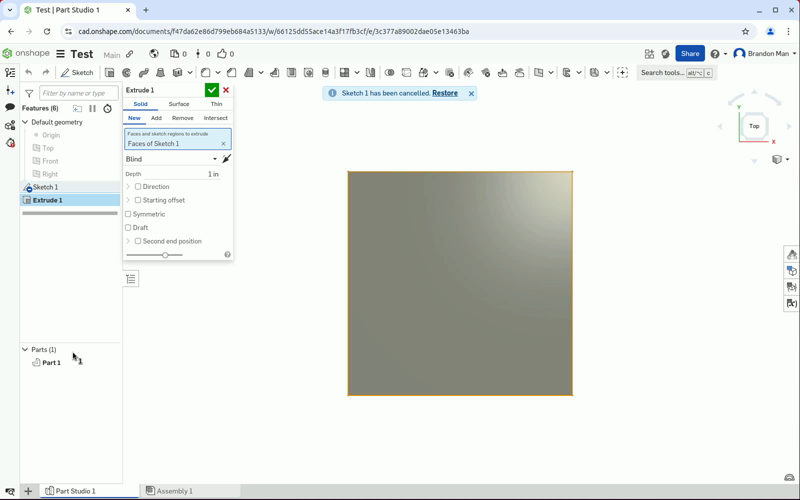
mouse_move(143, 106)
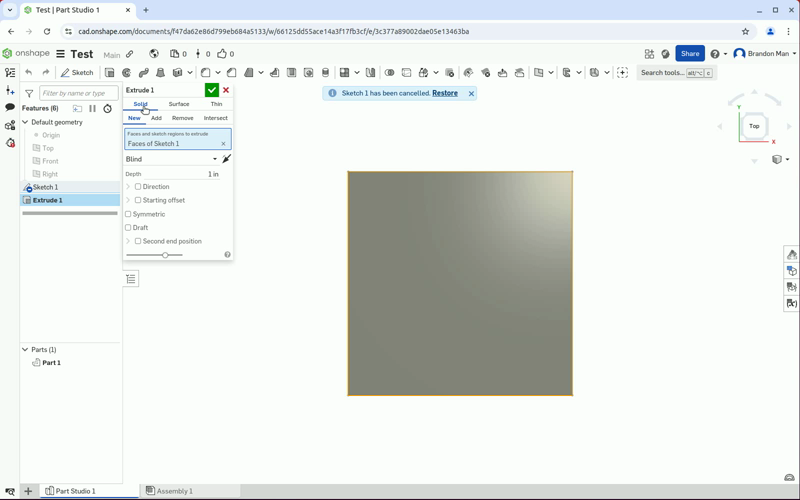
click(143, 106)
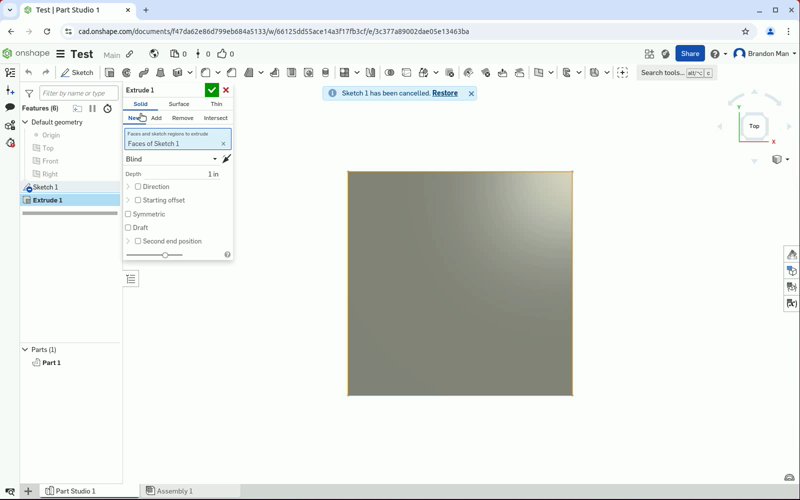
mouse_move(137, 120)
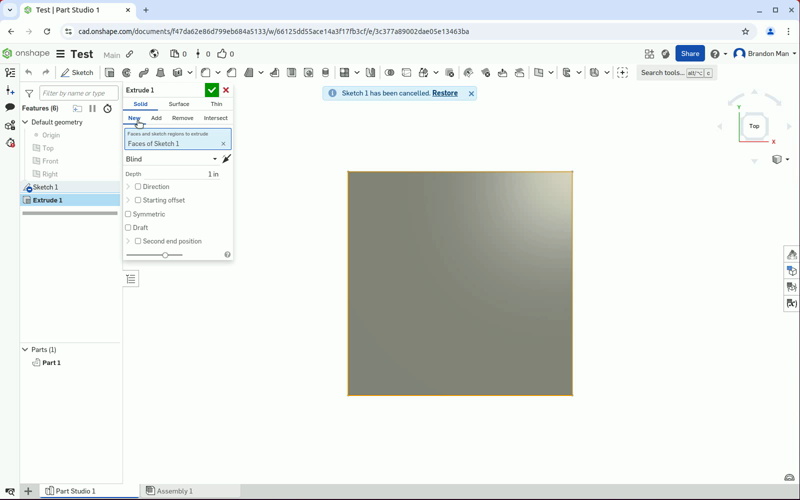
click(137, 120)
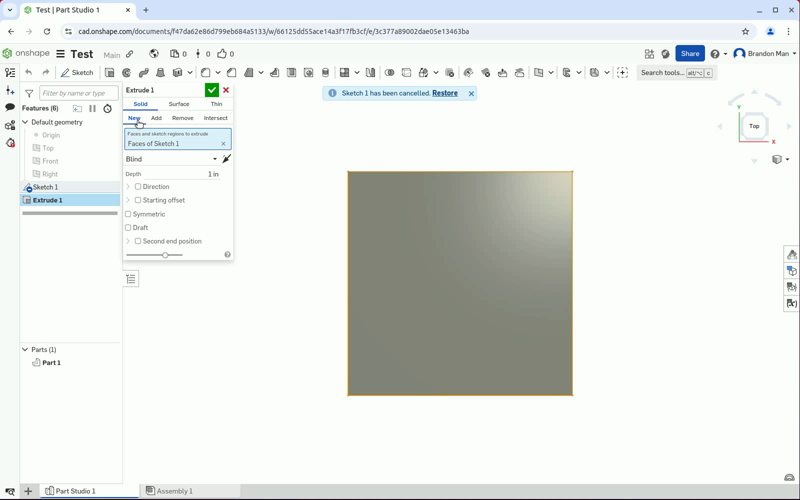
key(tab, 4)
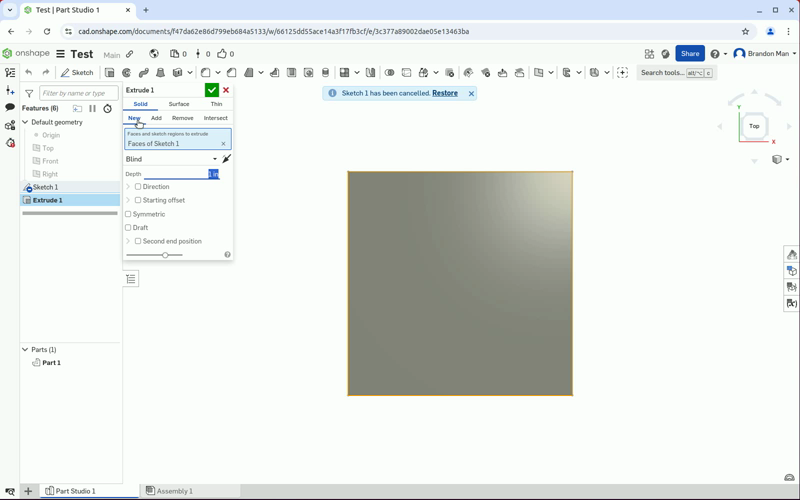
text(0.722)
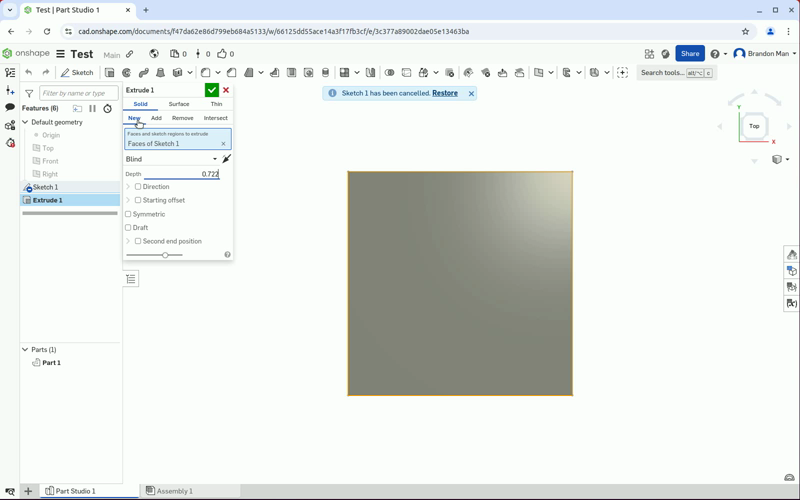
key(enter)
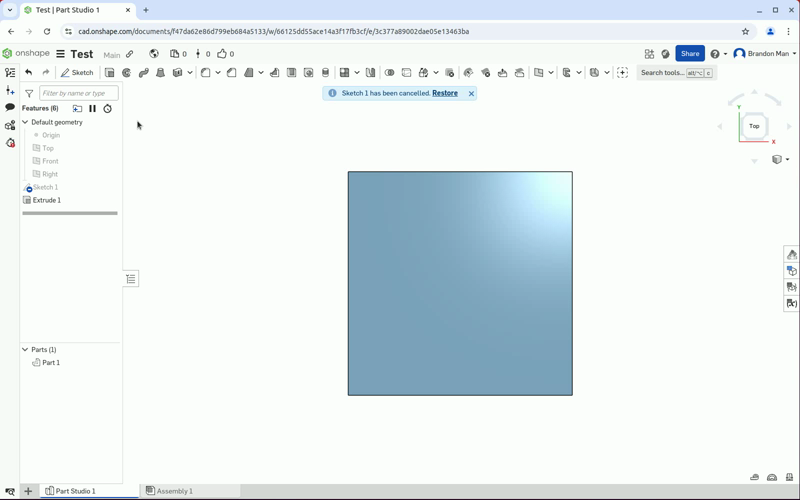
key(shift+h)
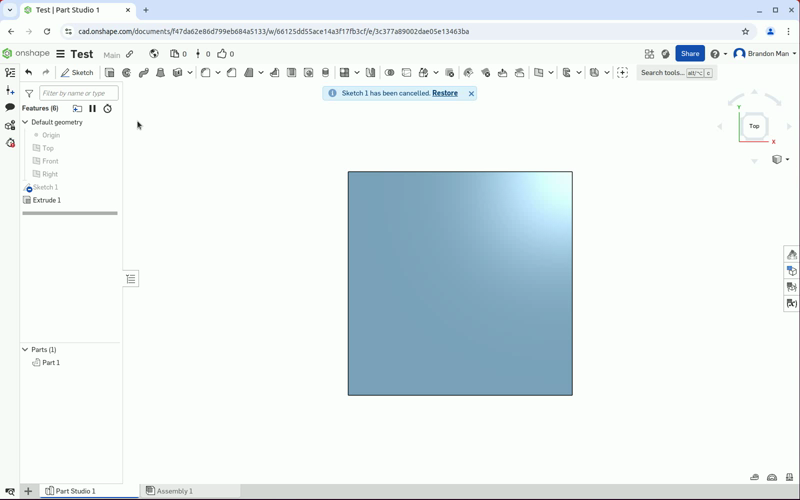
key(shift+h)
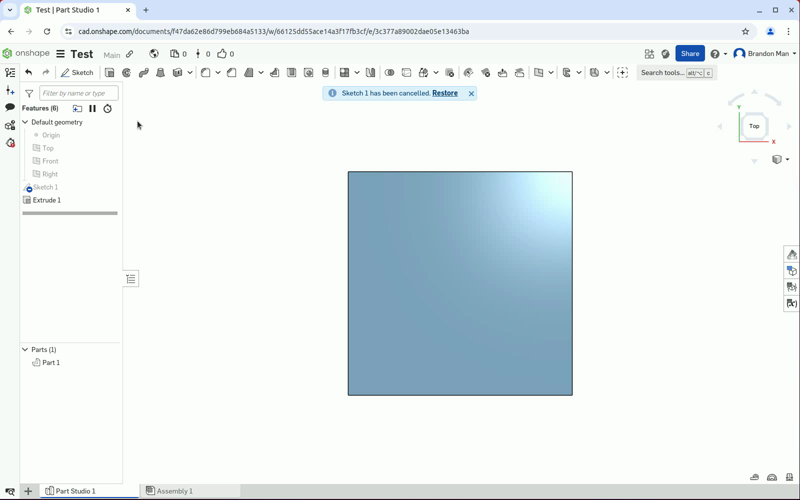
mouse_move(73, 189)
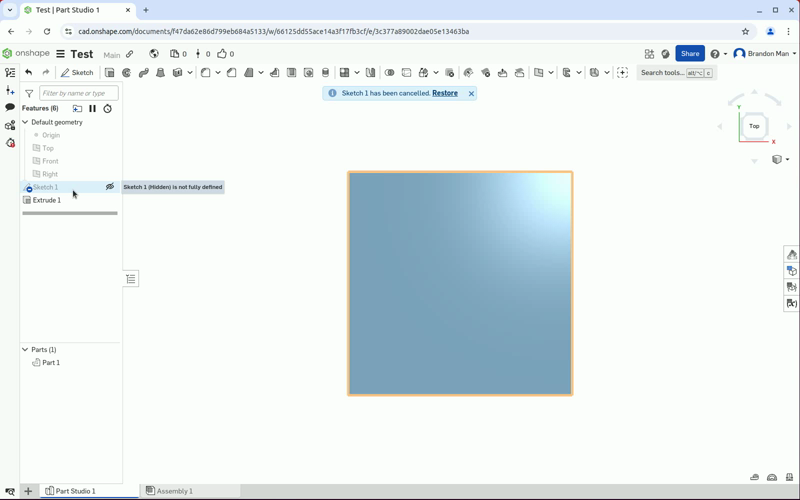
click(73, 189)
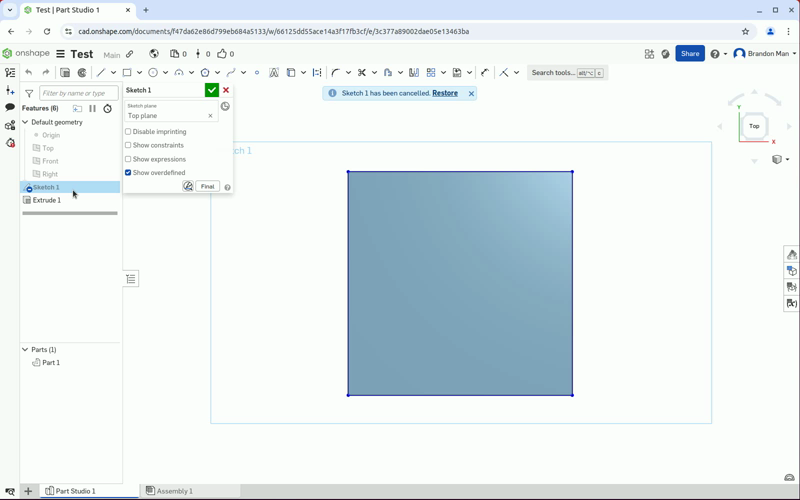
mouse_move(229, 92)
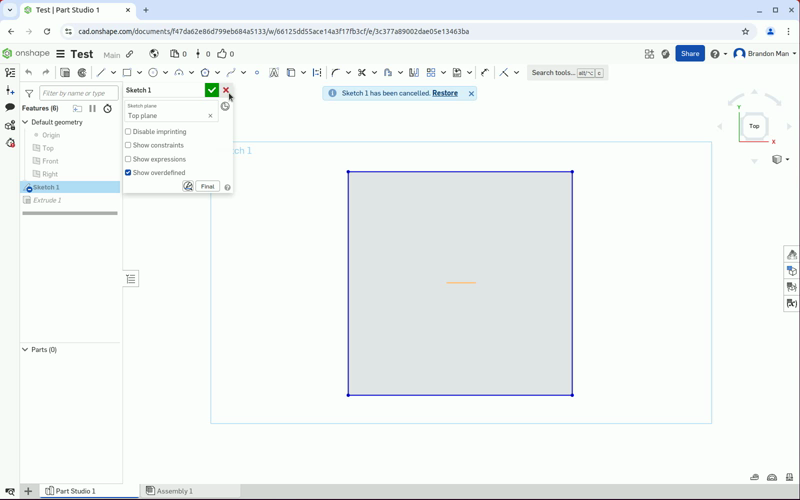
click(229, 92)
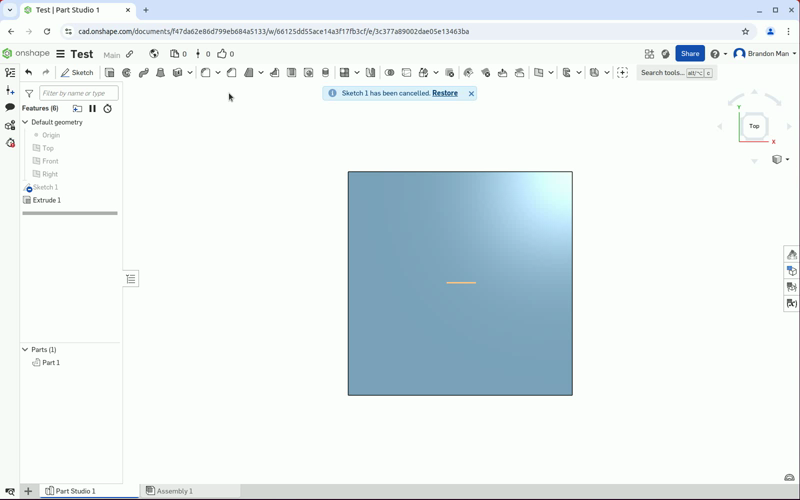
mouse_move(541, 75)
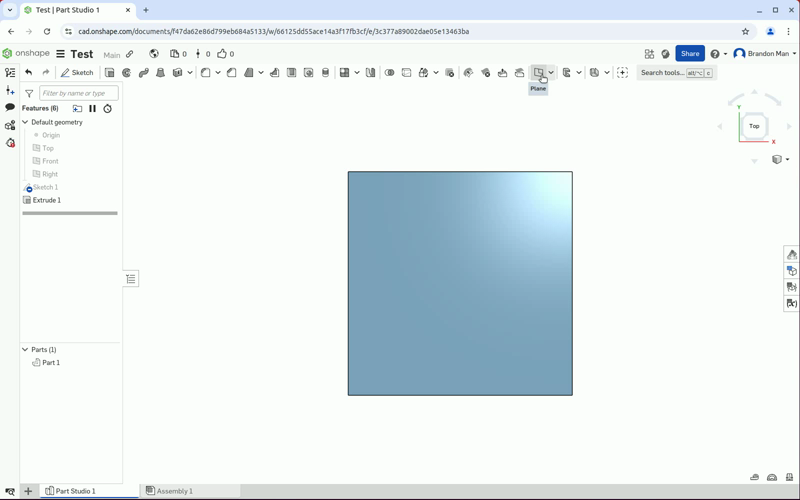
click(541, 75)
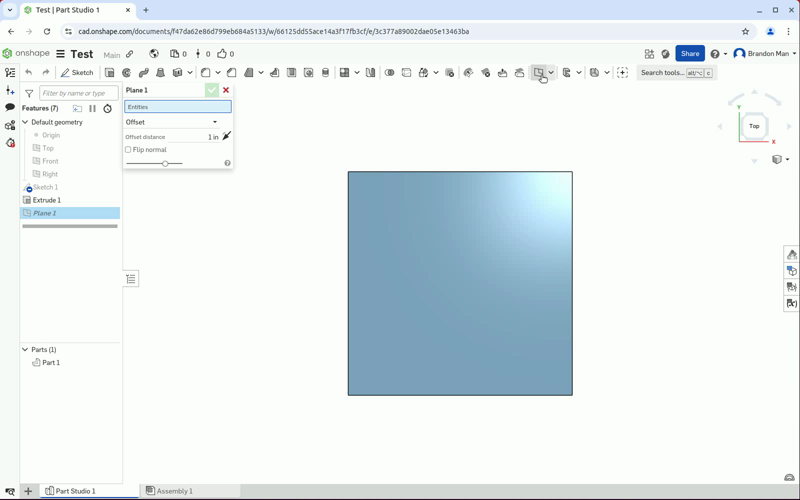
mouse_move(73, 150)
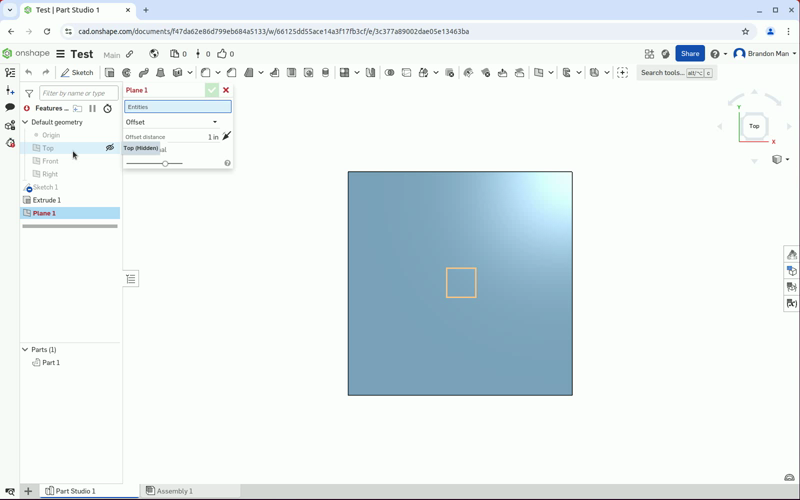
click(73, 150)
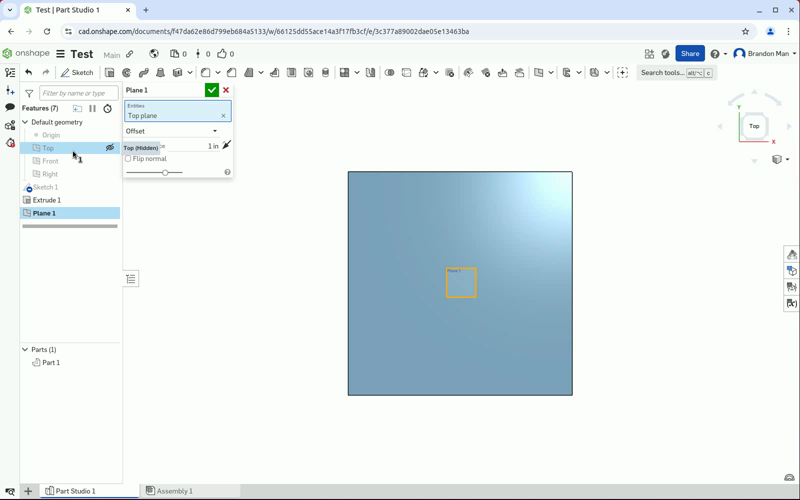
key(tab, 2)
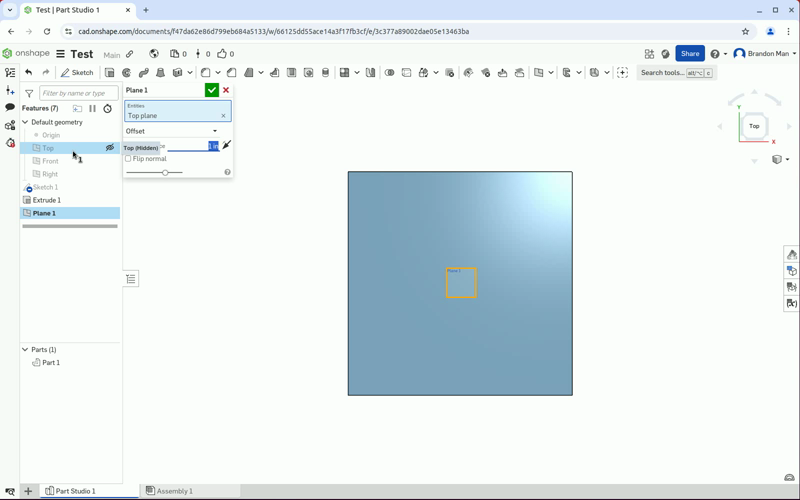
text(0.709)
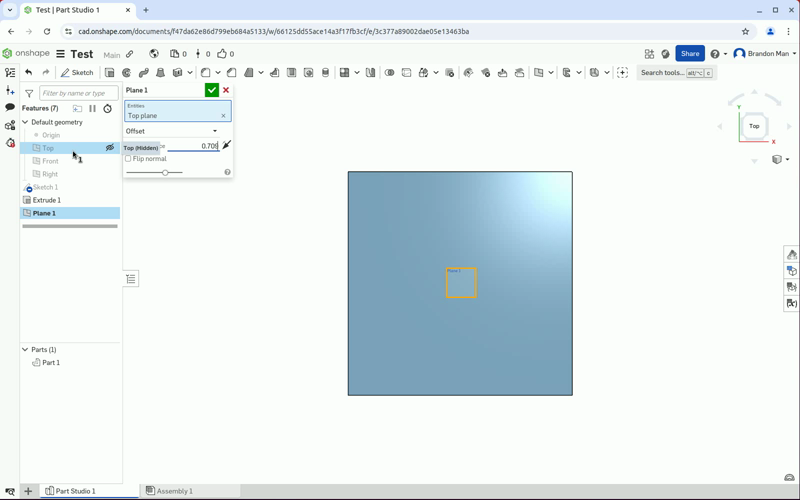
key(enter, 2)
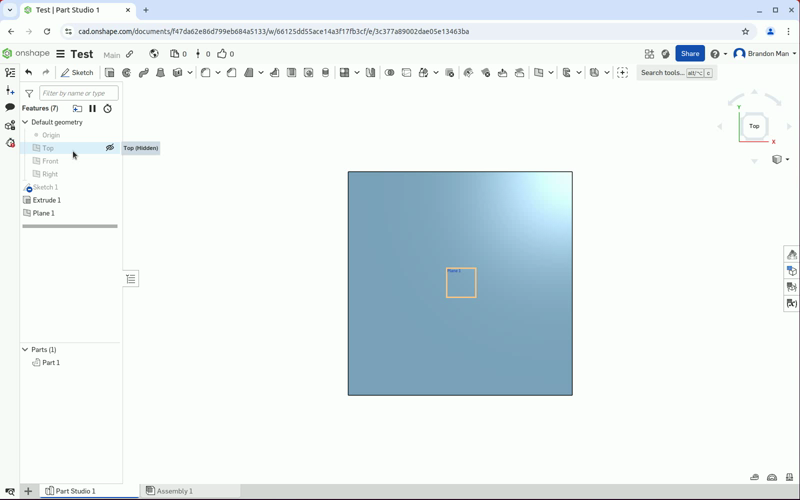
key(shift+s)
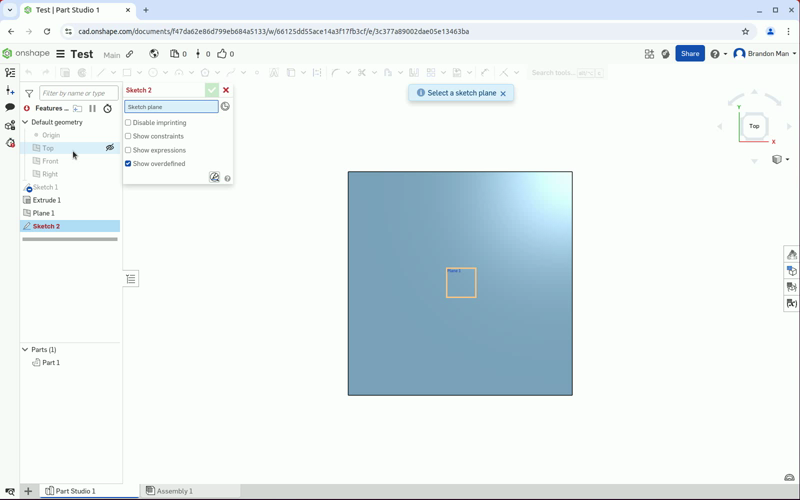
mouse_move(73, 215)
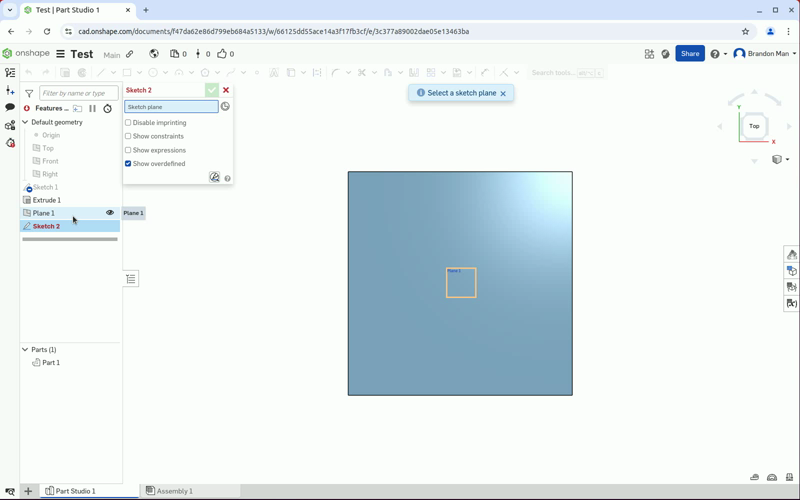
click(73, 215)
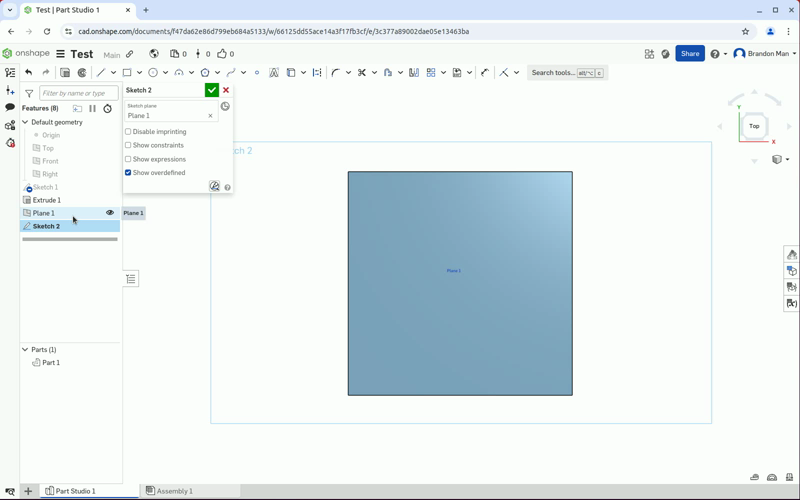
mouse_move(73, 352)
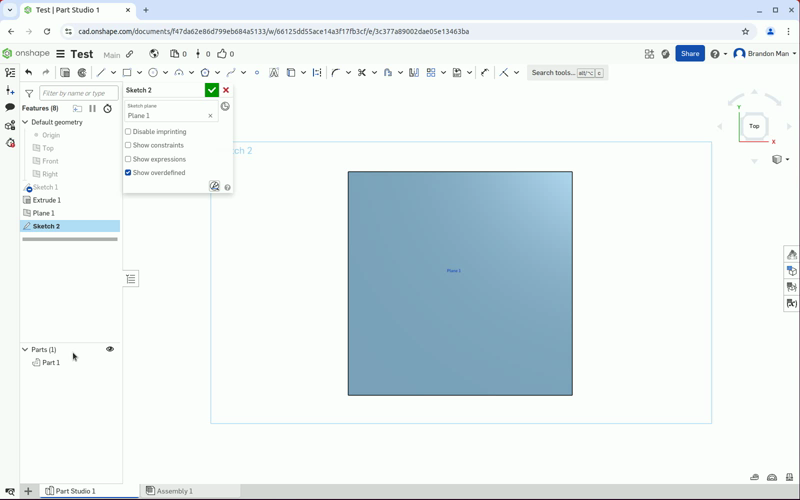
key(y)
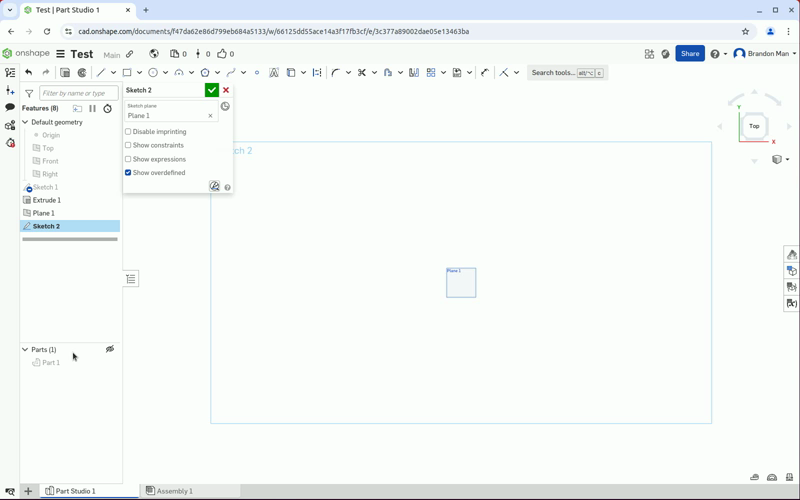
key(l)
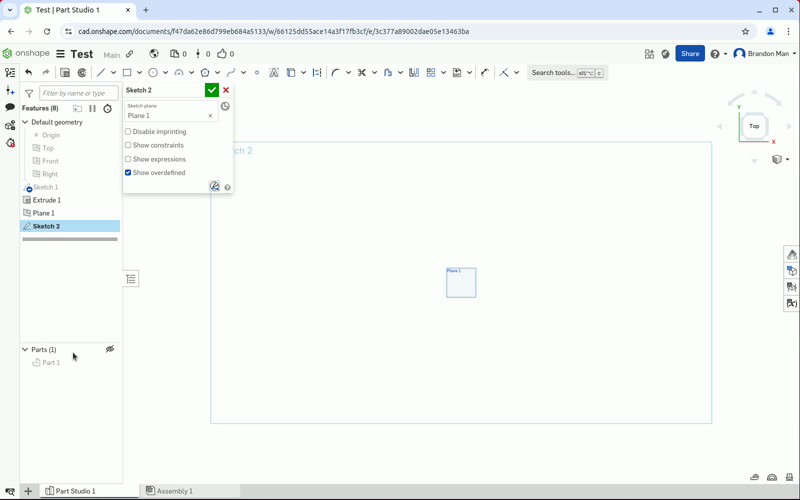
key_down(shift)
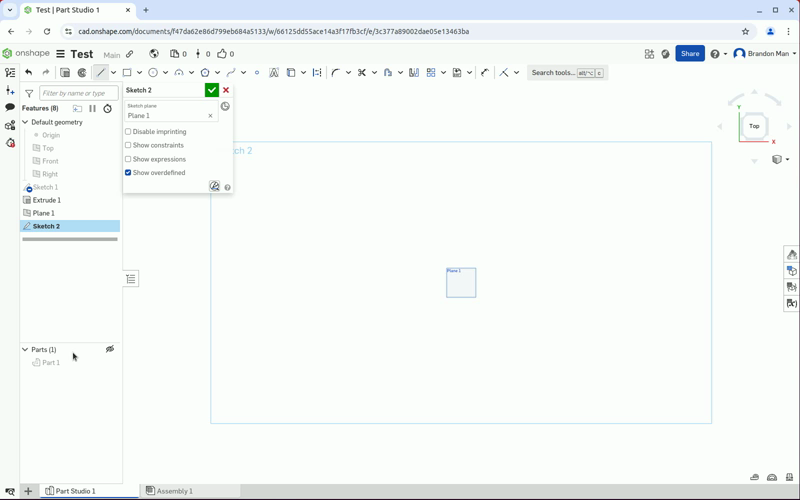
mouse_move(348, 395)
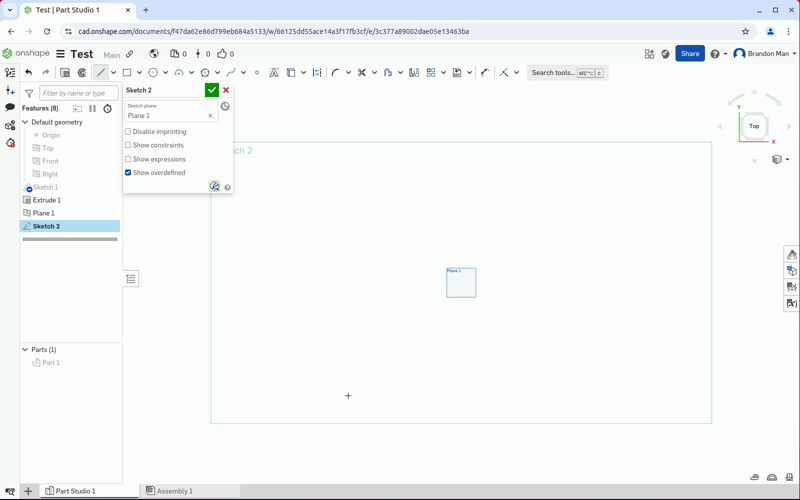
click(348, 395)
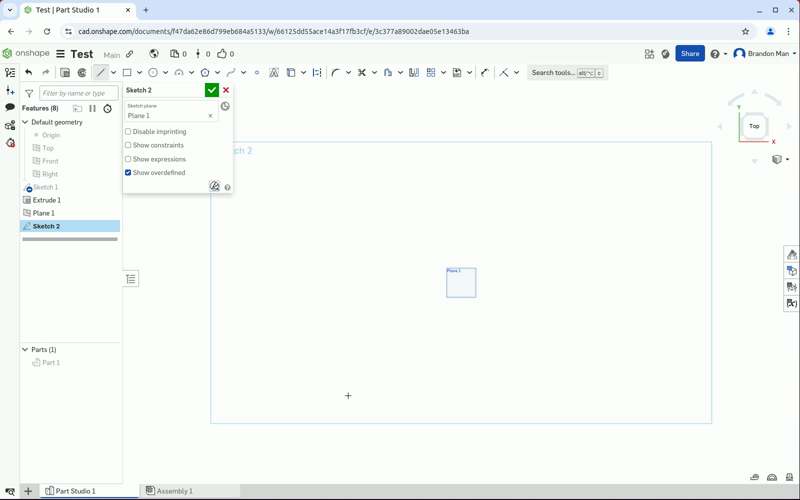
key_up(shift)
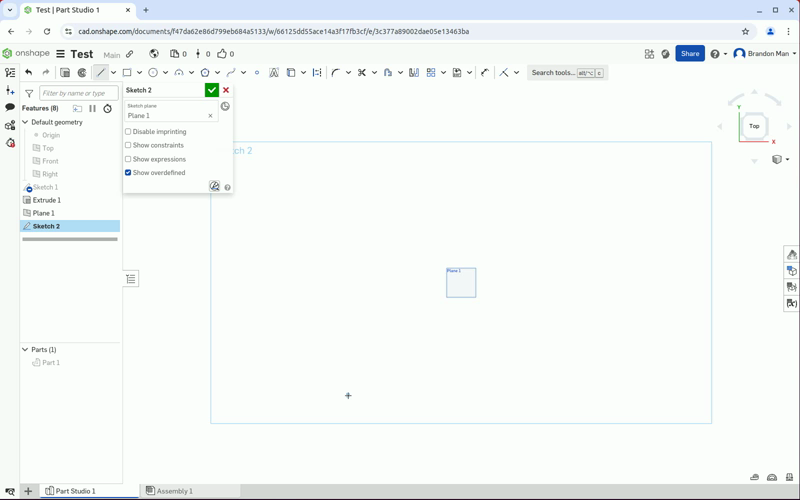
key_down(shift)
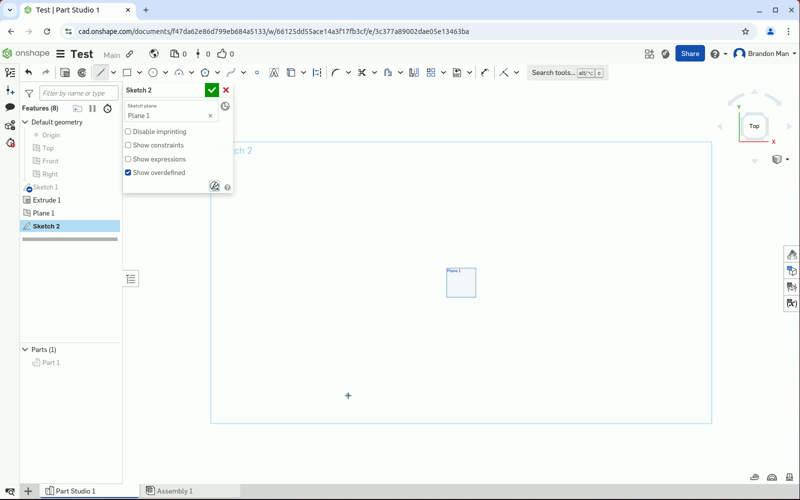
mouse_move(378, 395)
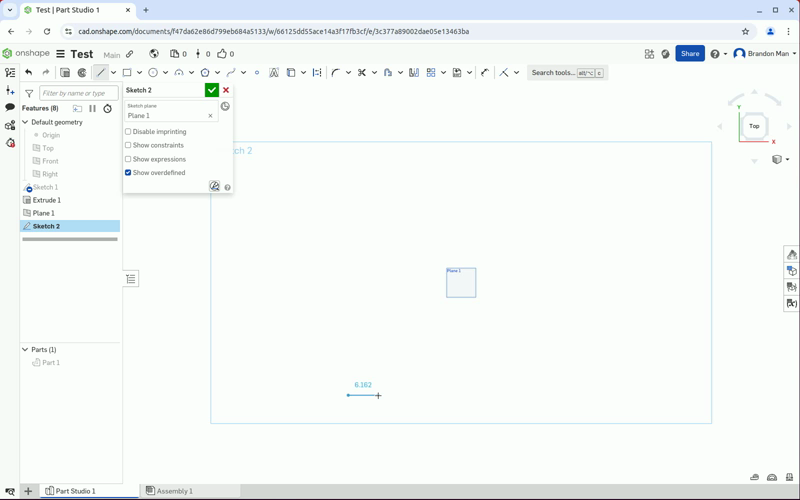
mouse_move(350, 395)
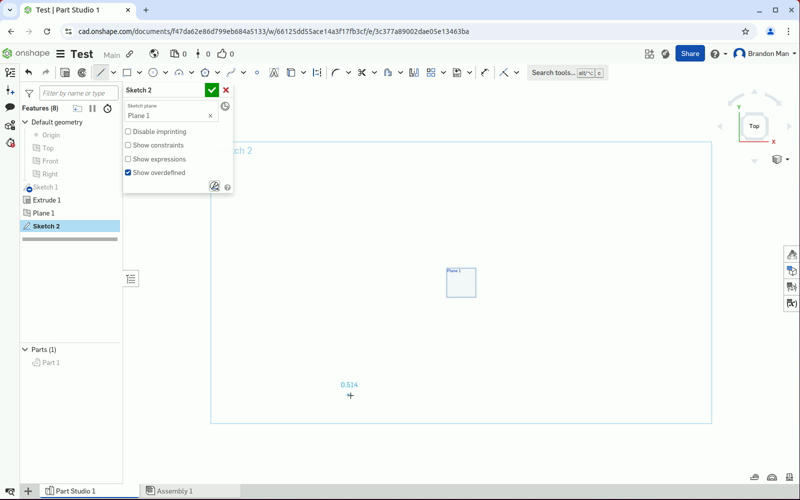
scroll(6)
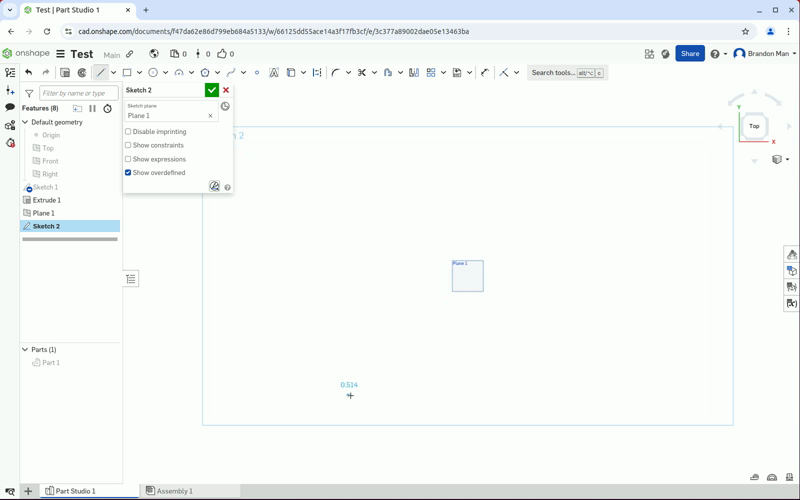
scroll(6)
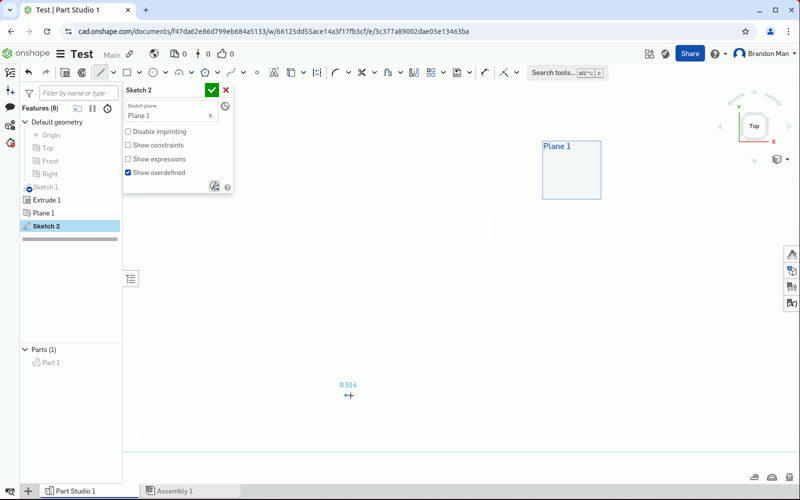
scroll(6)
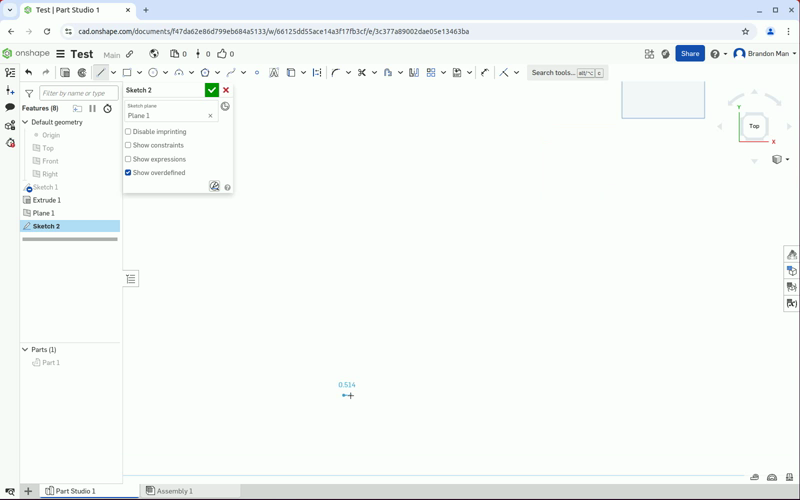
scroll(6)
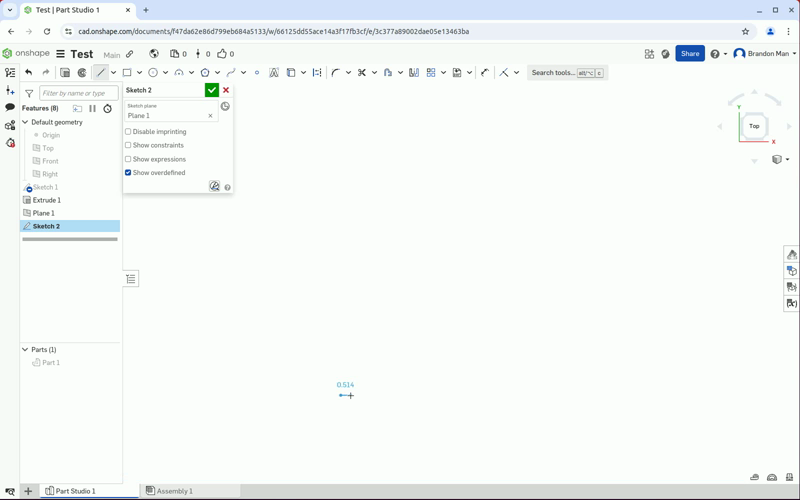
scroll(6)
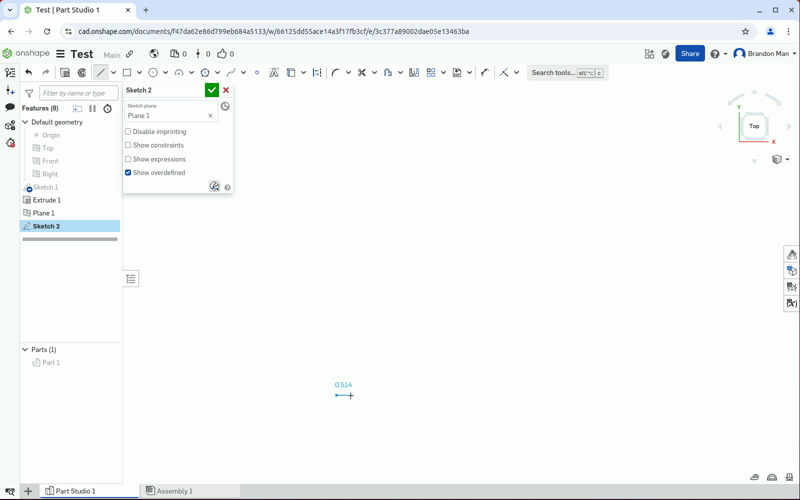
scroll(6)
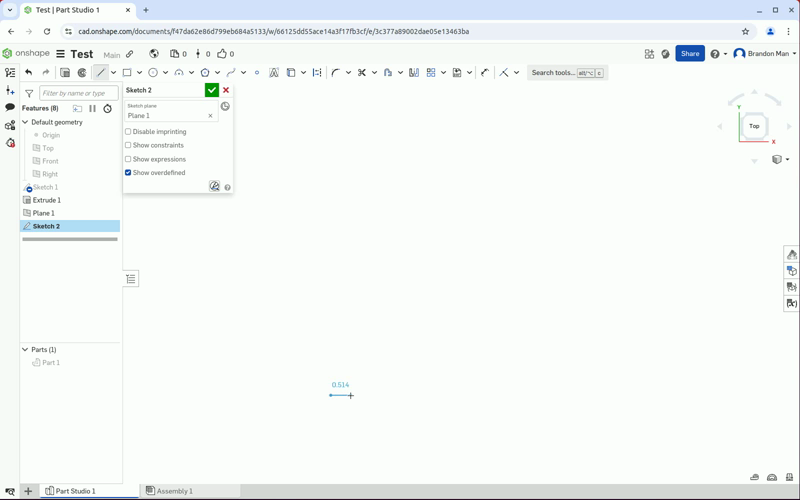
scroll(6)
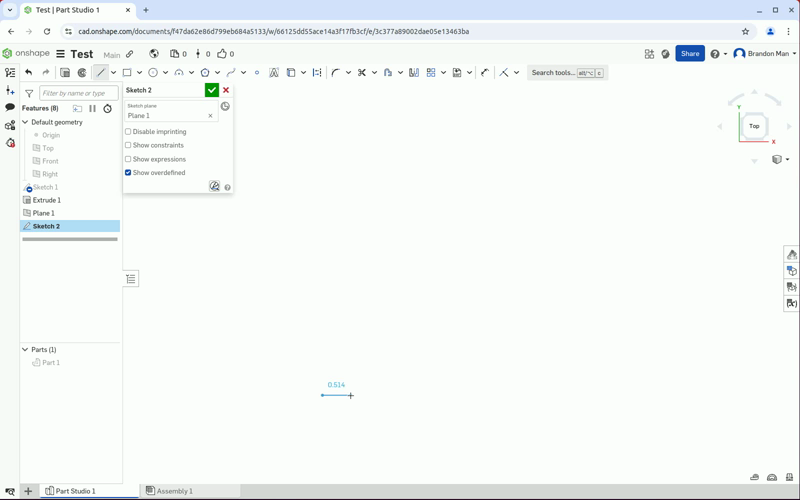
click(350, 395)
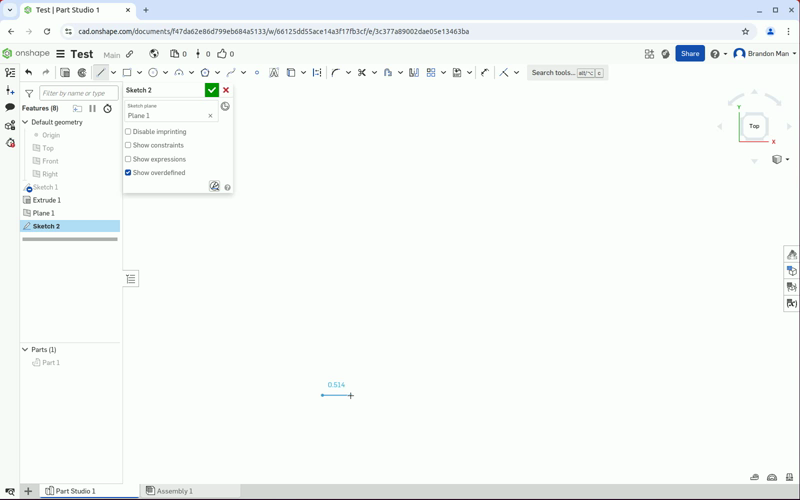
scroll(-6)
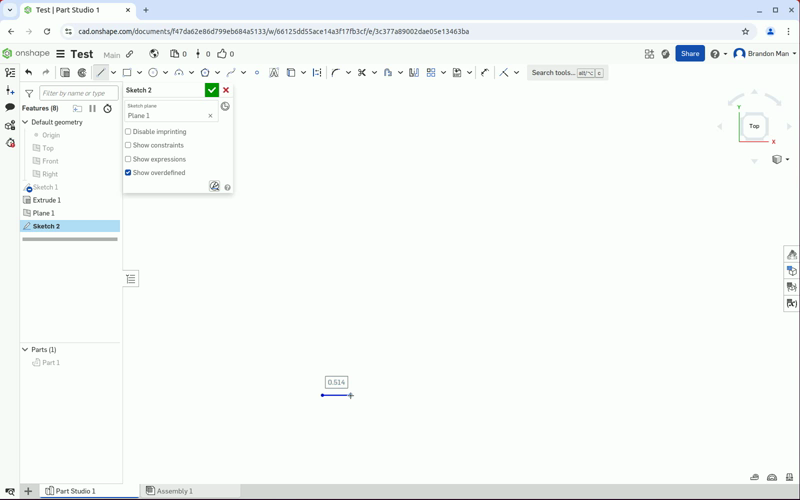
scroll(-6)
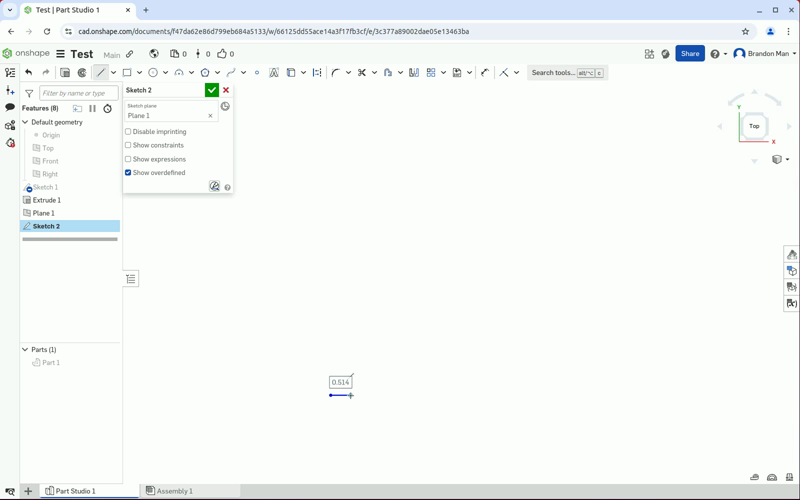
scroll(-6)
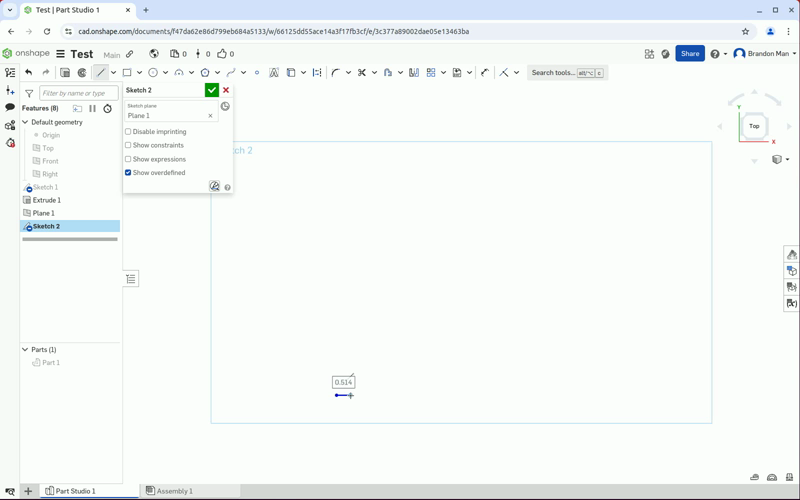
scroll(-6)
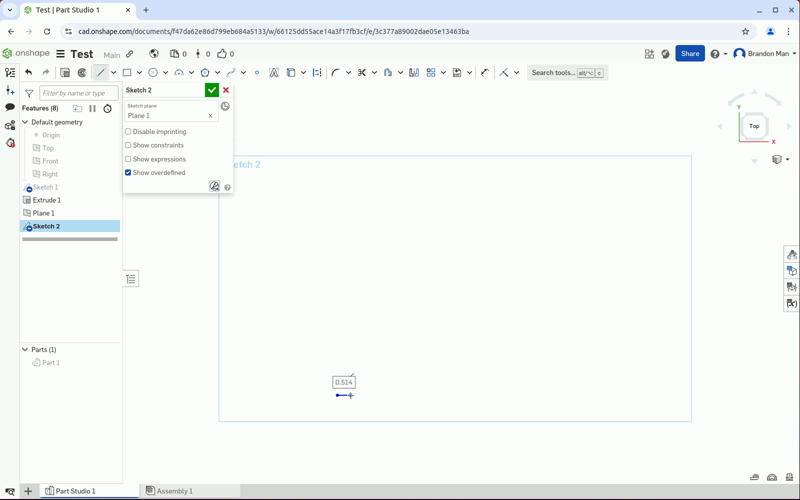
scroll(-6)
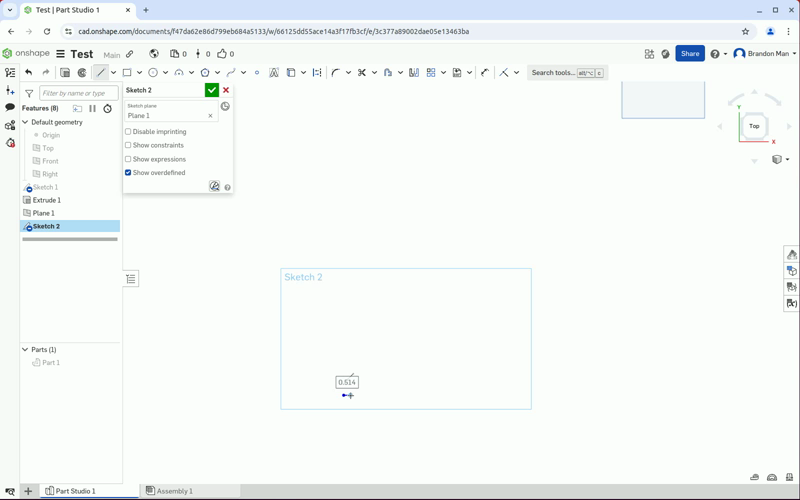
scroll(-6)
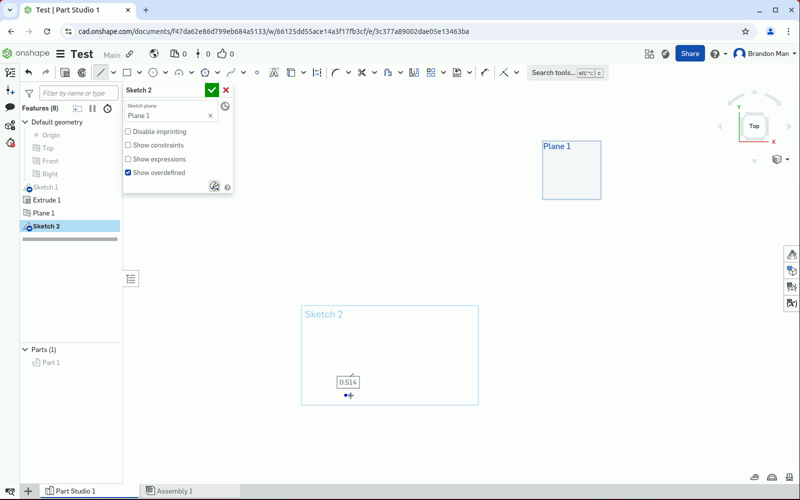
scroll(-6)
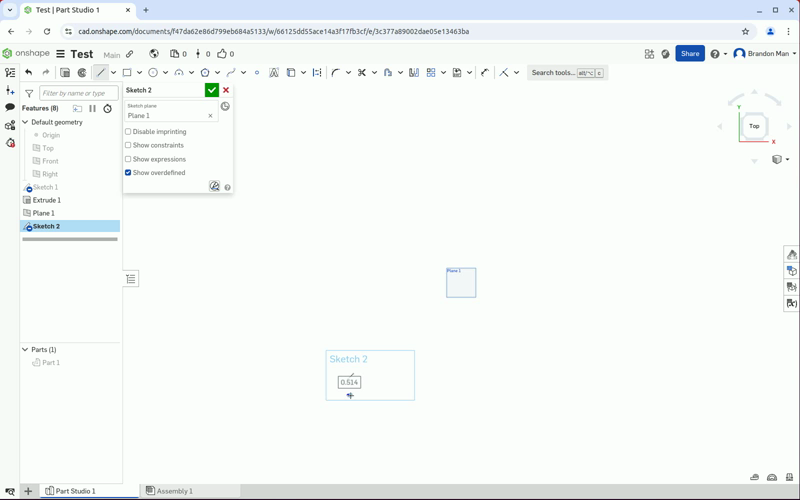
key_up(shift)
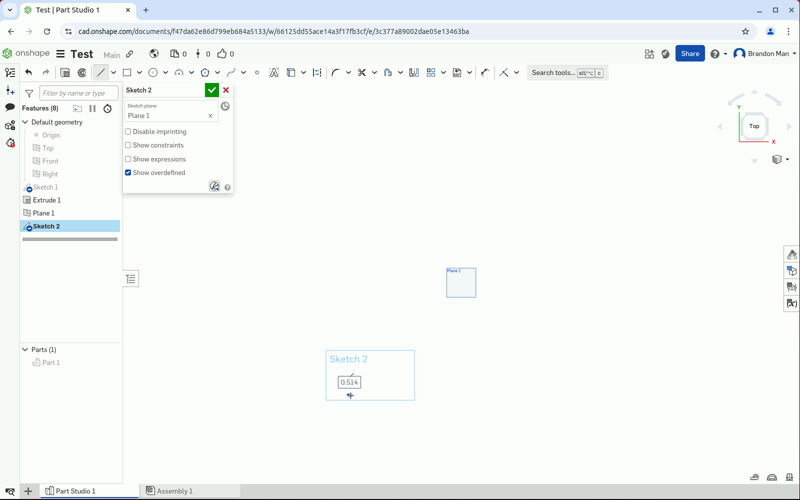
key_down(shift)
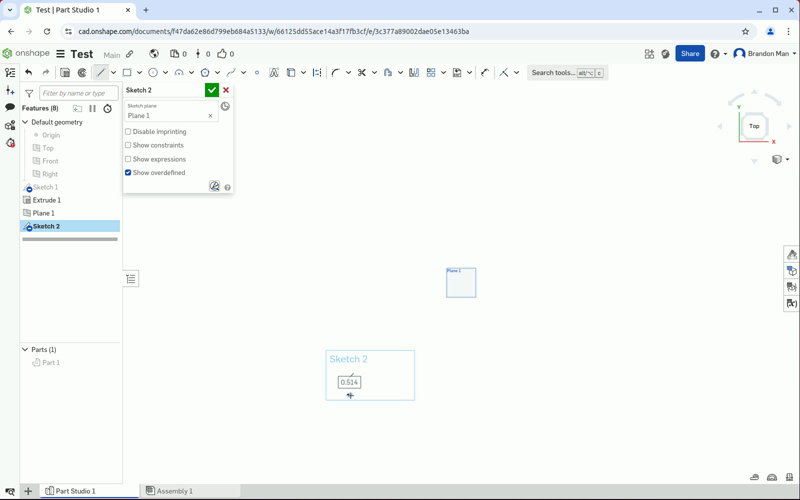
mouse_move(380, 395)
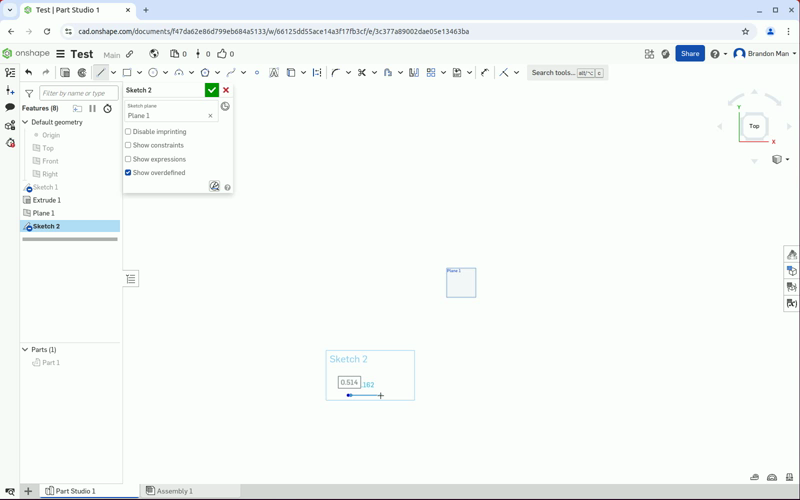
mouse_move(350, 393)
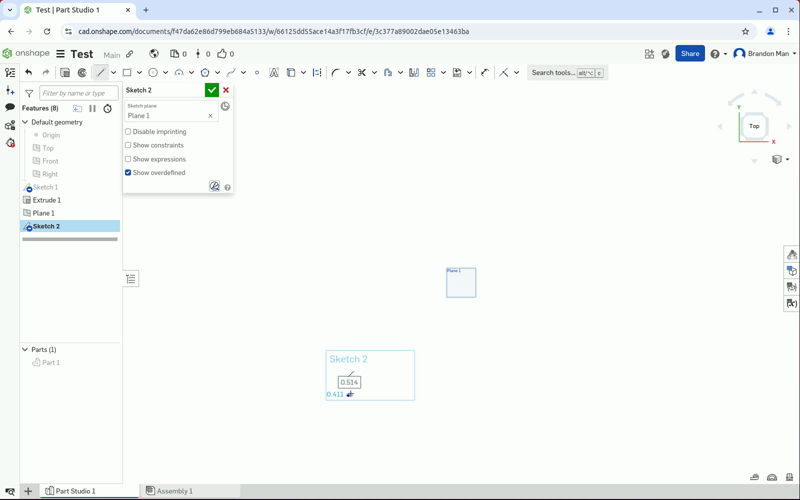
scroll(6)
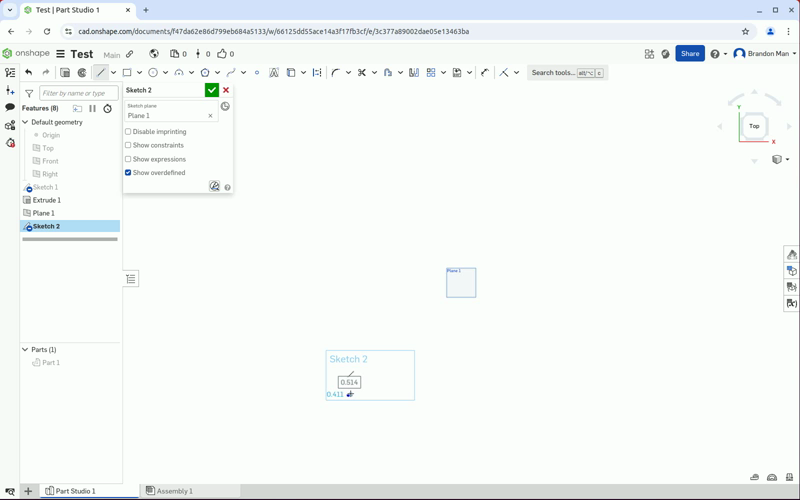
scroll(6)
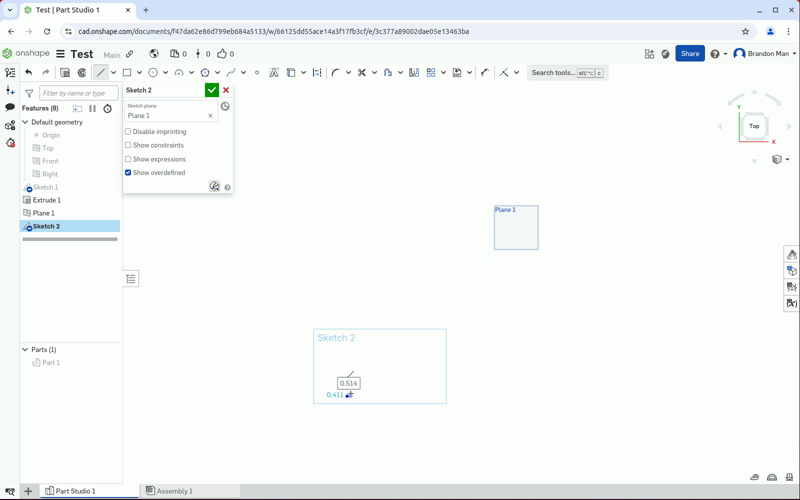
scroll(6)
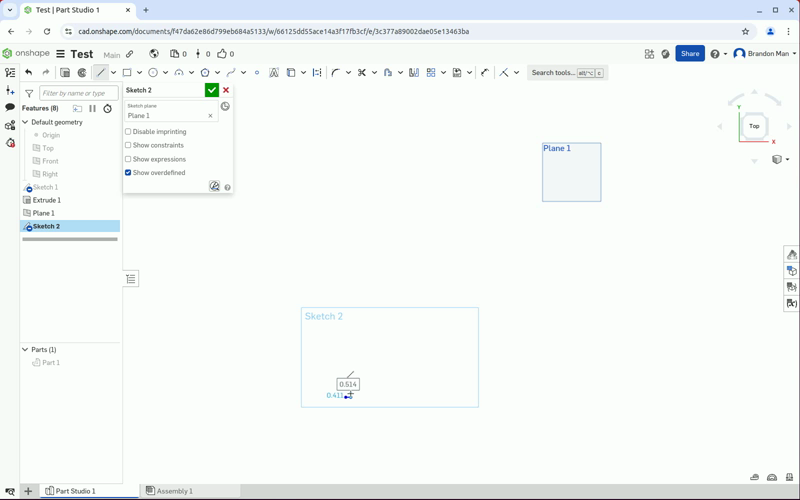
scroll(6)
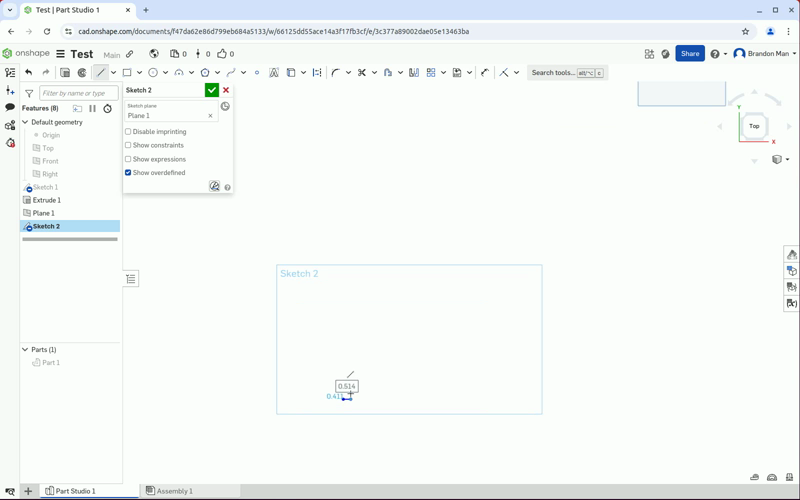
scroll(6)
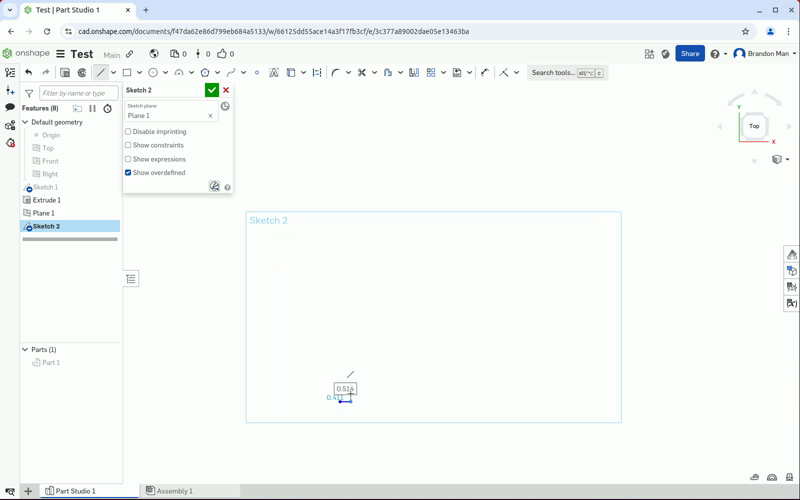
scroll(6)
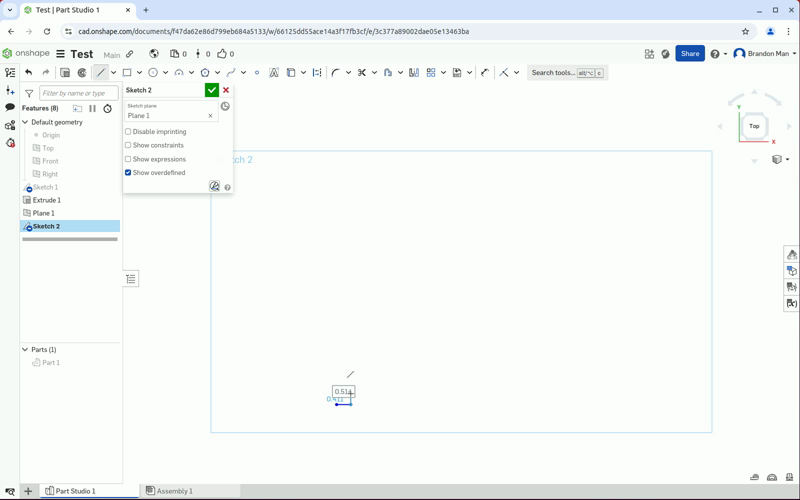
scroll(6)
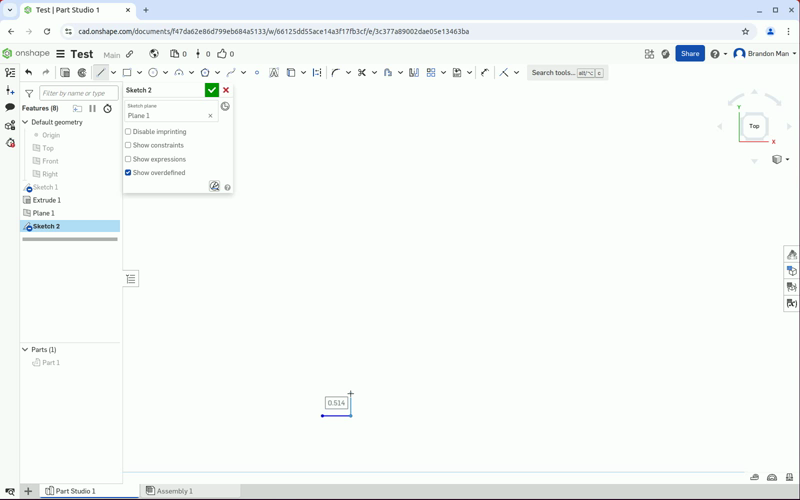
click(350, 393)
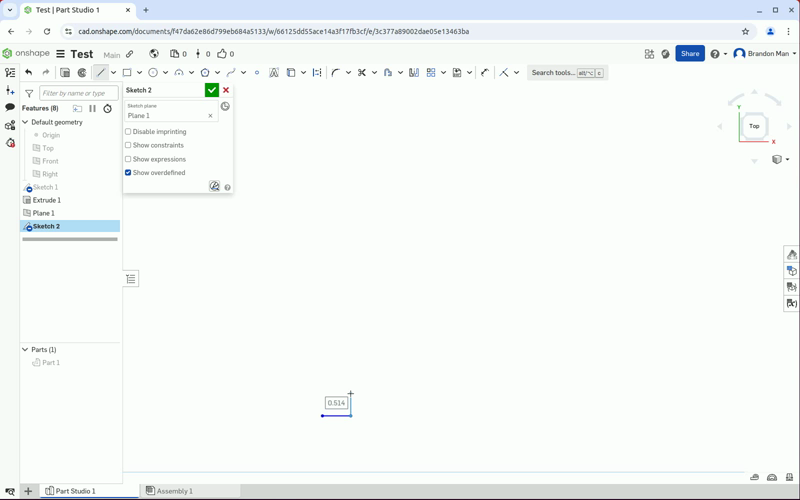
scroll(-6)
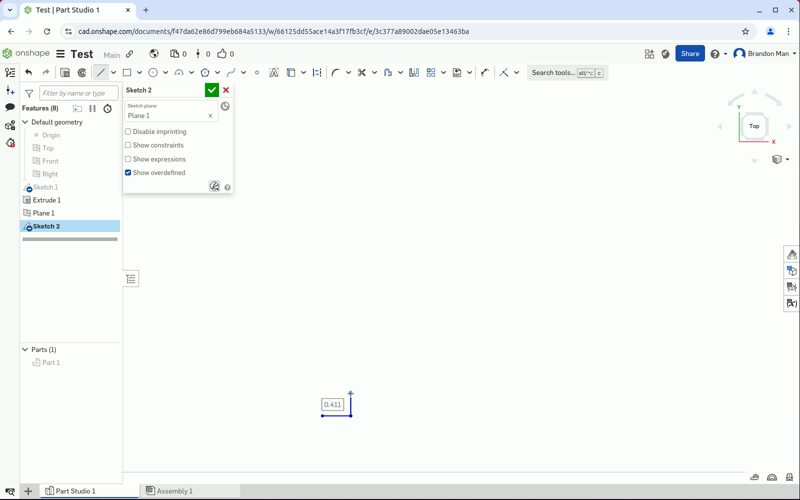
scroll(-6)
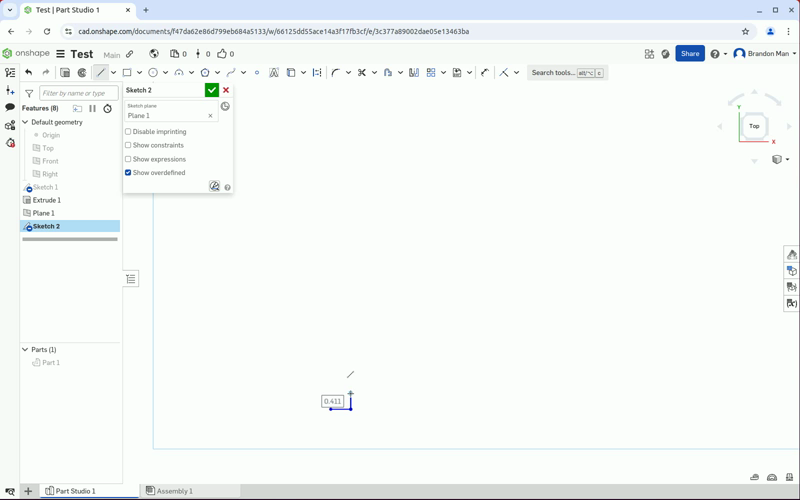
scroll(-6)
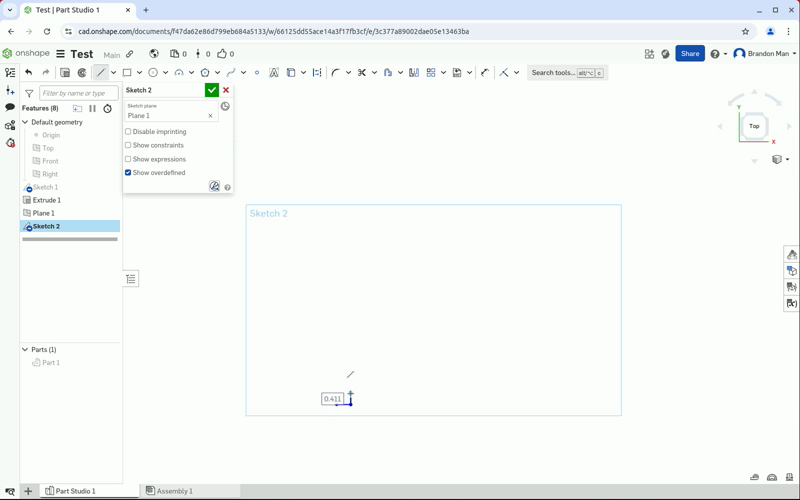
scroll(-6)
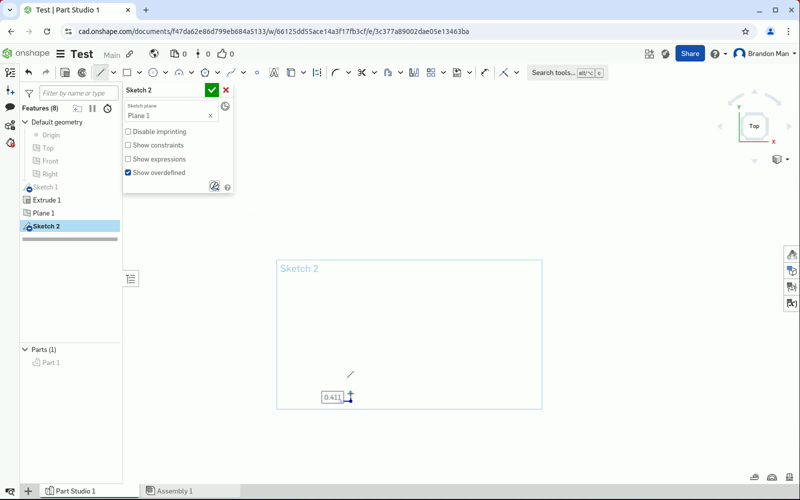
scroll(-6)
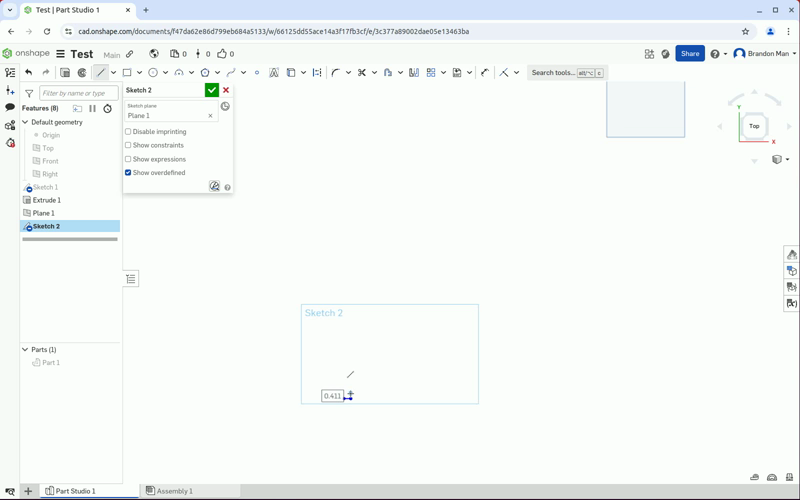
scroll(-6)
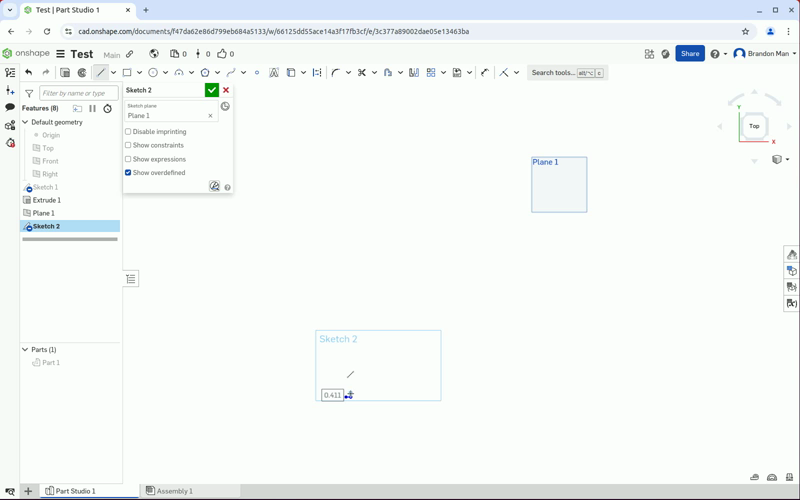
scroll(-6)
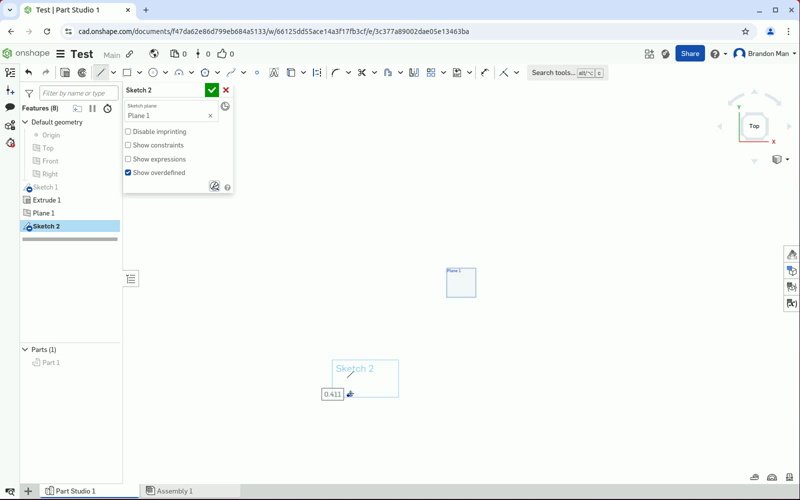
key_up(shift)
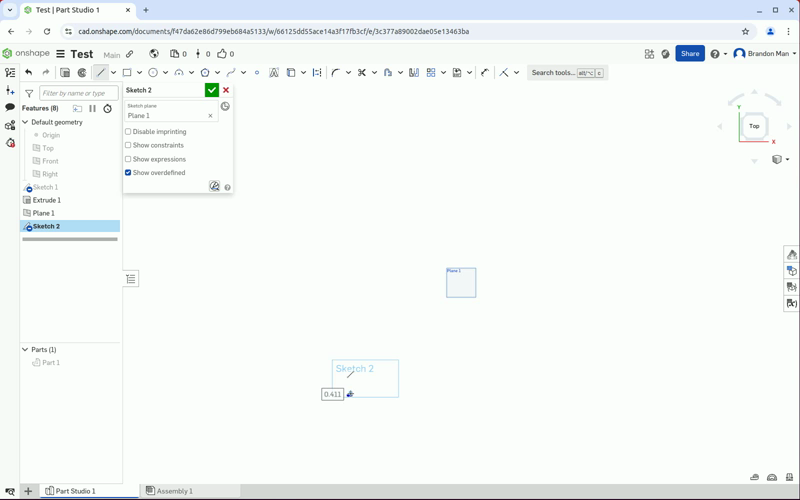
key_down(shift)
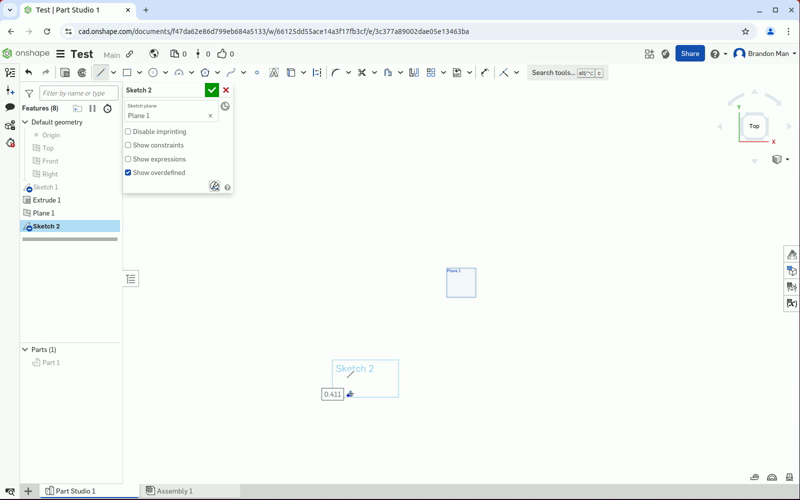
mouse_move(350, 174)
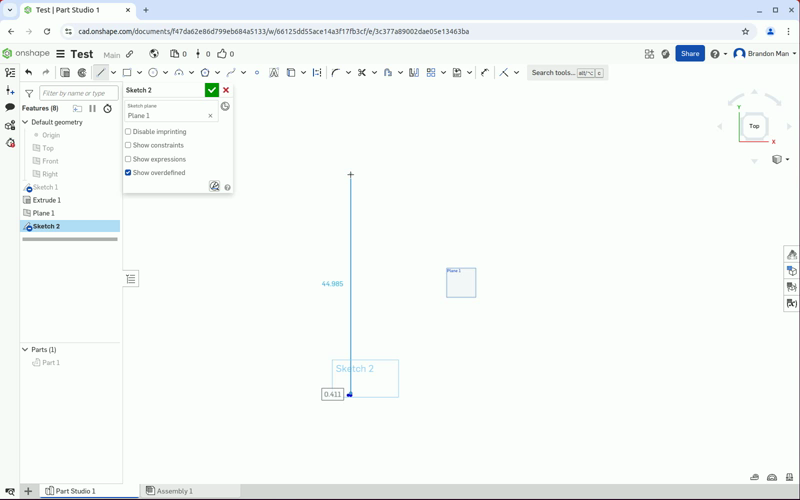
click(350, 174)
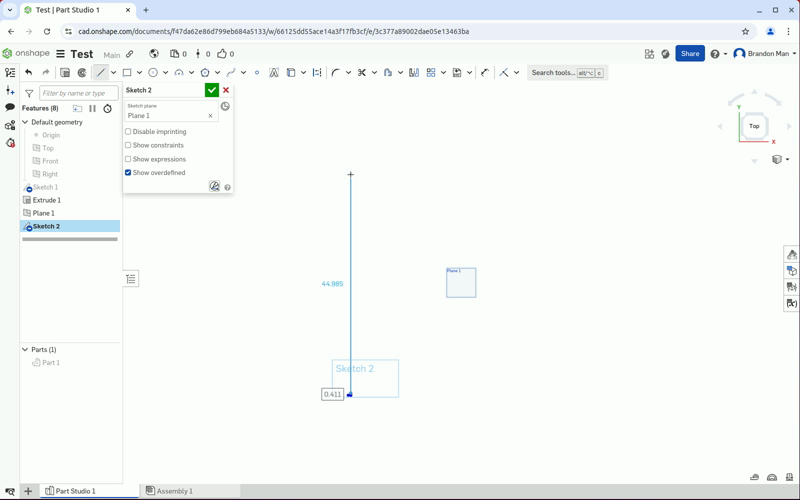
key_up(shift)
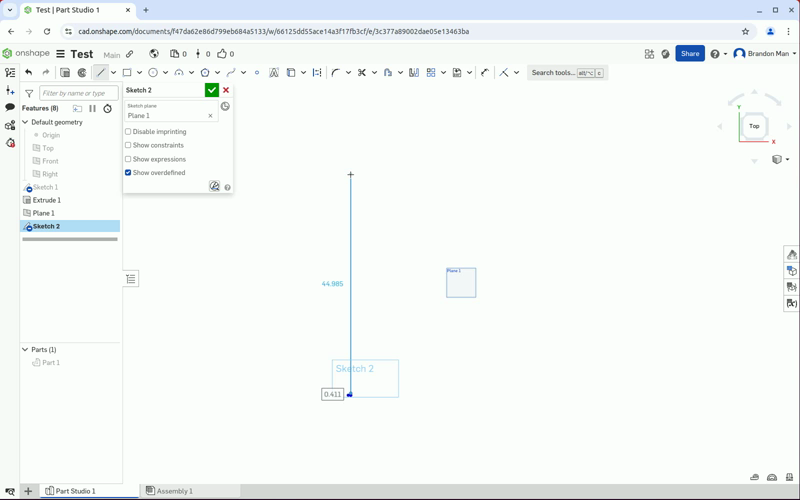
key_down(shift)
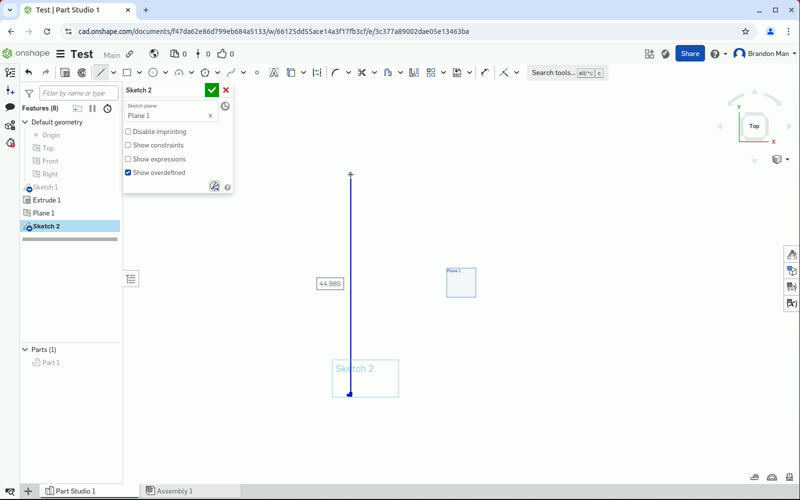
mouse_move(380, 174)
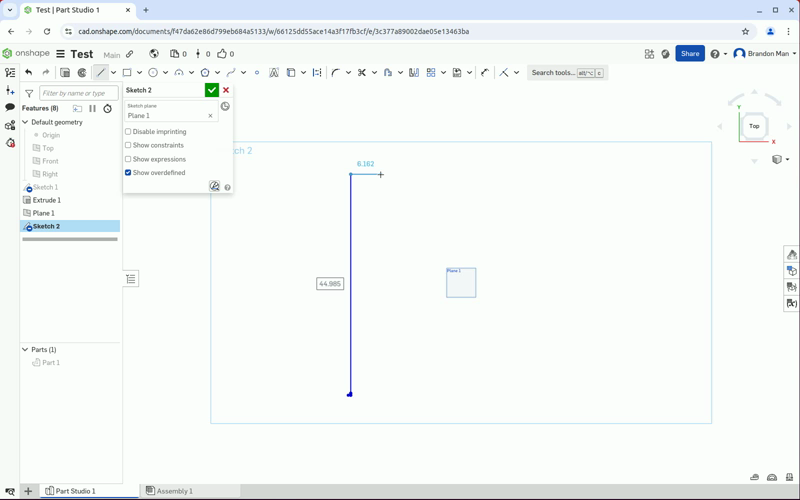
mouse_move(350, 171)
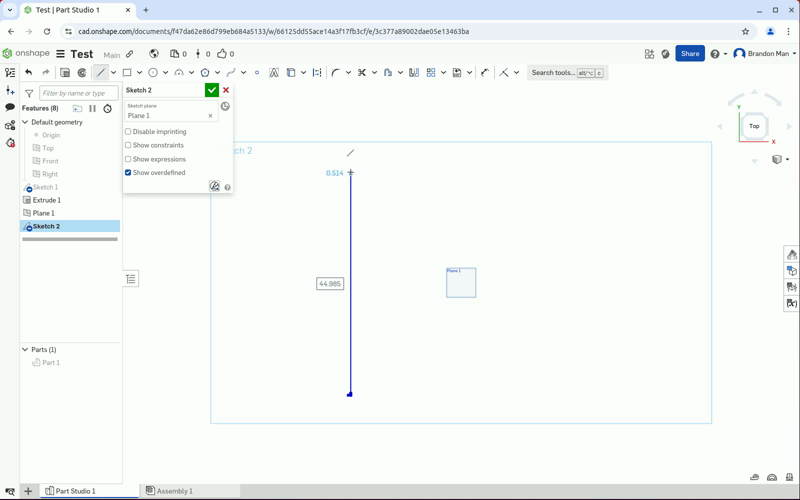
scroll(6)
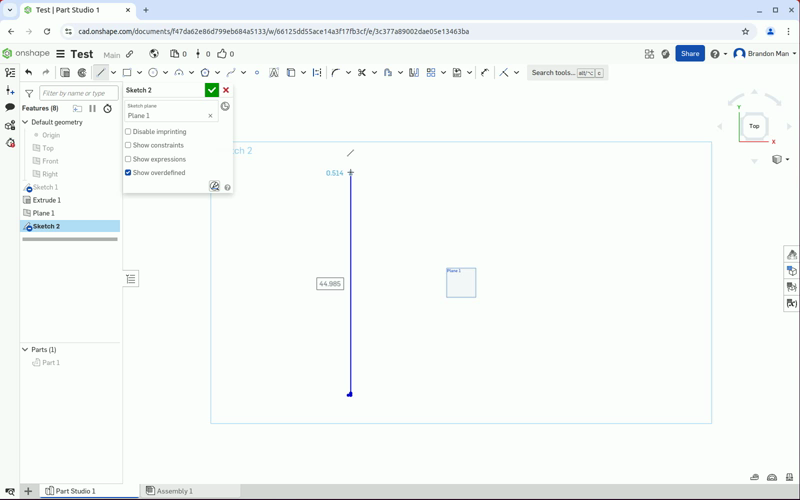
scroll(6)
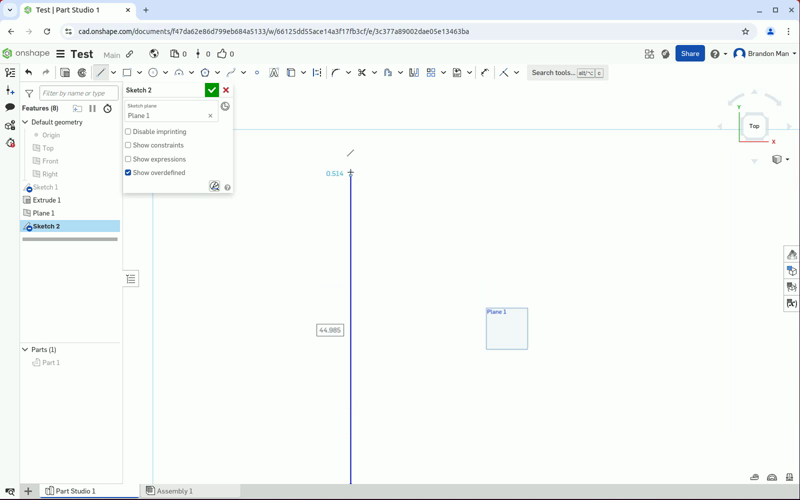
scroll(6)
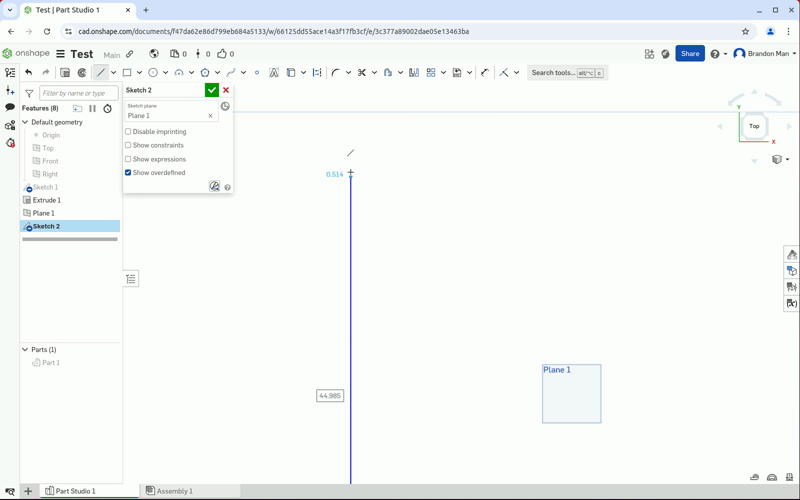
scroll(6)
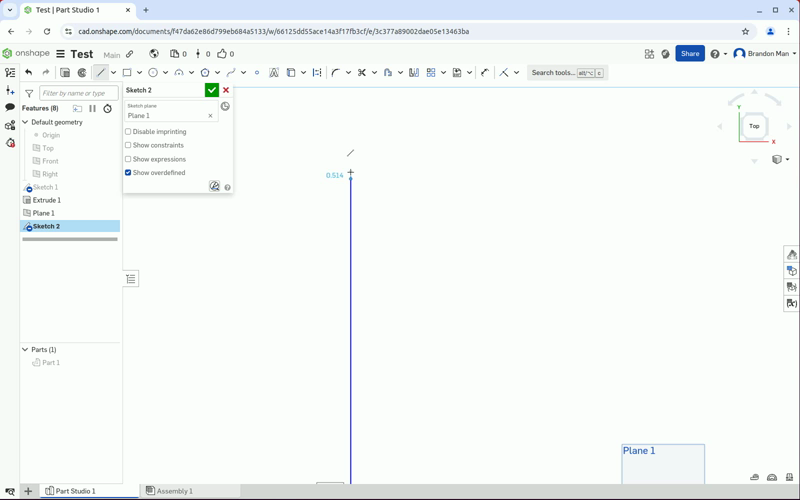
scroll(6)
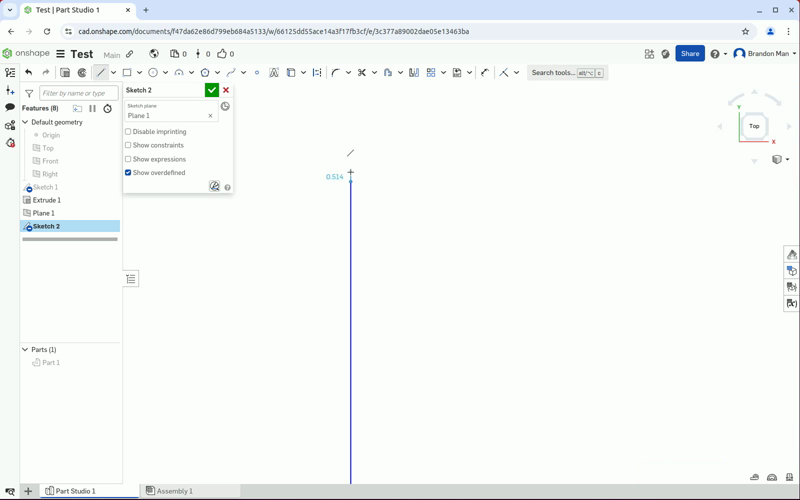
scroll(6)
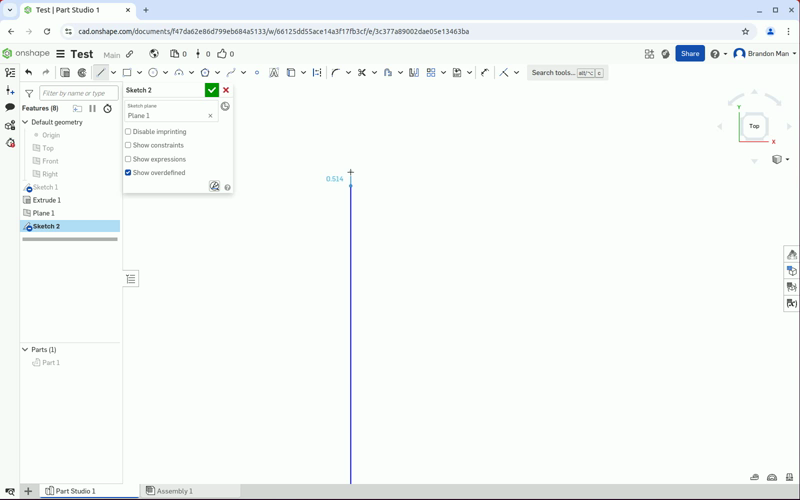
scroll(6)
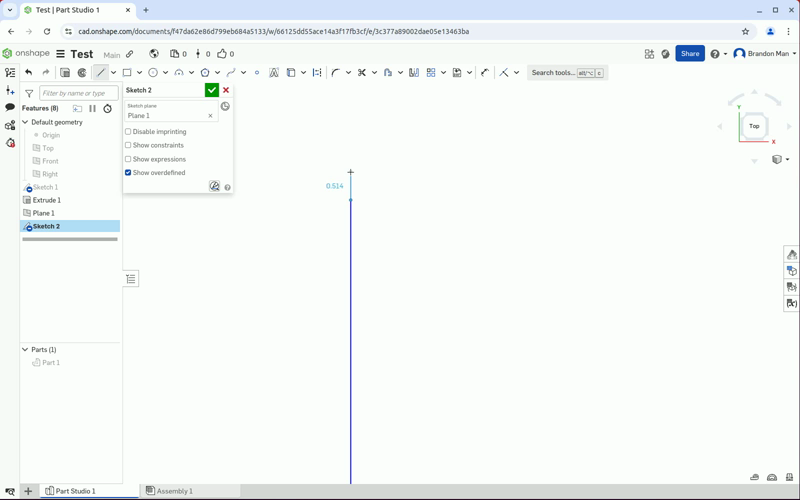
click(350, 171)
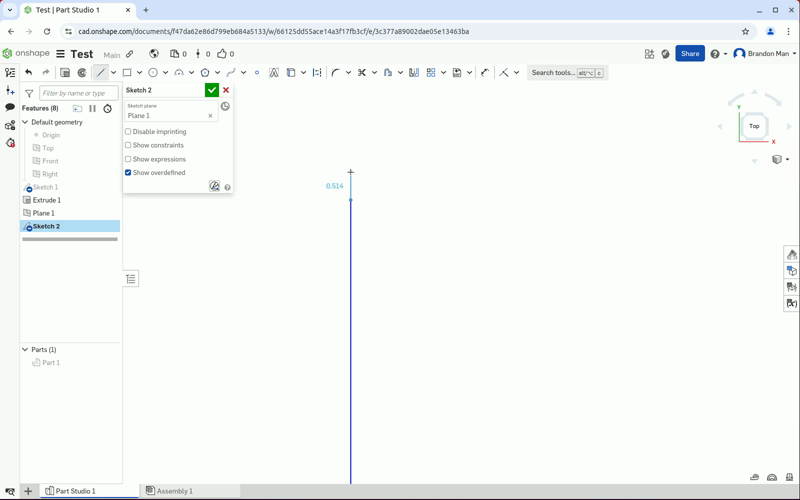
scroll(-6)
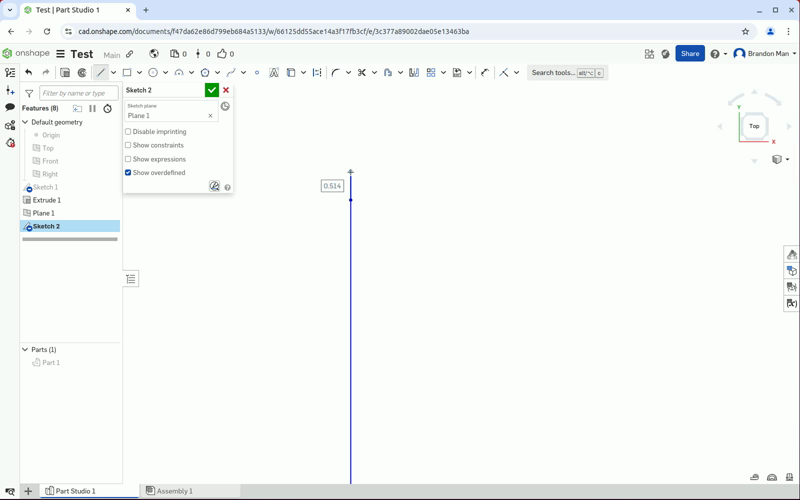
scroll(-6)
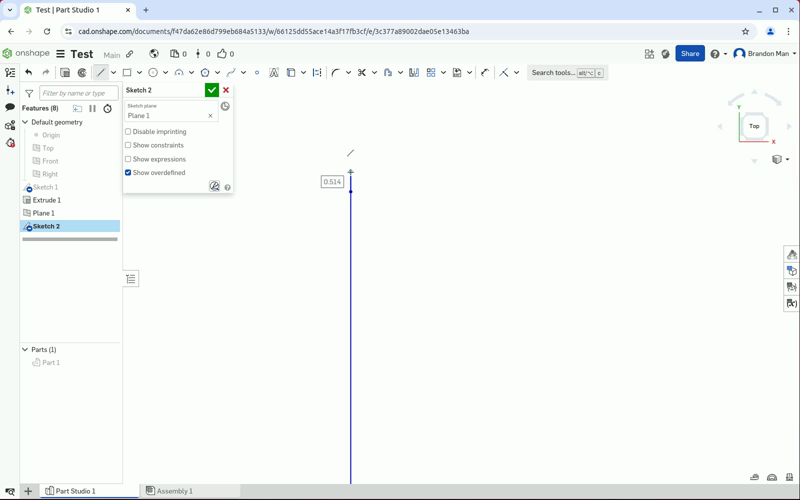
scroll(-6)
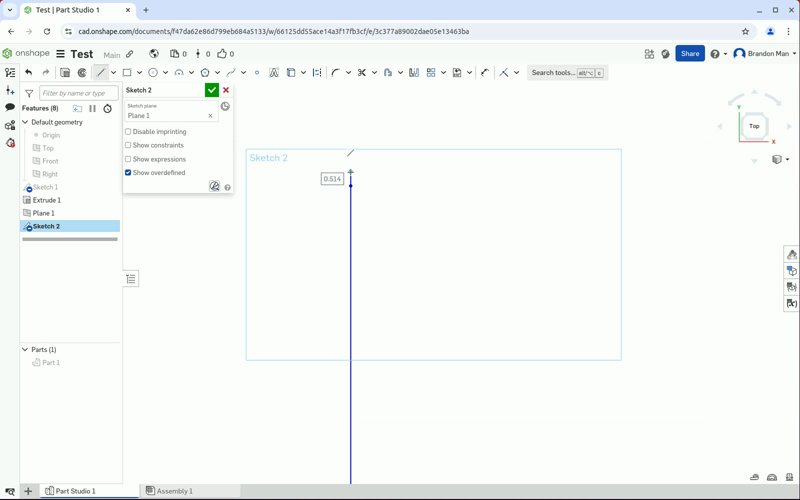
scroll(-6)
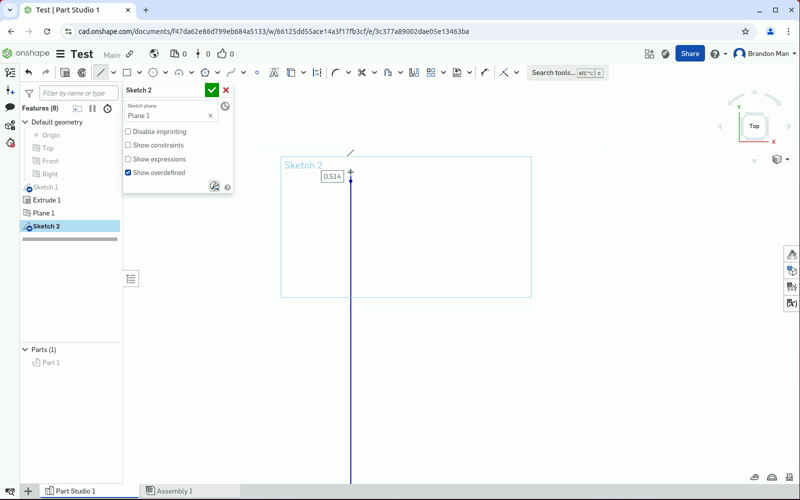
scroll(-6)
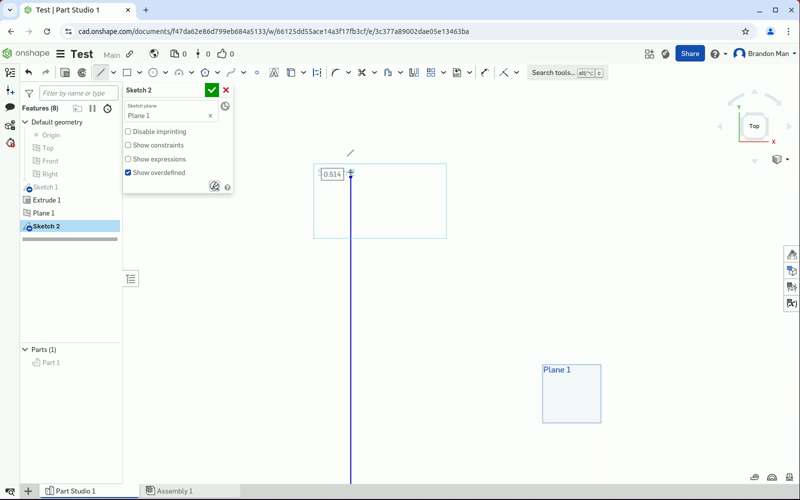
scroll(-6)
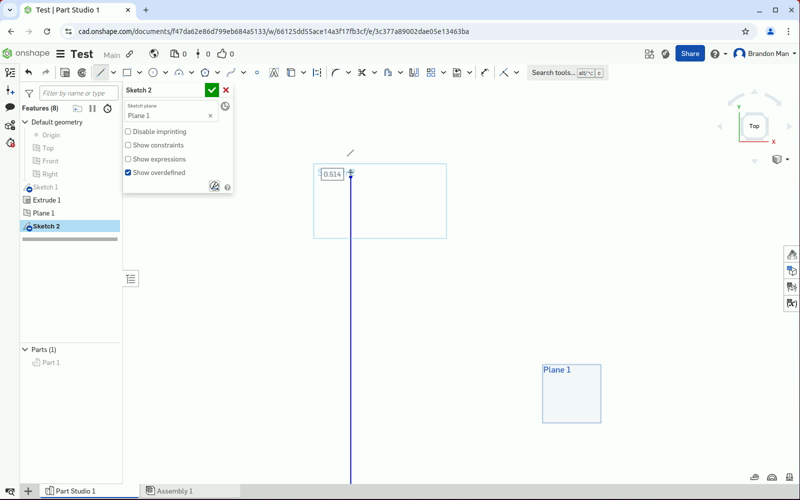
scroll(-6)
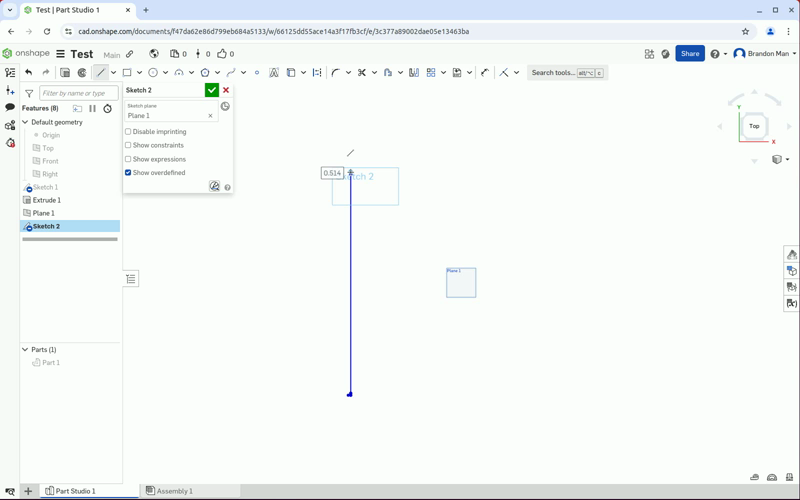
key_up(shift)
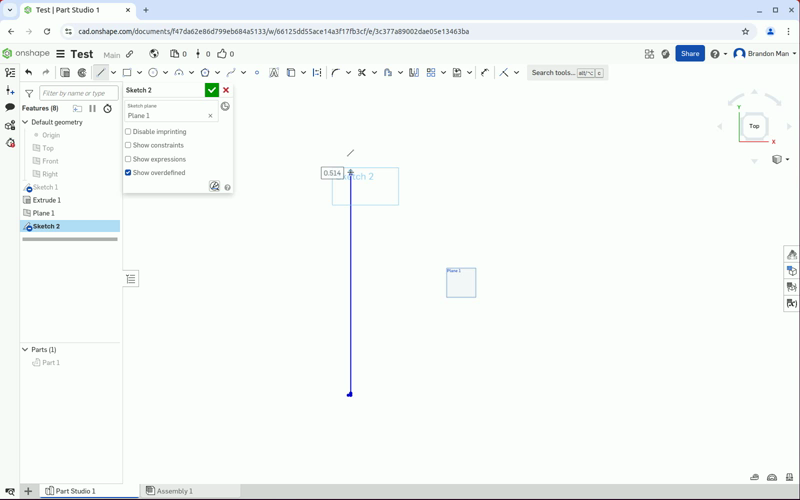
key_down(shift)
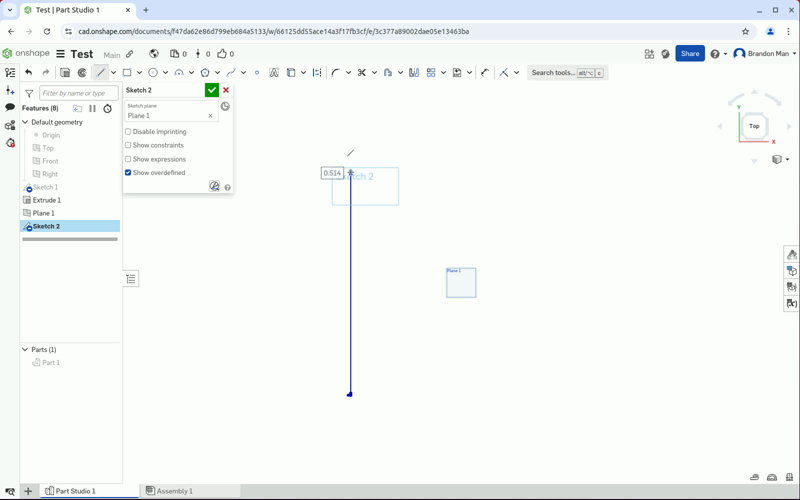
mouse_move(380, 171)
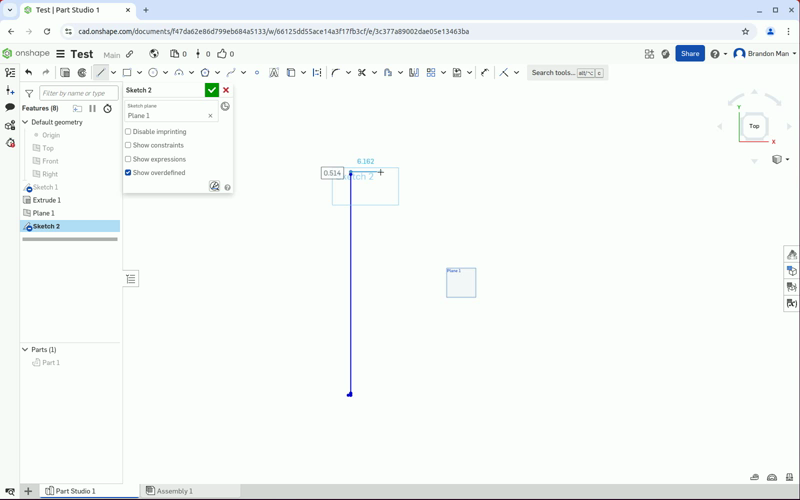
mouse_move(348, 171)
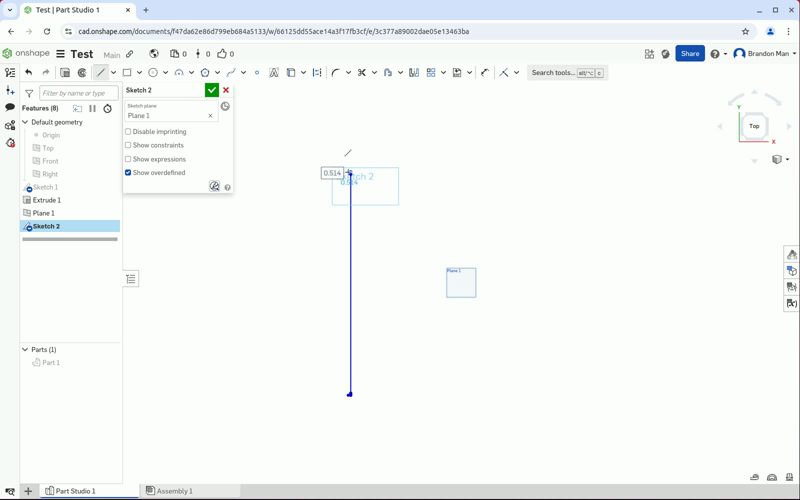
scroll(6)
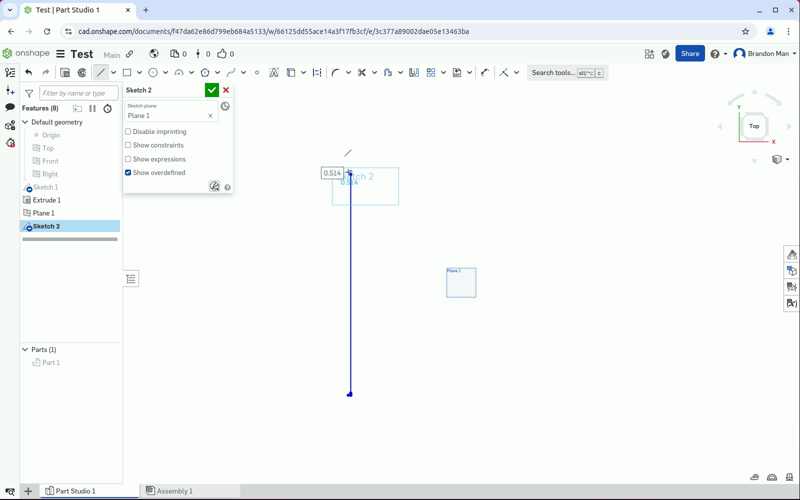
scroll(6)
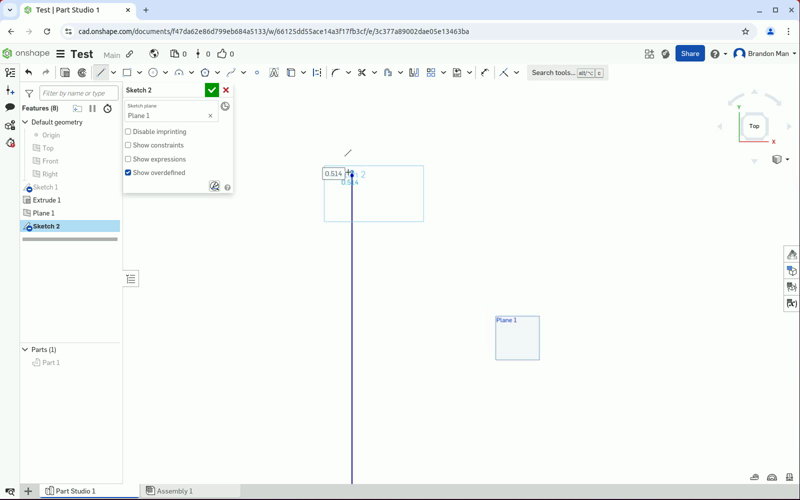
scroll(6)
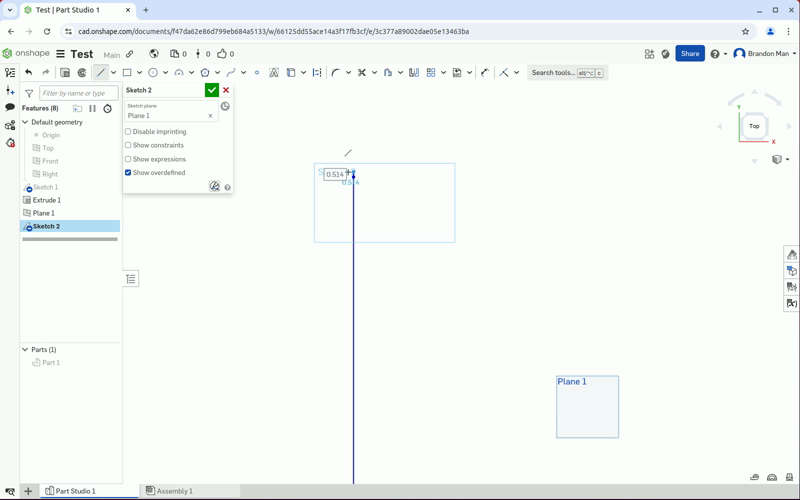
scroll(6)
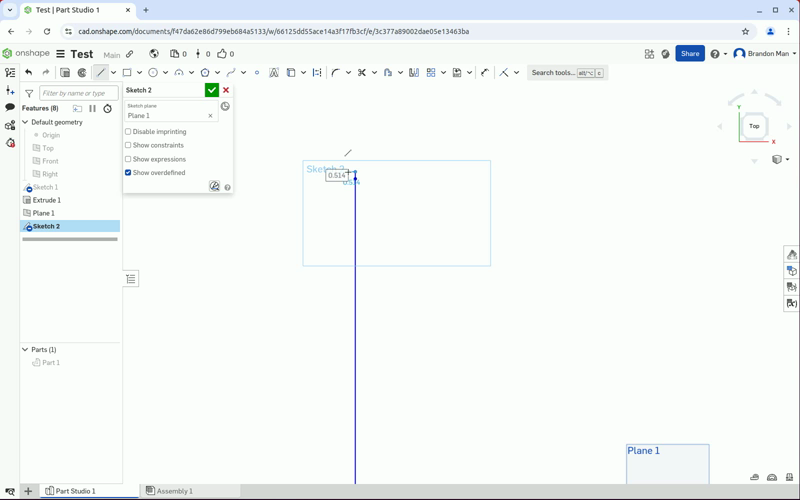
scroll(6)
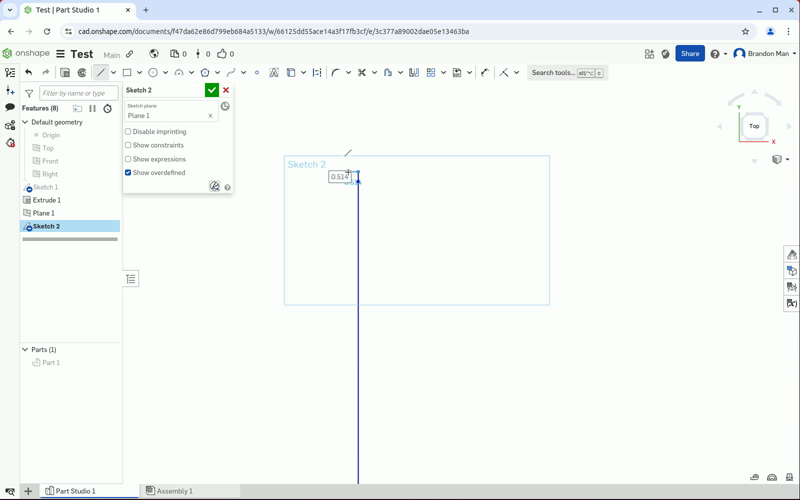
scroll(6)
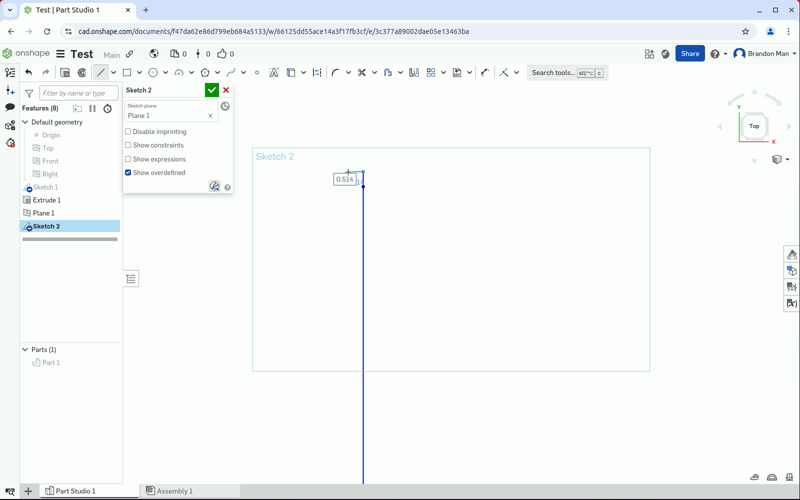
scroll(6)
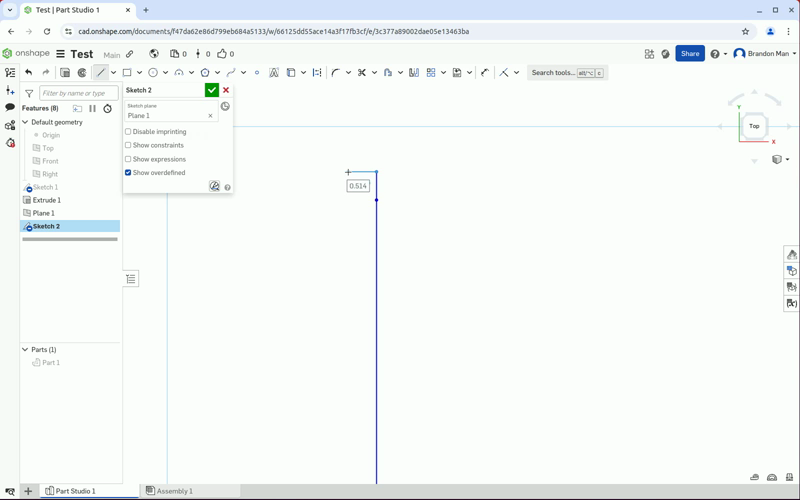
click(348, 171)
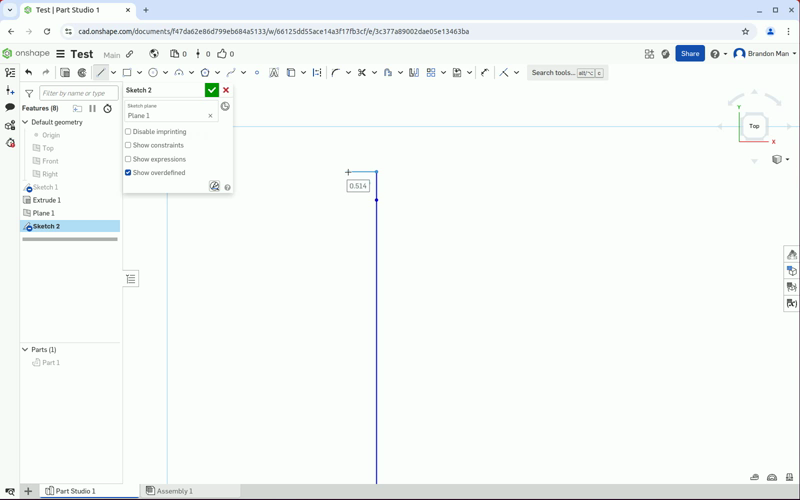
scroll(-6)
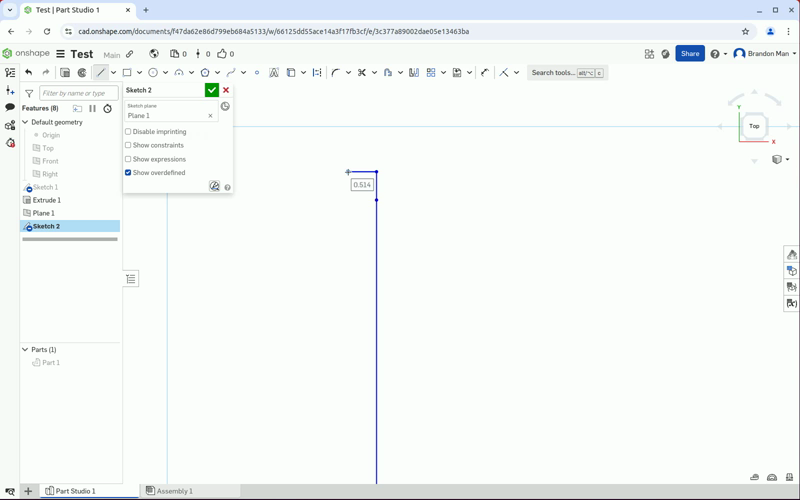
scroll(-6)
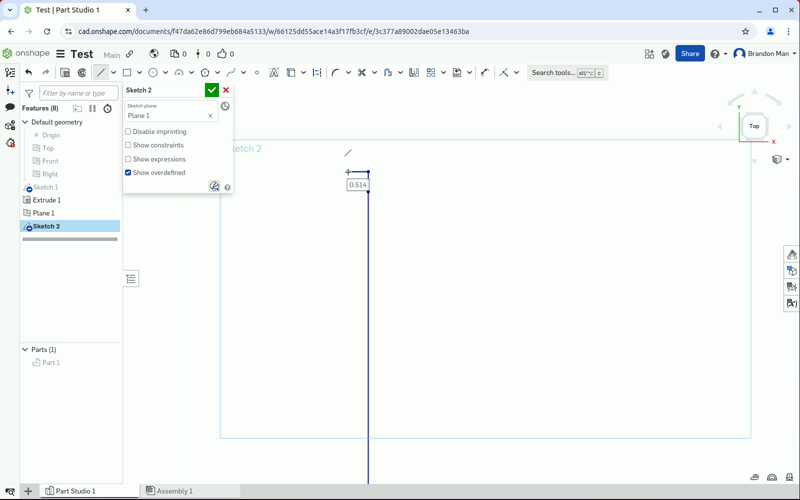
scroll(-6)
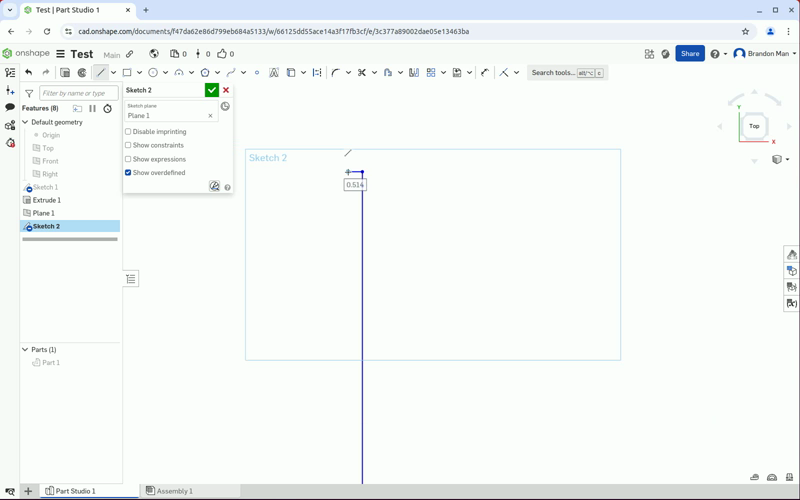
scroll(-6)
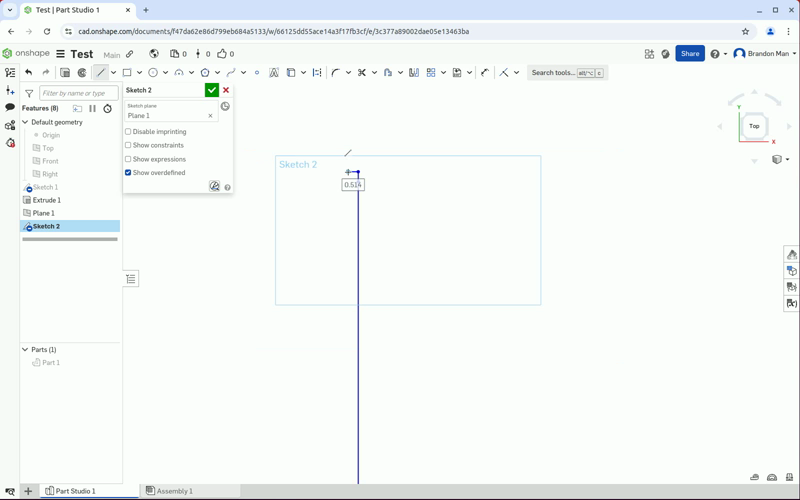
scroll(-6)
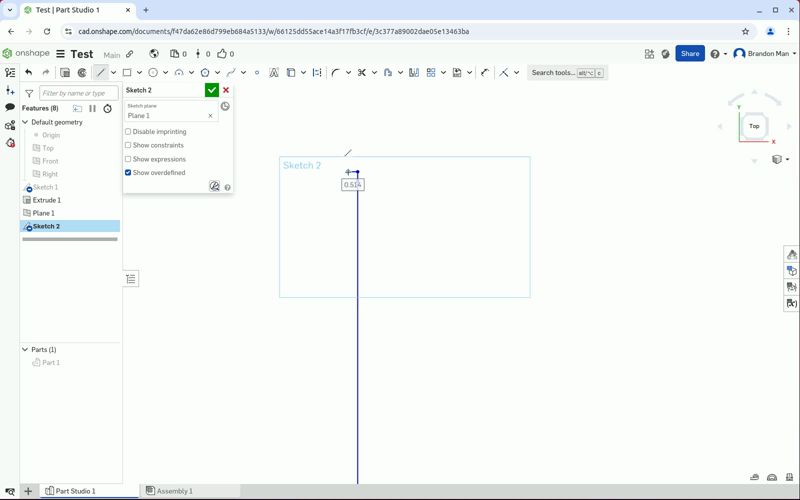
scroll(-6)
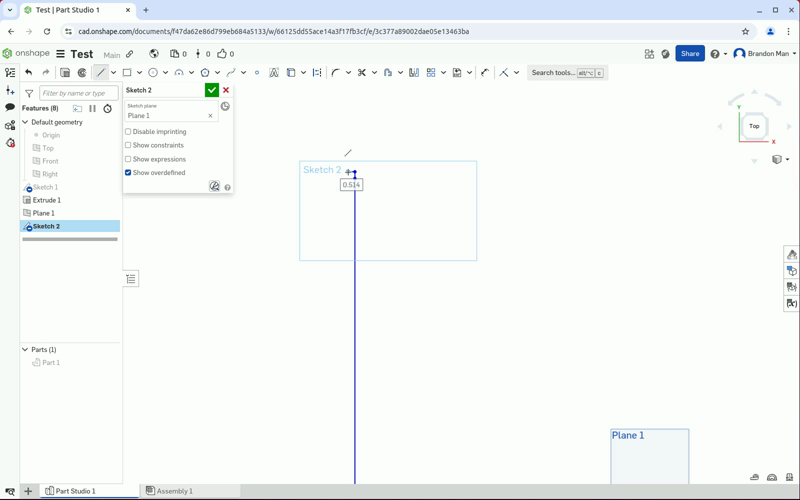
scroll(-6)
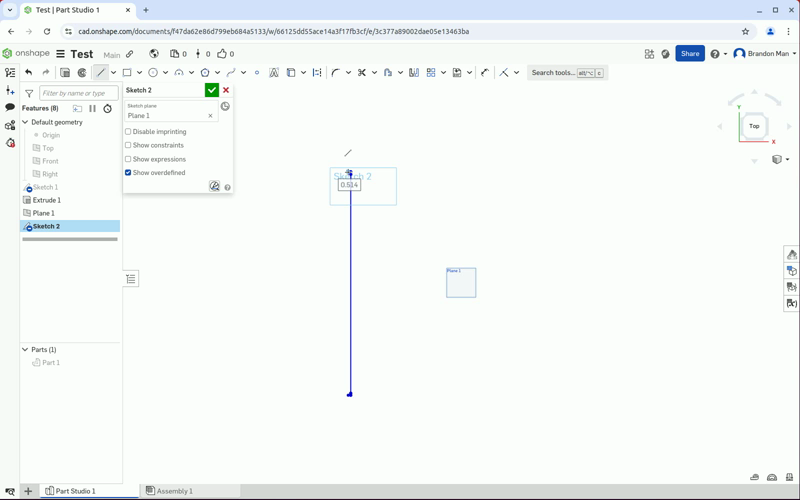
key_up(shift)
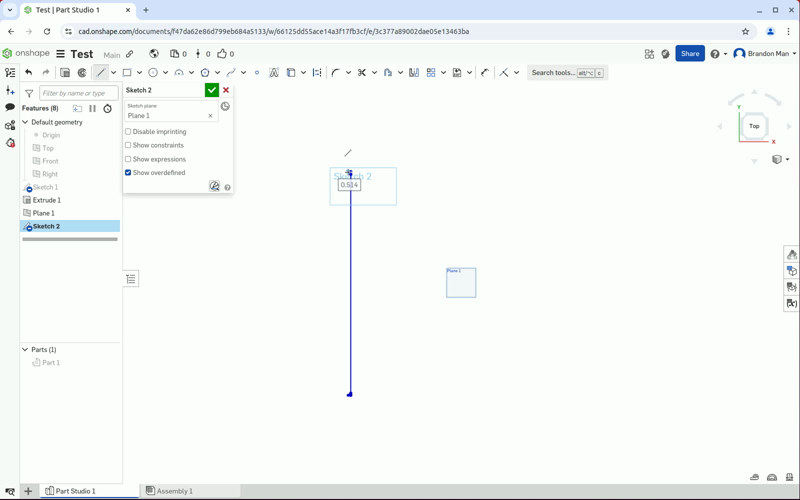
key_down(shift)
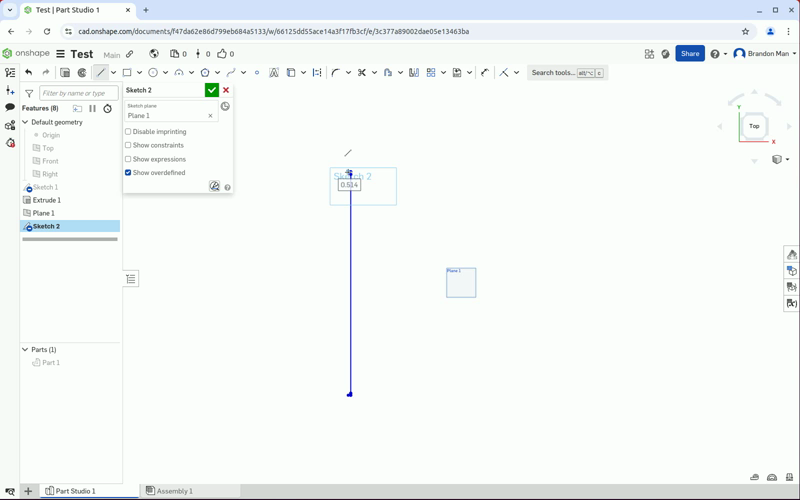
mouse_move(348, 395)
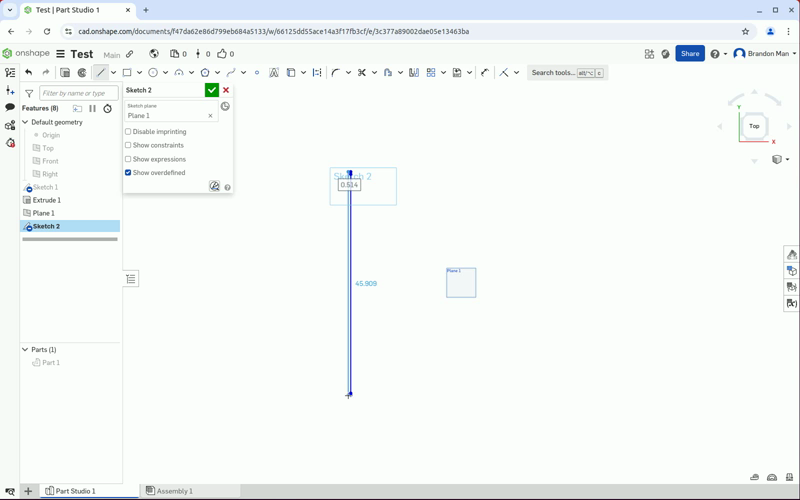
scroll(6)
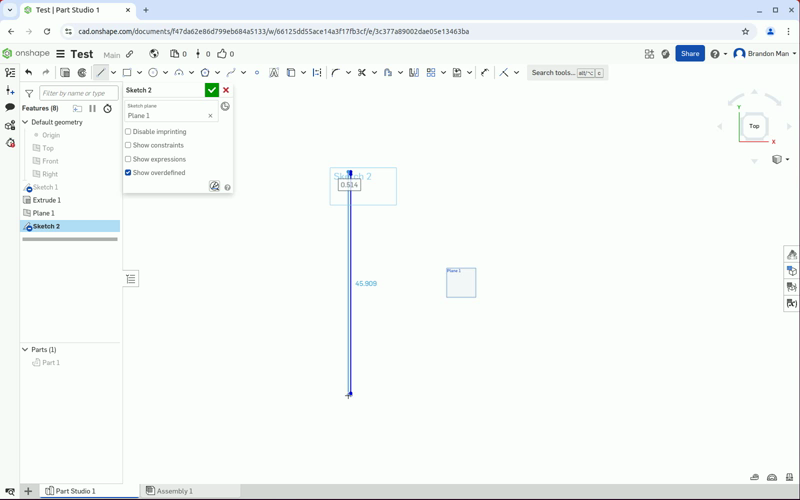
scroll(6)
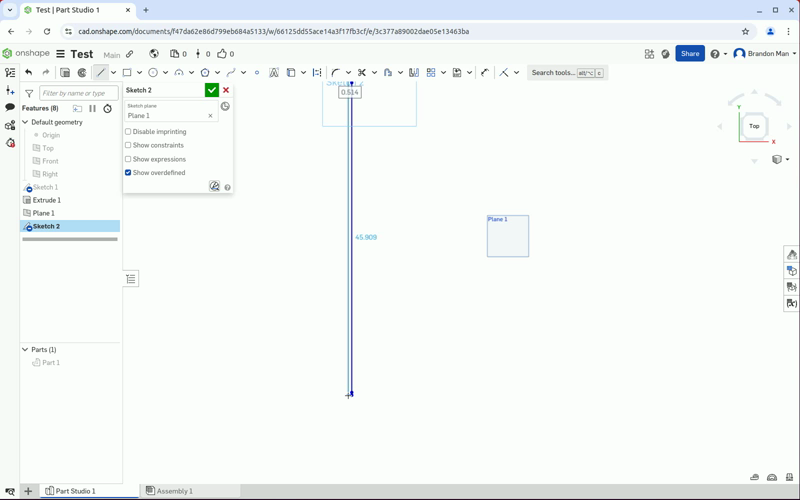
scroll(6)
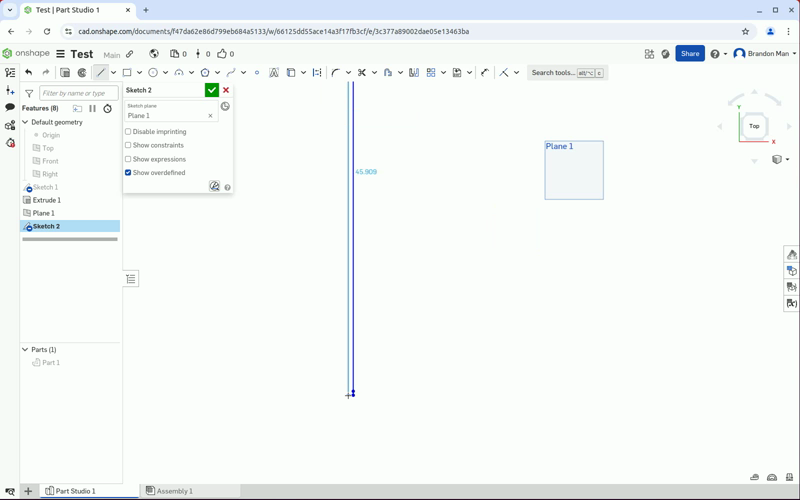
scroll(6)
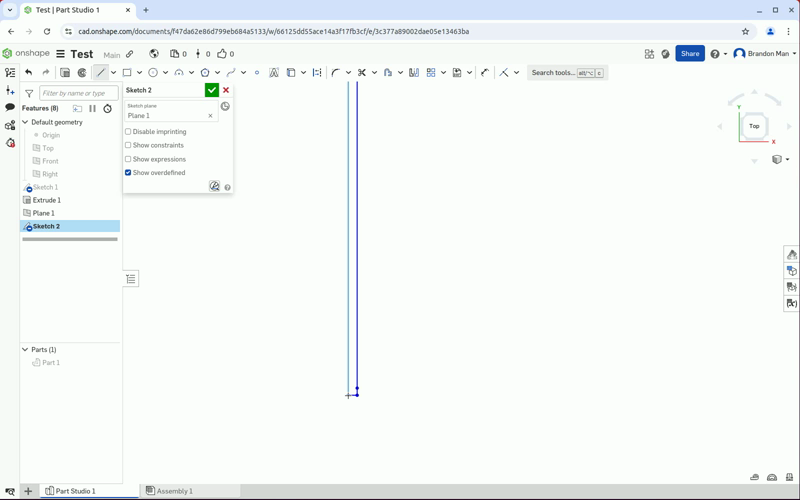
scroll(6)
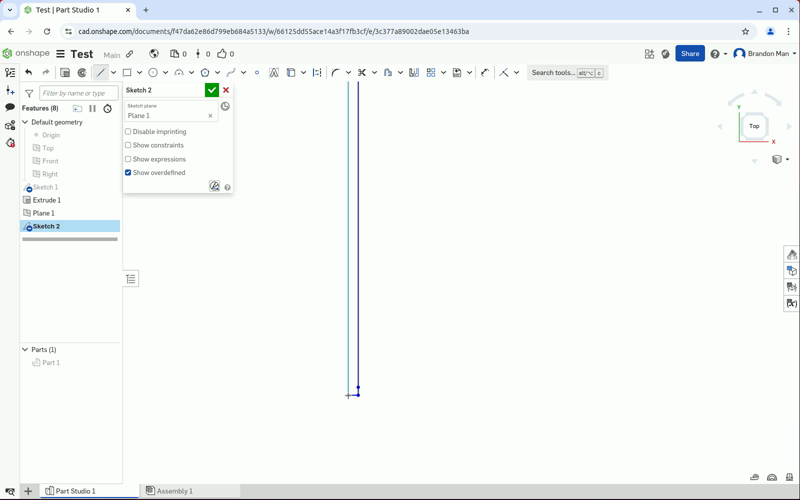
scroll(6)
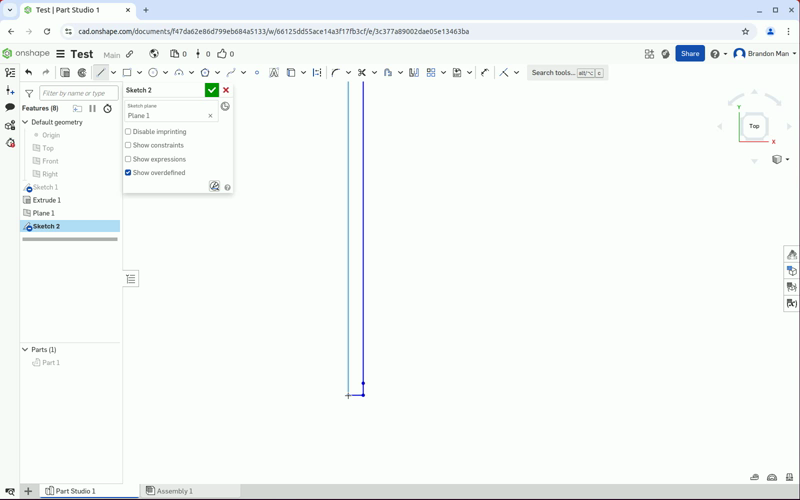
scroll(6)
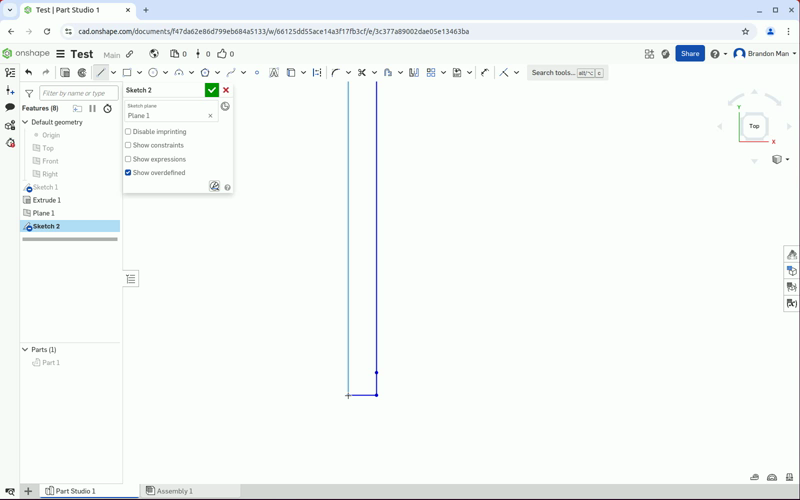
key_up(shift)
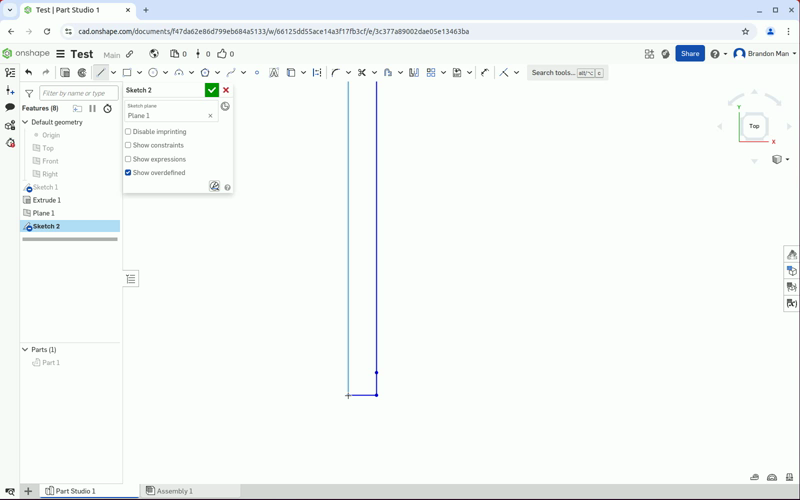
click(348, 395)
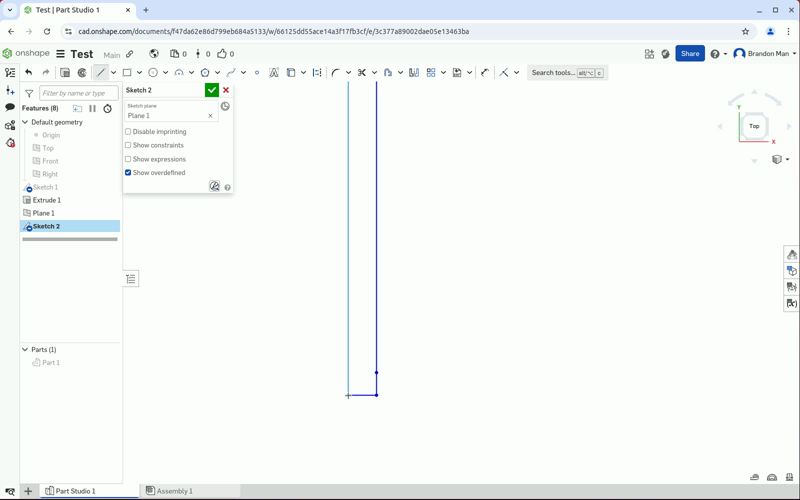
scroll(-6)
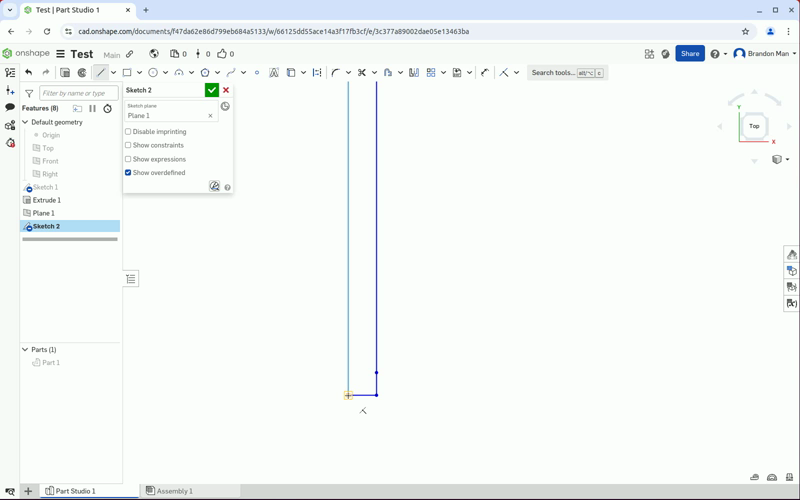
scroll(-6)
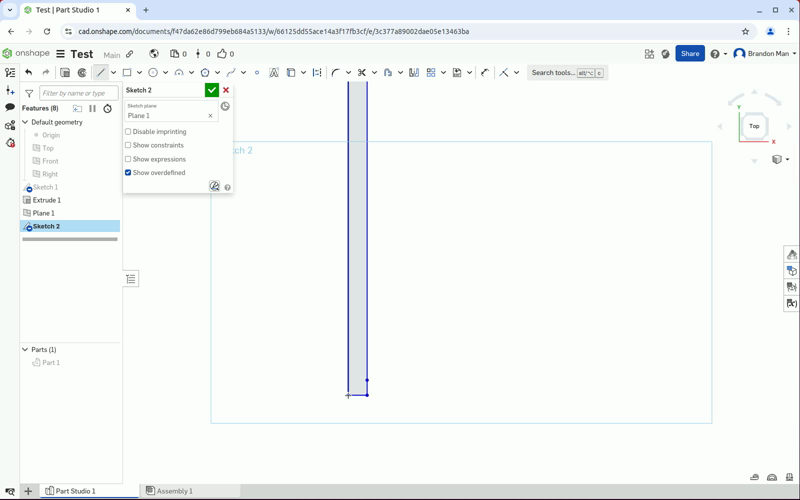
scroll(-6)
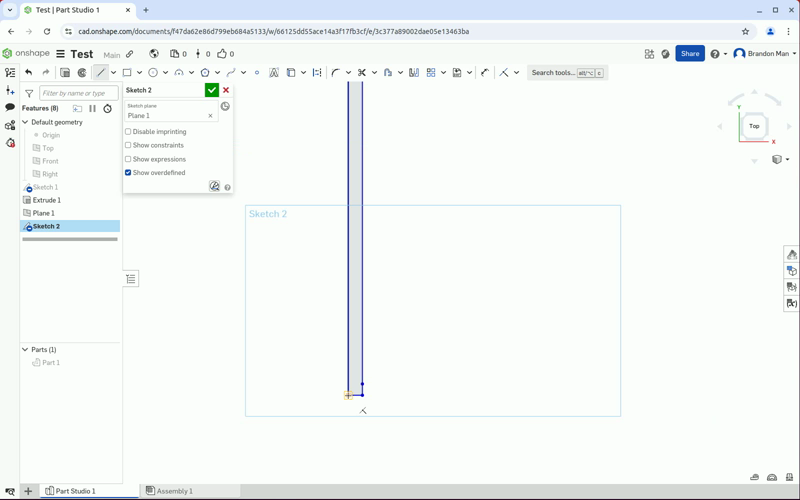
scroll(-6)
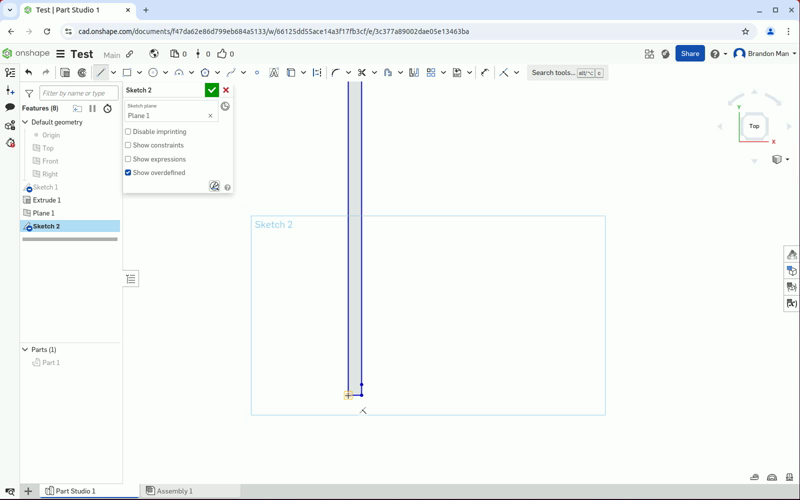
scroll(-6)
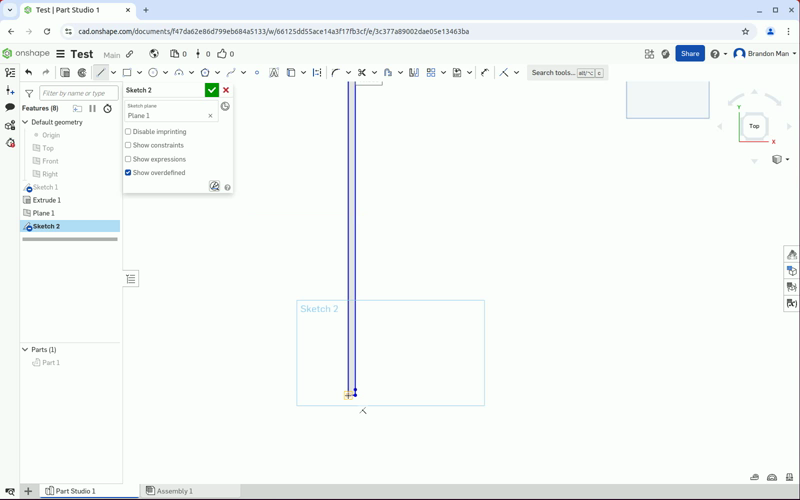
scroll(-6)
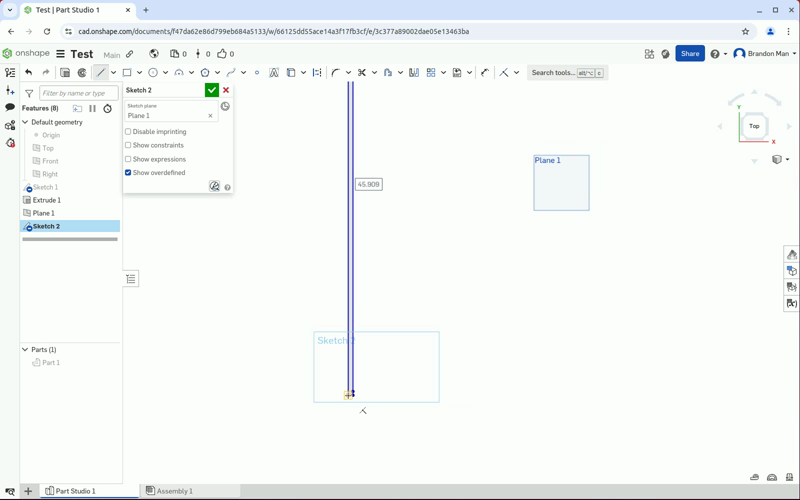
scroll(-6)
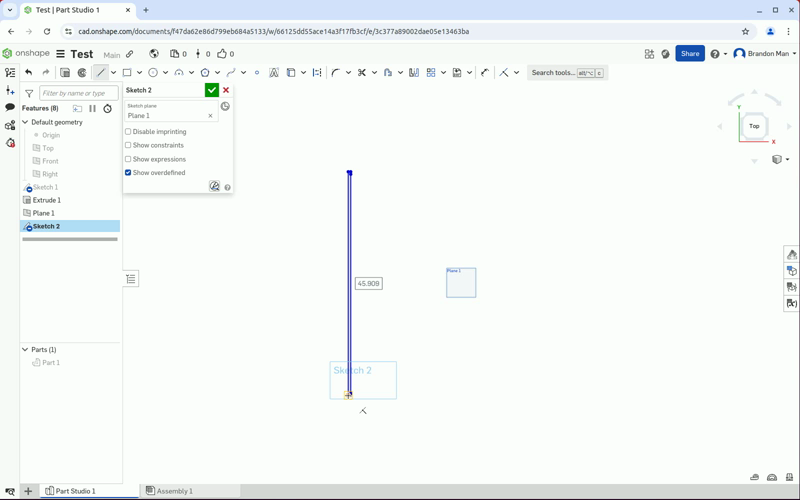
key(esc)
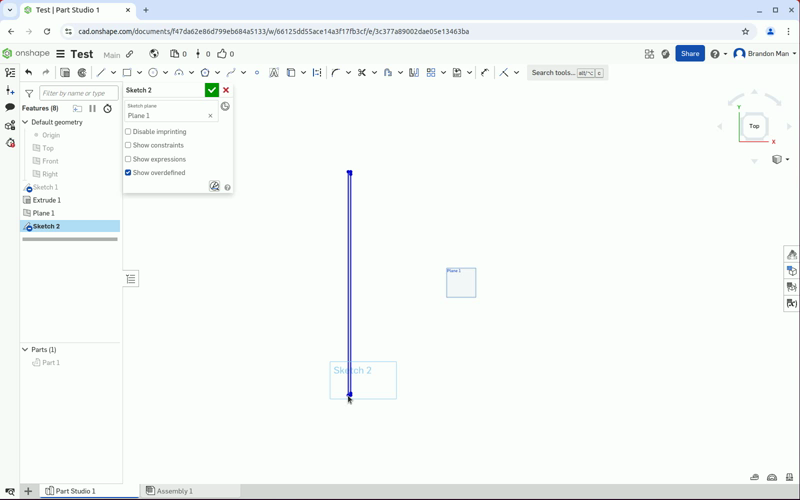
mouse_move(348, 371)
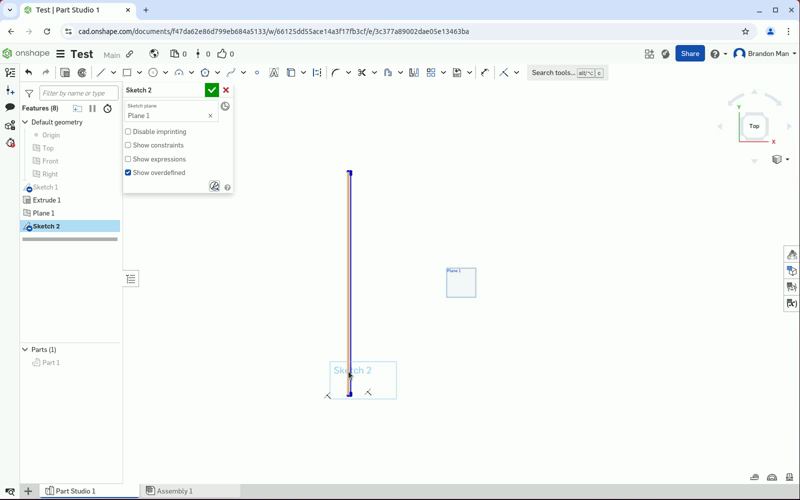
scroll(6)
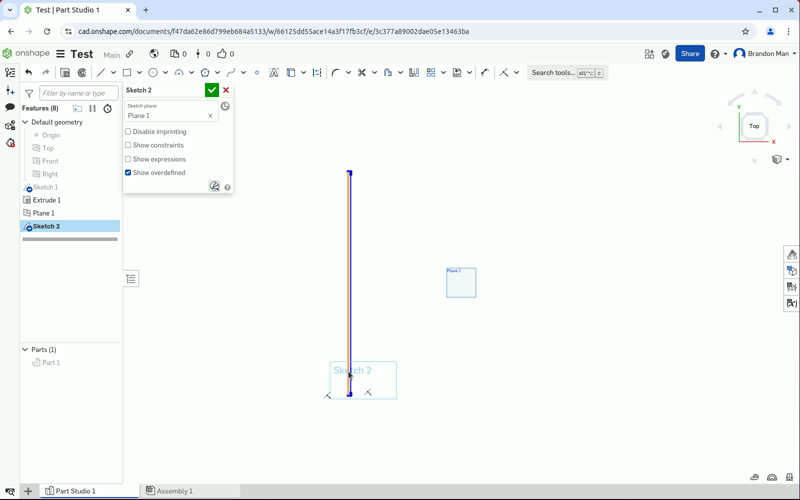
scroll(6)
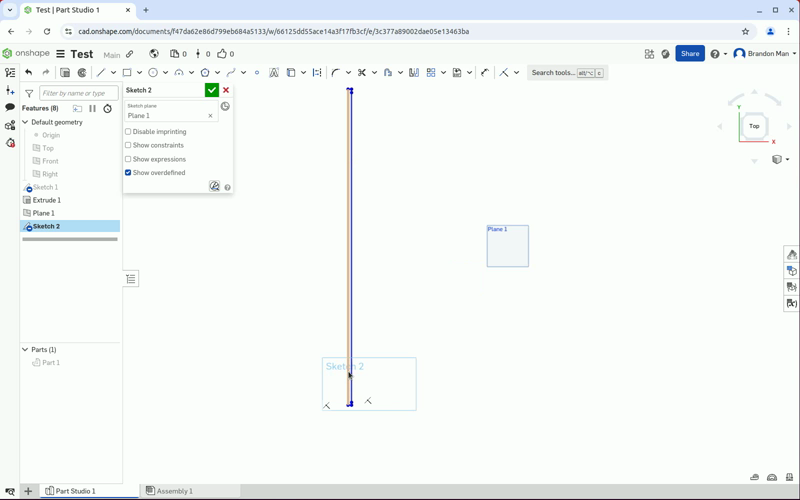
scroll(6)
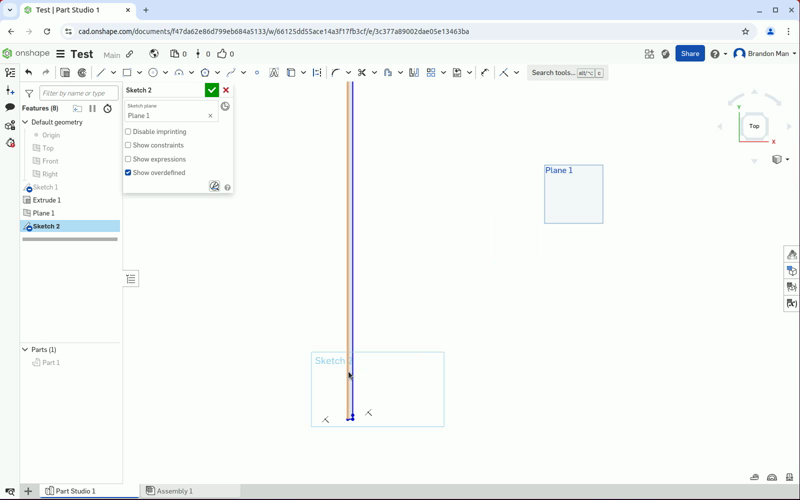
scroll(6)
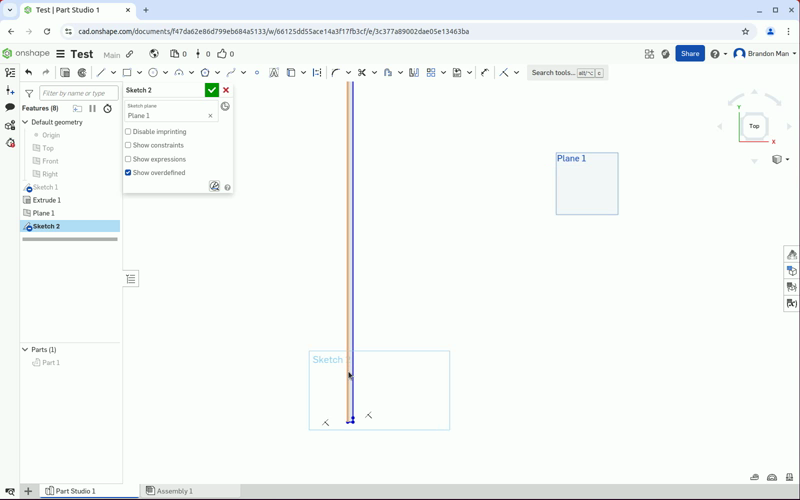
scroll(6)
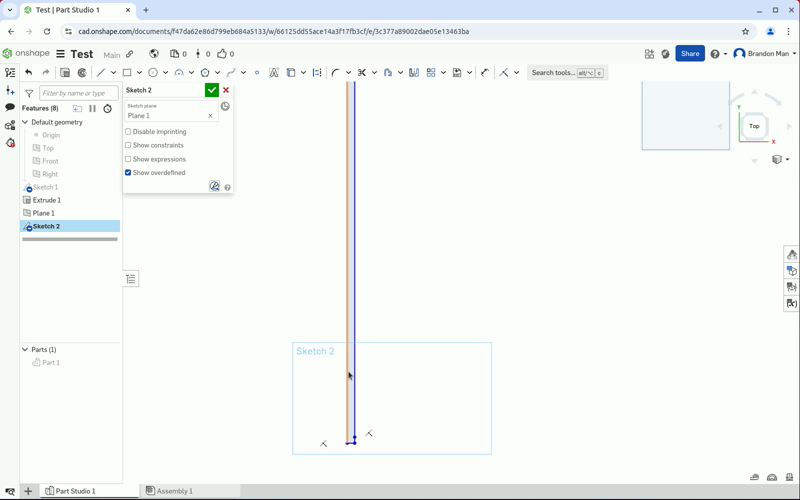
scroll(6)
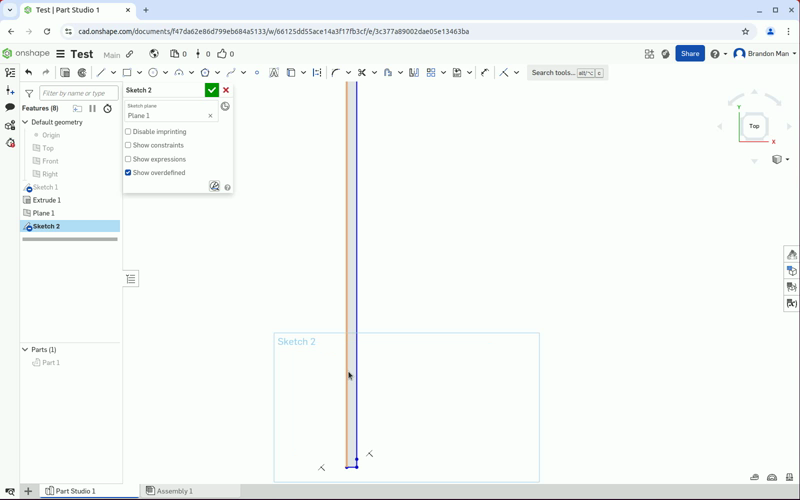
scroll(6)
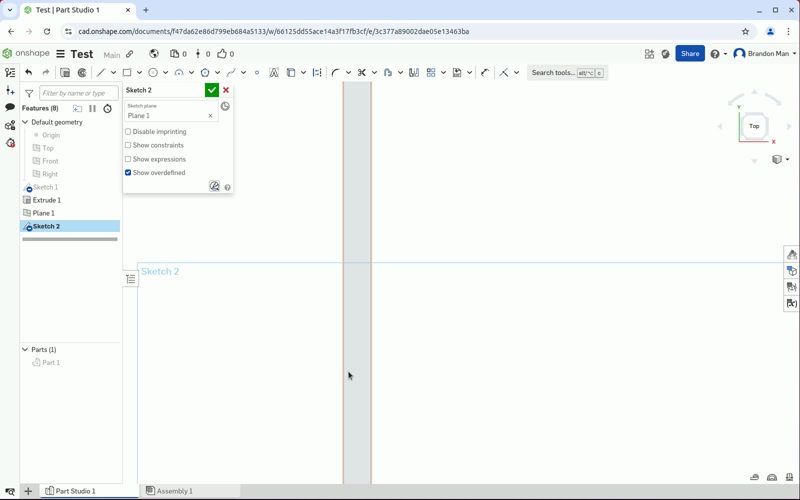
click(348, 371)
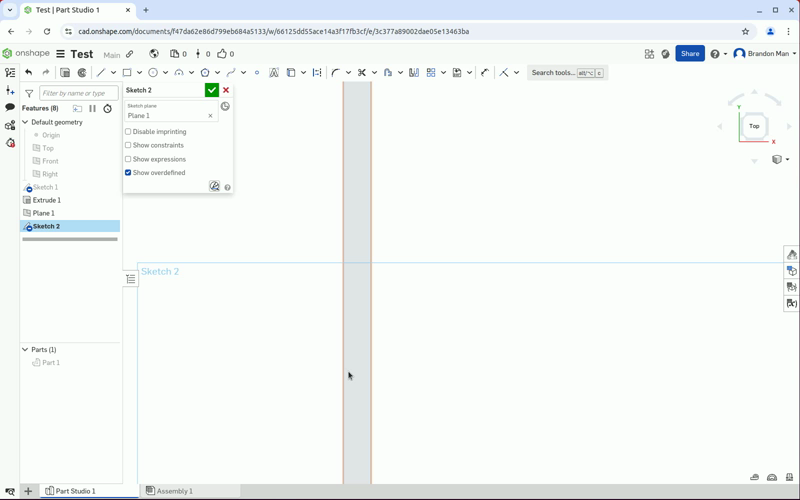
scroll(-6)
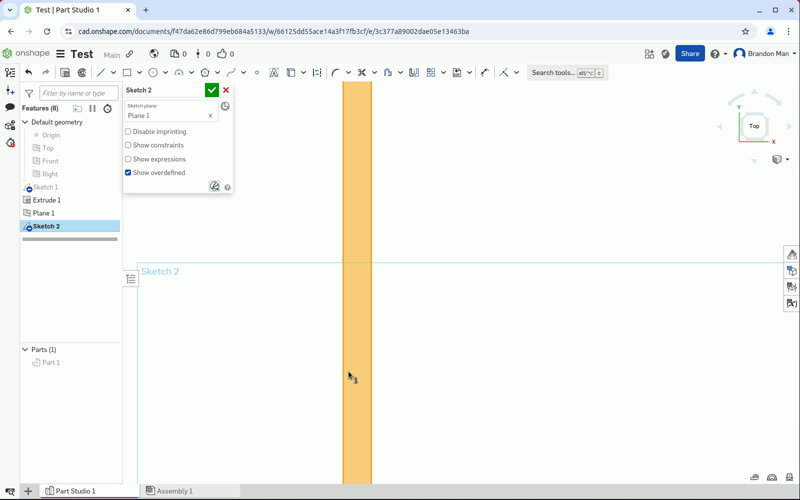
scroll(-6)
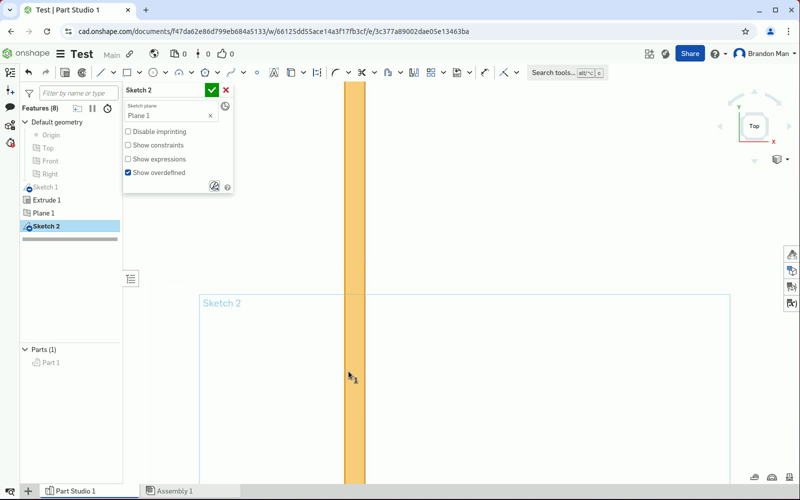
scroll(-6)
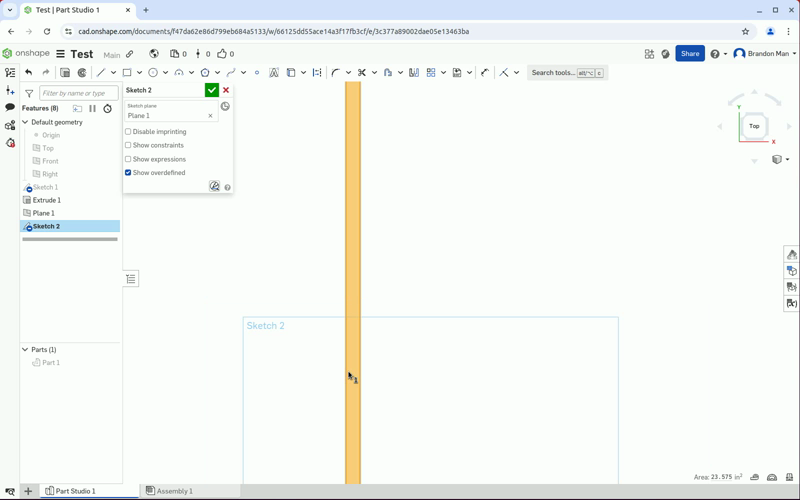
scroll(-6)
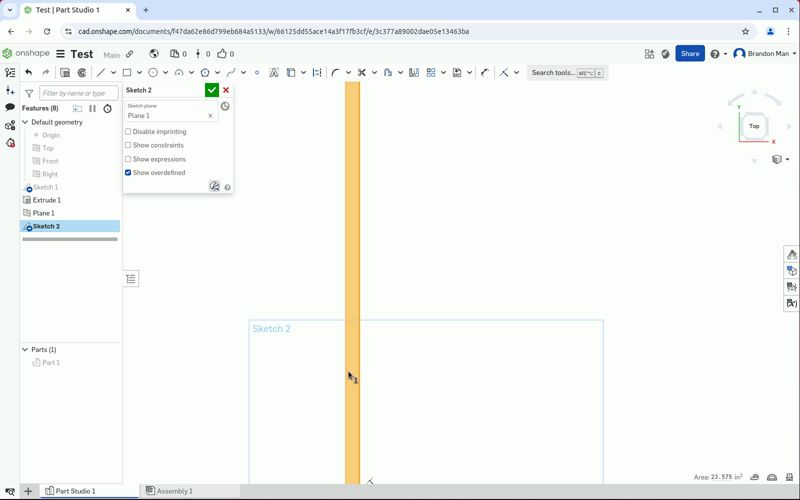
scroll(-6)
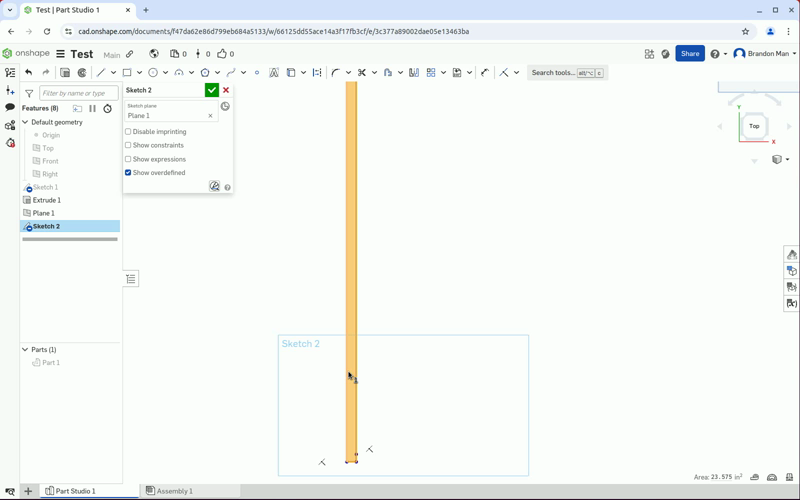
scroll(-6)
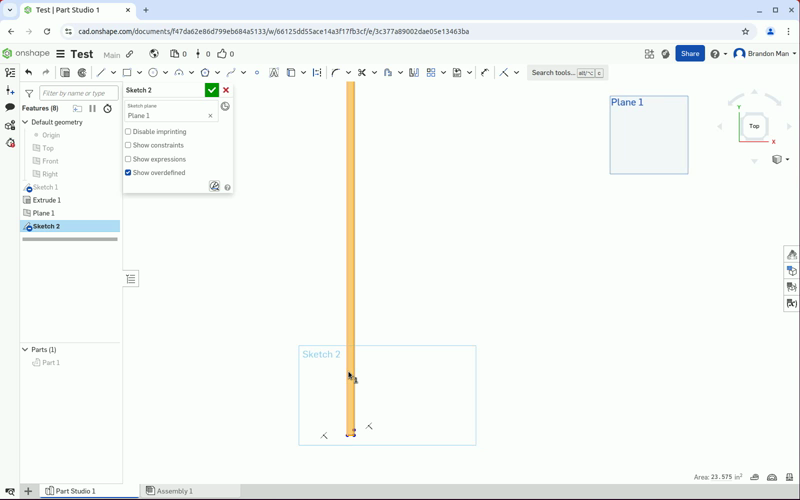
scroll(-6)
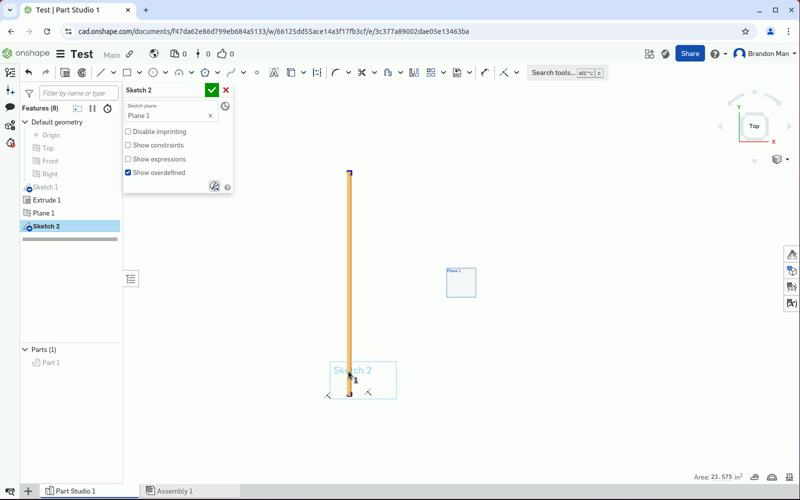
mouse_move(73, 352)
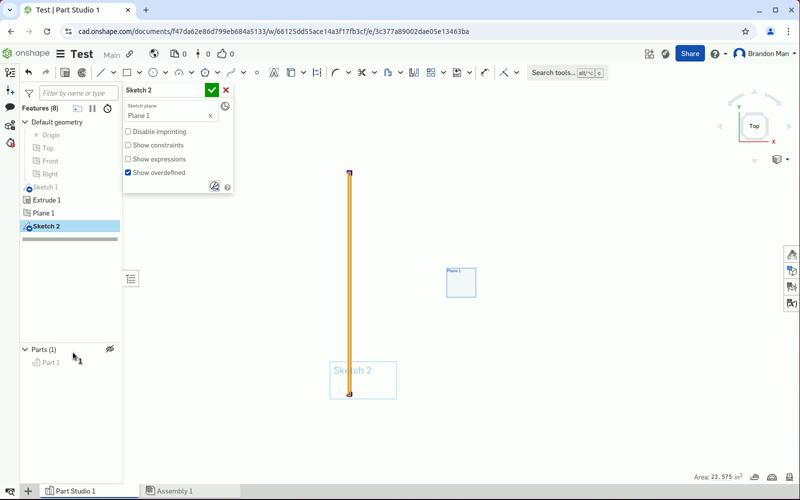
key(shift+y)
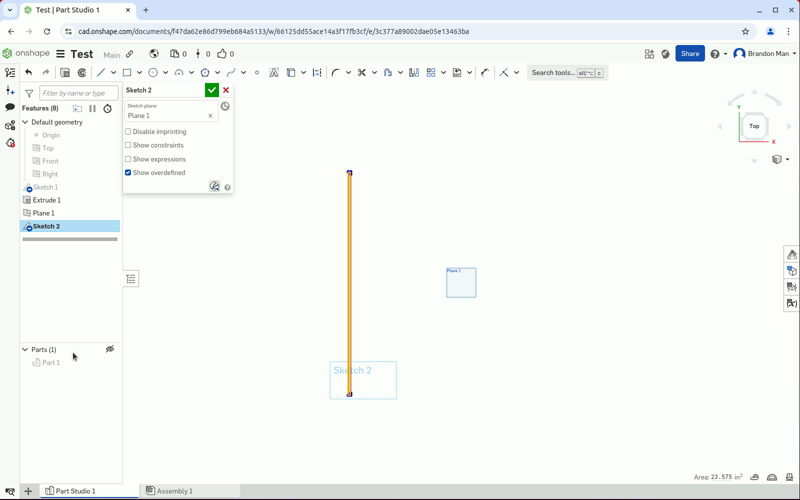
key(shift+e)
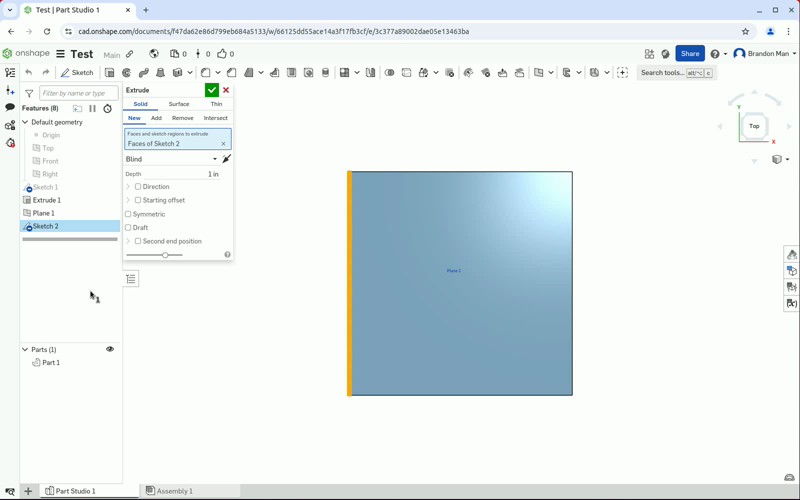
mouse_move(143, 106)
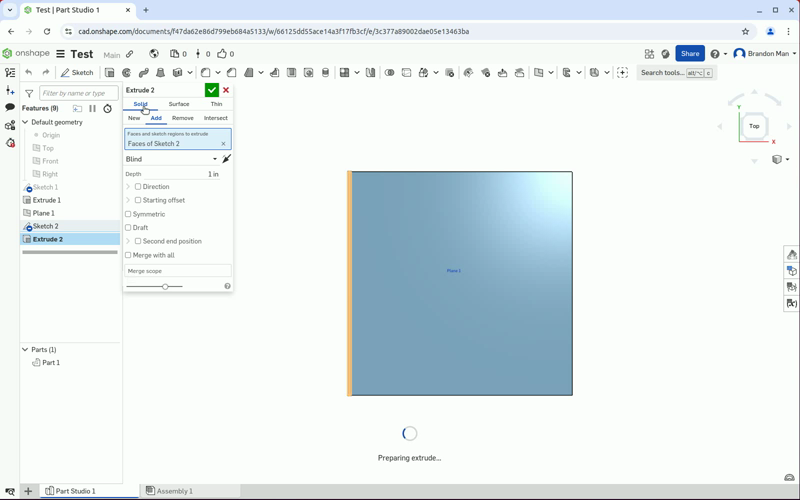
click(143, 106)
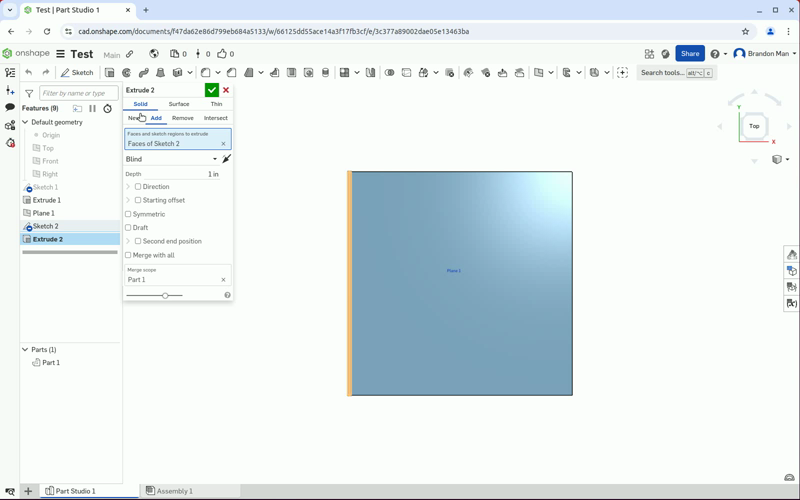
mouse_move(137, 120)
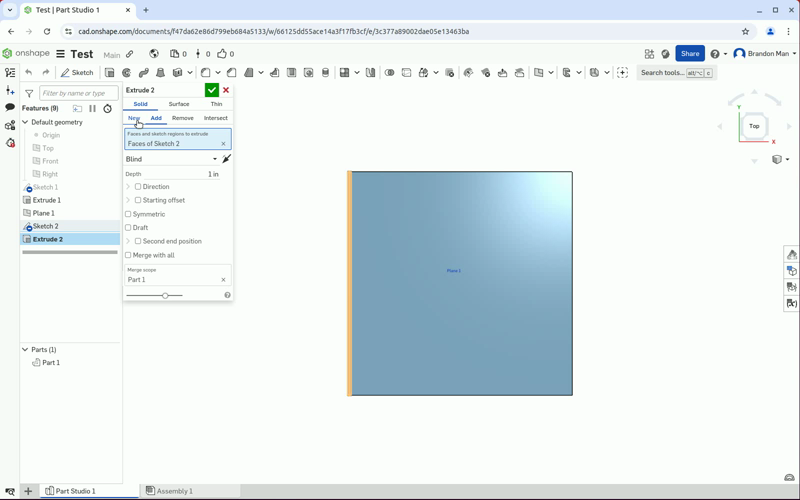
click(137, 120)
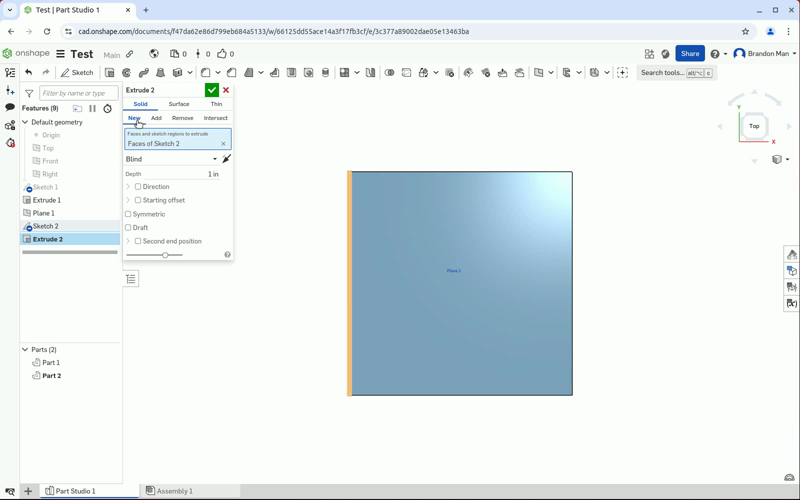
key(tab, 4)
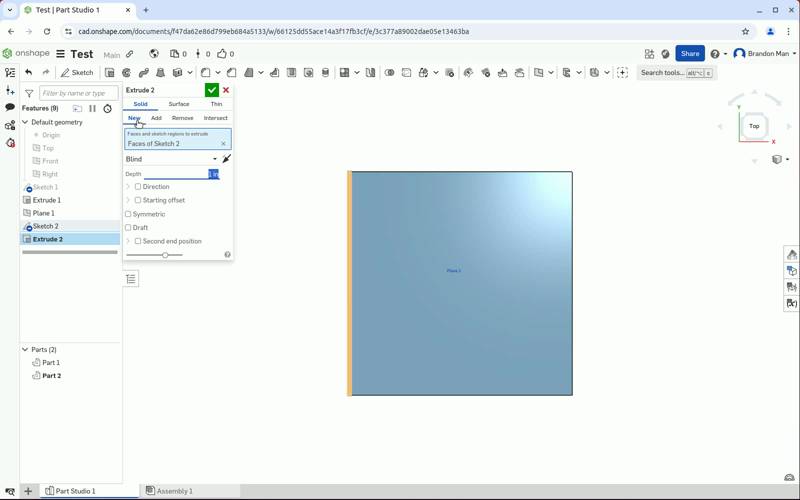
text(10.591)
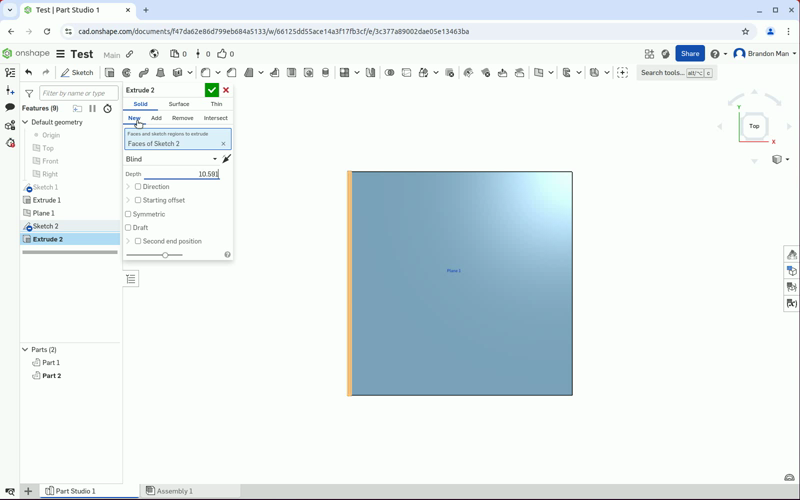
key(enter)
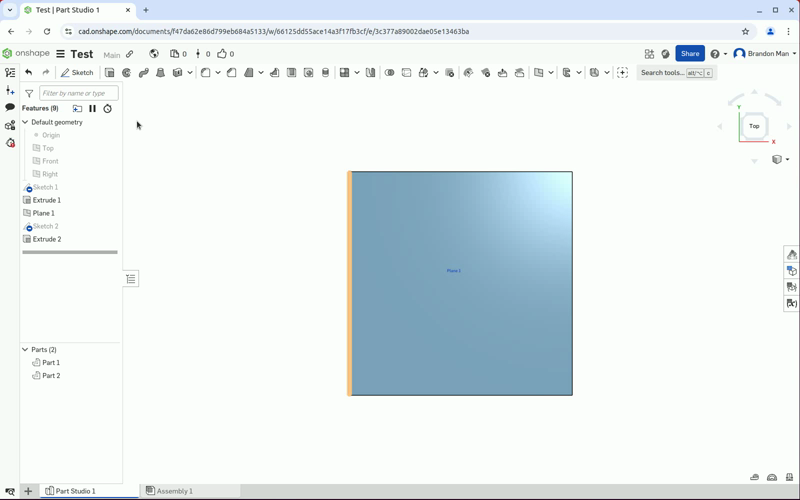
key(shift+h)
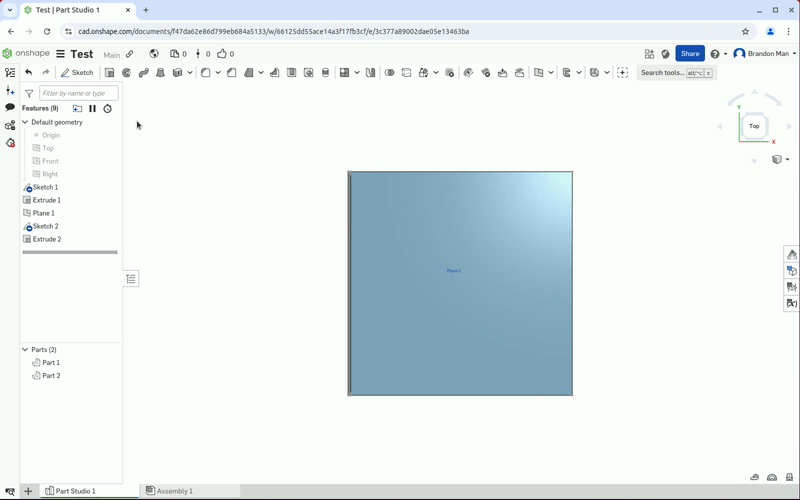
key(shift+h)
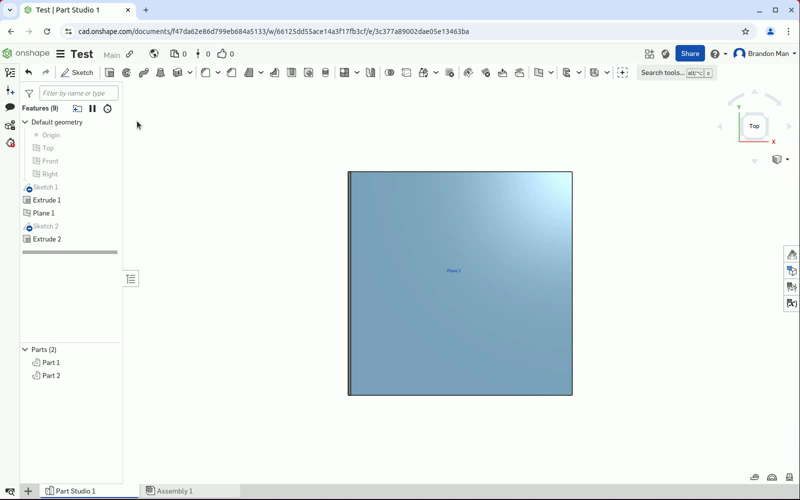
mouse_move(73, 189)
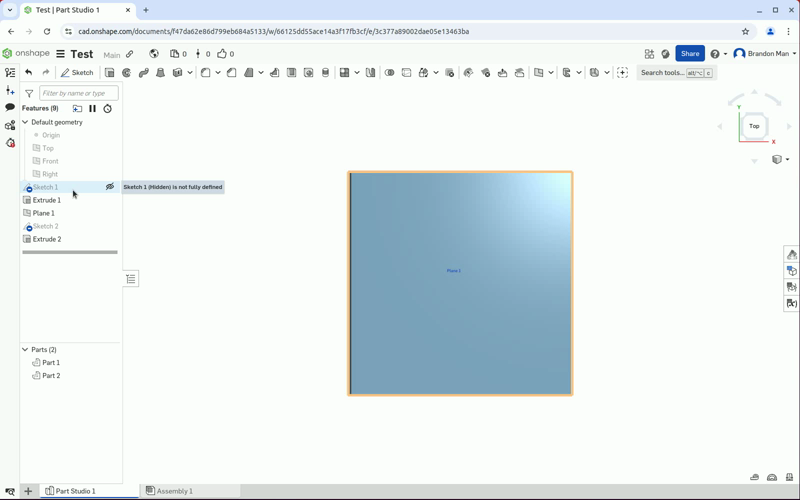
click(73, 189)
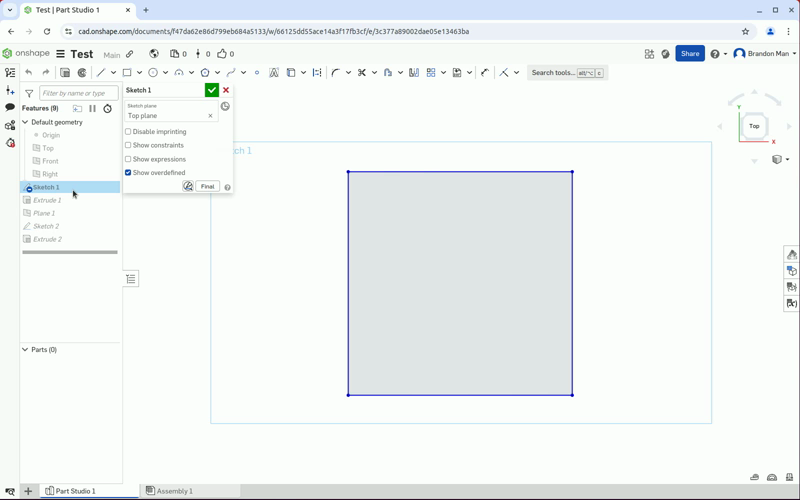
mouse_move(229, 92)
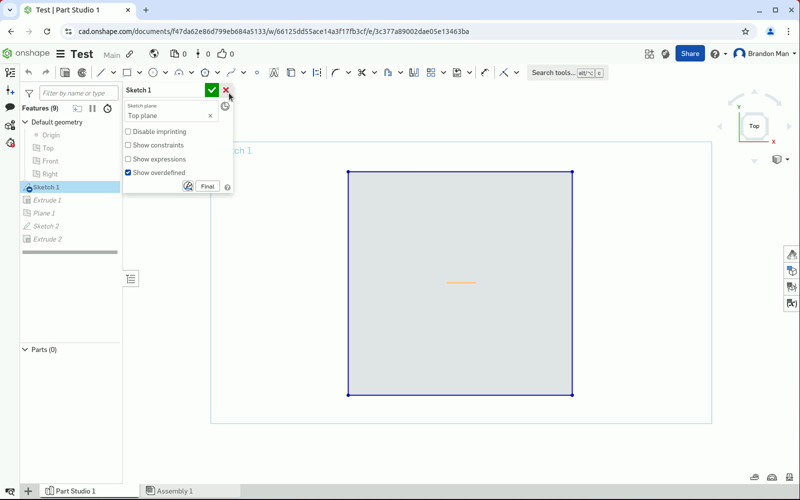
click(229, 92)
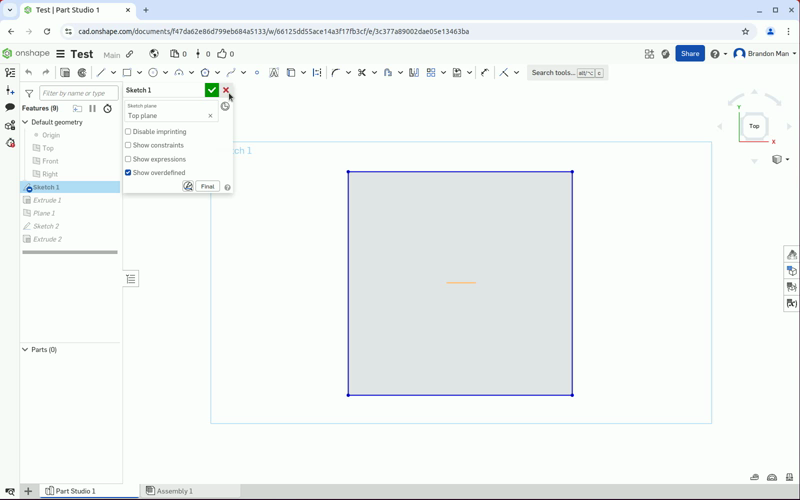
key(shift+s)
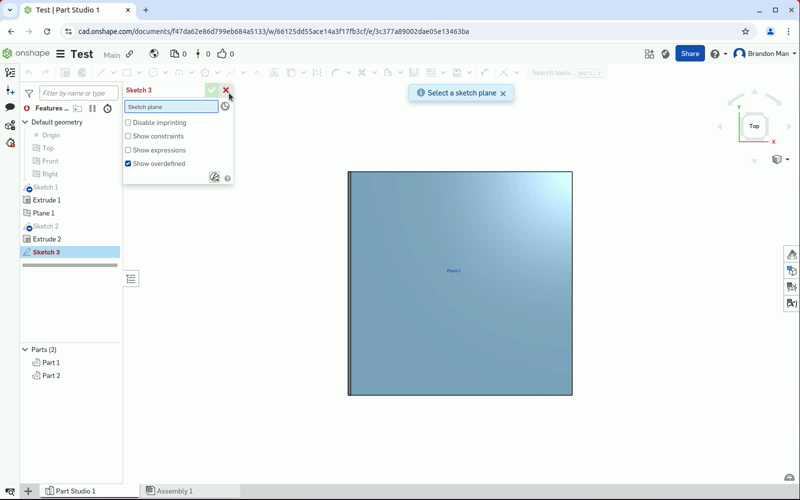
mouse_move(73, 215)
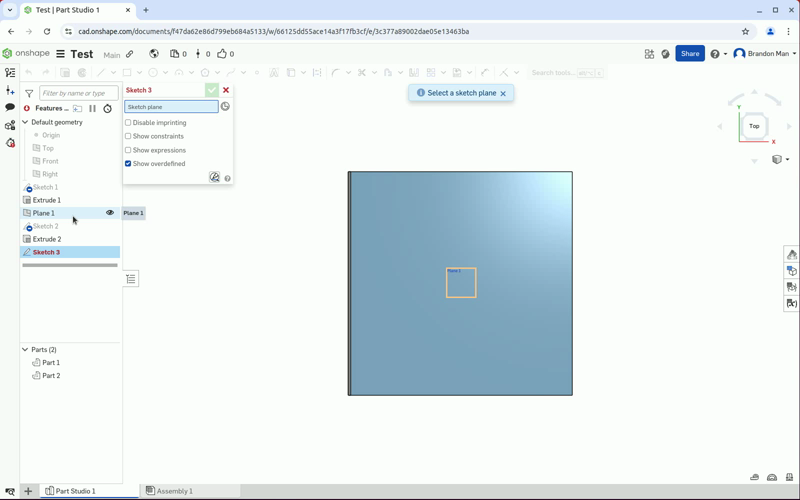
click(73, 215)
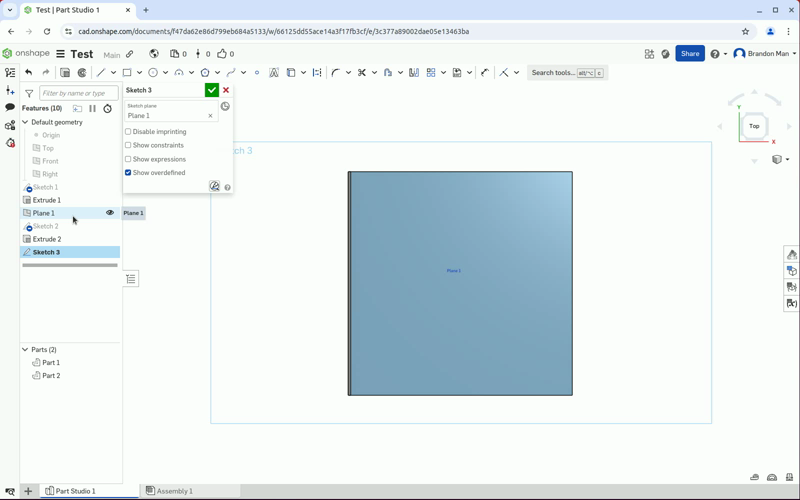
mouse_move(73, 352)
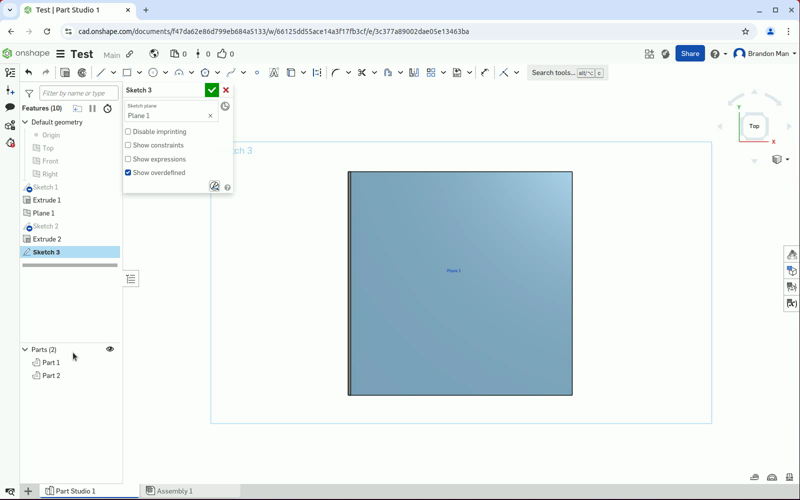
key(y)
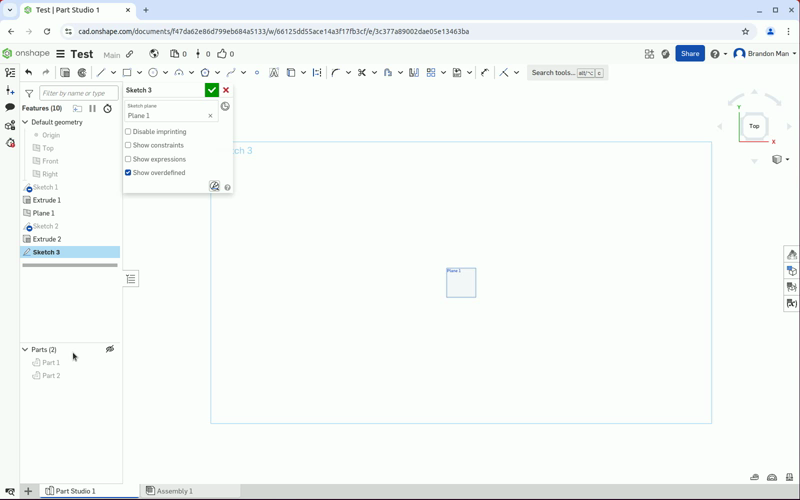
key(l)
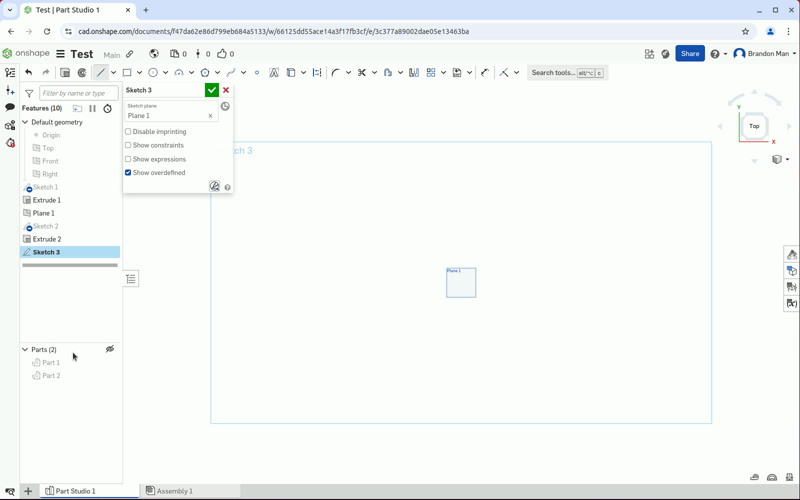
key_down(shift)
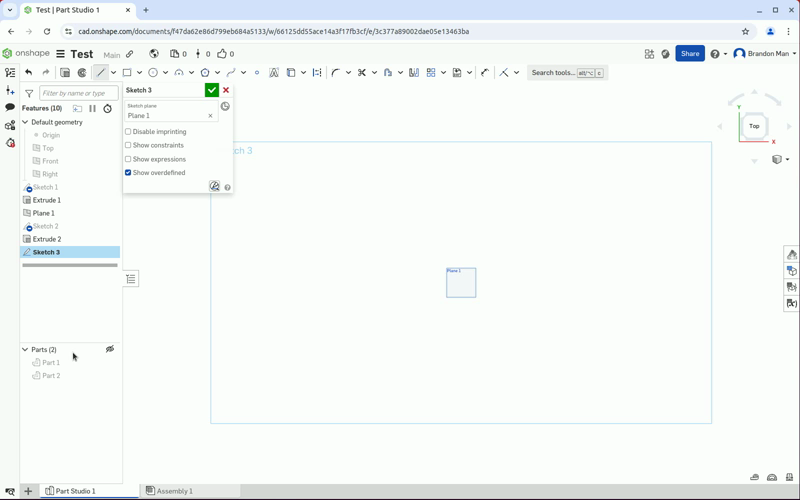
mouse_move(569, 395)
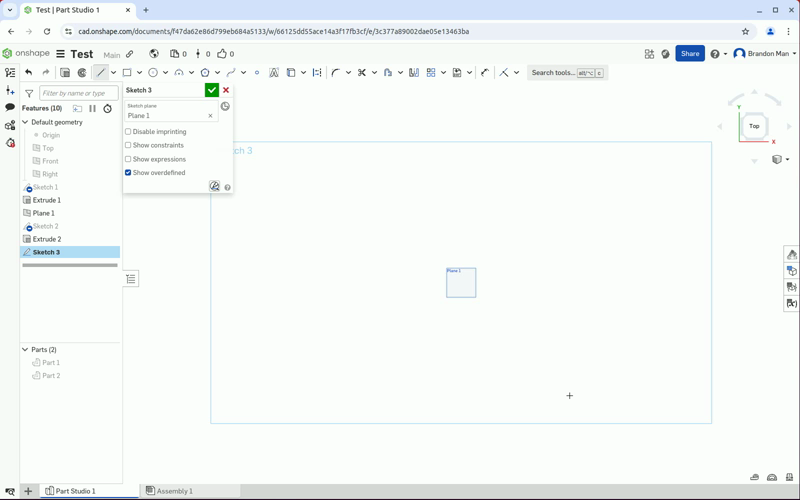
click(569, 395)
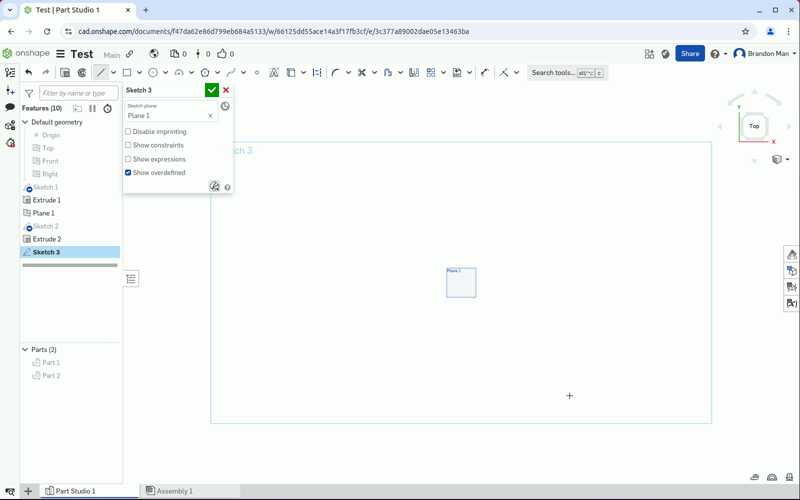
key_up(shift)
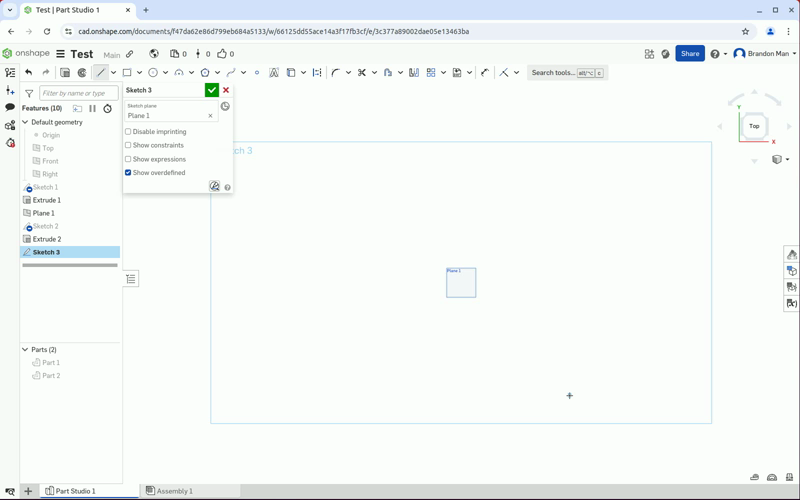
key_down(shift)
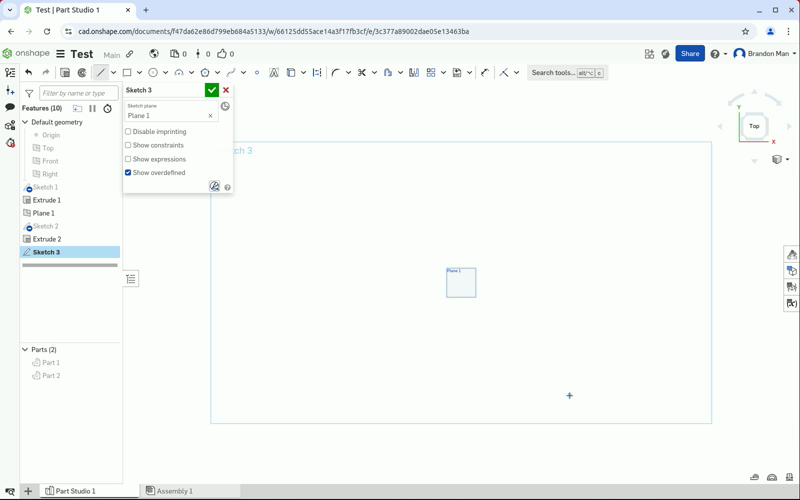
mouse_move(589, 395)
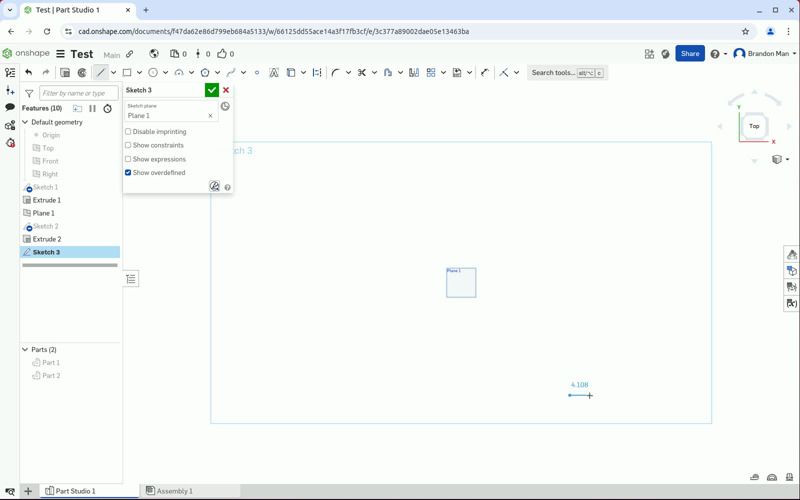
mouse_move(572, 395)
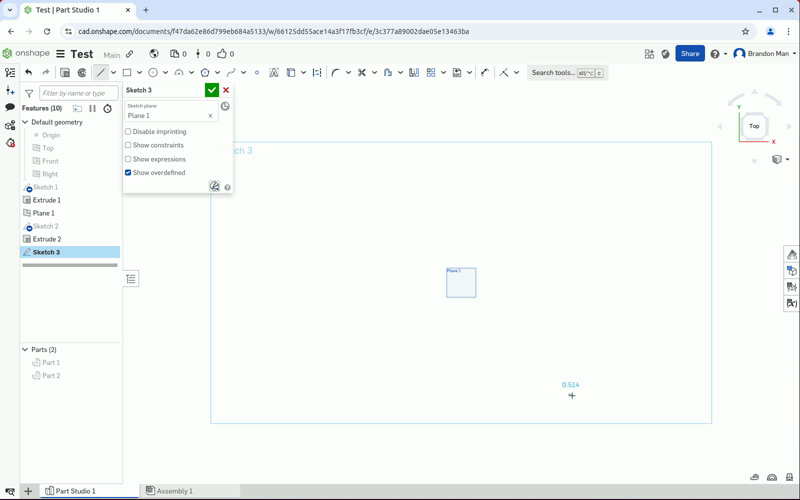
scroll(6)
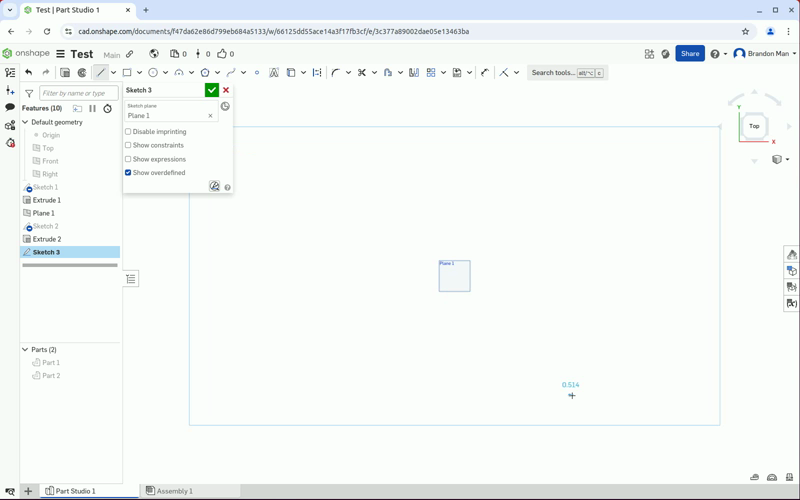
scroll(6)
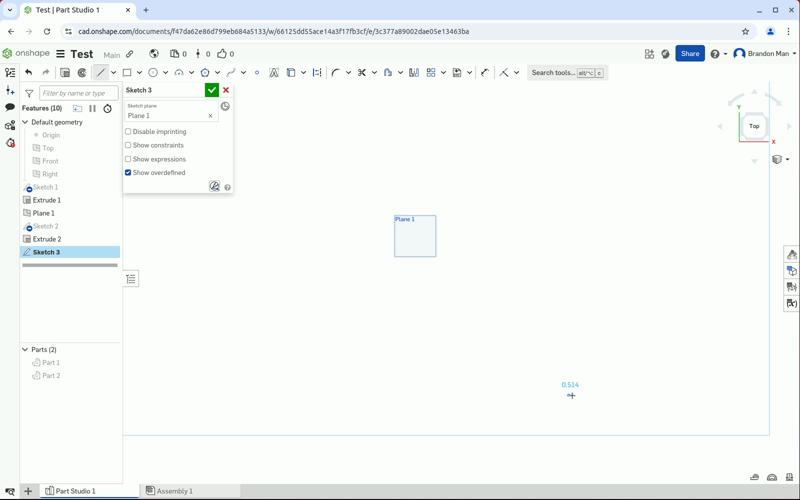
scroll(6)
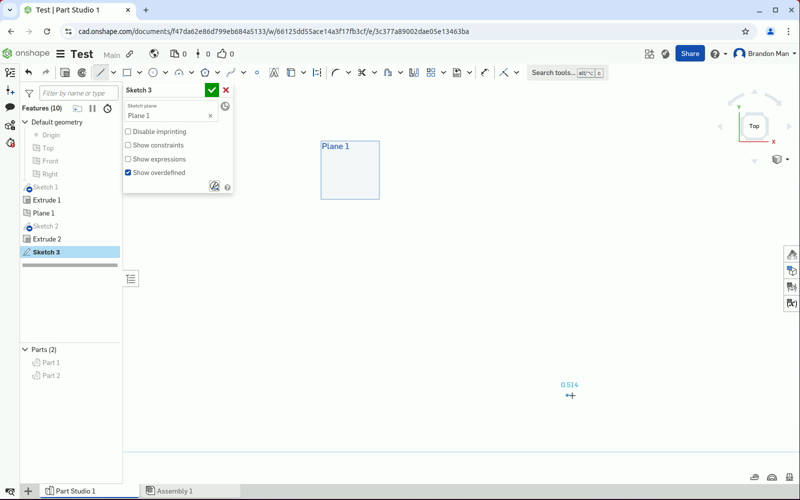
scroll(6)
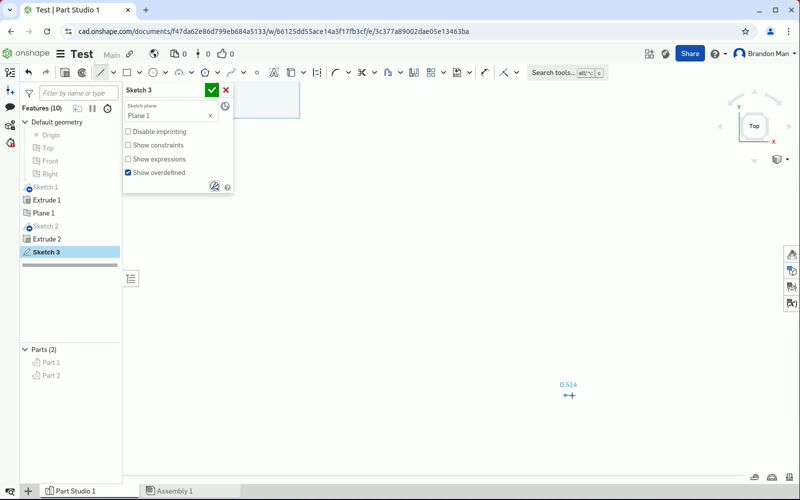
scroll(6)
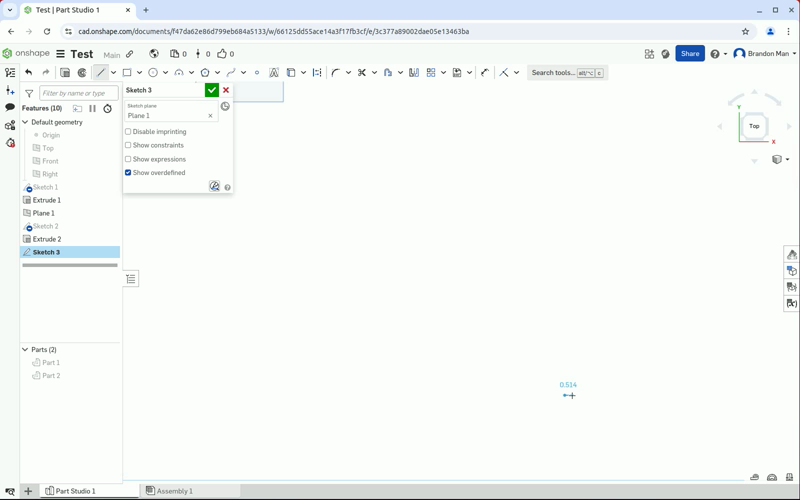
scroll(6)
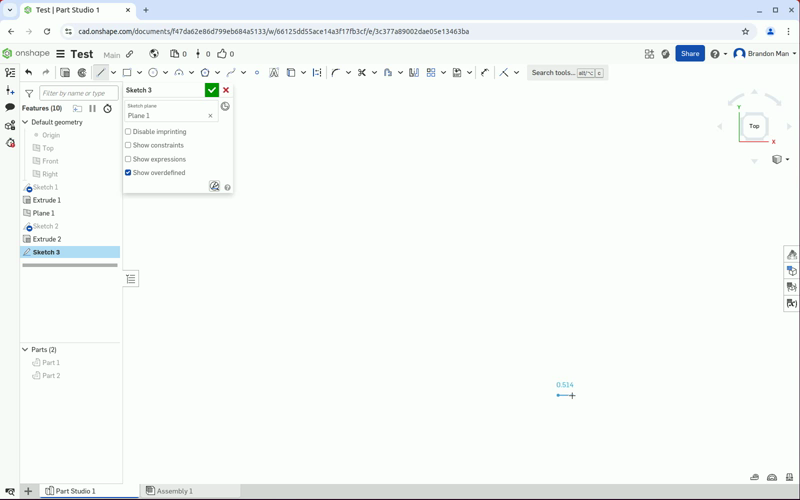
scroll(6)
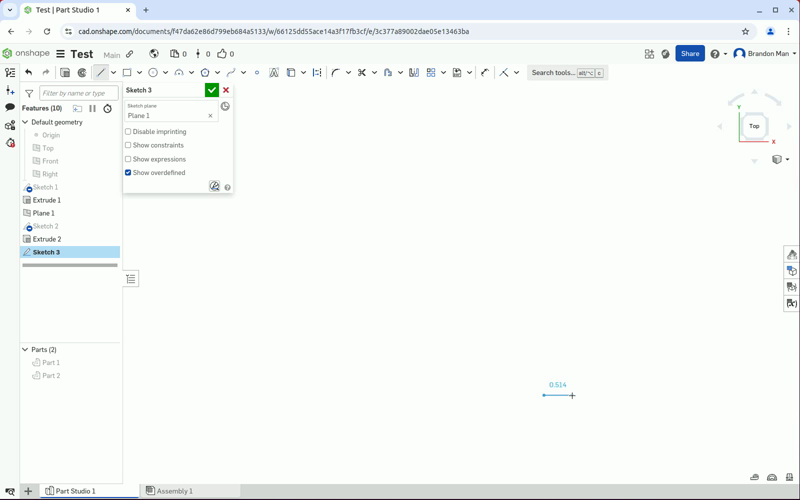
click(572, 395)
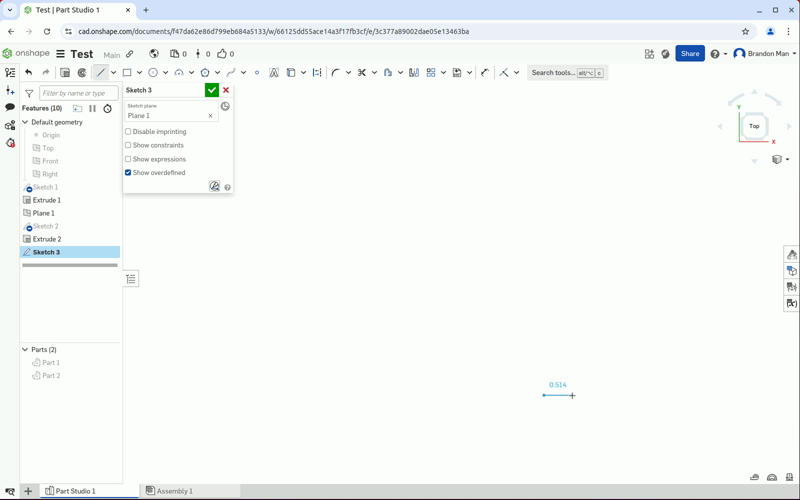
scroll(-6)
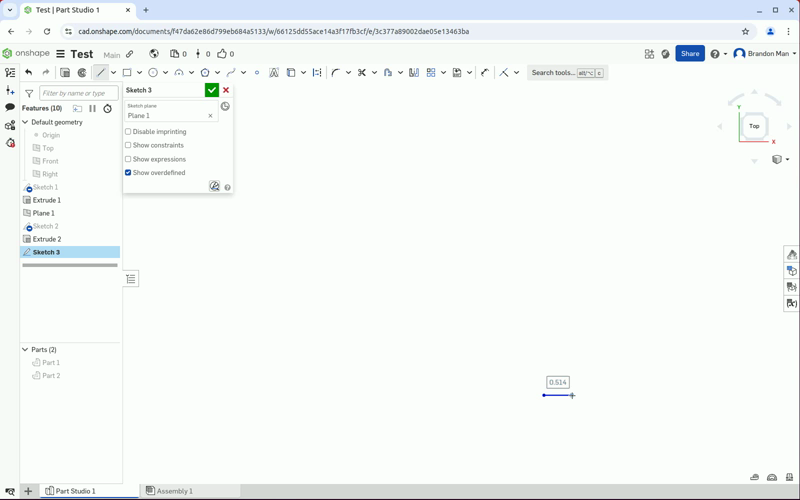
scroll(-6)
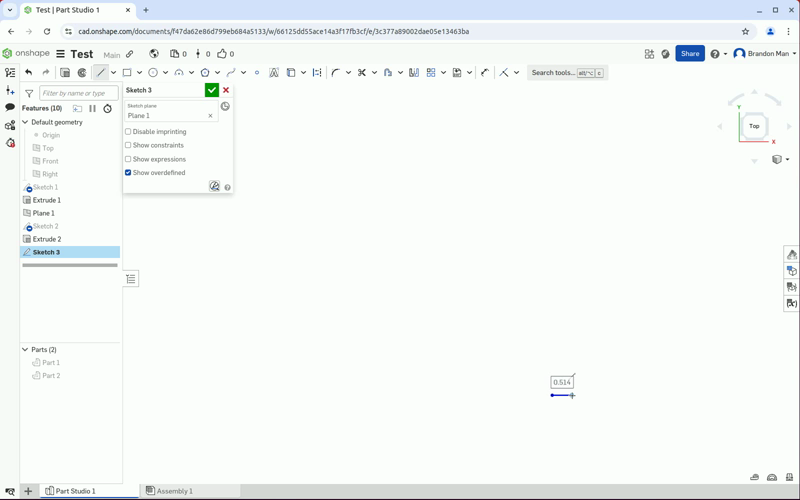
scroll(-6)
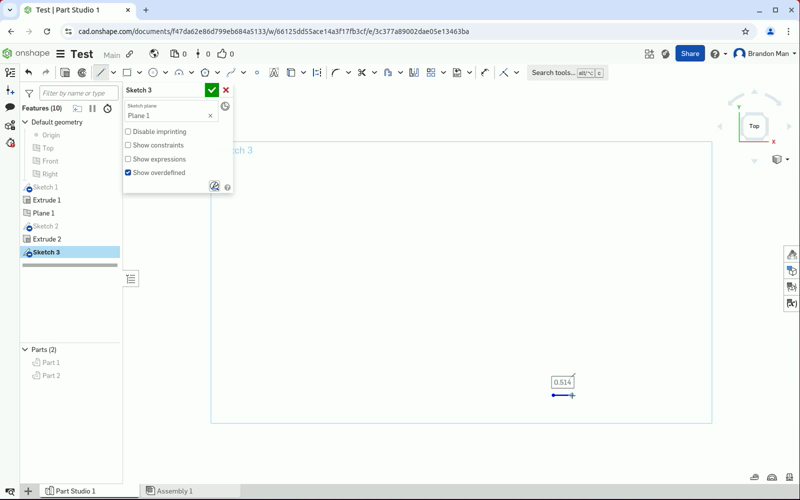
scroll(-6)
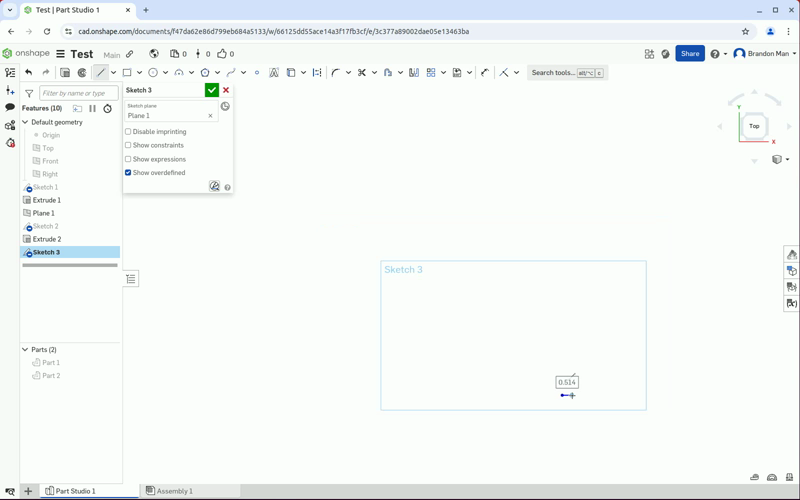
scroll(-6)
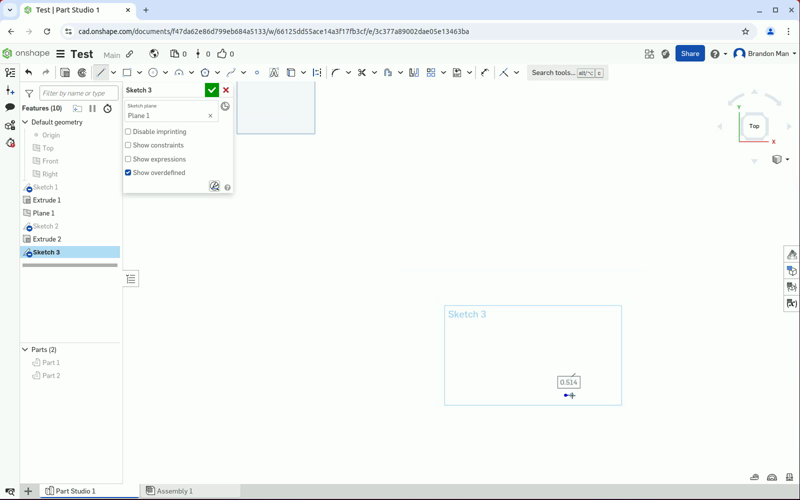
scroll(-6)
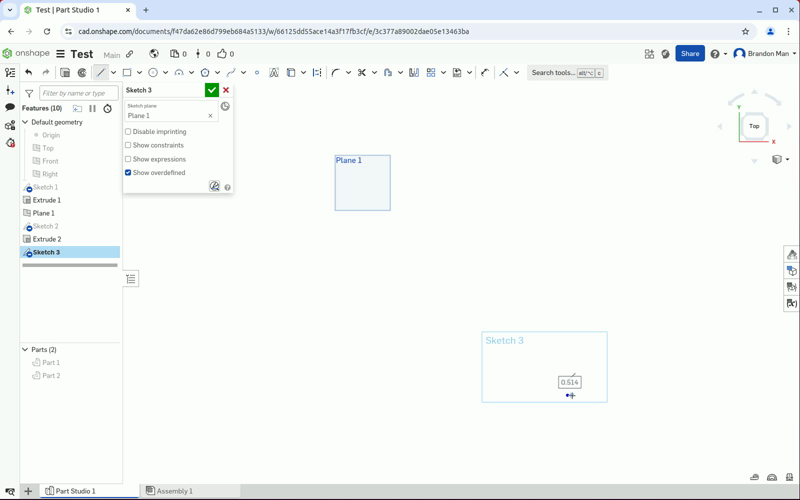
scroll(-6)
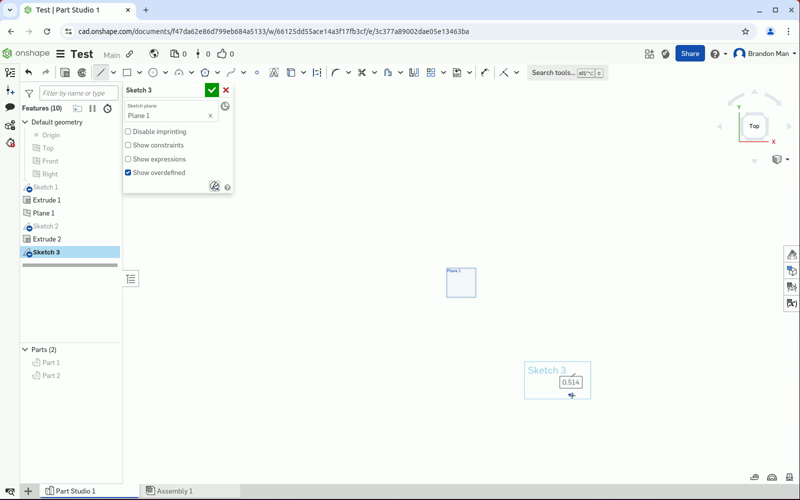
key_up(shift)
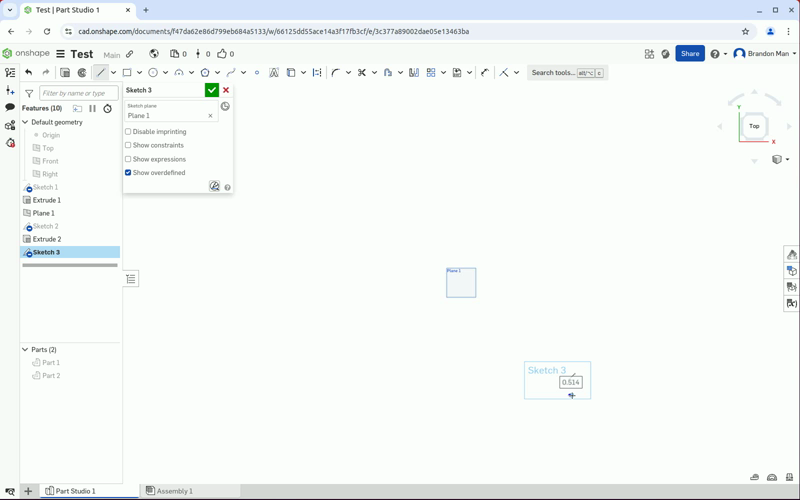
key_down(shift)
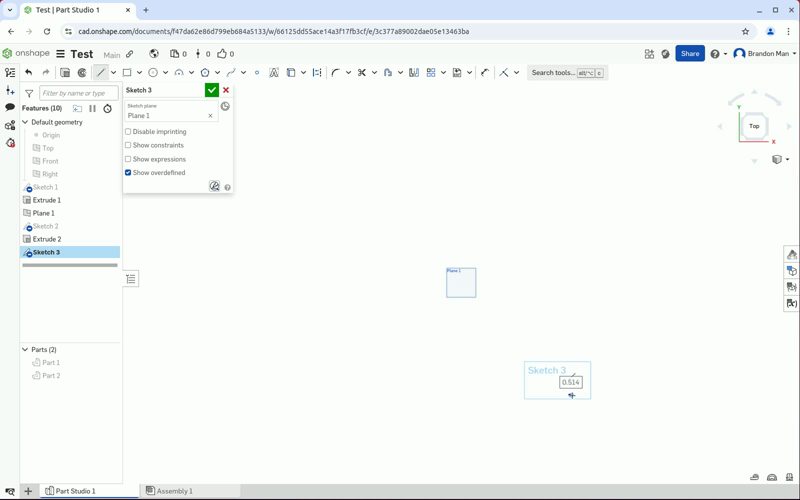
mouse_move(572, 171)
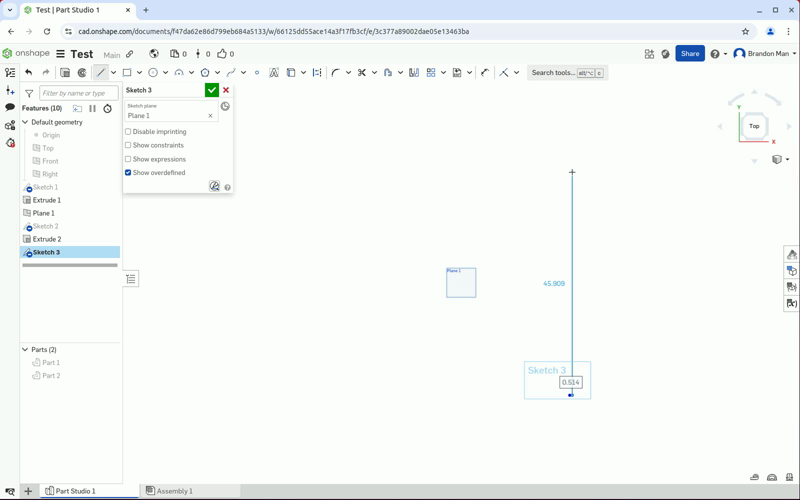
click(572, 171)
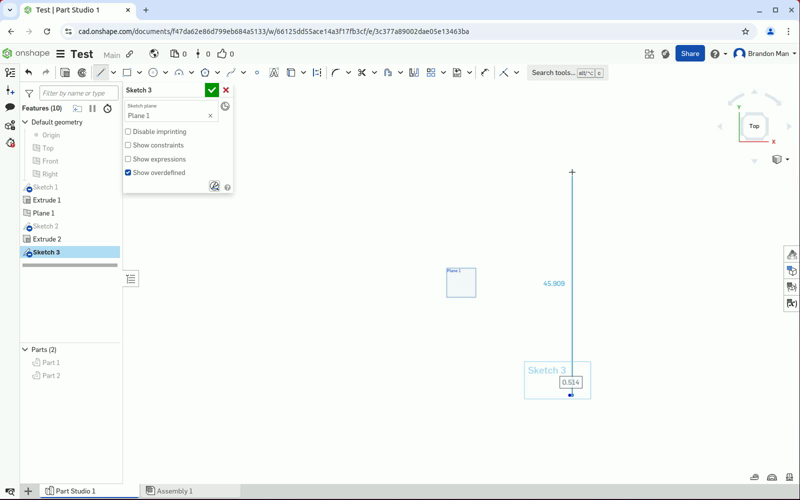
key_up(shift)
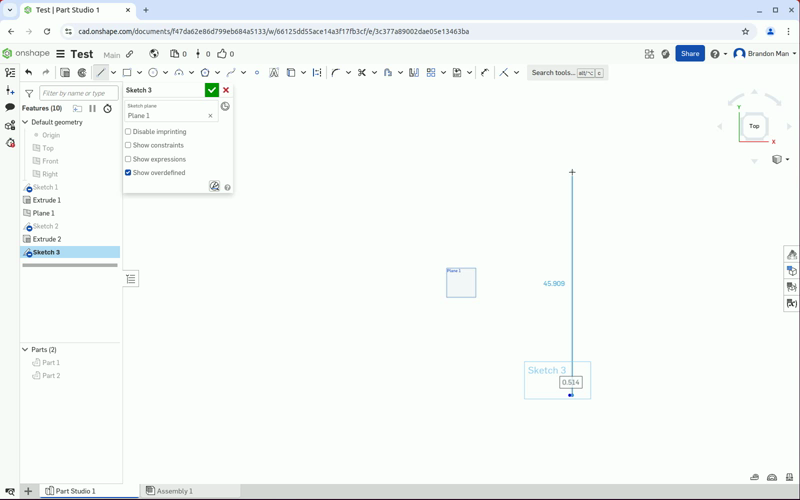
key_down(shift)
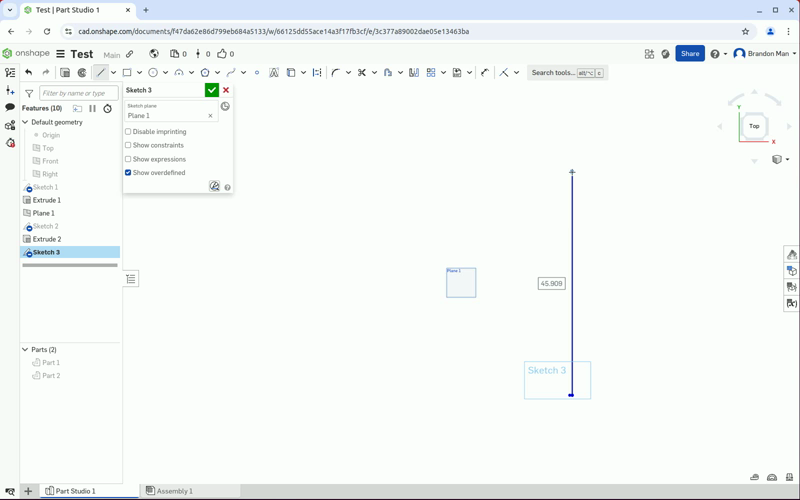
mouse_move(589, 171)
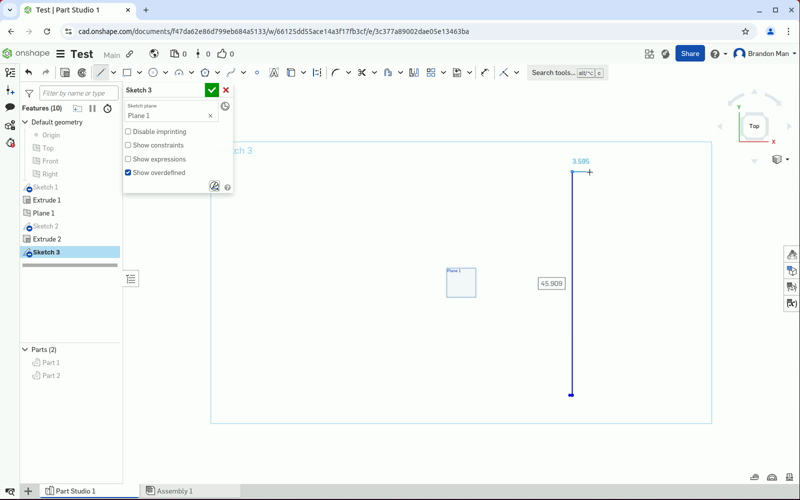
mouse_move(569, 171)
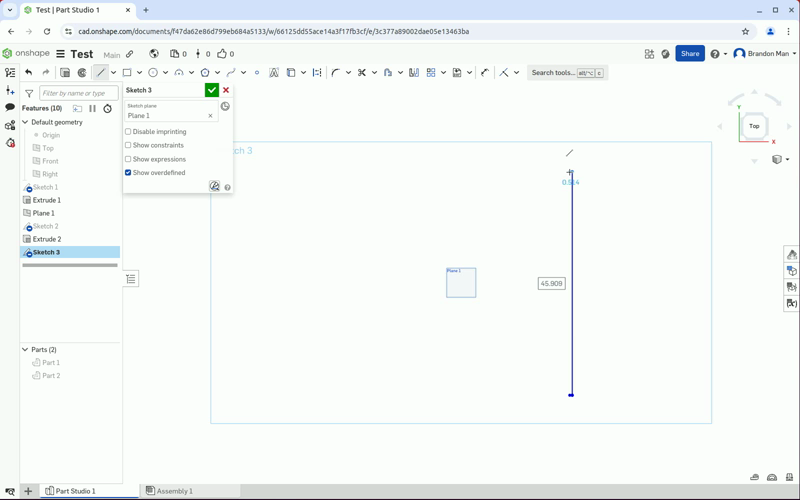
scroll(6)
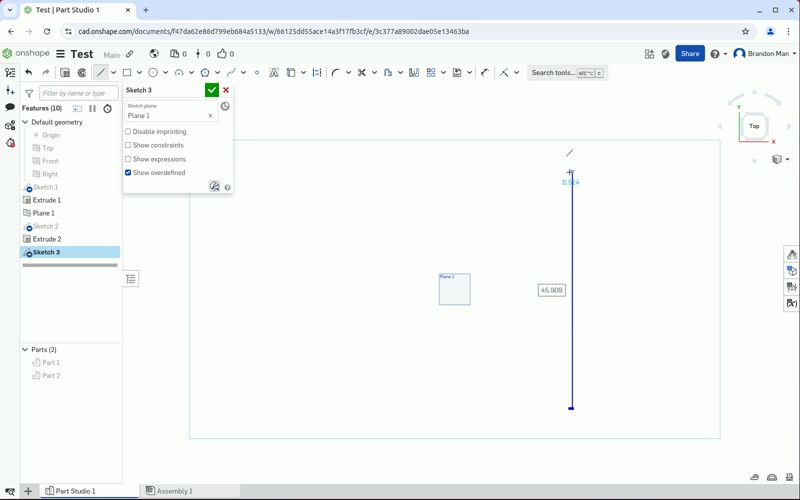
scroll(6)
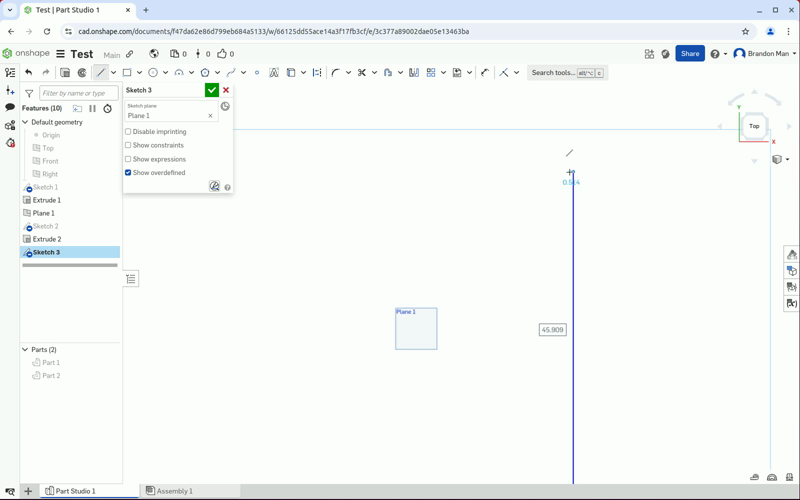
scroll(6)
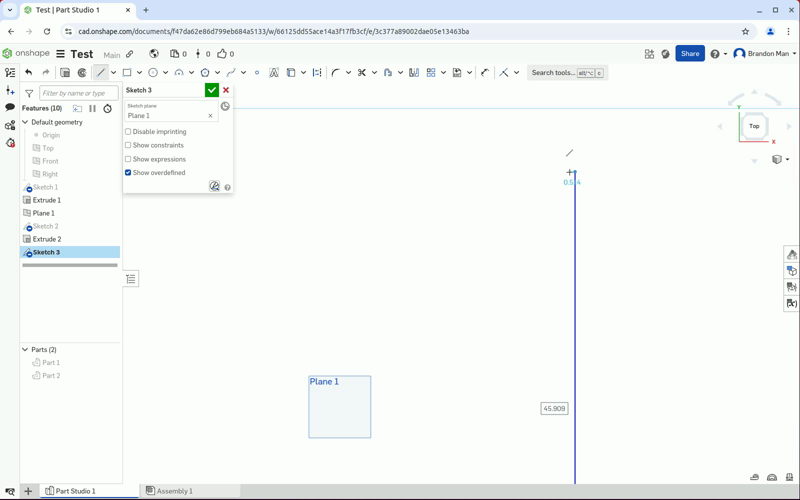
scroll(6)
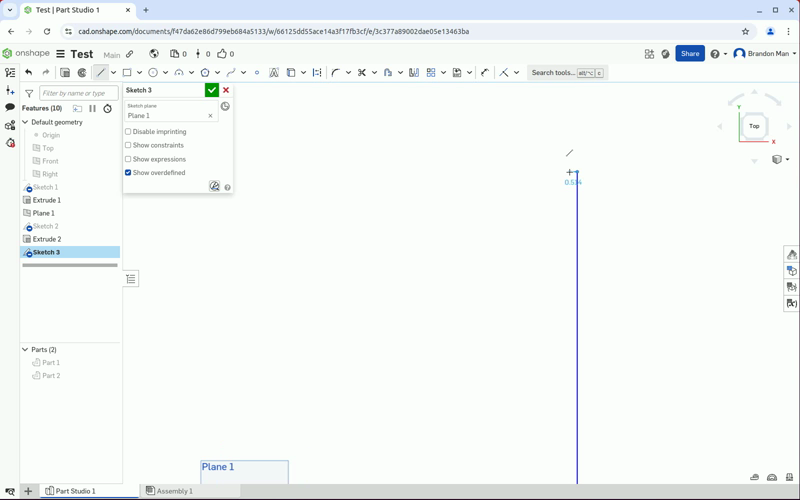
scroll(6)
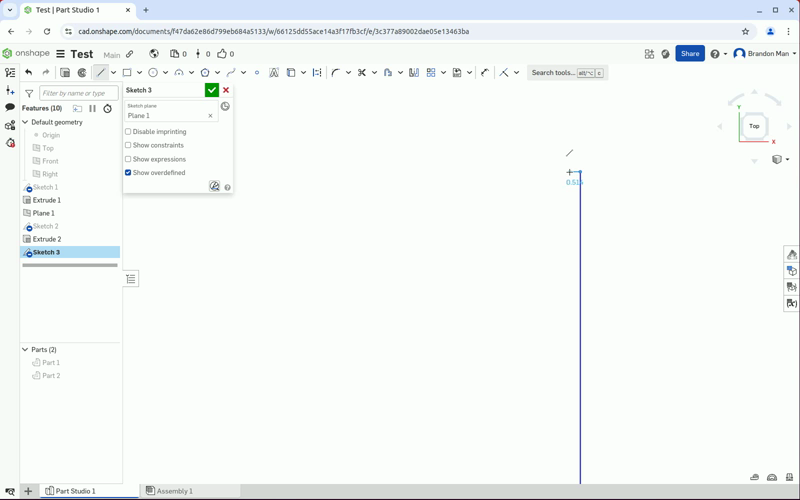
scroll(6)
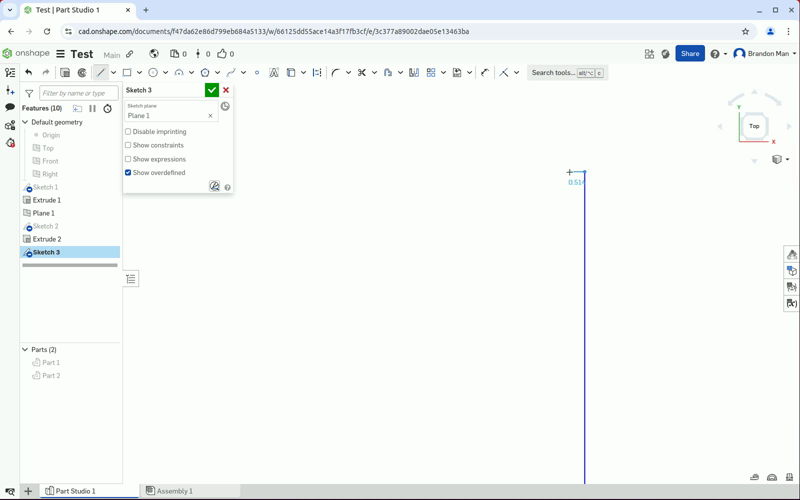
scroll(6)
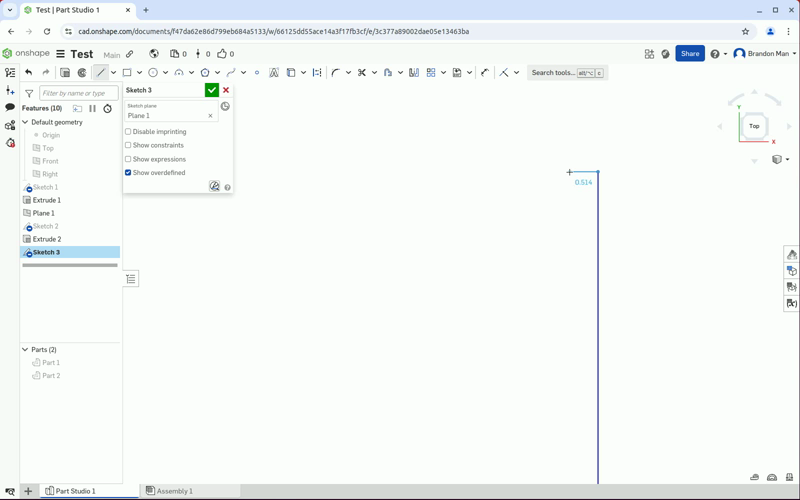
click(569, 171)
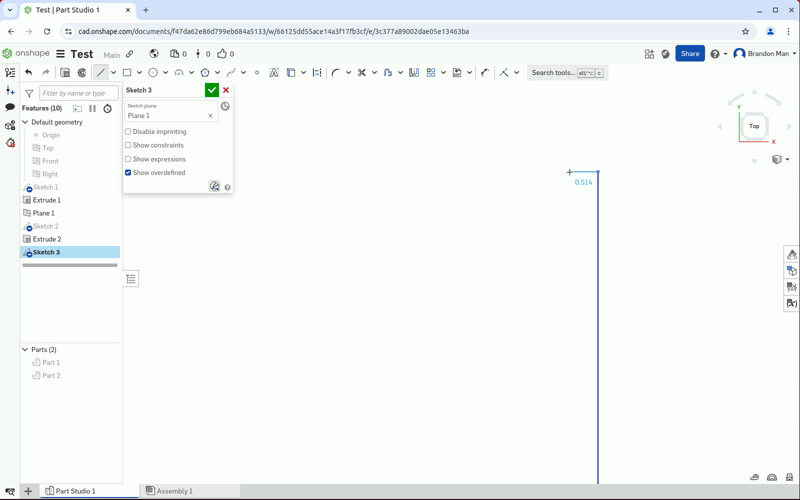
scroll(-6)
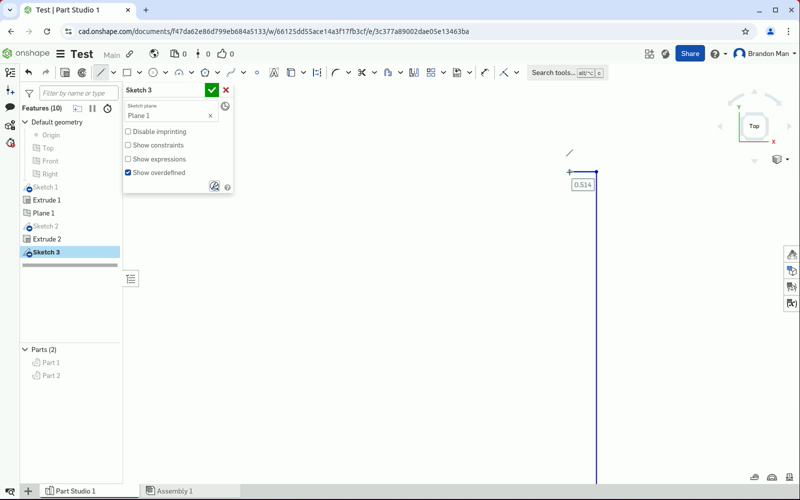
scroll(-6)
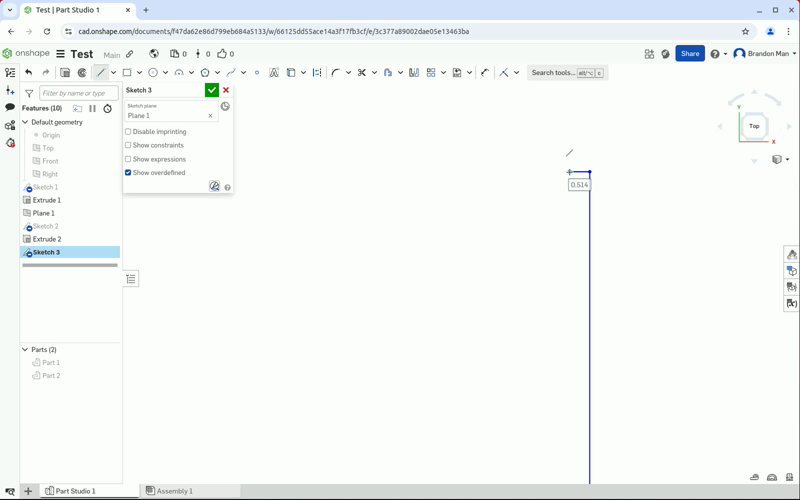
scroll(-6)
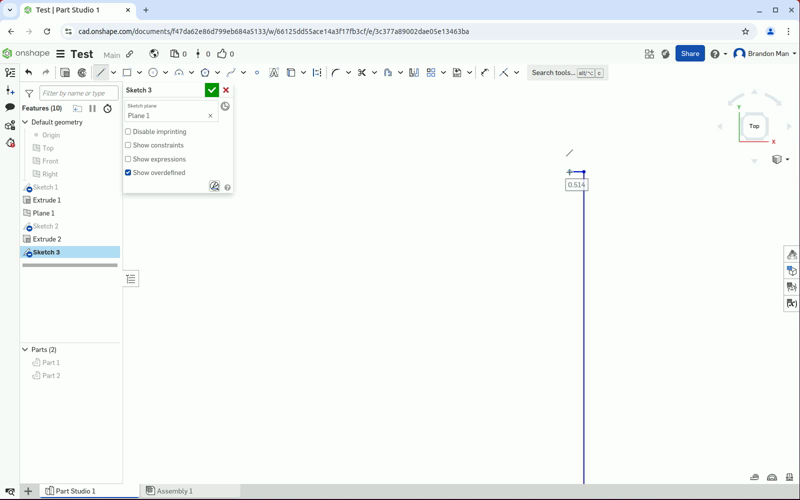
scroll(-6)
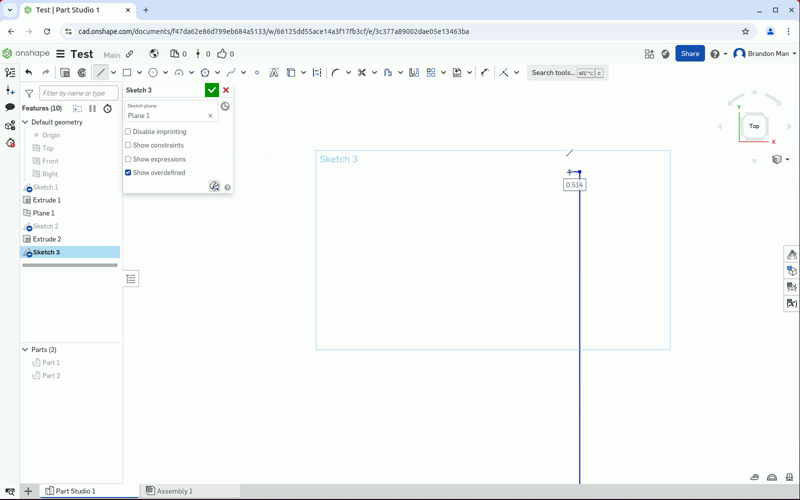
scroll(-6)
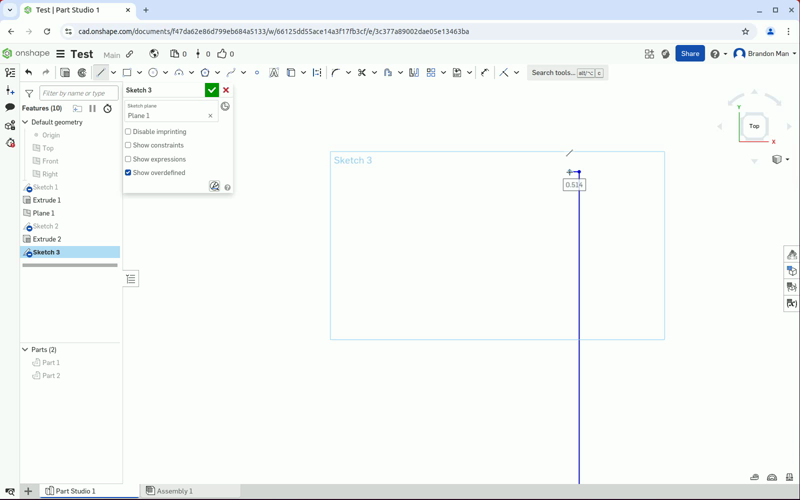
scroll(-6)
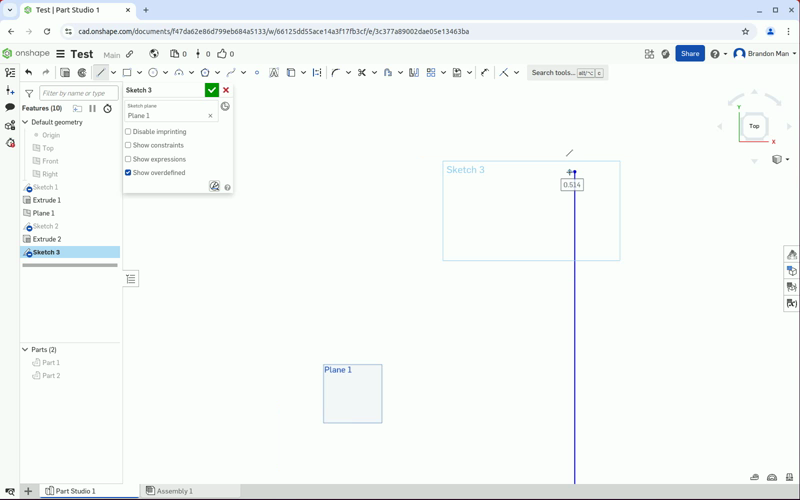
scroll(-6)
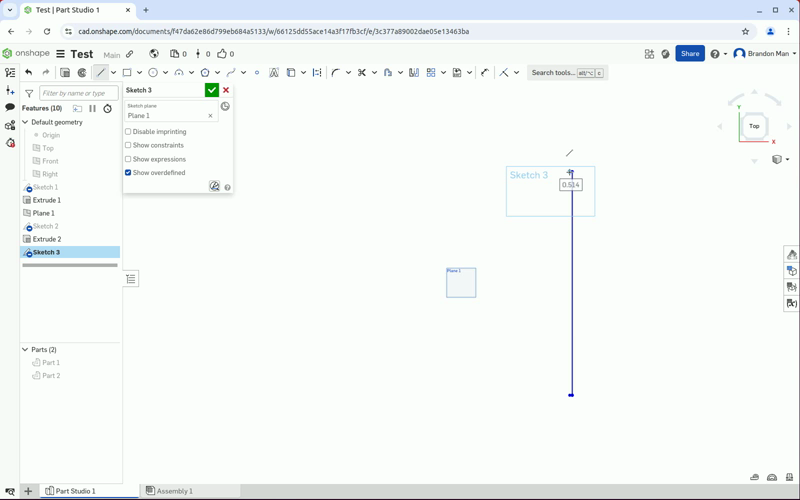
key_up(shift)
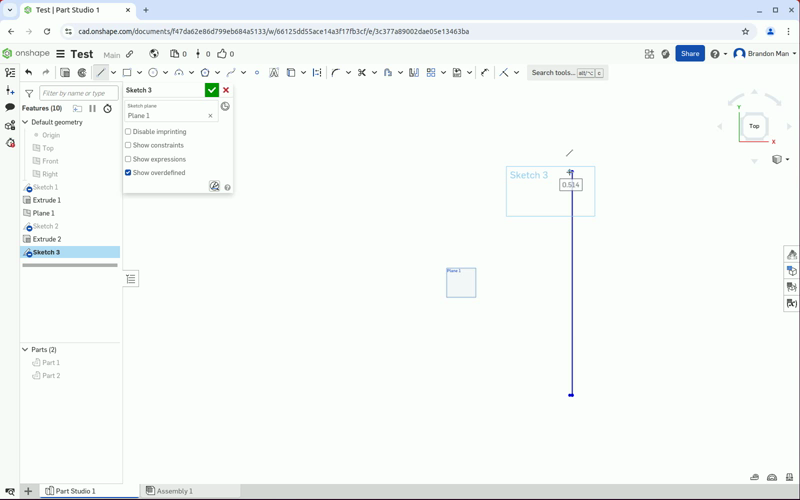
key_down(shift)
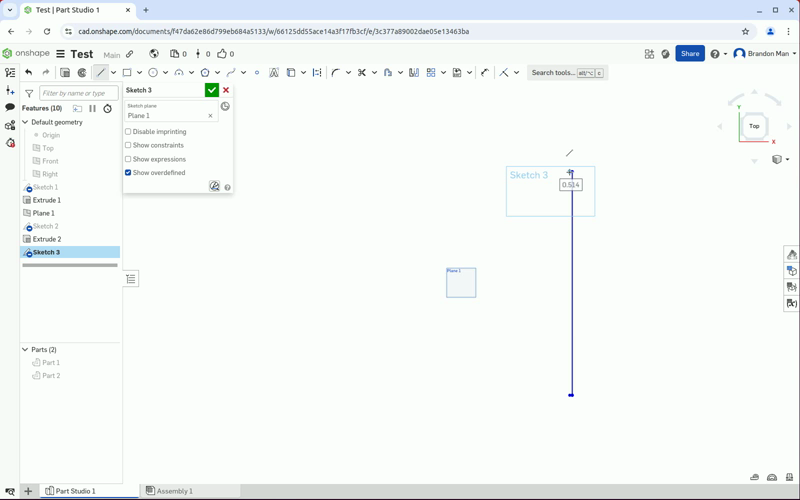
mouse_move(589, 171)
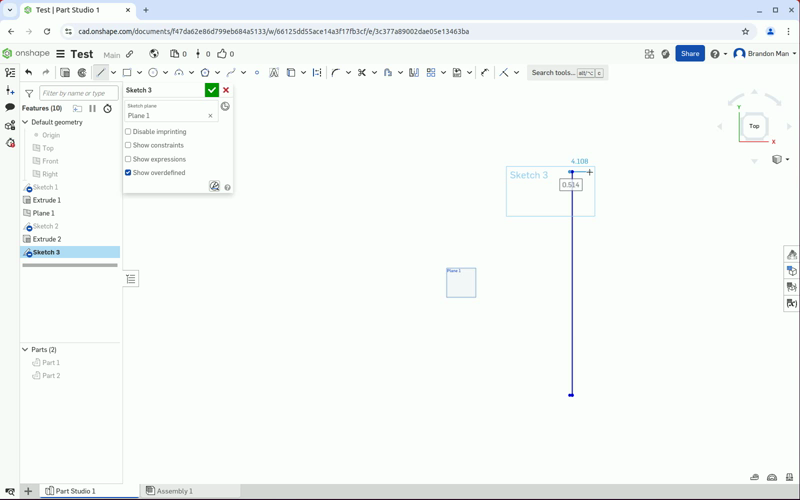
mouse_move(569, 174)
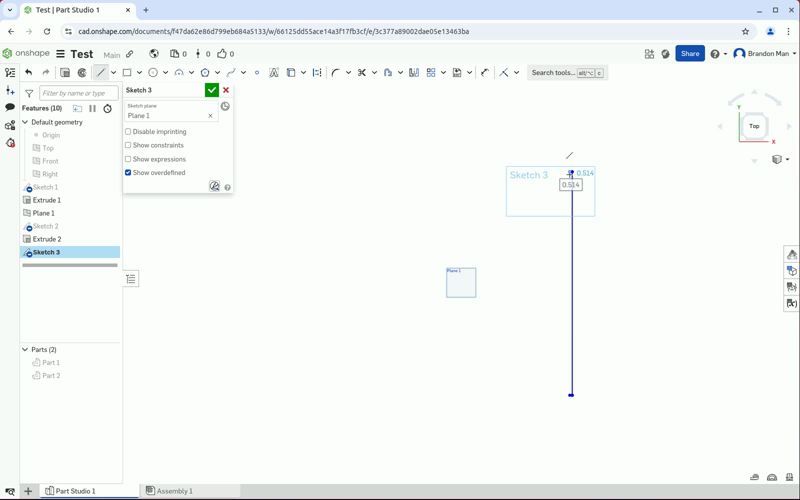
scroll(6)
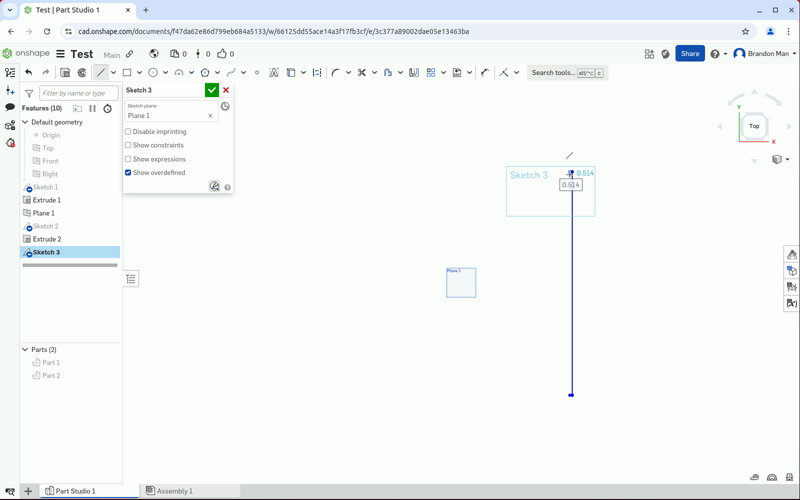
scroll(6)
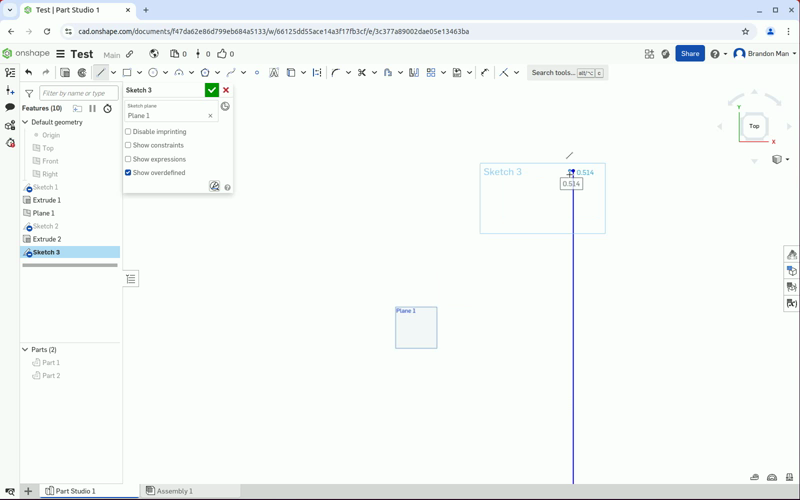
scroll(6)
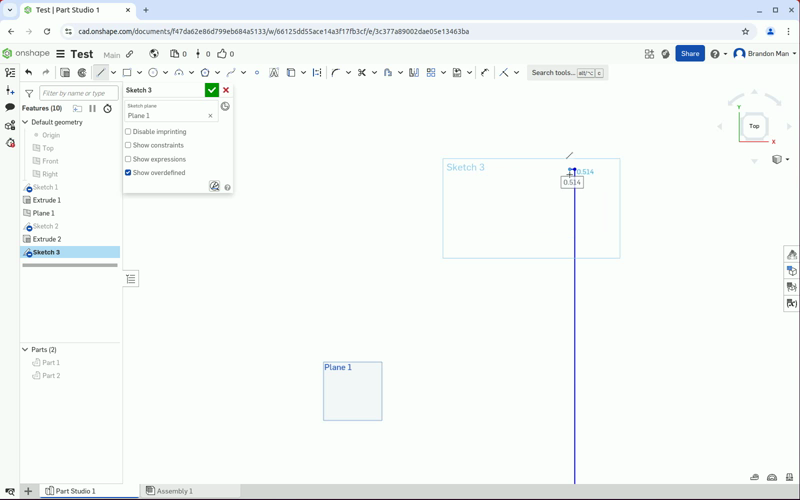
scroll(6)
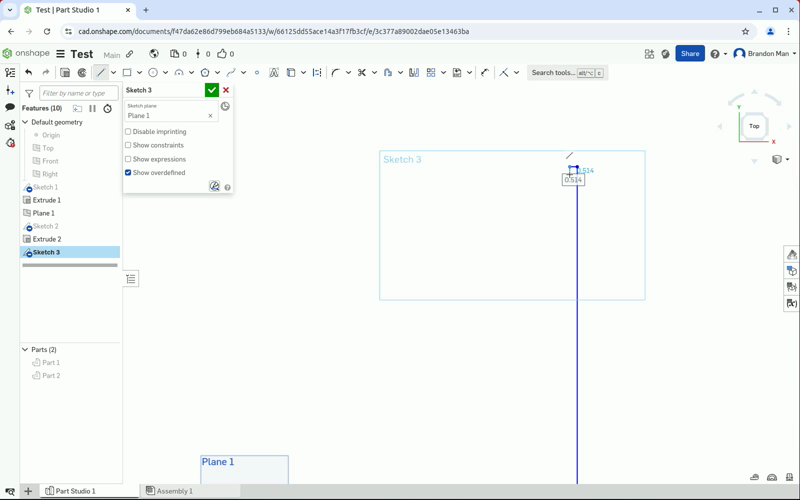
scroll(6)
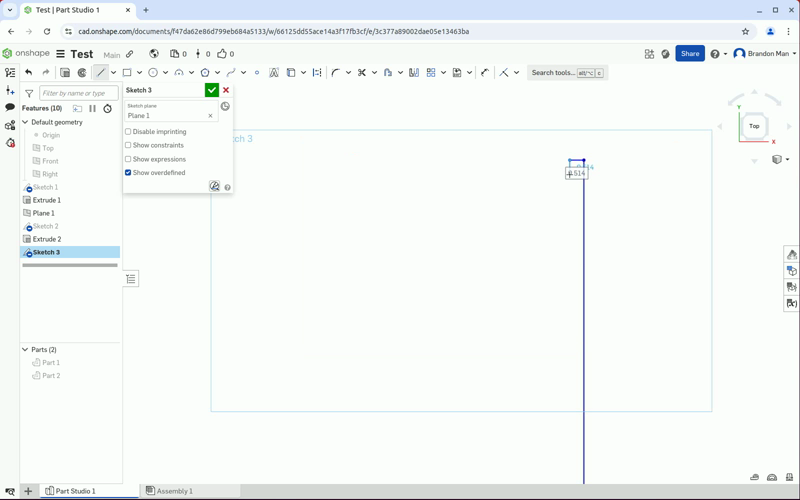
scroll(6)
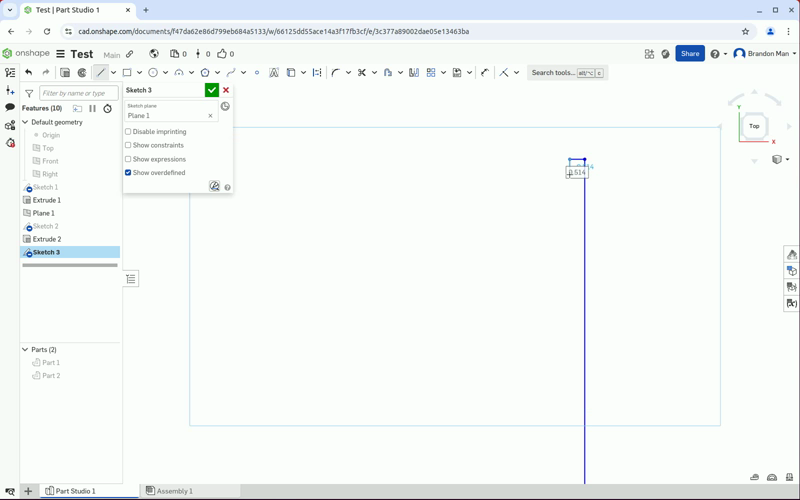
scroll(6)
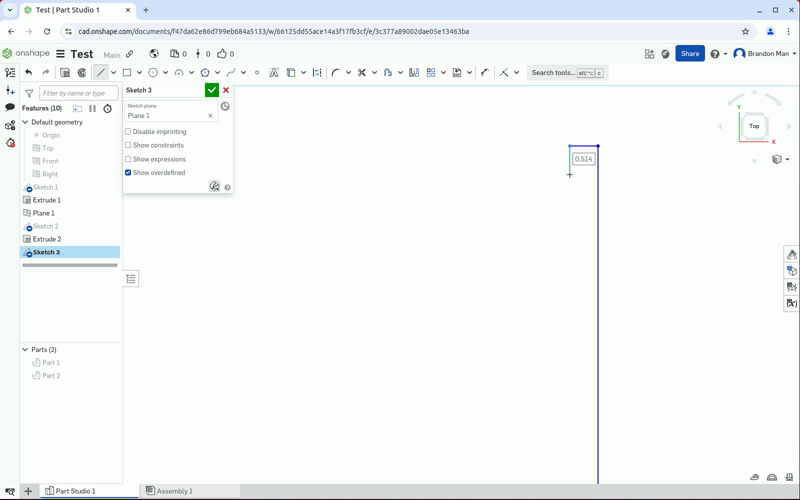
click(569, 174)
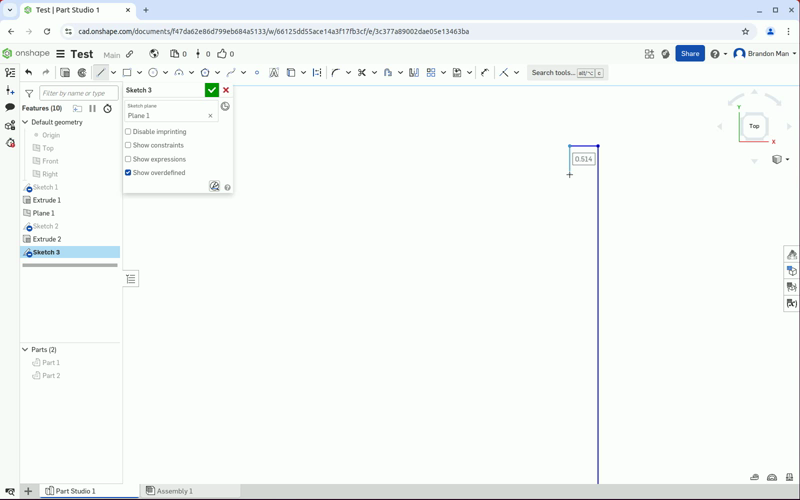
scroll(-6)
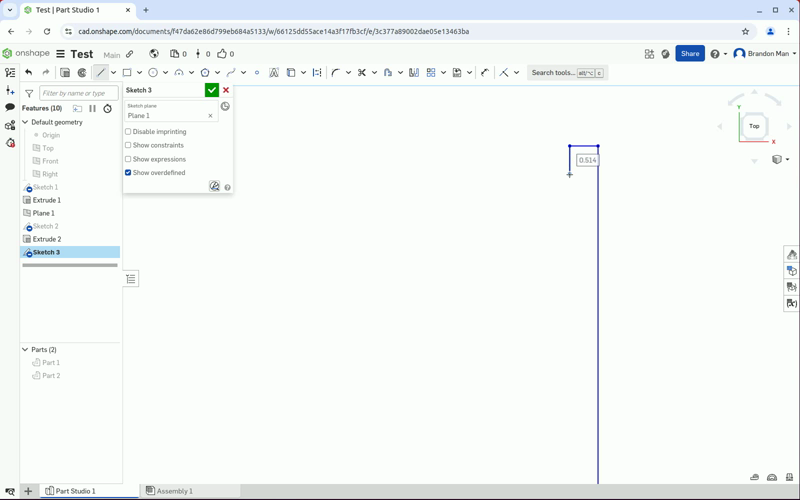
scroll(-6)
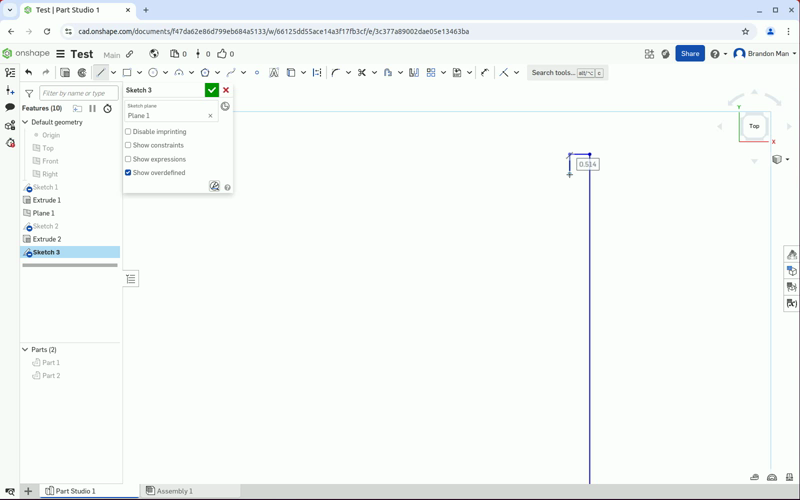
scroll(-6)
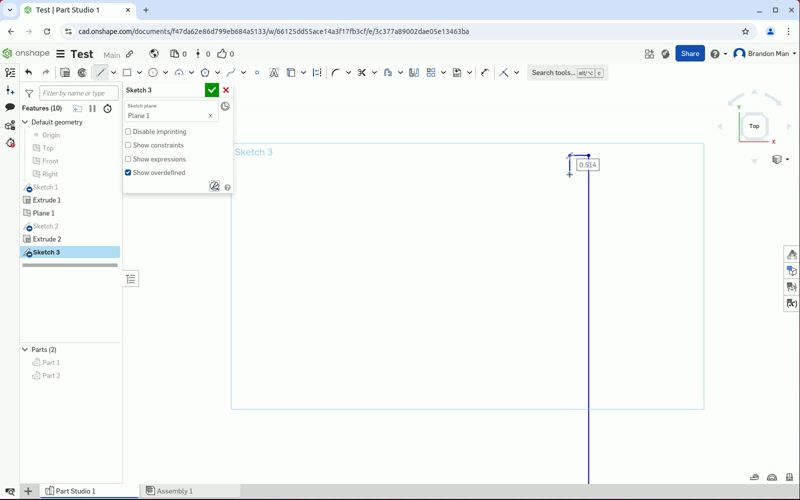
scroll(-6)
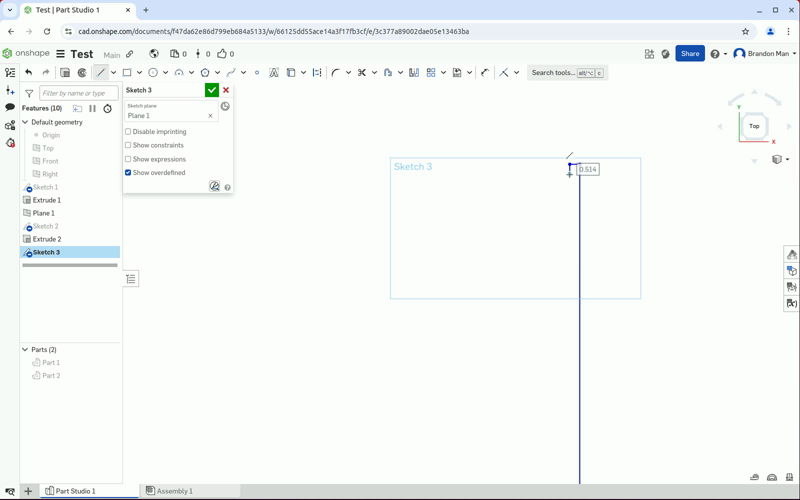
scroll(-6)
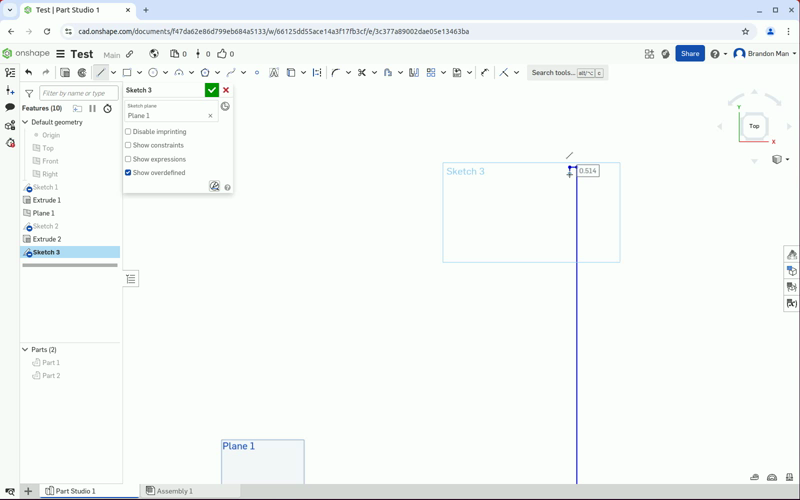
scroll(-6)
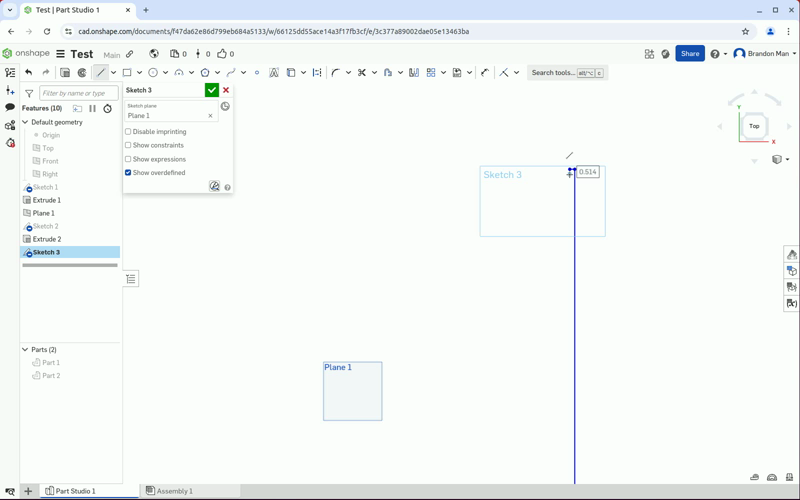
scroll(-6)
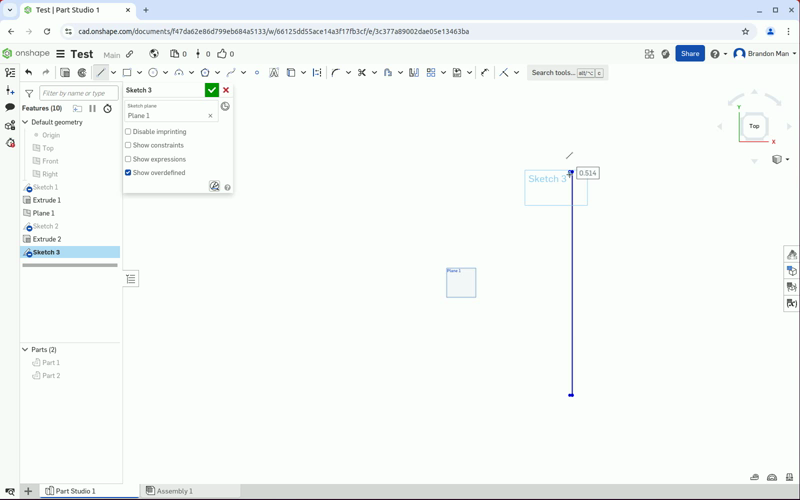
key_up(shift)
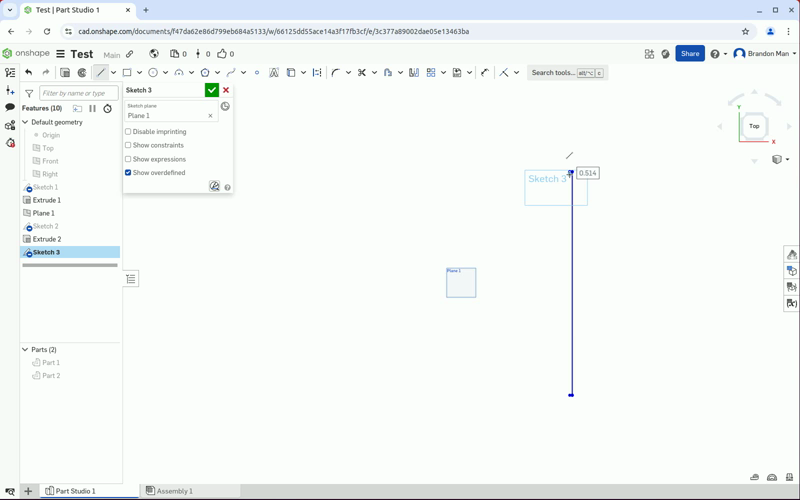
key_down(shift)
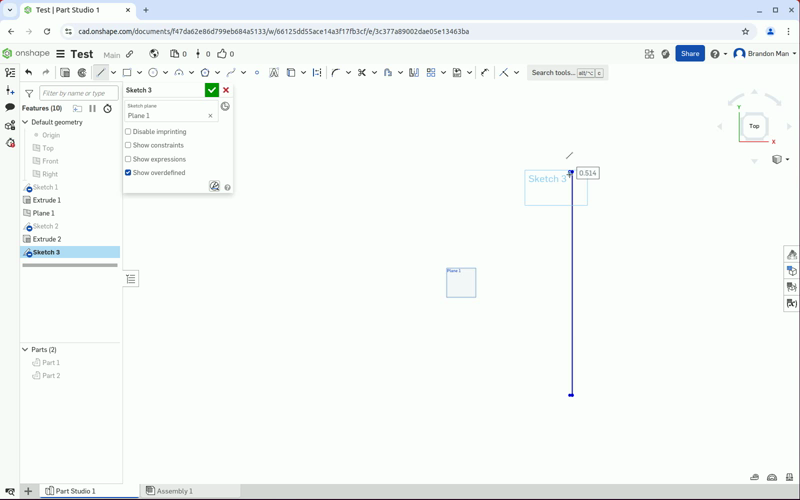
mouse_move(569, 393)
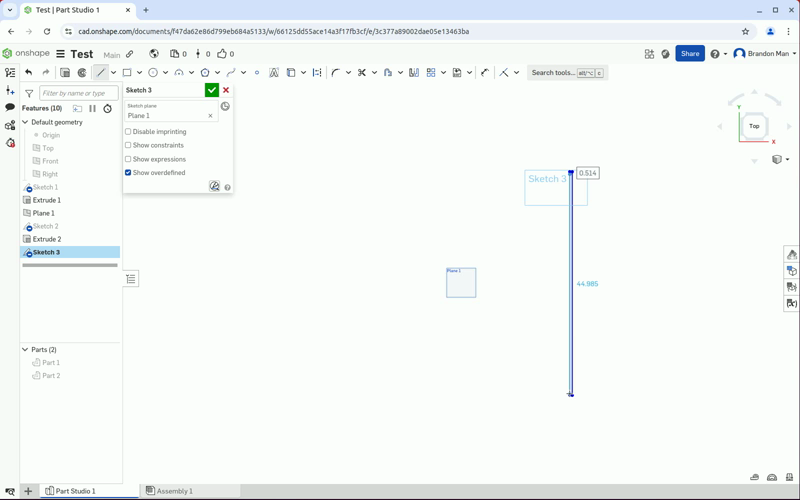
scroll(6)
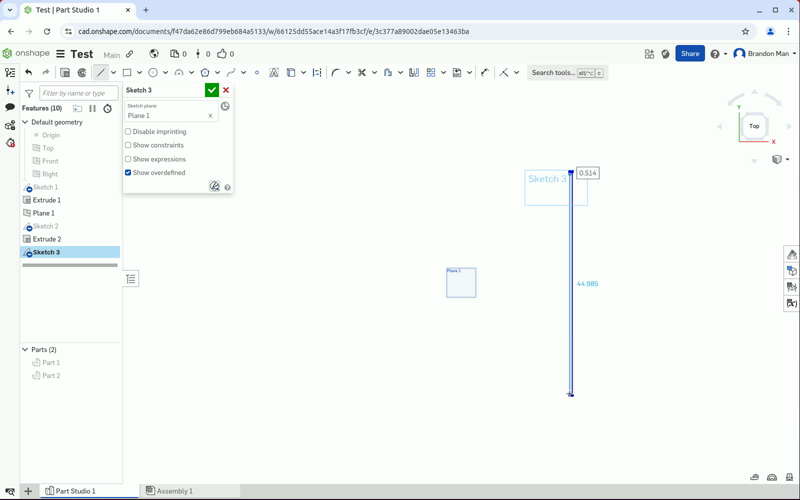
scroll(6)
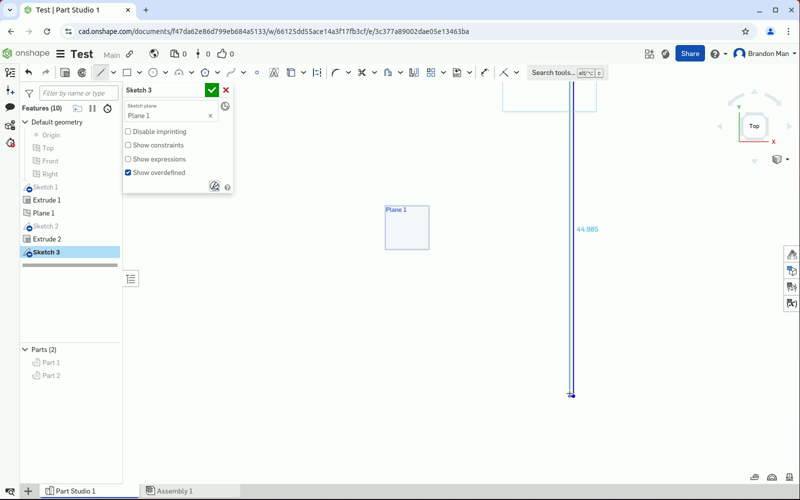
scroll(6)
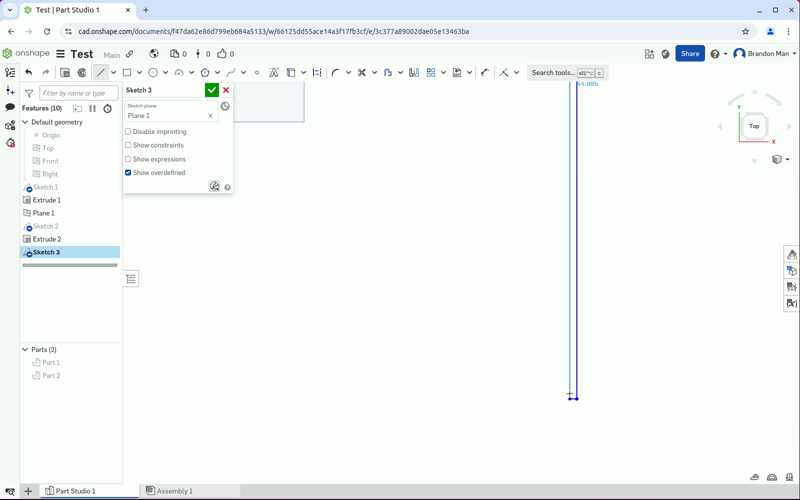
scroll(6)
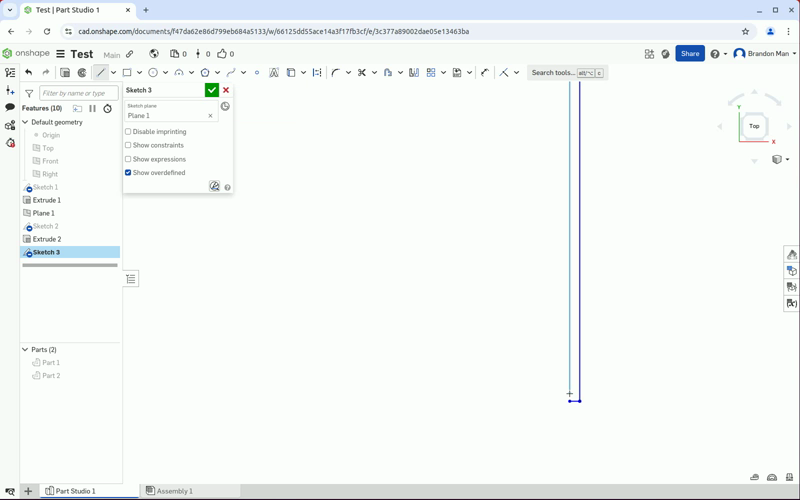
scroll(6)
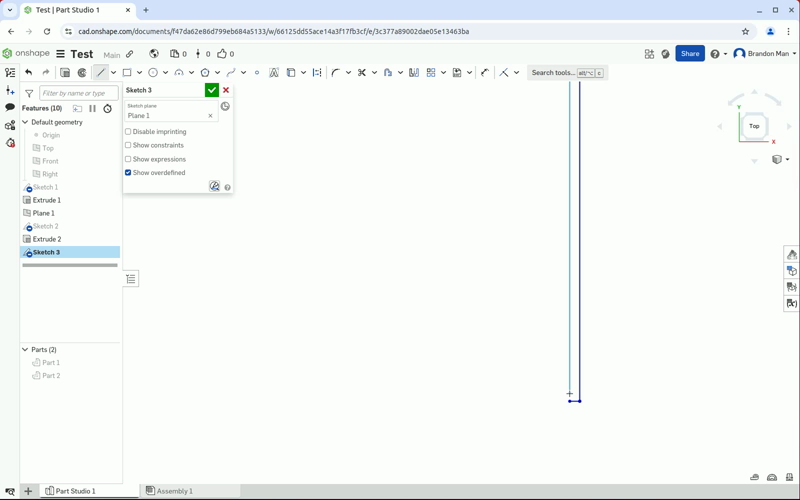
scroll(6)
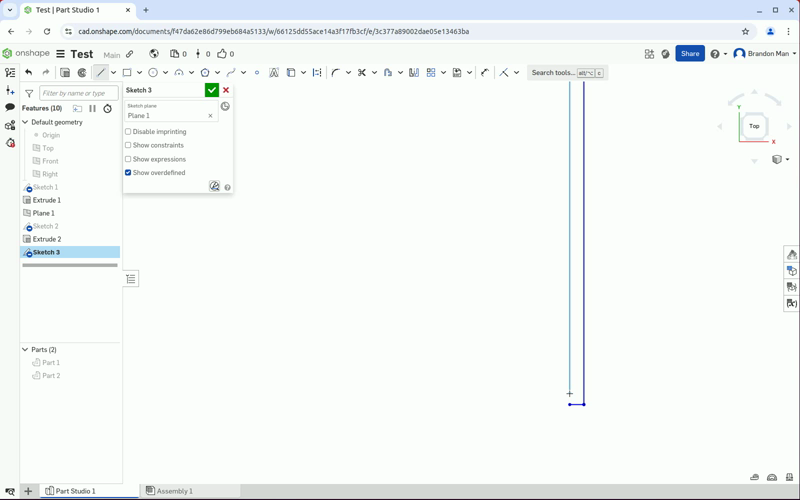
scroll(6)
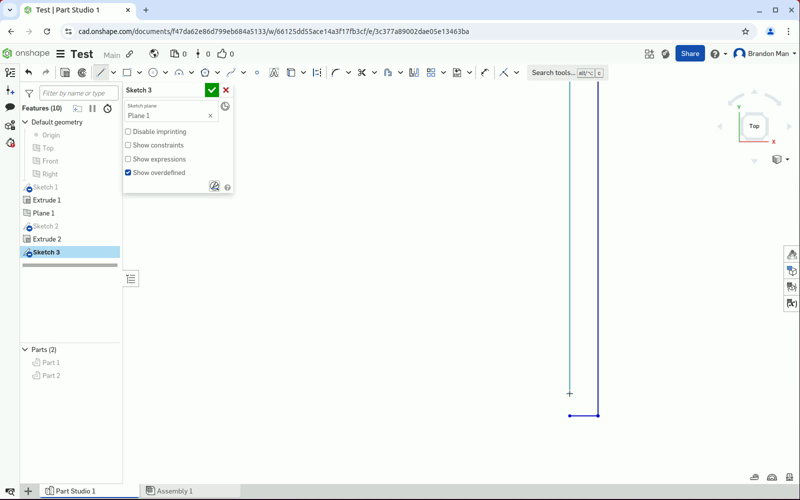
click(569, 393)
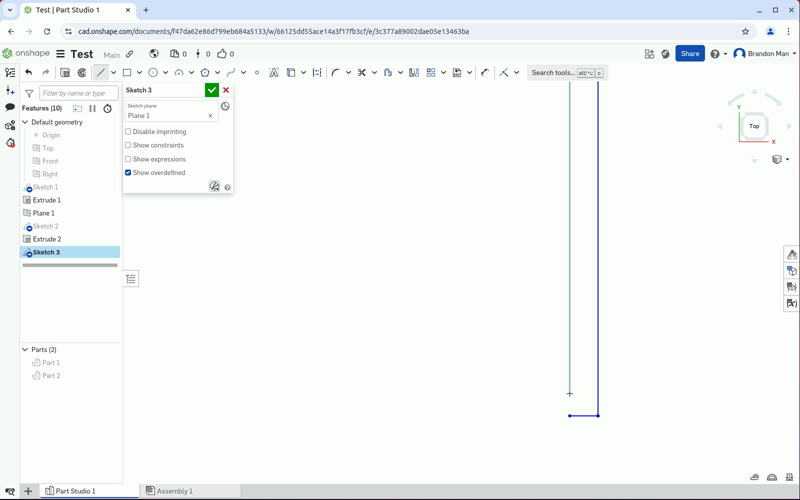
scroll(-6)
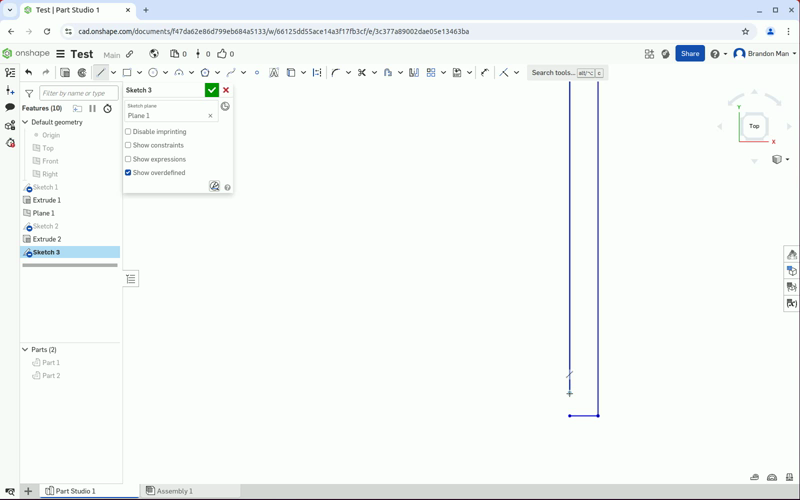
scroll(-6)
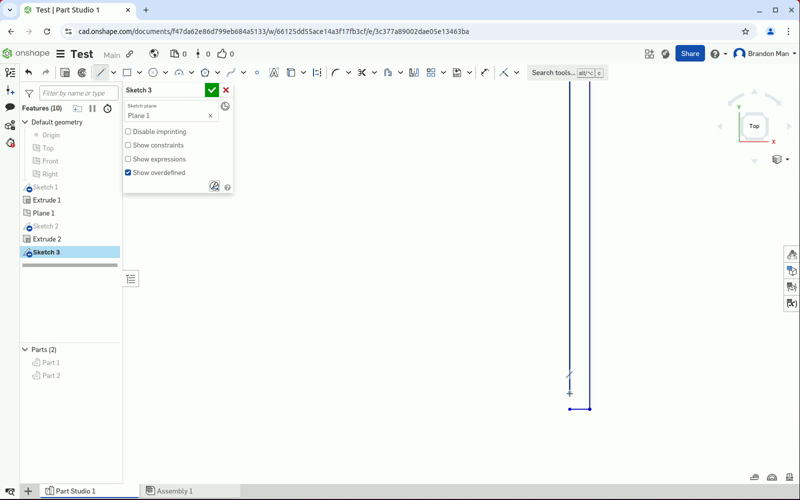
scroll(-6)
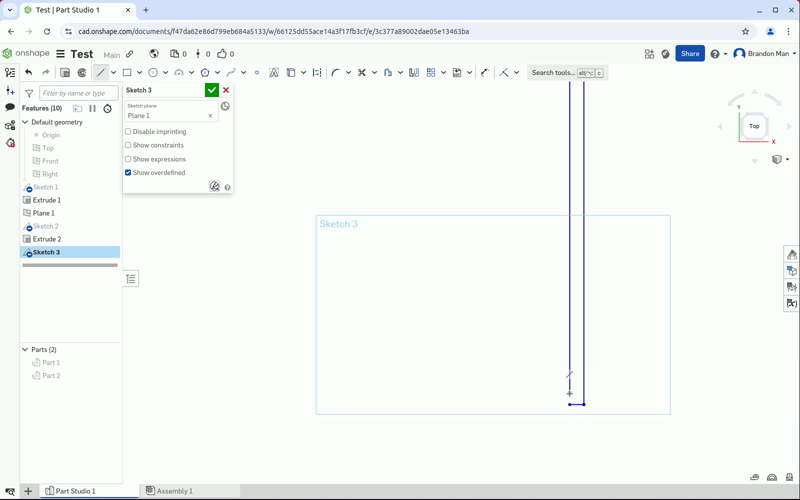
scroll(-6)
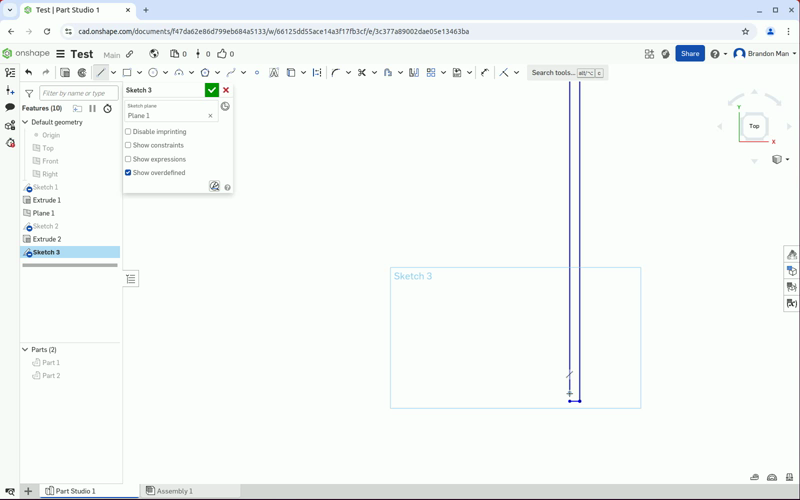
scroll(-6)
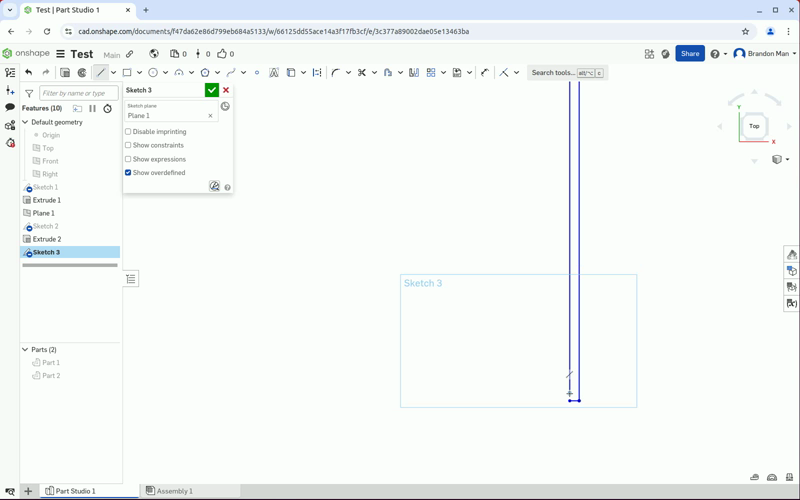
scroll(-6)
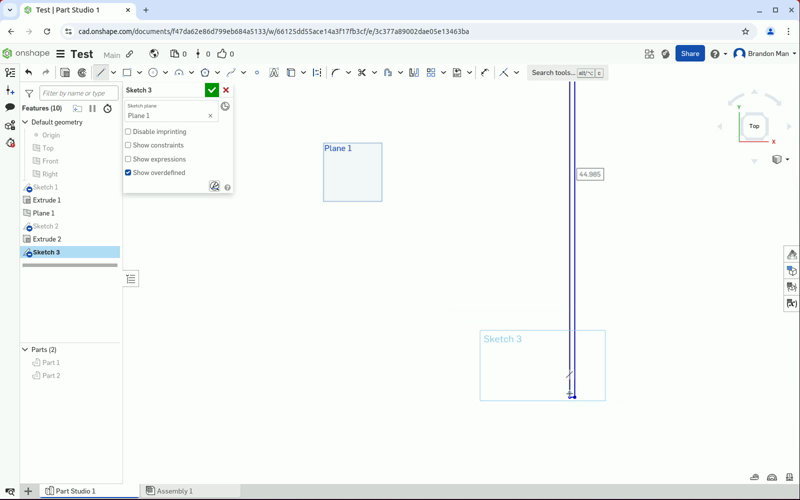
scroll(-6)
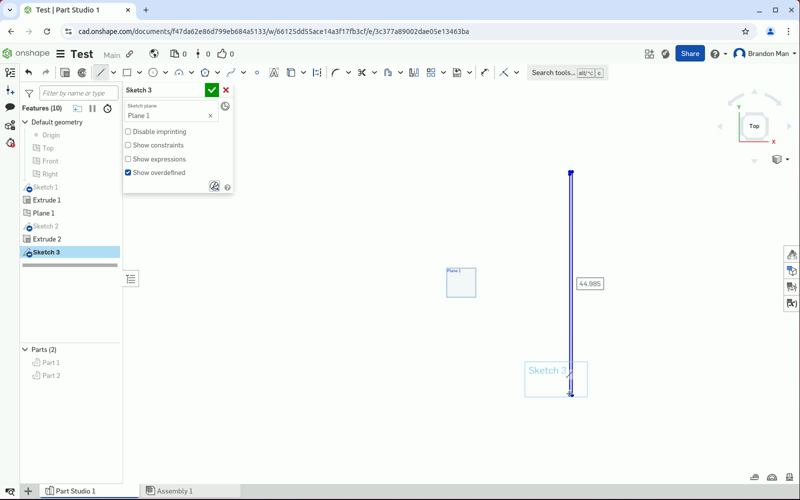
key_up(shift)
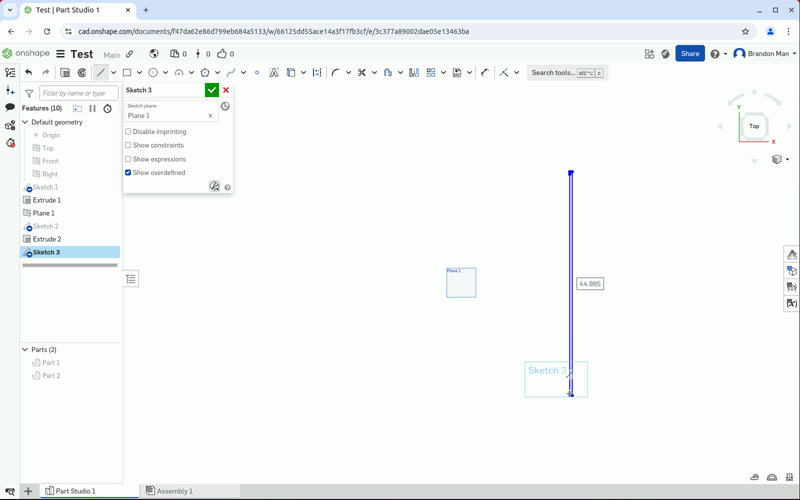
mouse_move(589, 393)
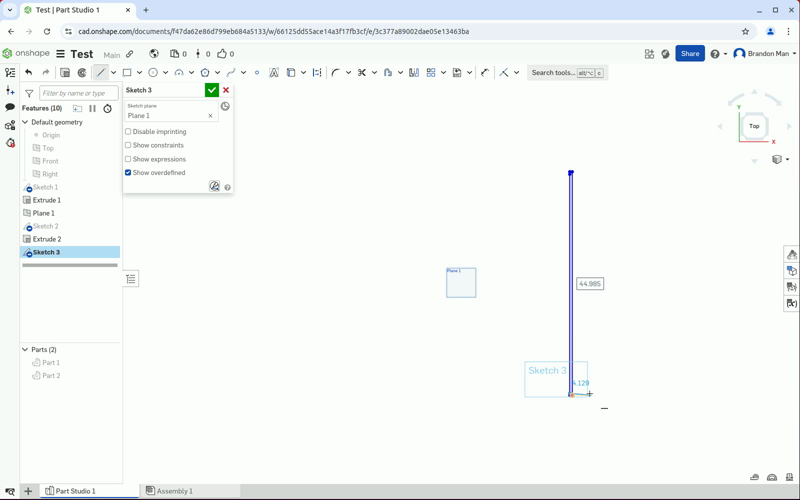
key_down(shift)
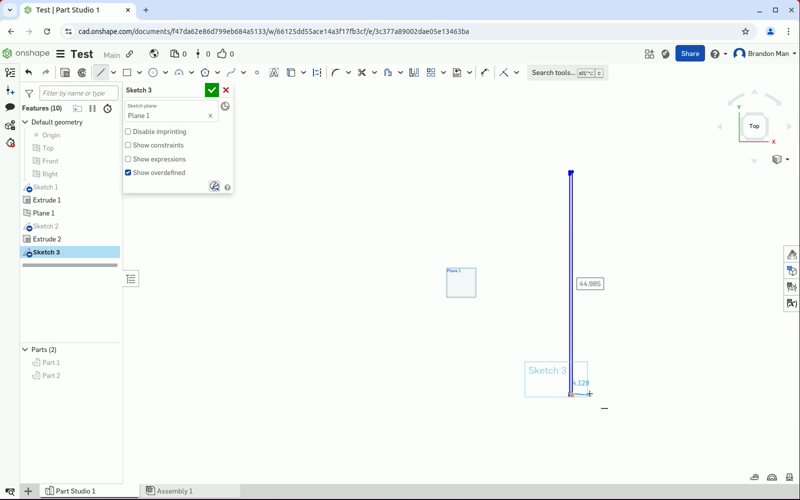
mouse_move(569, 395)
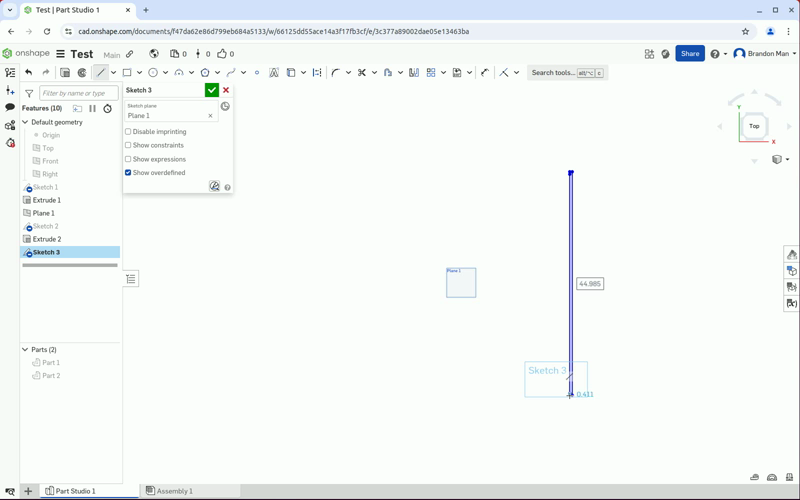
scroll(6)
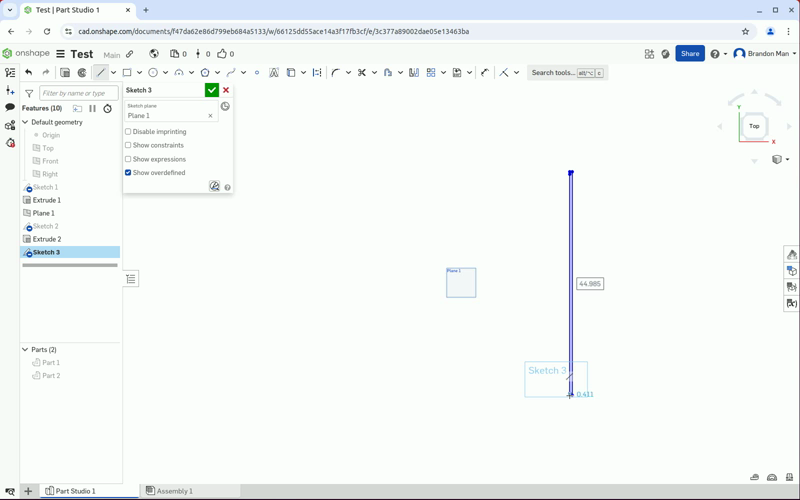
scroll(6)
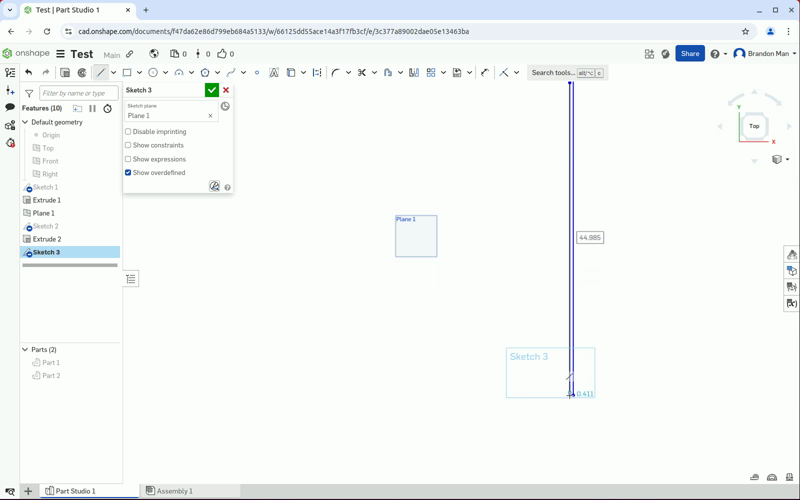
scroll(6)
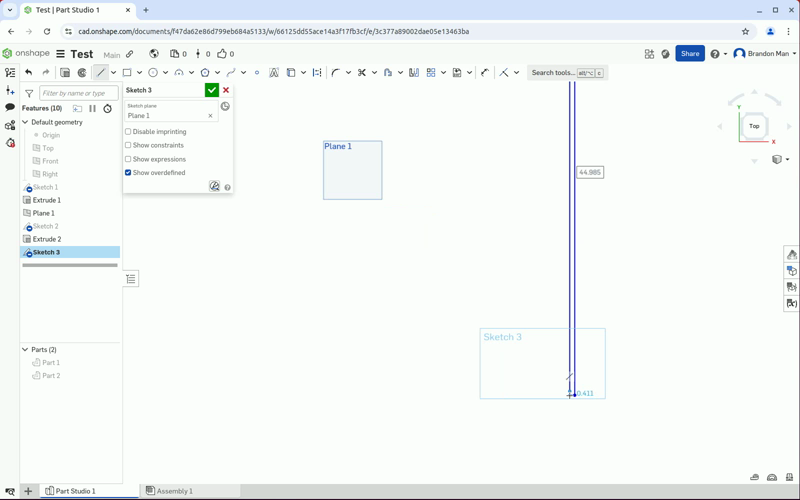
scroll(6)
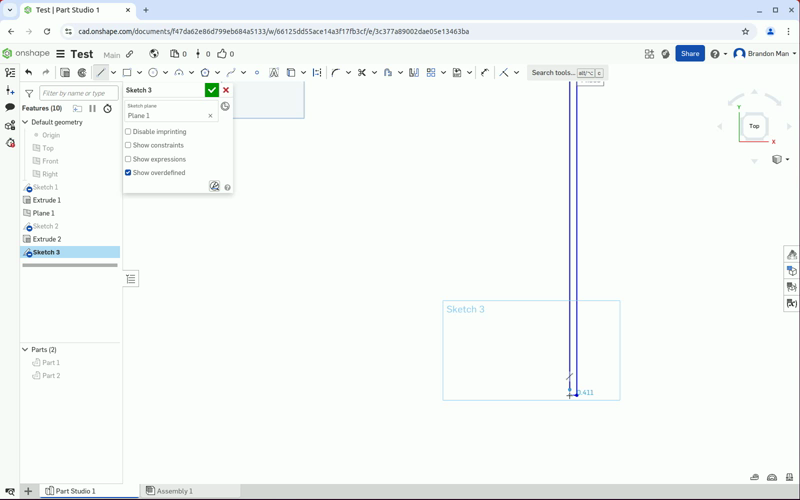
scroll(6)
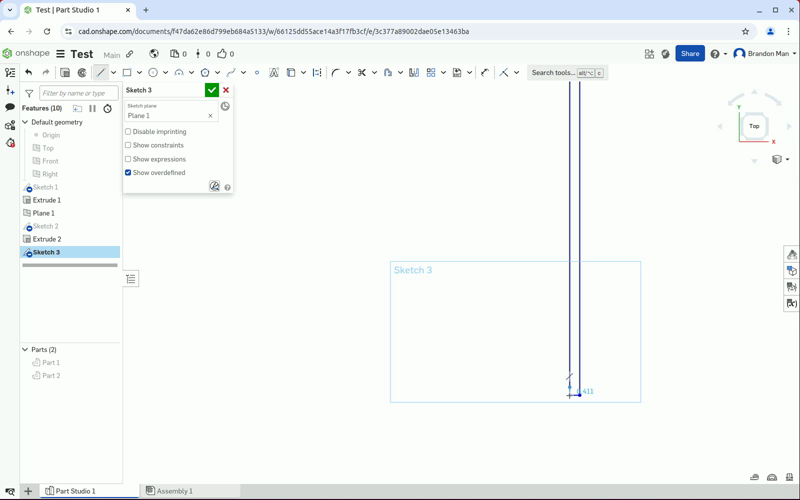
scroll(6)
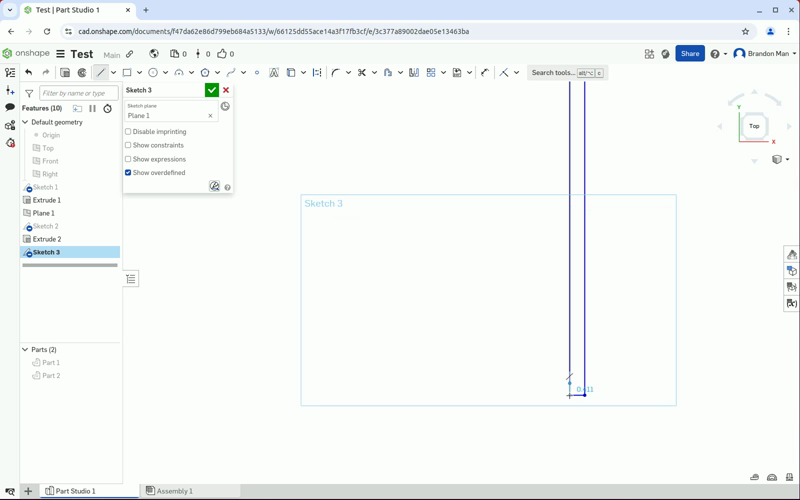
scroll(6)
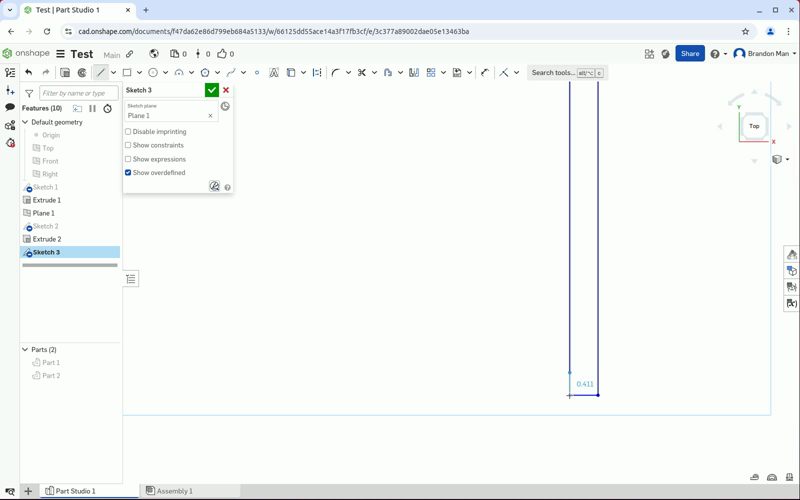
key_up(shift)
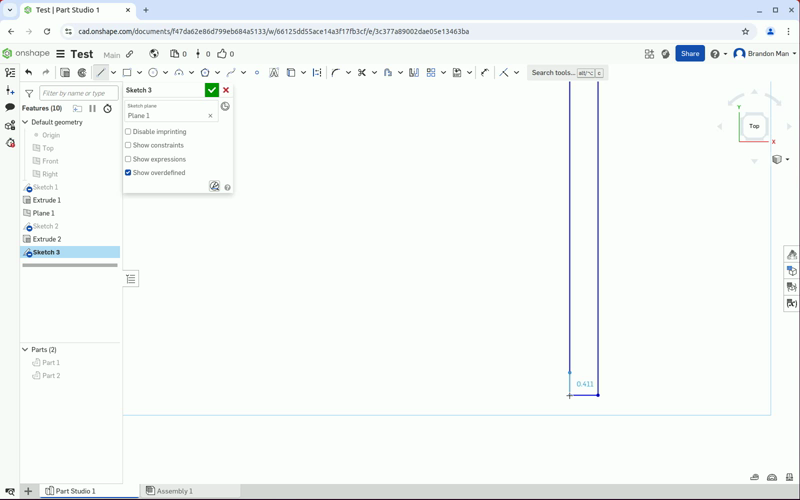
click(569, 395)
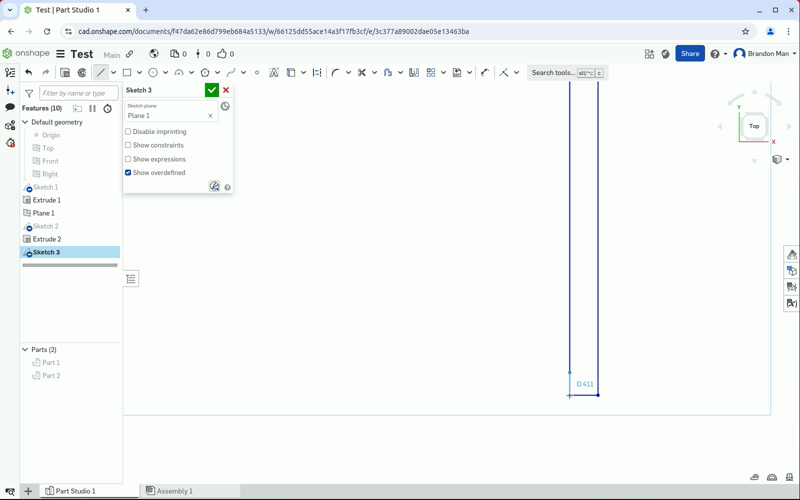
scroll(-6)
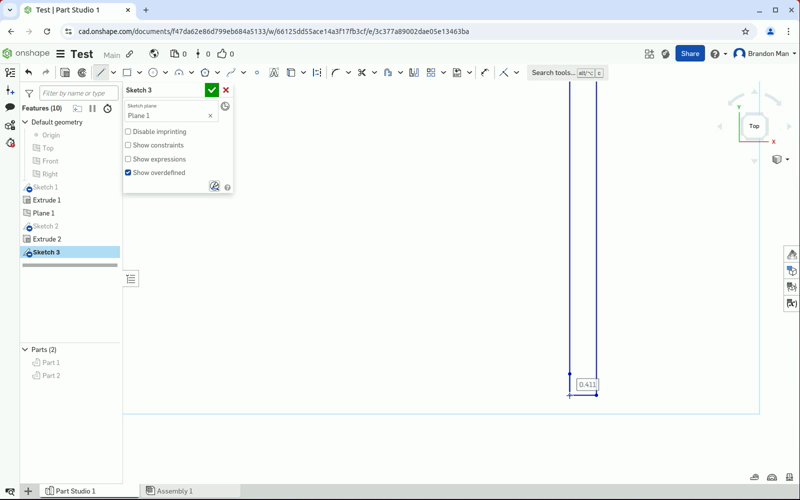
scroll(-6)
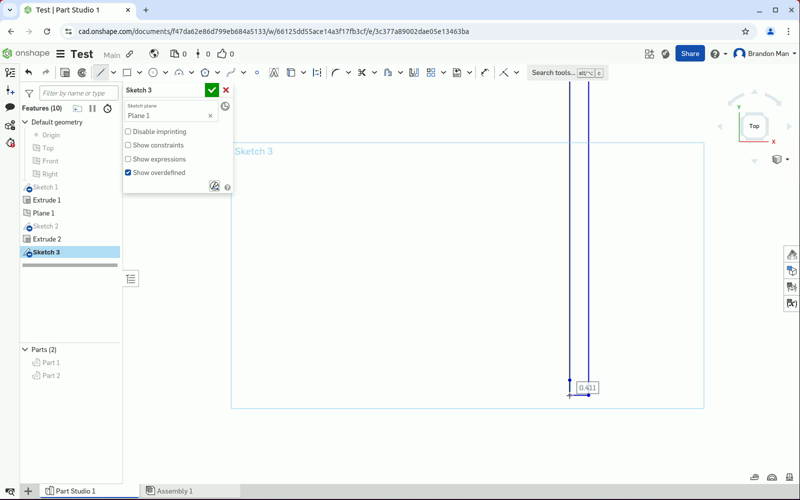
scroll(-6)
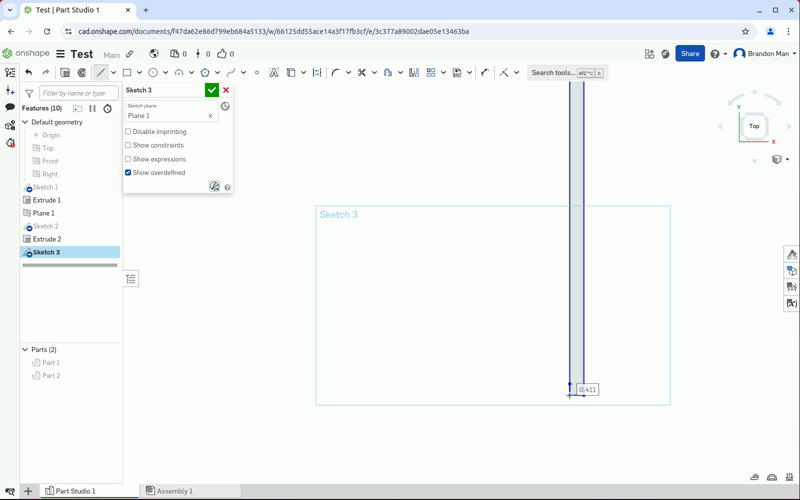
scroll(-6)
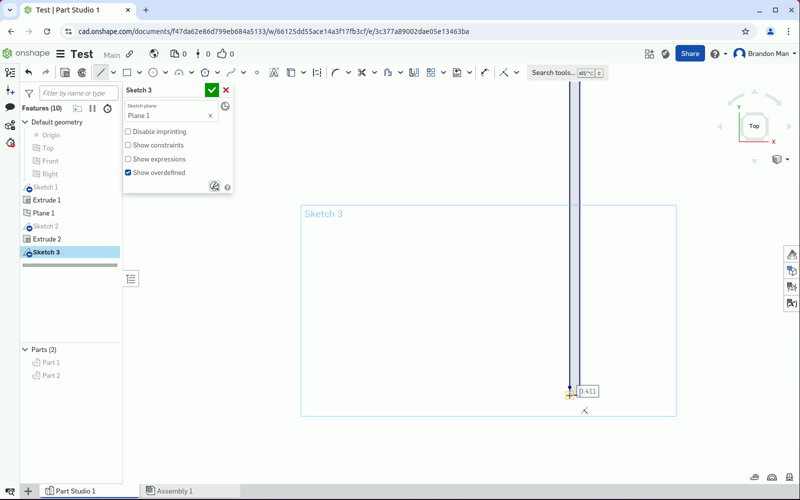
scroll(-6)
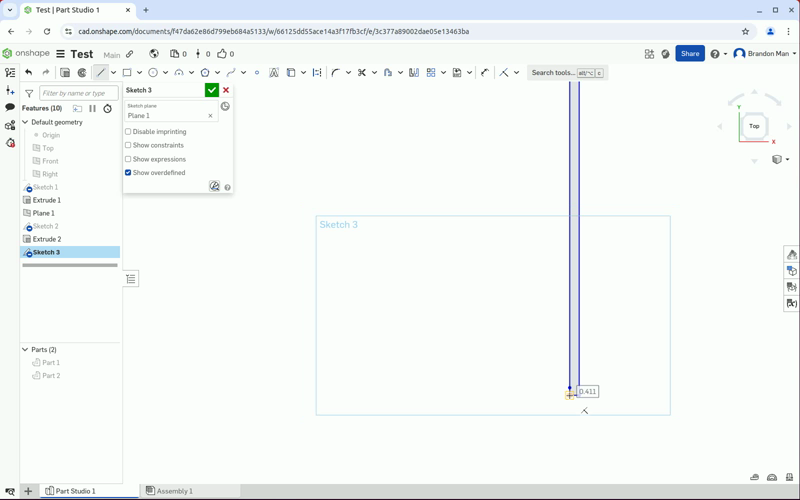
scroll(-6)
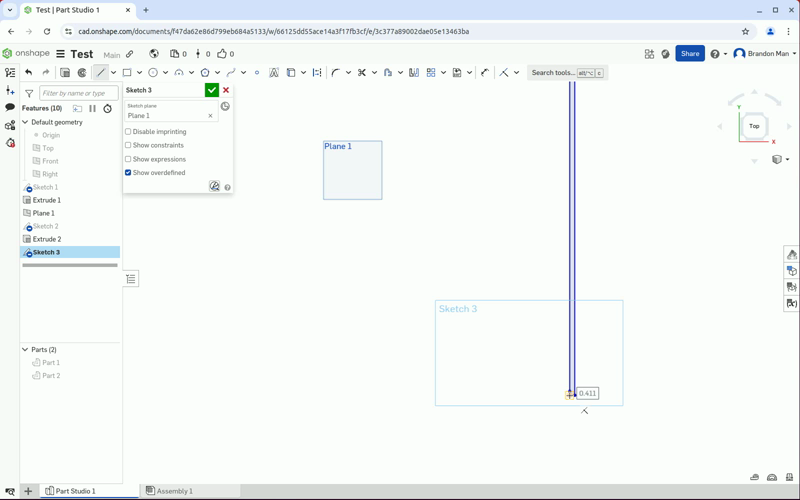
scroll(-6)
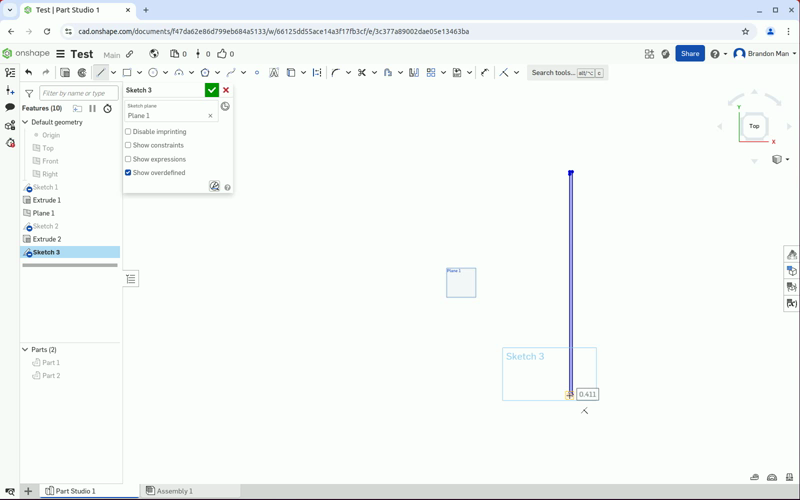
key(esc)
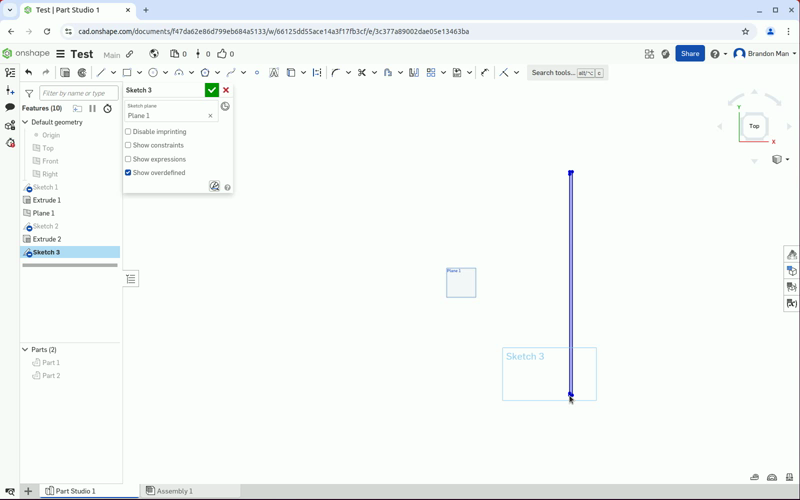
mouse_move(570, 259)
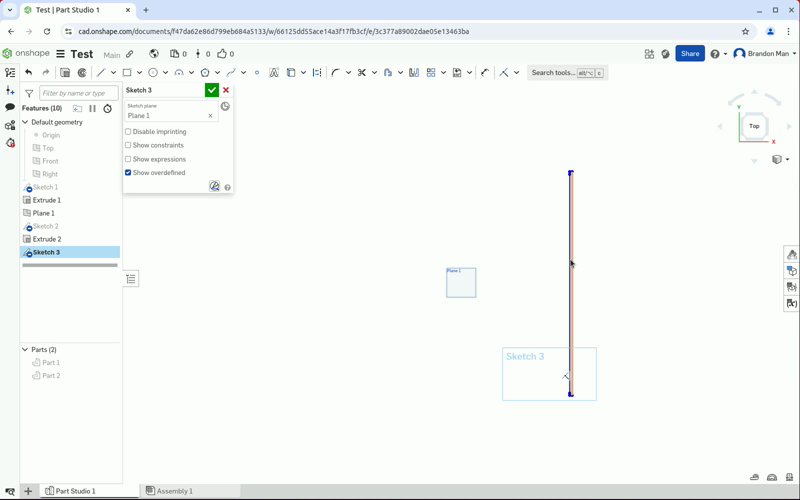
scroll(6)
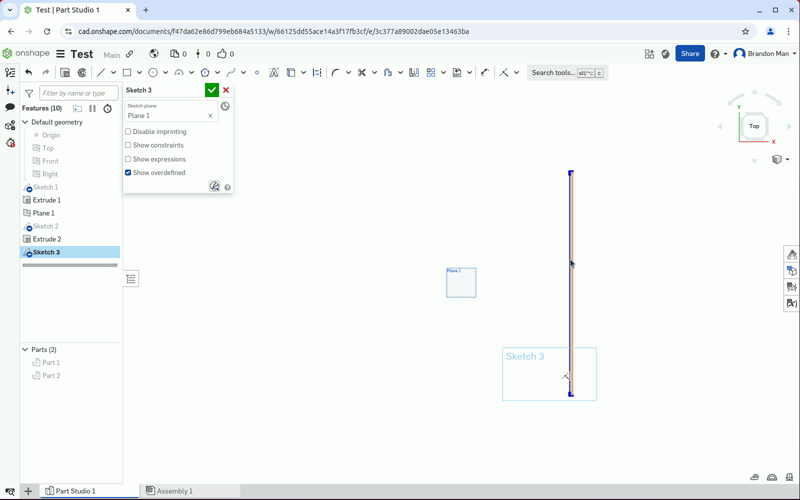
scroll(6)
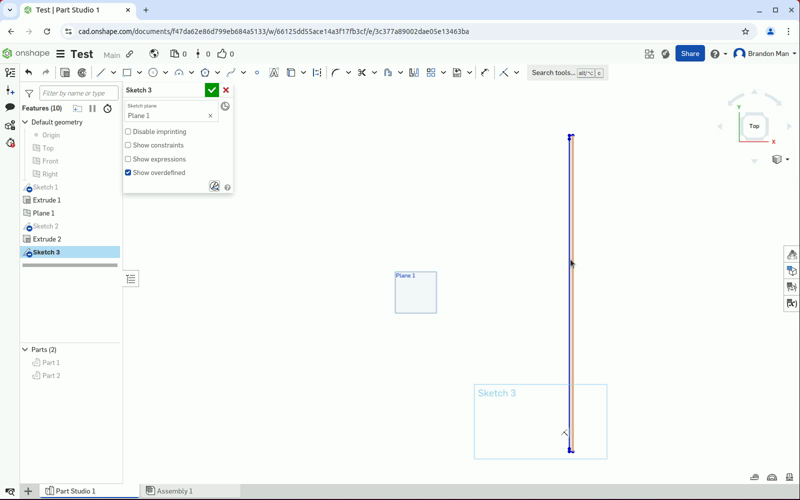
scroll(6)
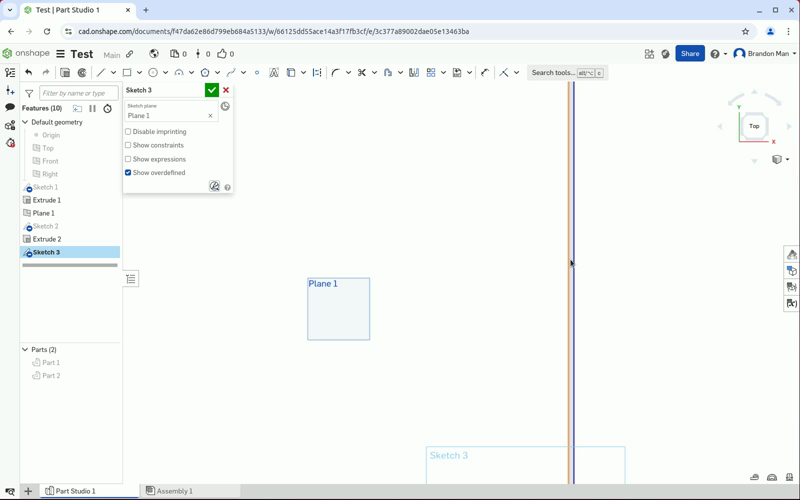
scroll(6)
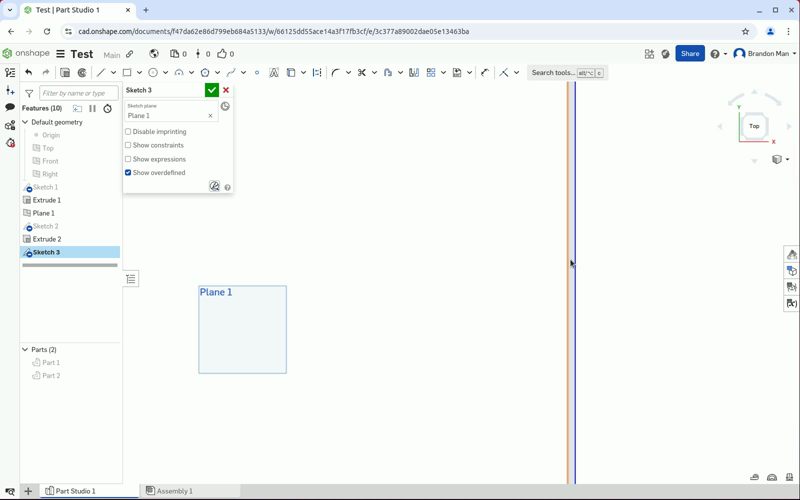
scroll(6)
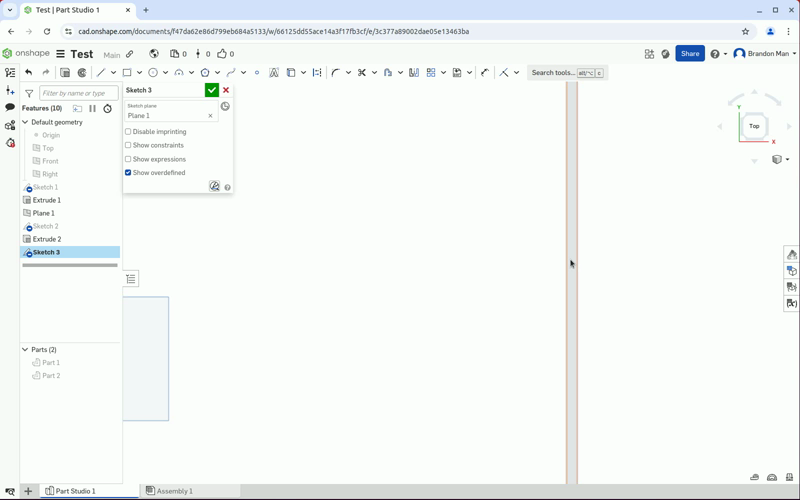
scroll(6)
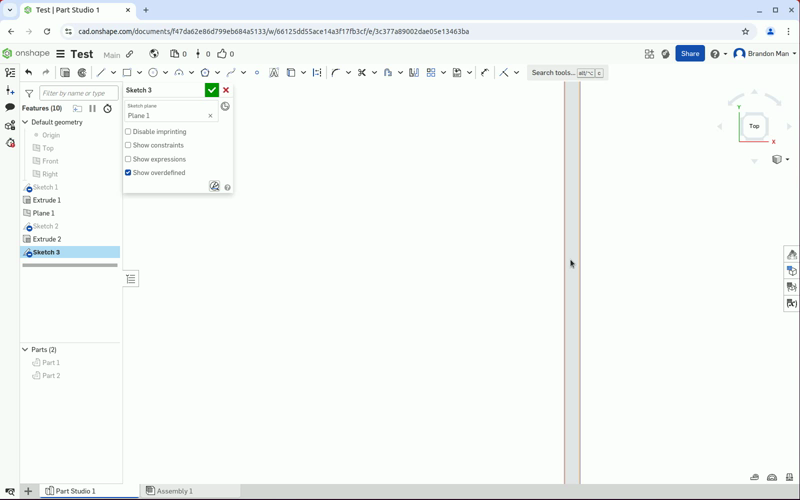
scroll(6)
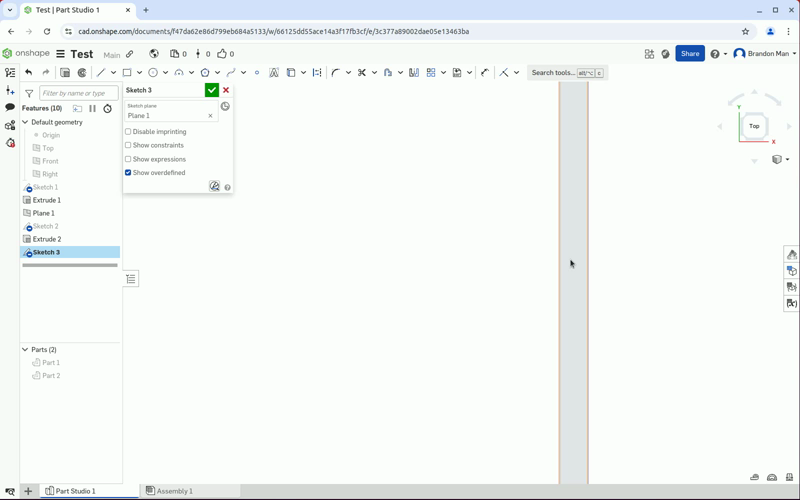
click(570, 259)
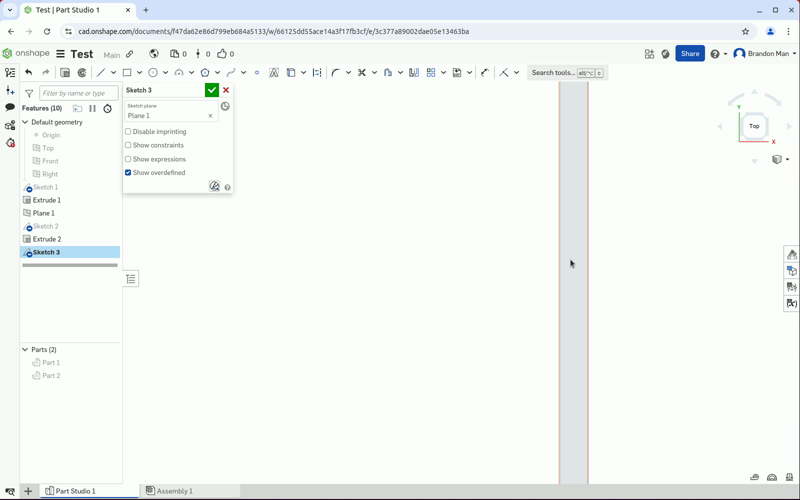
scroll(-6)
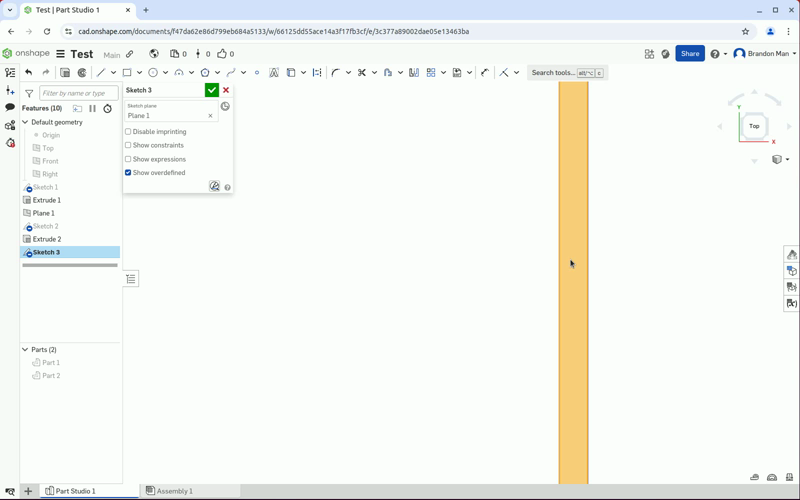
scroll(-6)
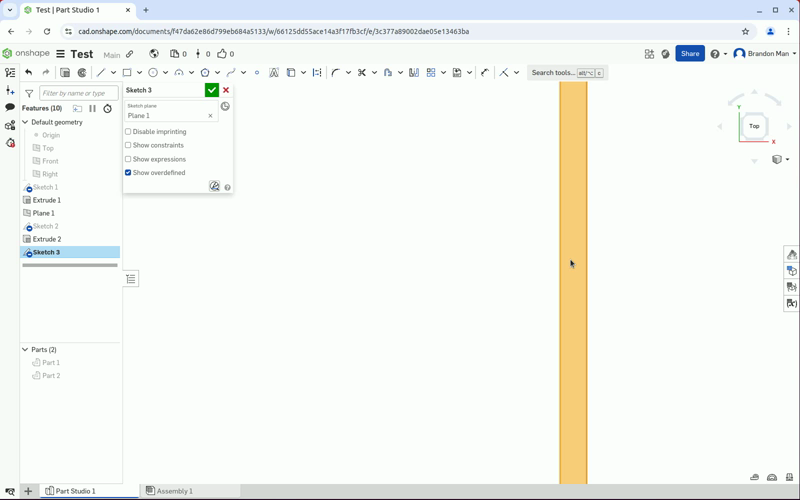
scroll(-6)
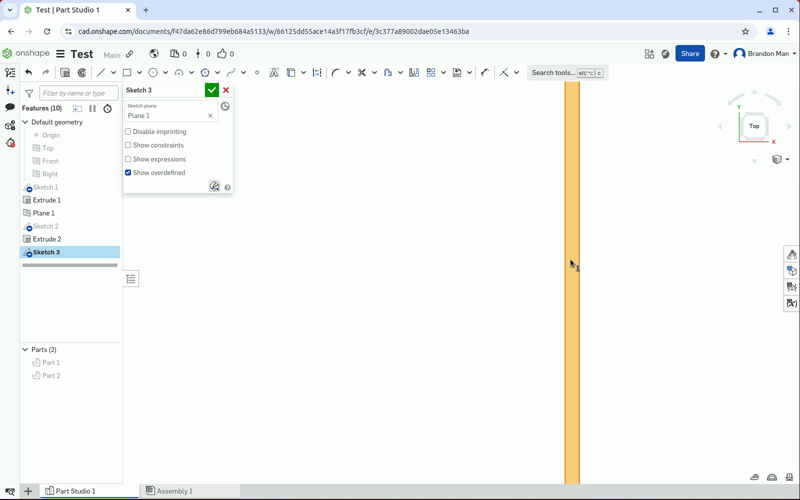
scroll(-6)
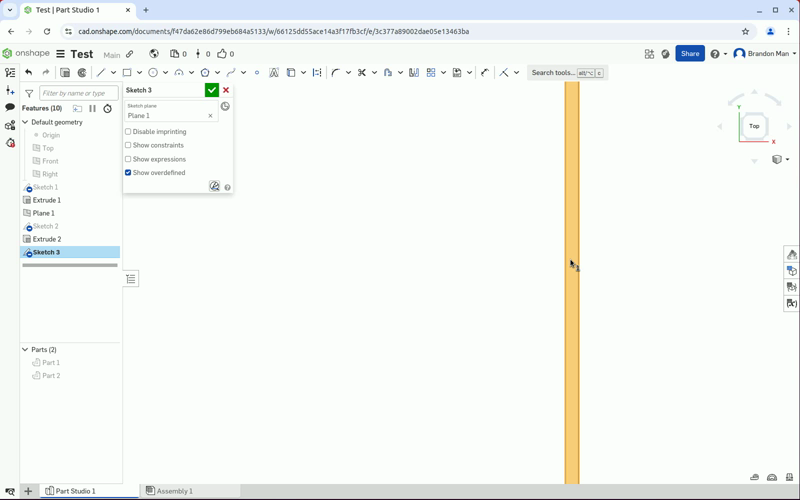
scroll(-6)
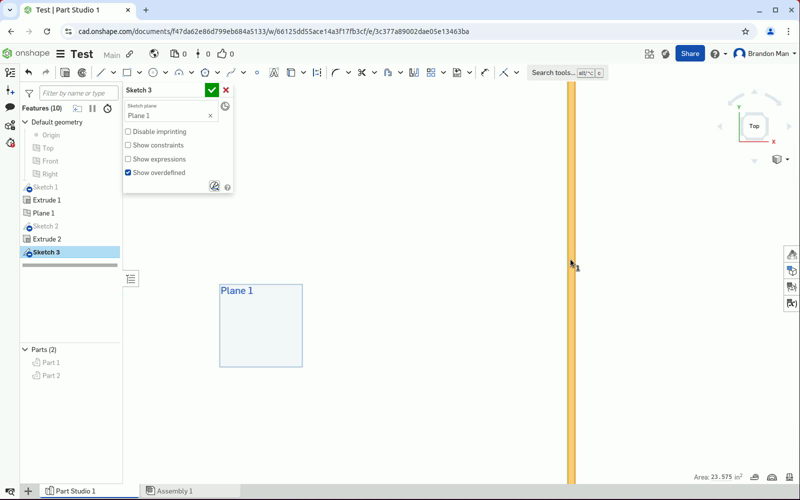
scroll(-6)
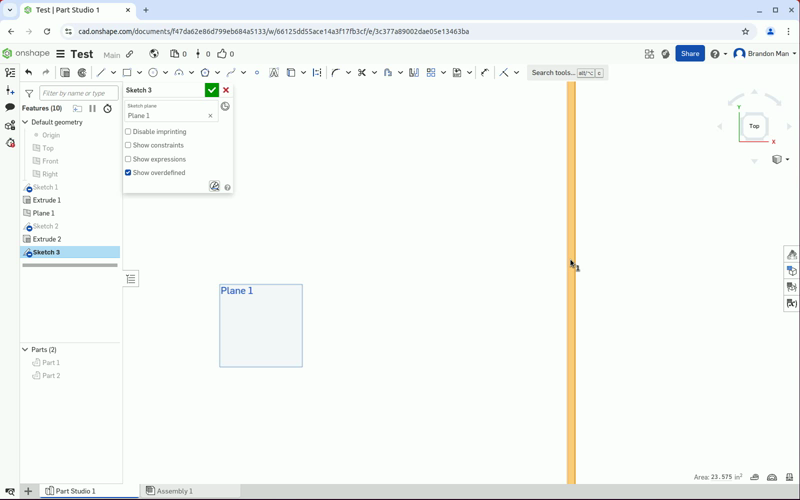
scroll(-6)
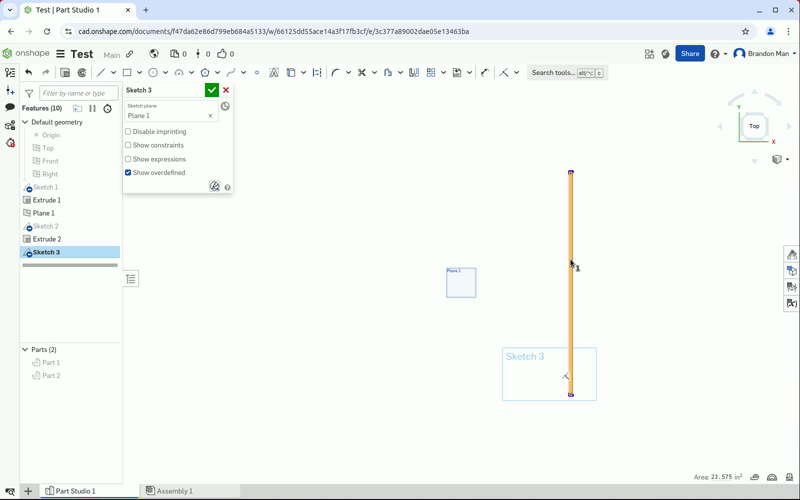
mouse_move(73, 352)
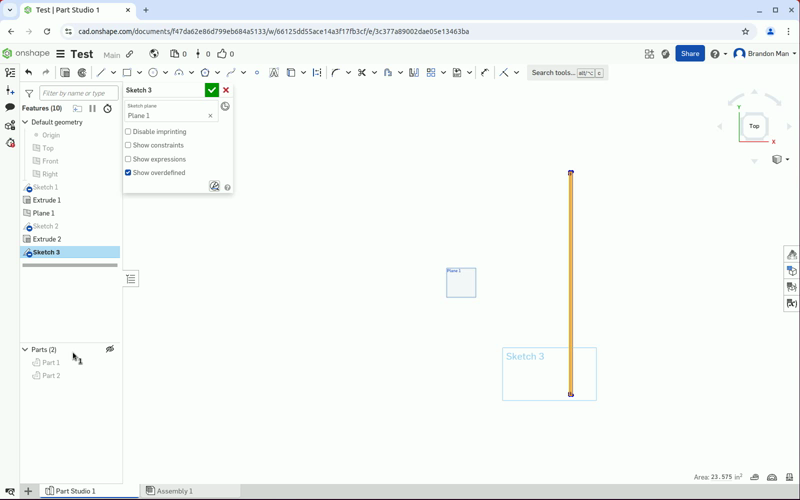
key(shift+y)
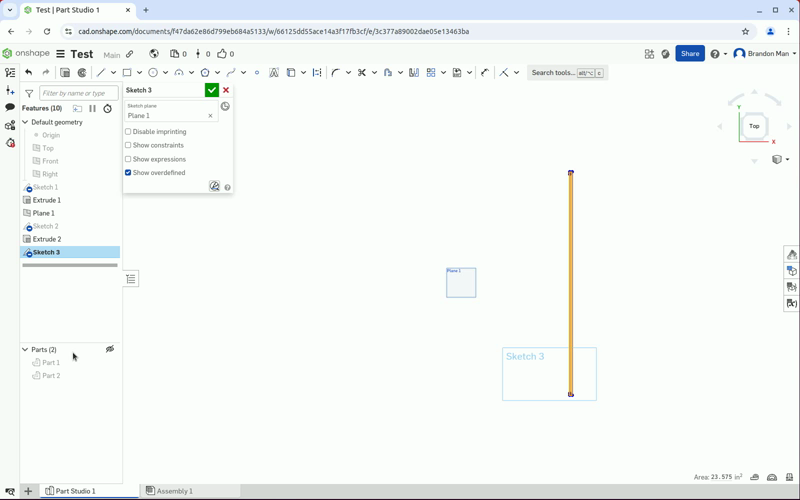
key(shift+e)
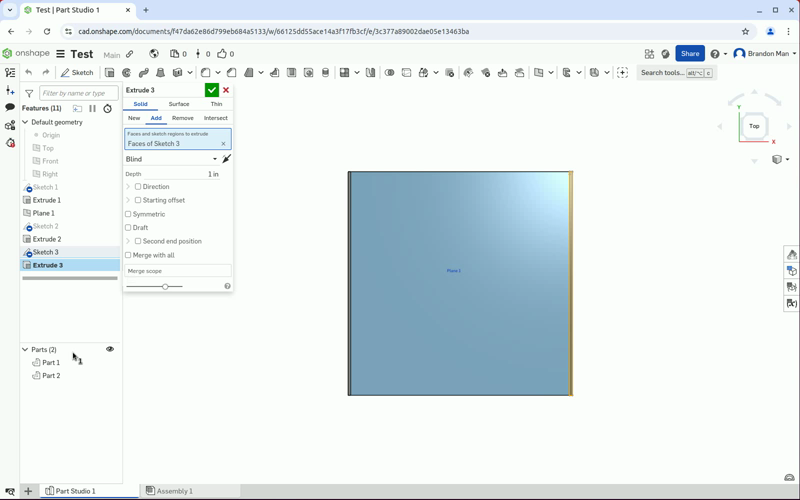
mouse_move(143, 106)
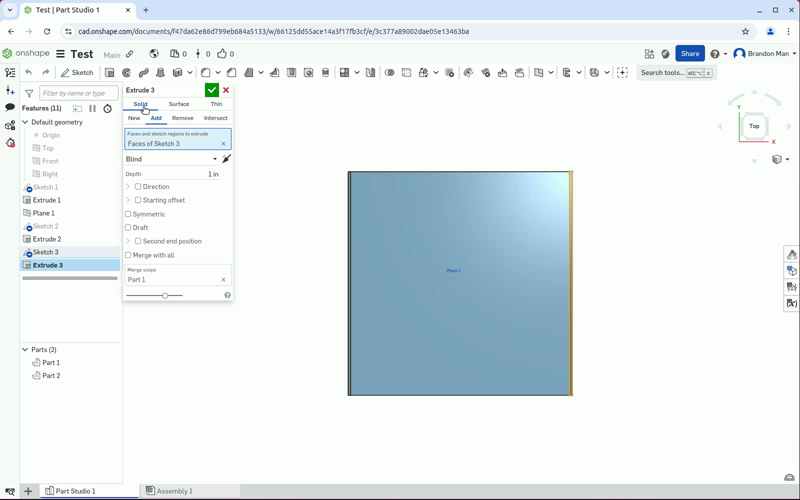
click(143, 106)
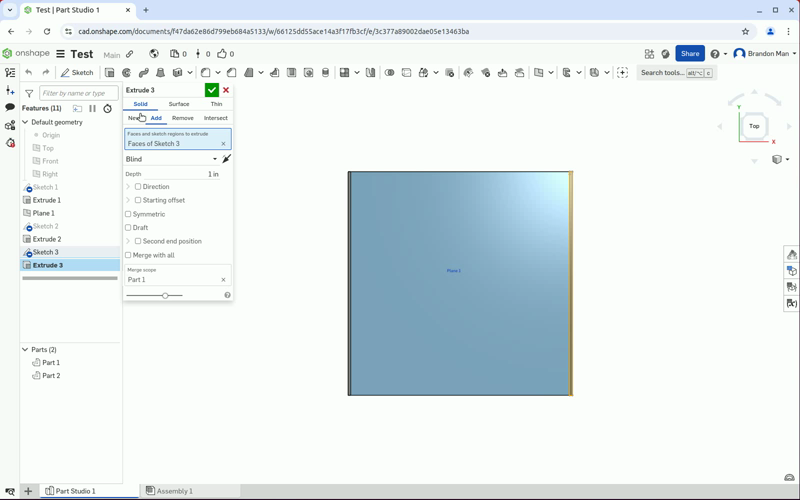
mouse_move(137, 120)
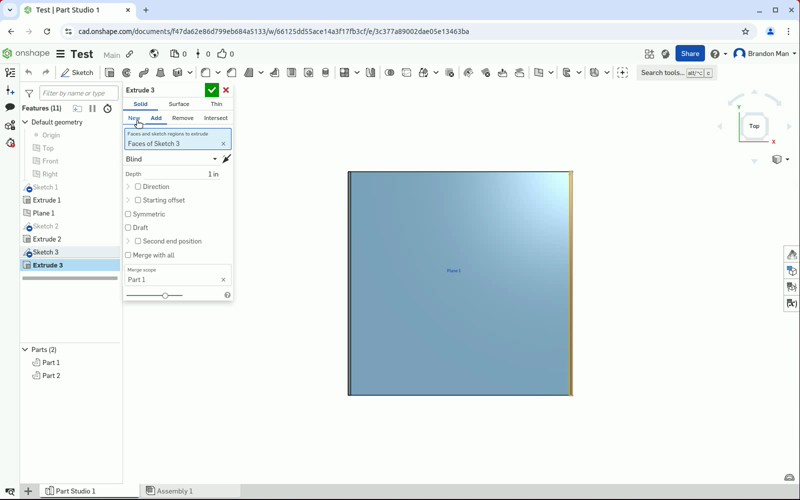
click(137, 120)
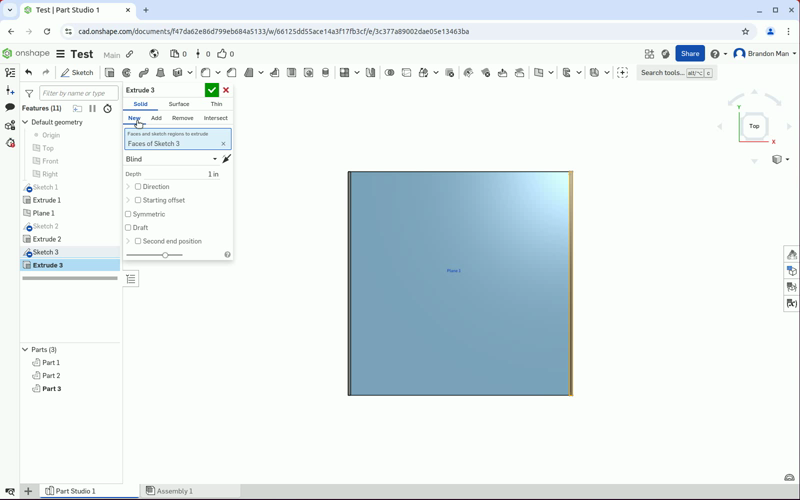
key(tab, 4)
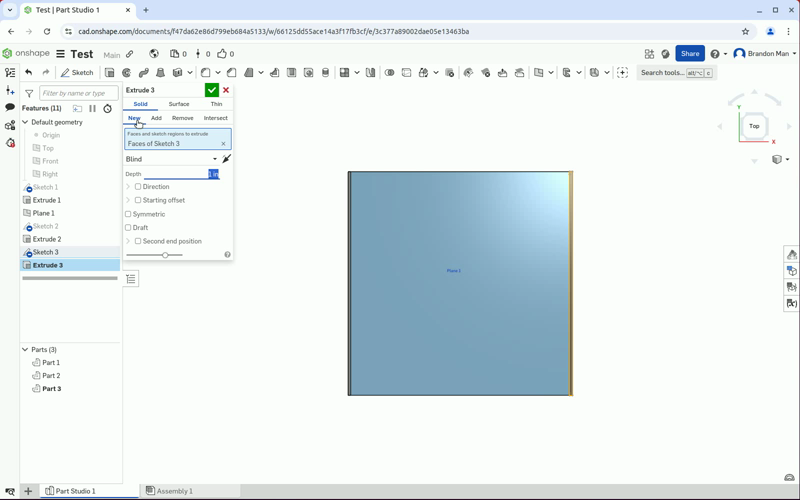
text(10.591)
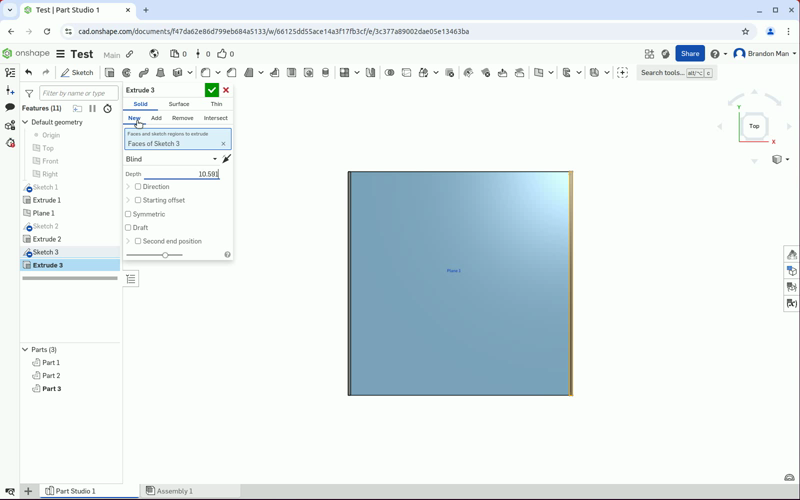
key(enter)
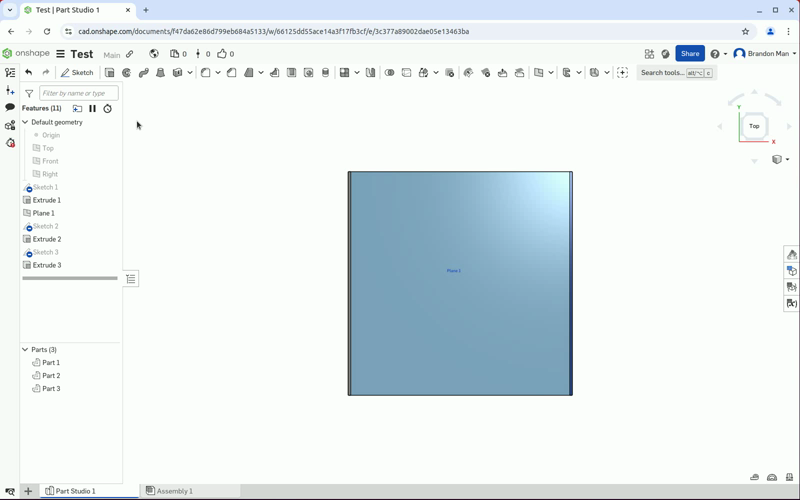
key(shift+h)
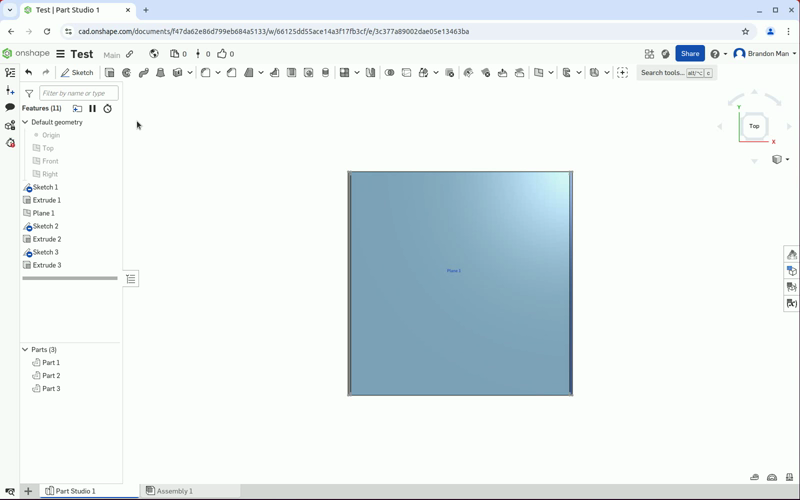
key(shift+h)
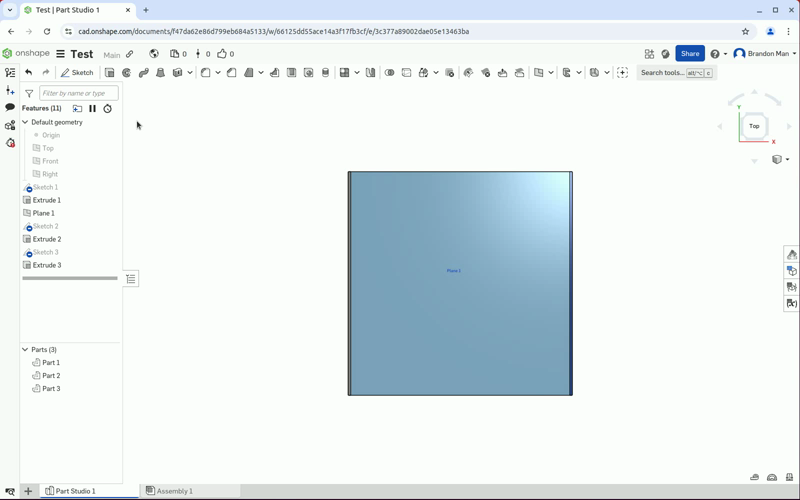
mouse_move(73, 189)
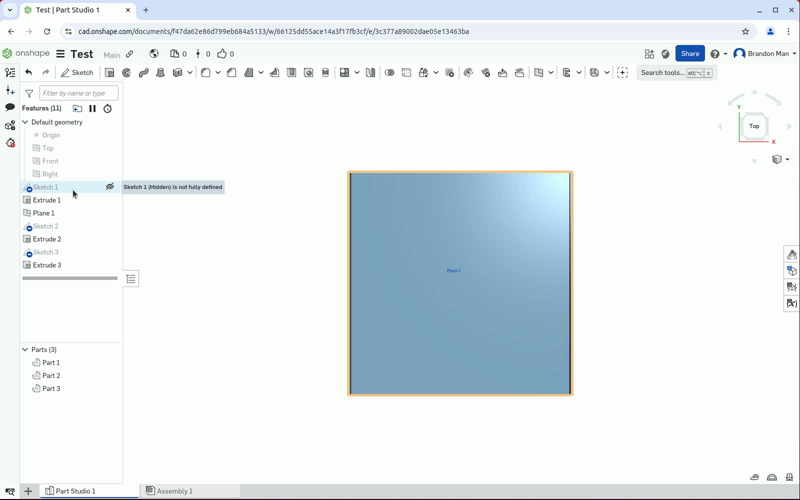
click(73, 189)
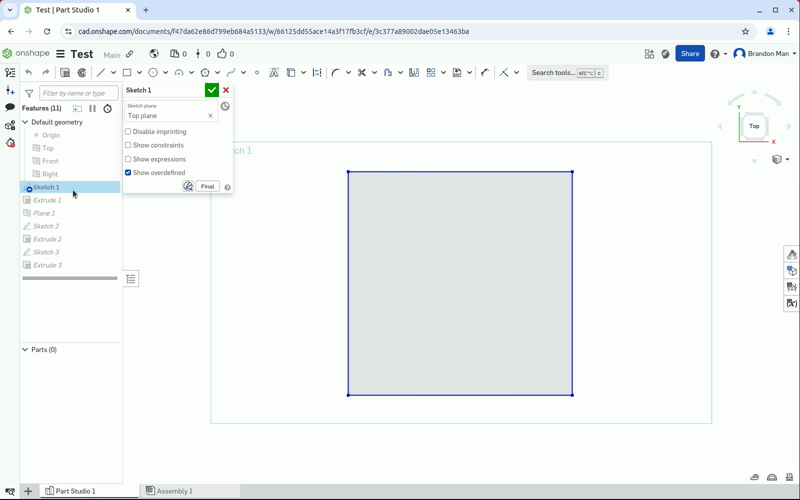
mouse_move(229, 92)
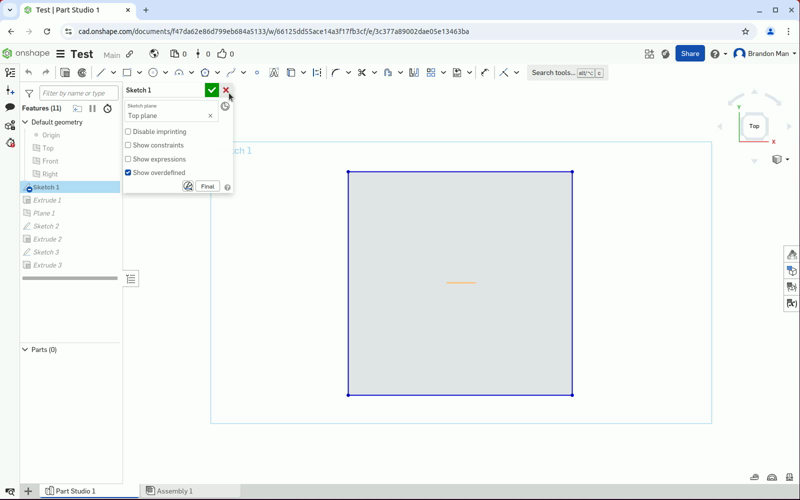
click(229, 92)
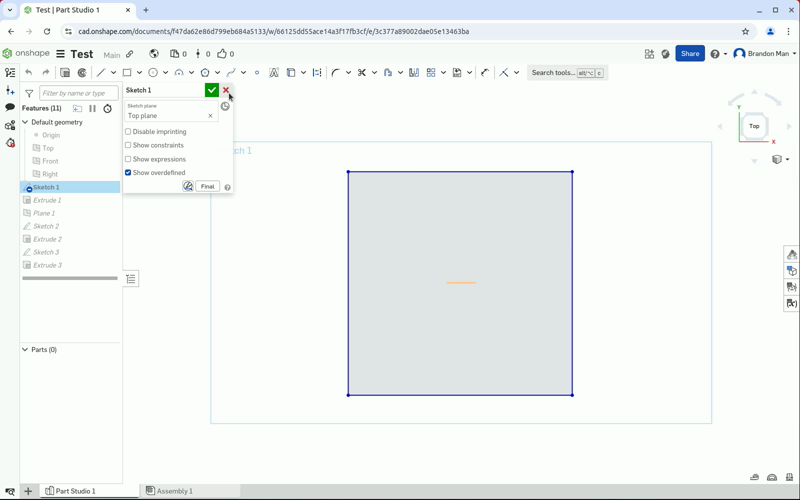
key(shift+s)
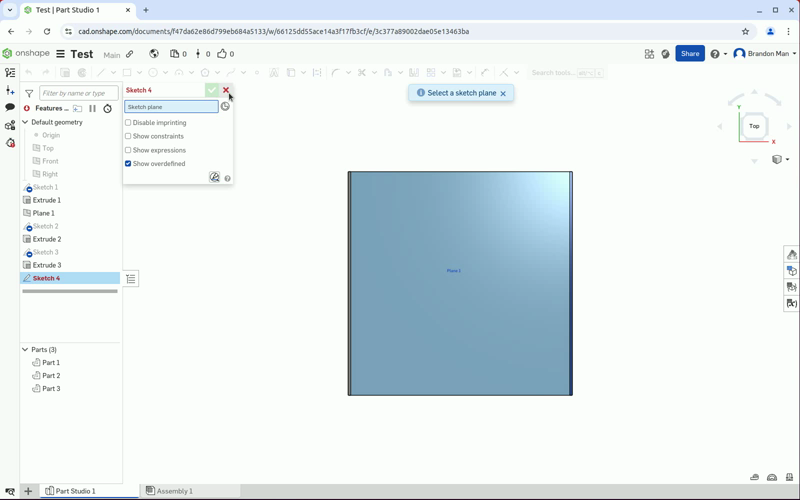
mouse_move(73, 215)
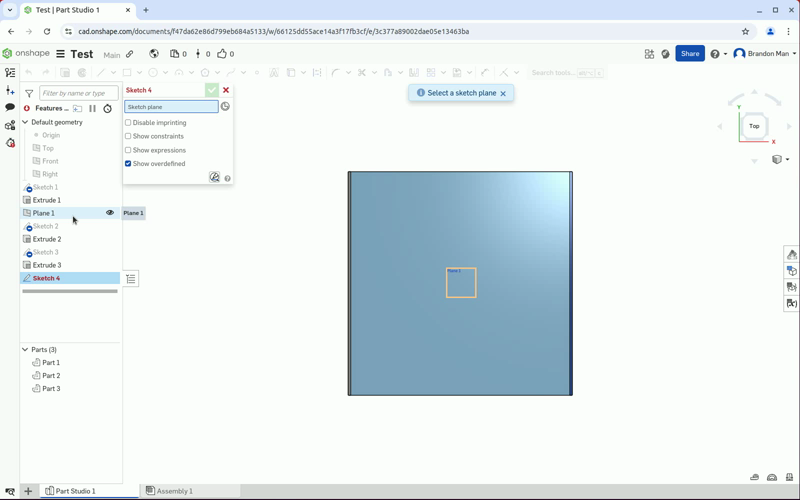
click(73, 215)
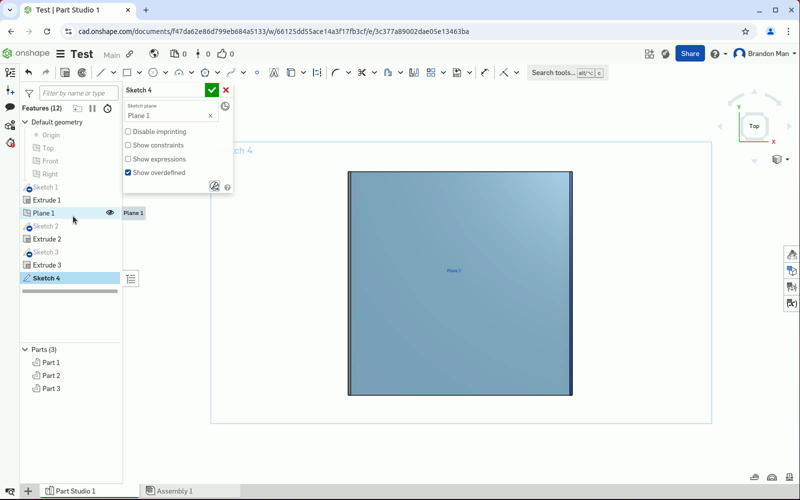
mouse_move(73, 352)
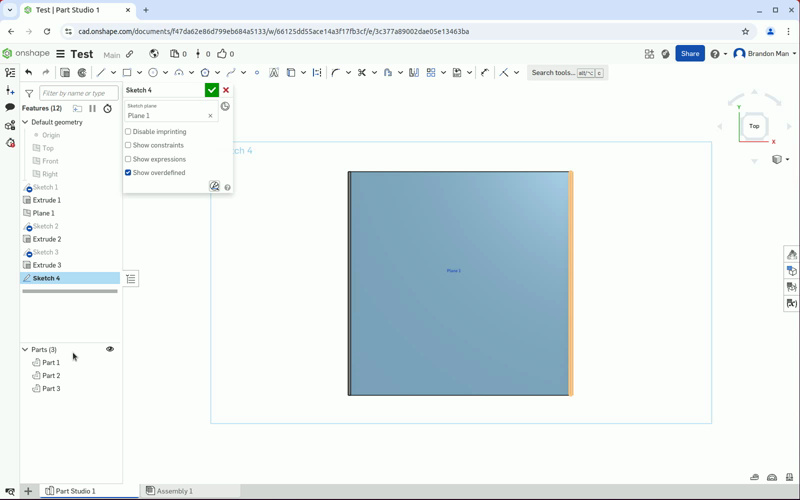
key(y)
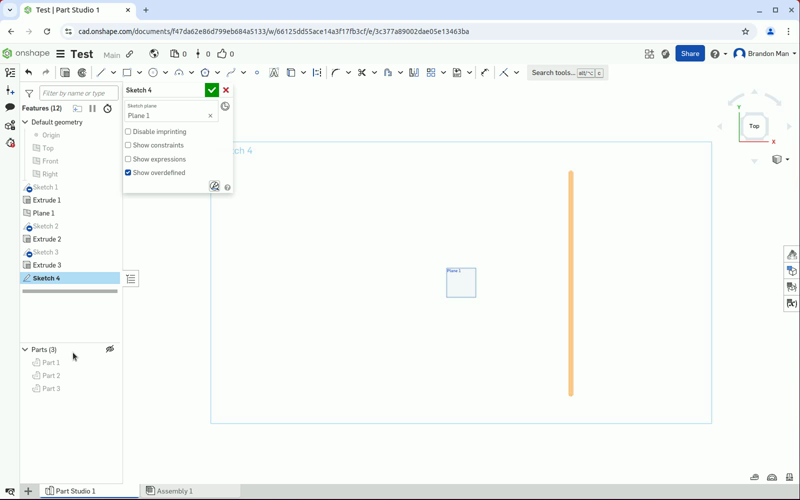
key(l)
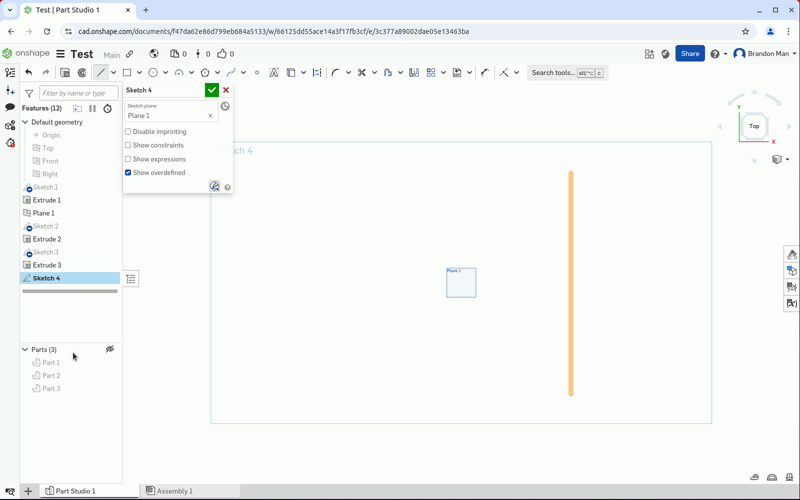
key_down(shift)
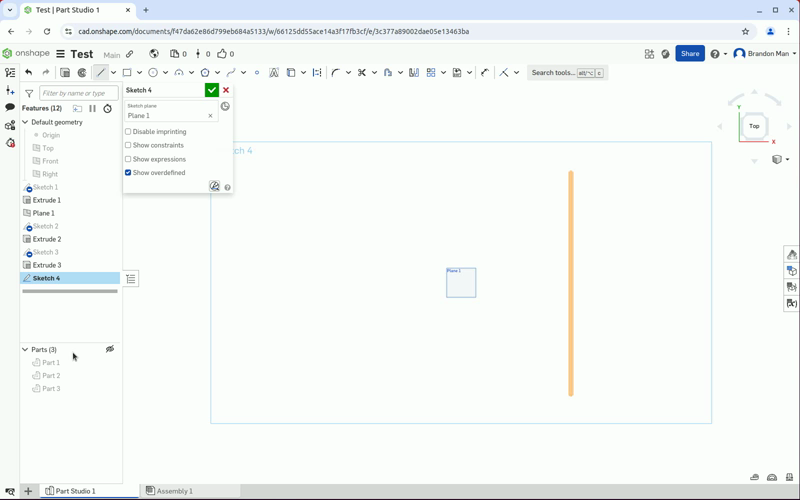
mouse_move(351, 395)
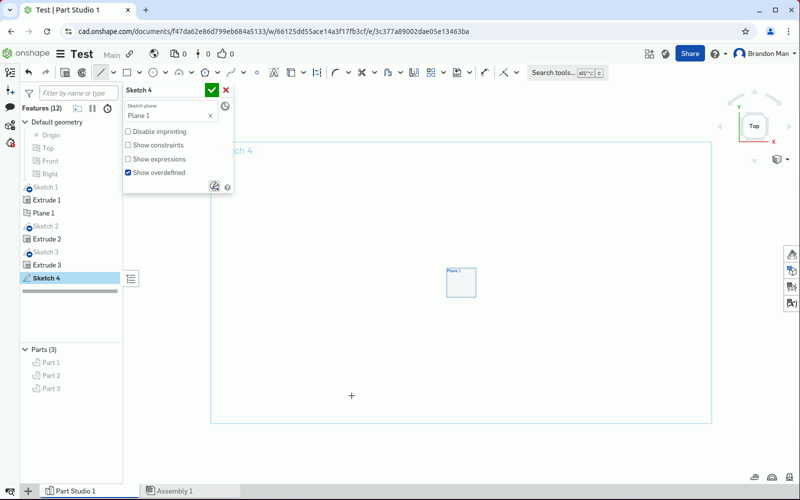
click(351, 395)
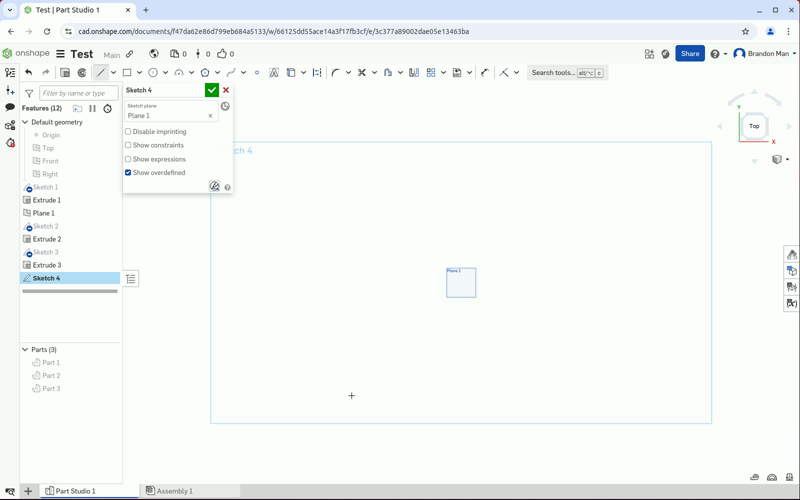
key_up(shift)
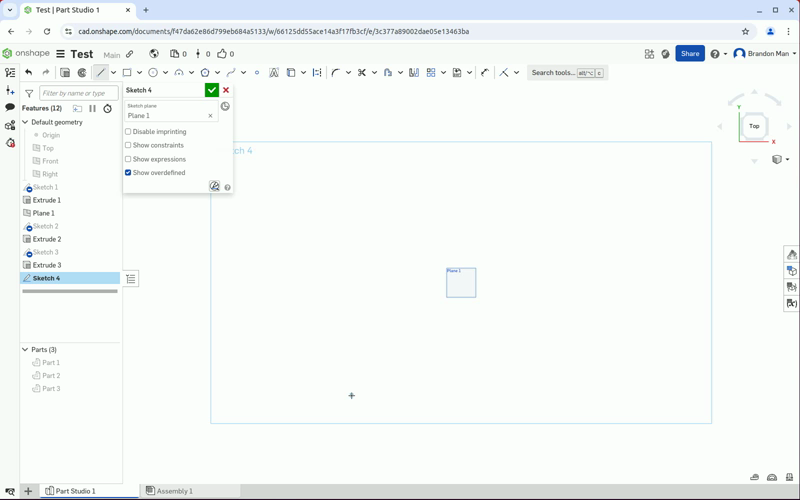
key_down(shift)
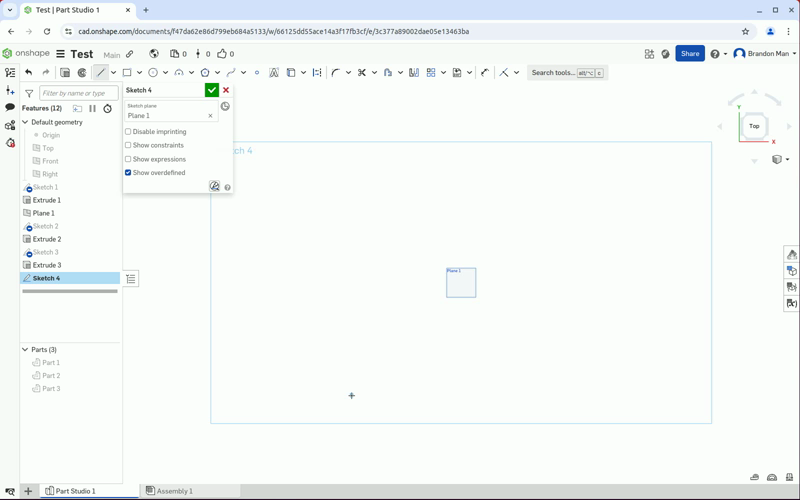
mouse_move(569, 395)
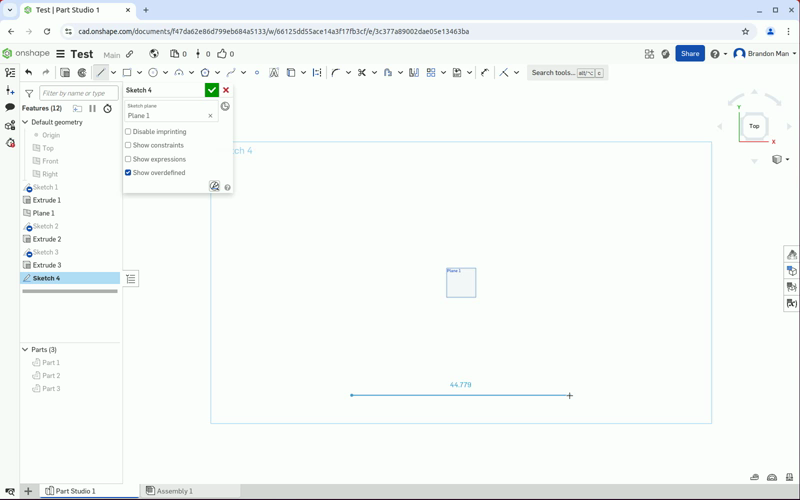
click(569, 395)
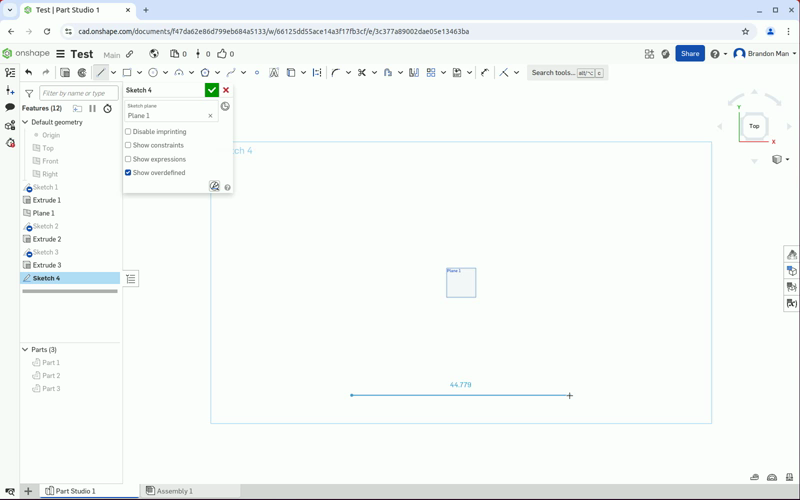
key_up(shift)
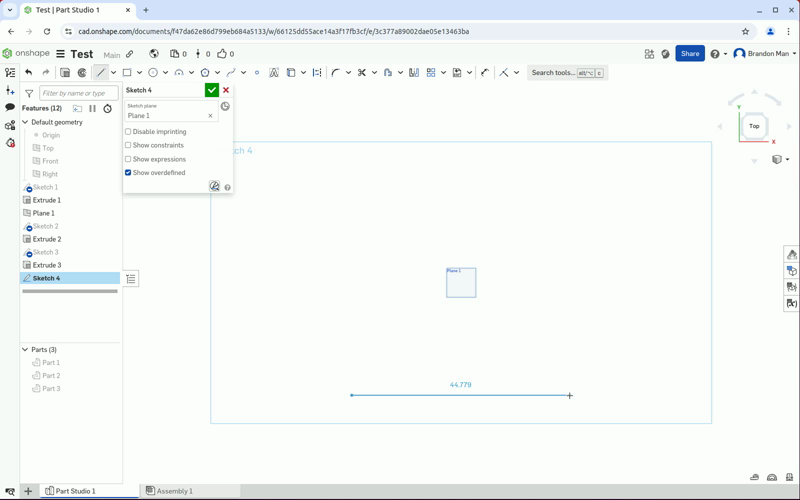
key_down(shift)
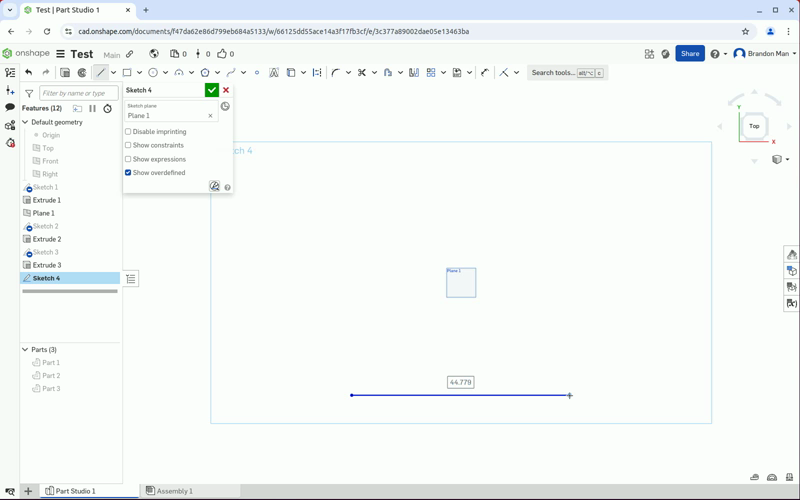
mouse_move(589, 395)
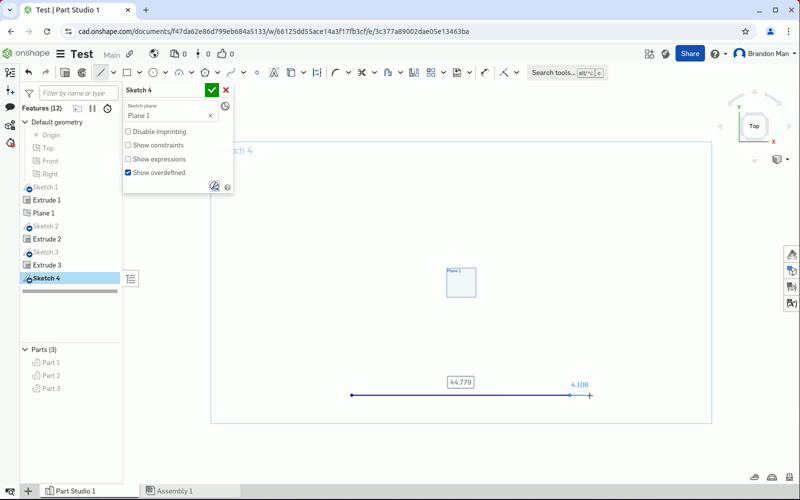
mouse_move(569, 393)
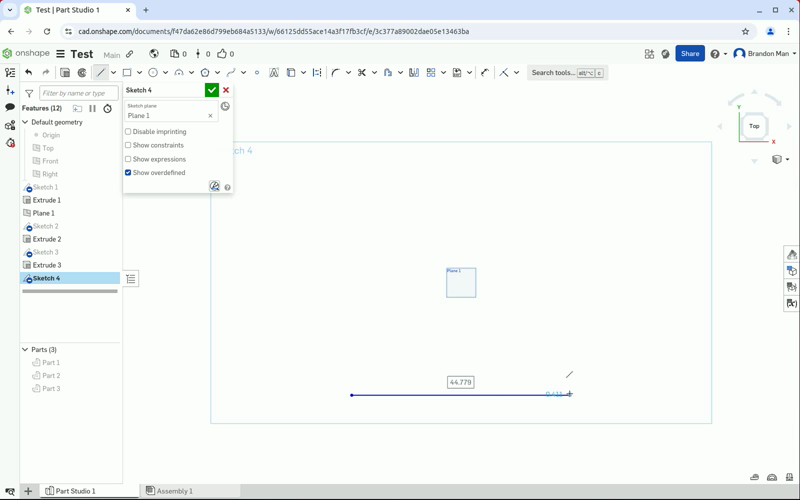
scroll(6)
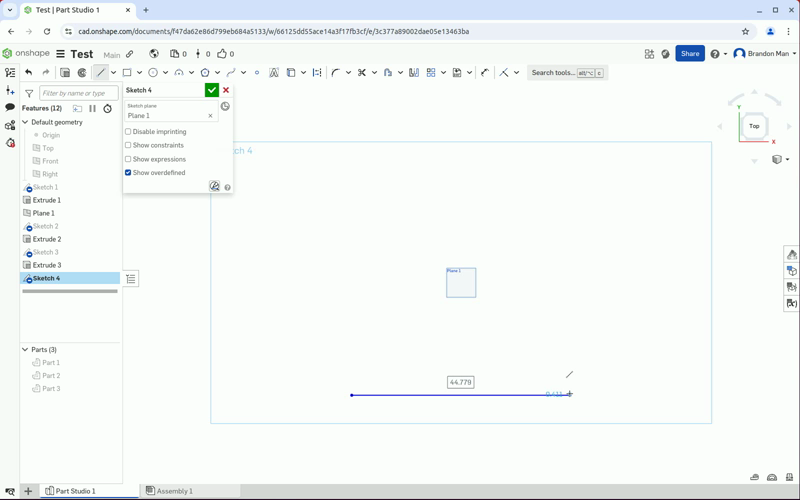
scroll(6)
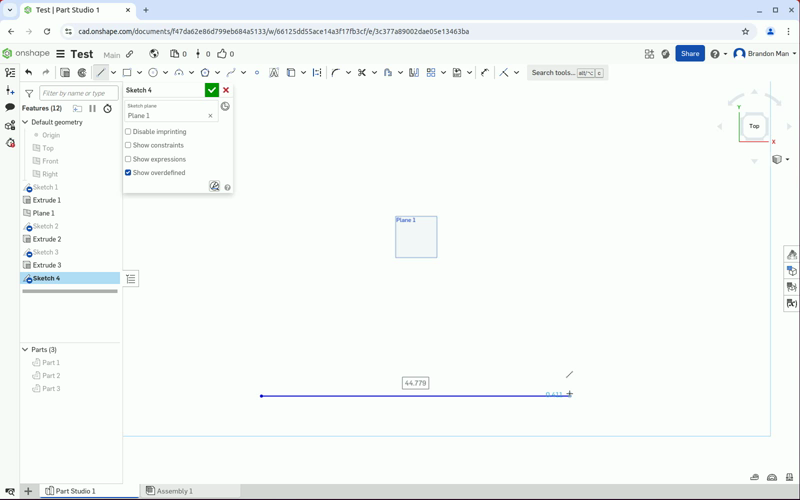
scroll(6)
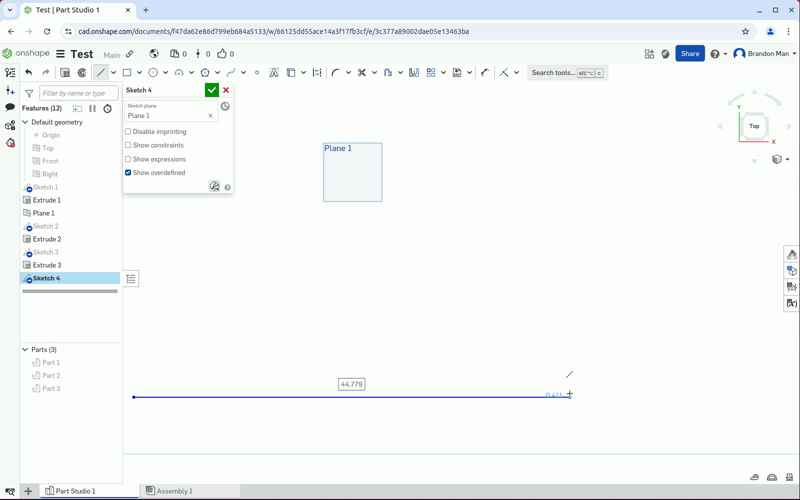
scroll(6)
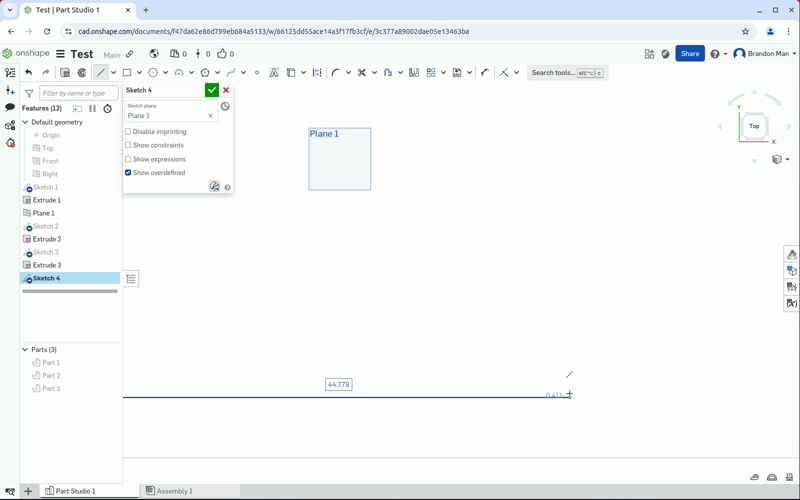
scroll(6)
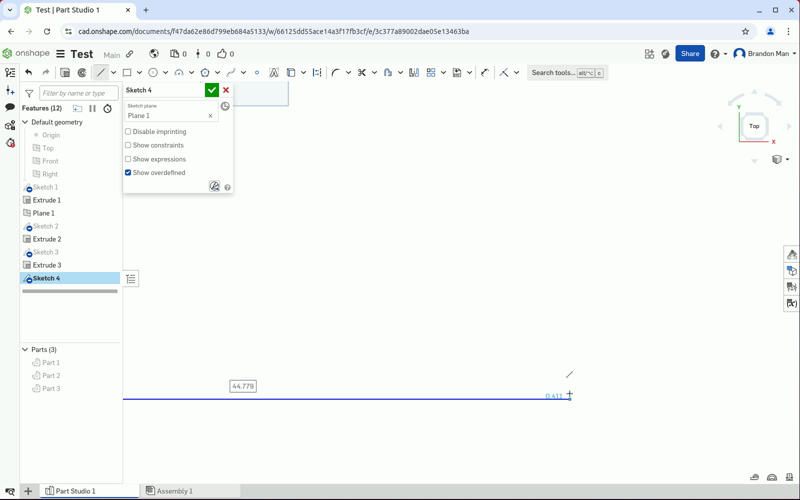
scroll(6)
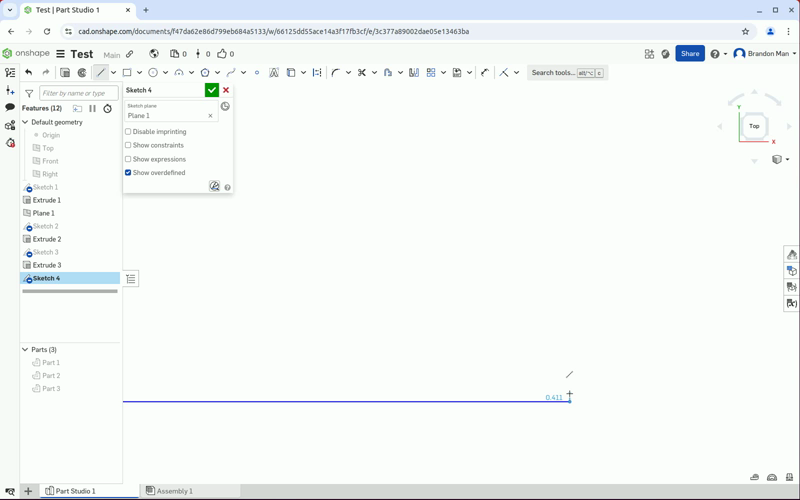
scroll(6)
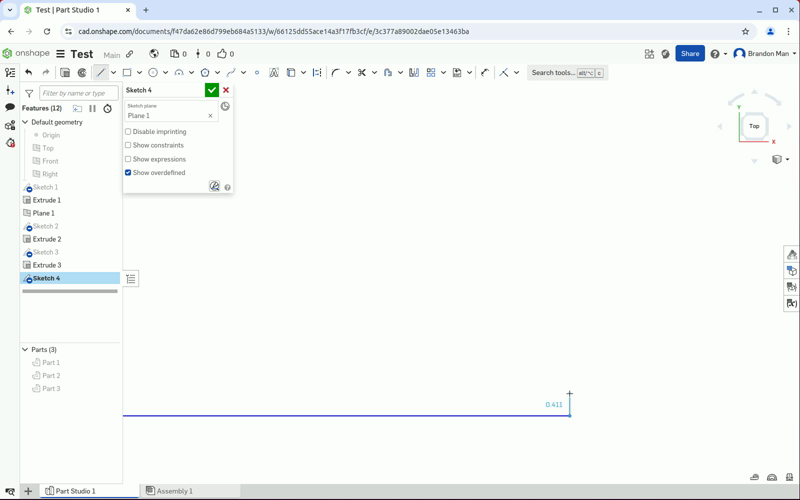
click(569, 393)
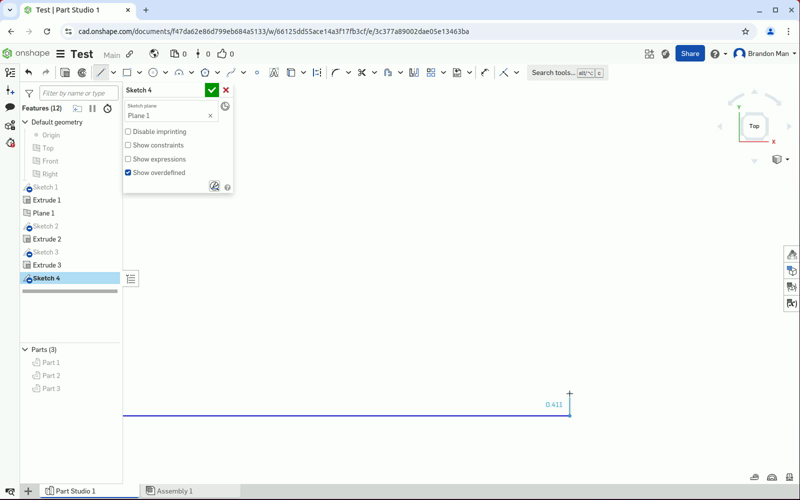
scroll(-6)
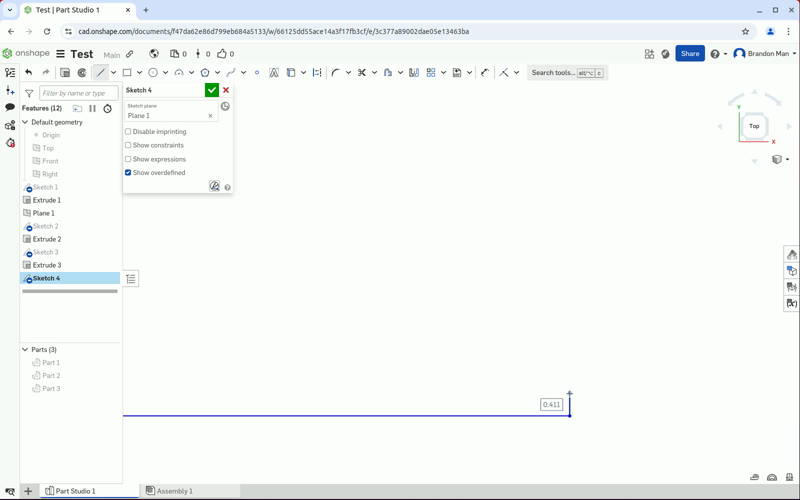
scroll(-6)
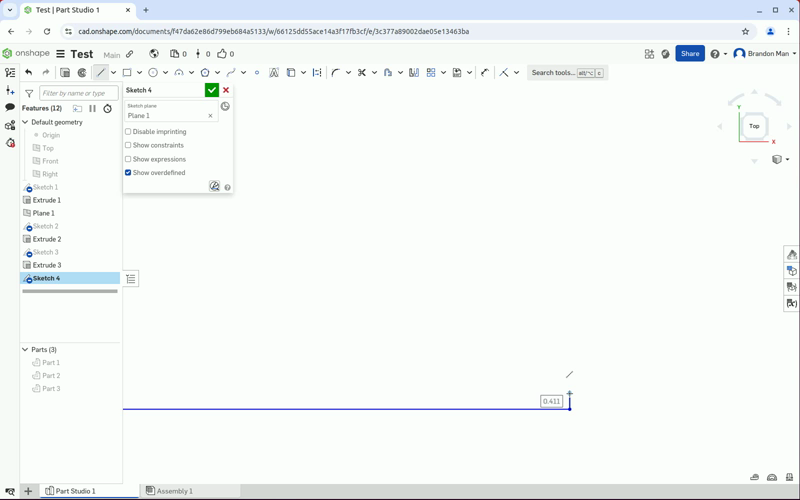
scroll(-6)
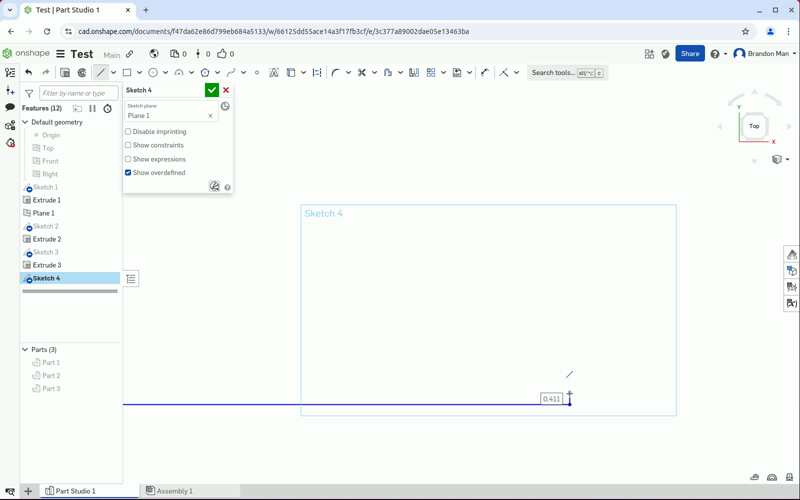
scroll(-6)
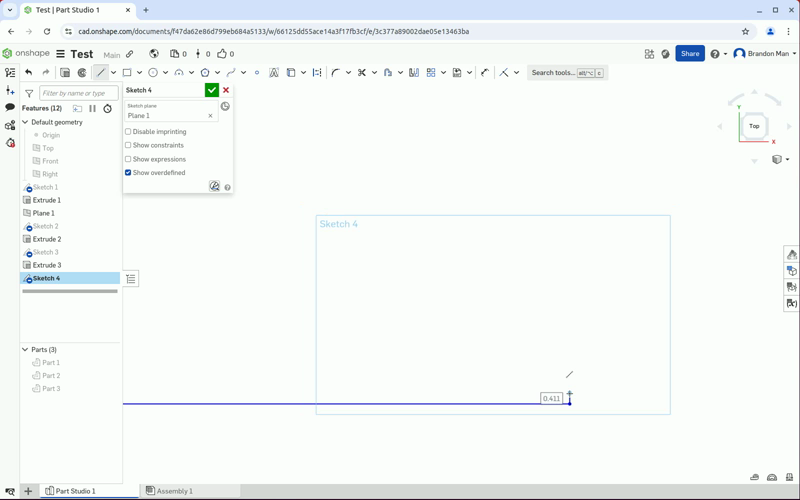
scroll(-6)
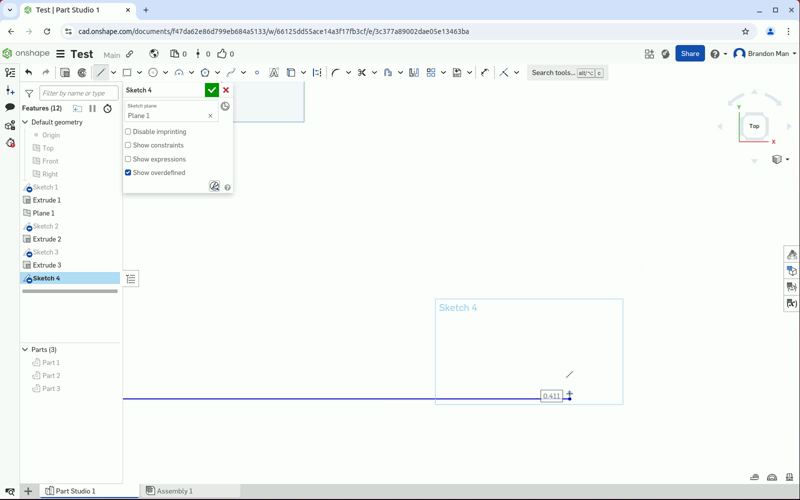
scroll(-6)
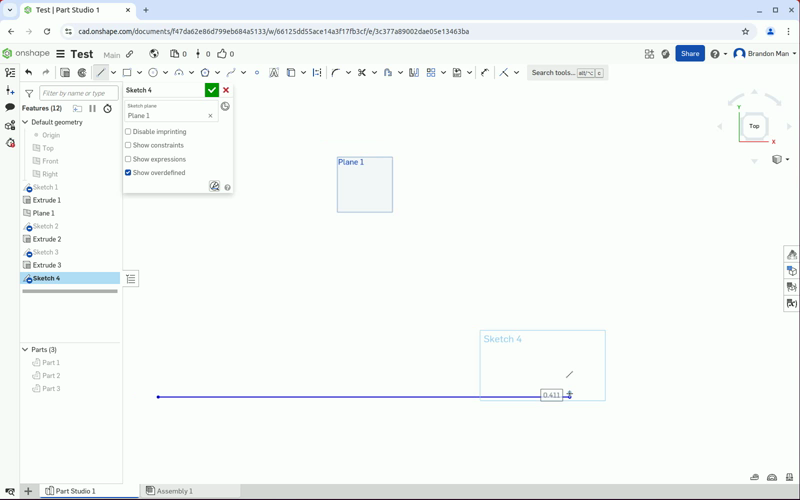
scroll(-6)
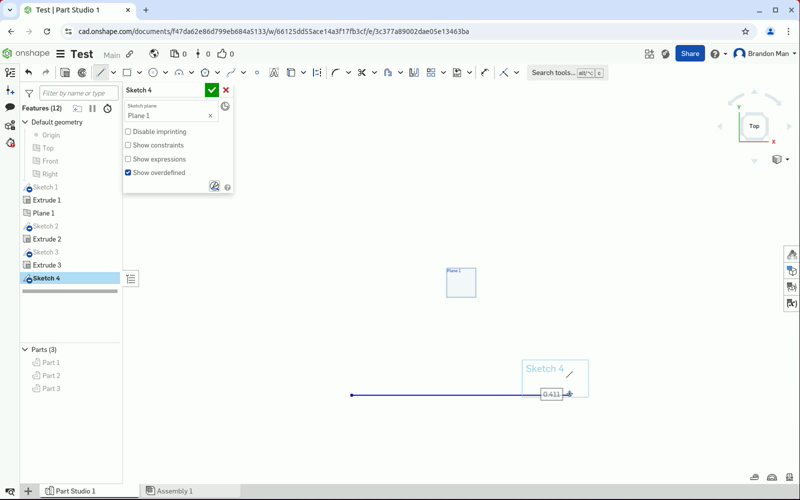
key_up(shift)
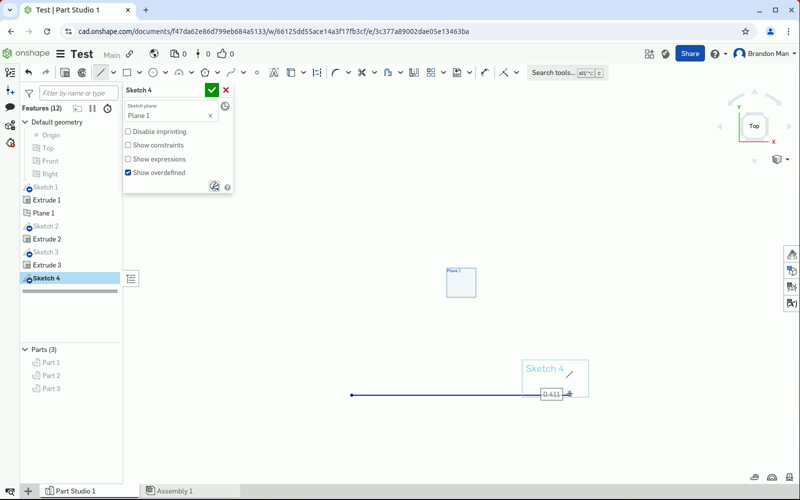
key_down(shift)
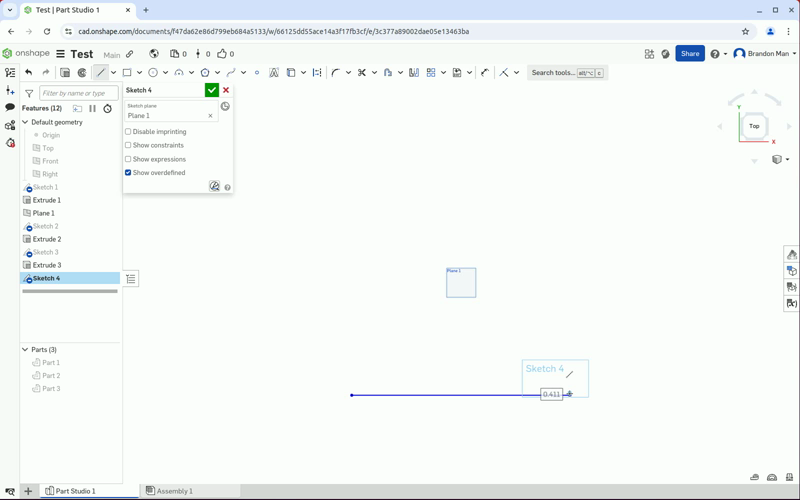
mouse_move(351, 393)
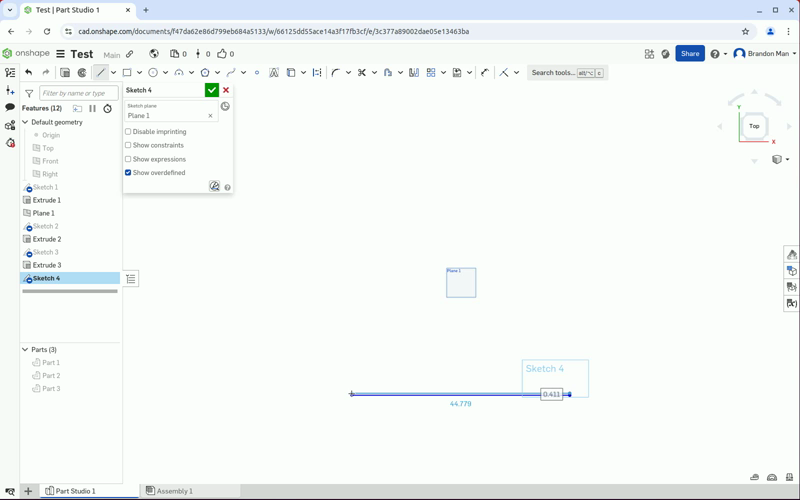
scroll(6)
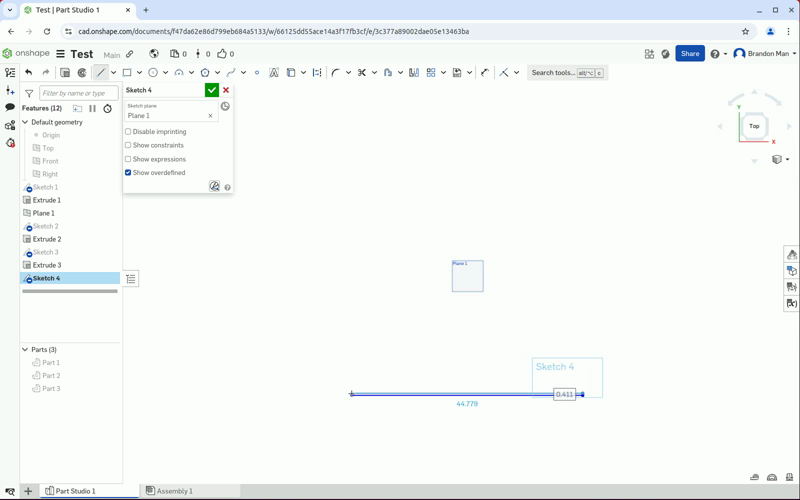
scroll(6)
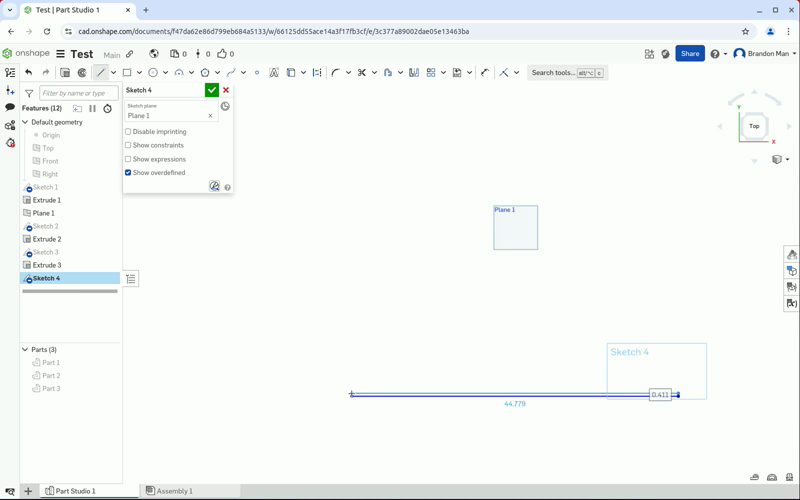
scroll(6)
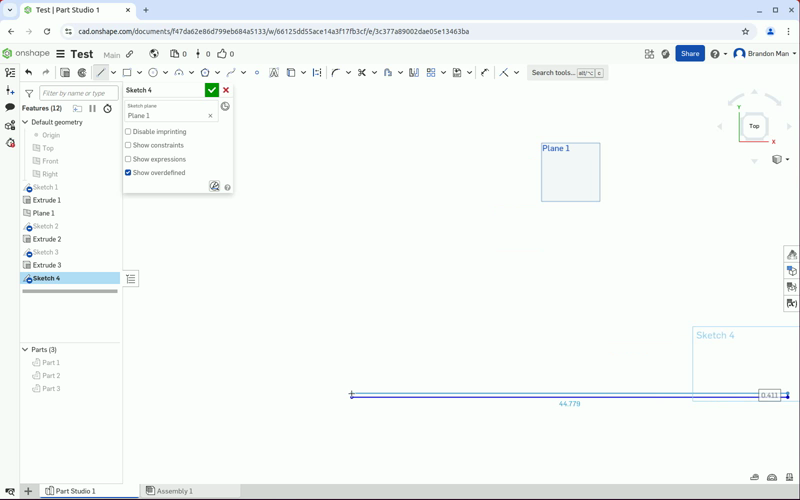
scroll(6)
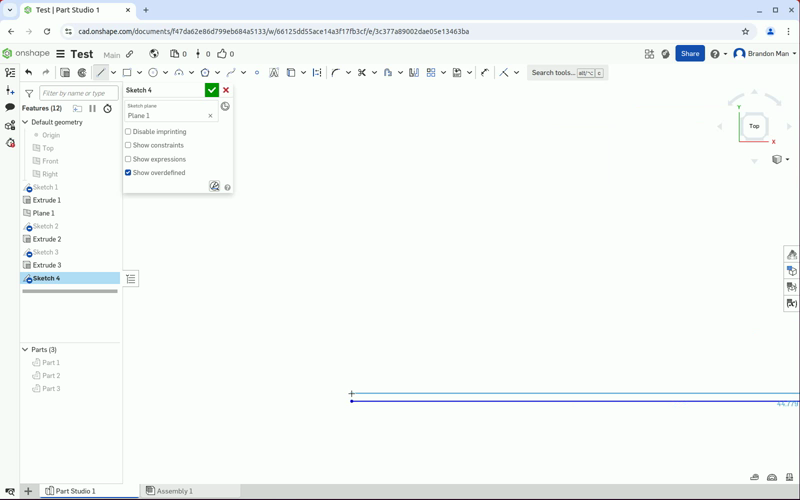
scroll(6)
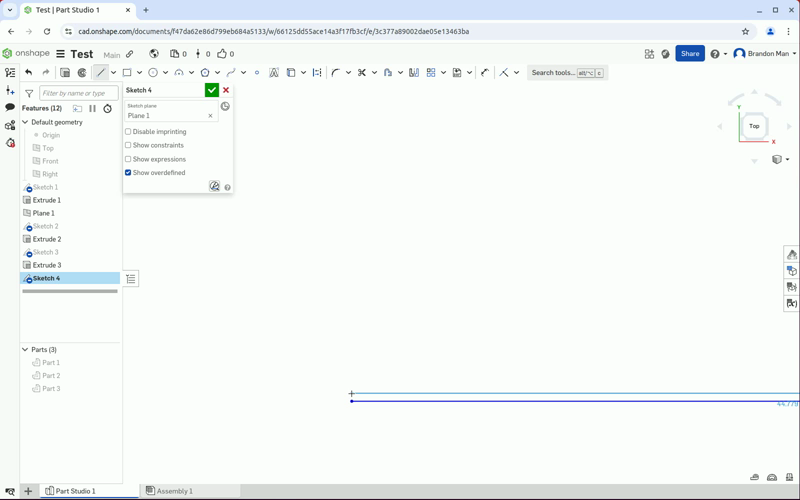
scroll(6)
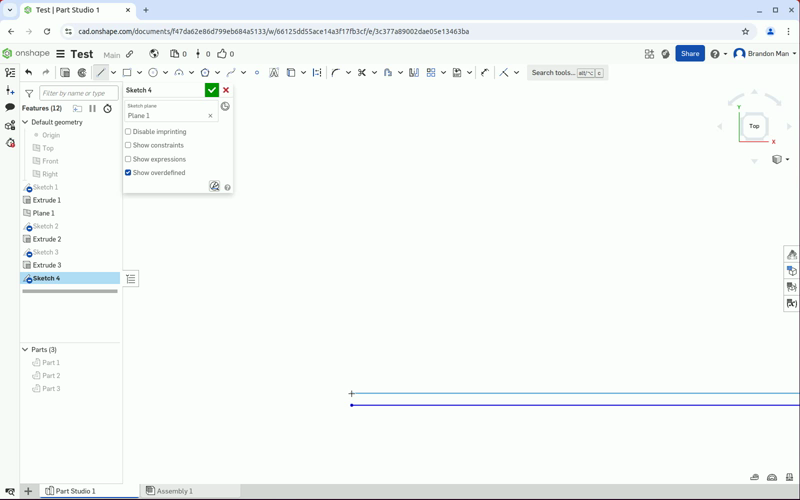
scroll(6)
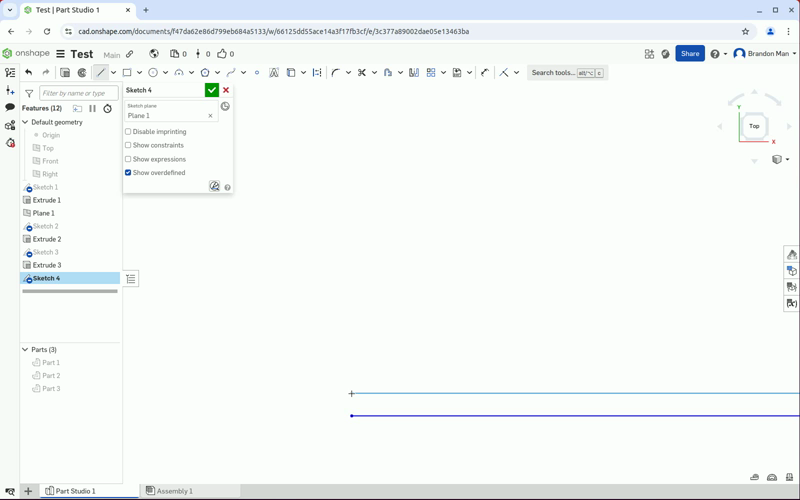
click(351, 393)
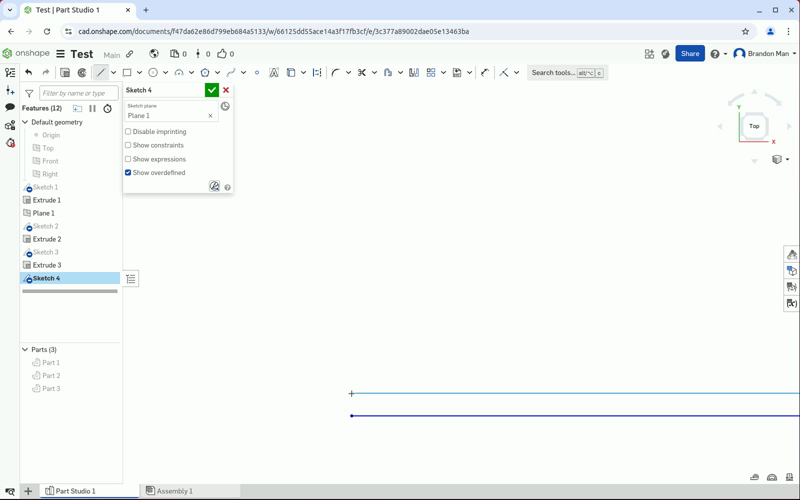
scroll(-6)
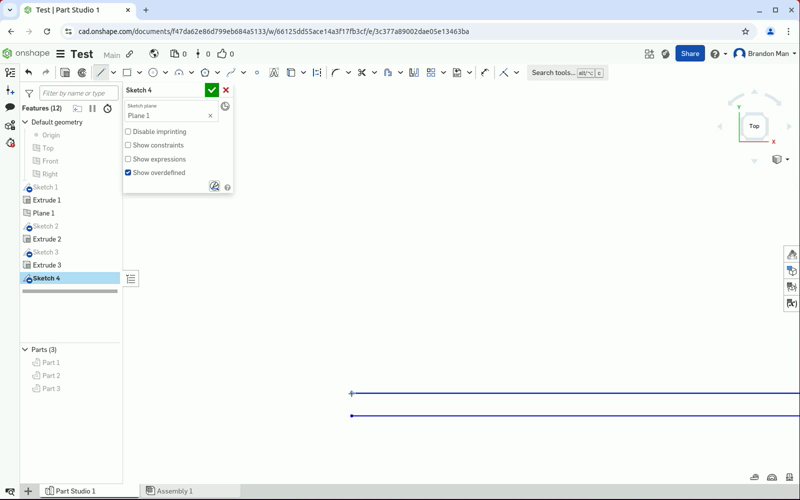
scroll(-6)
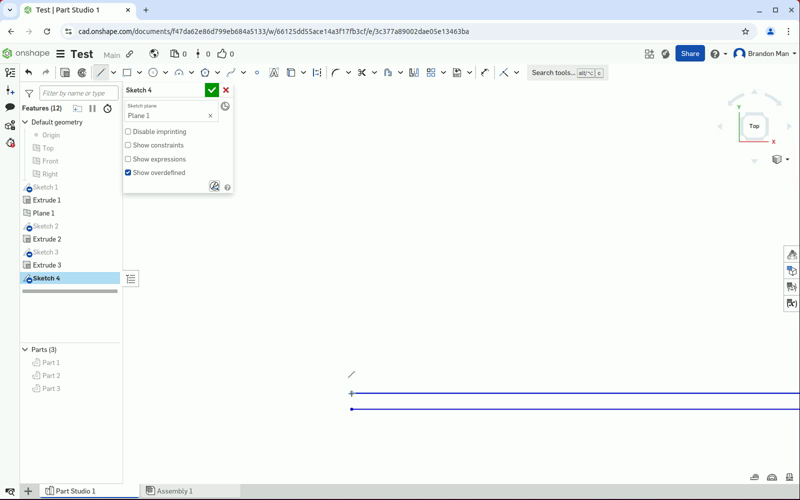
scroll(-6)
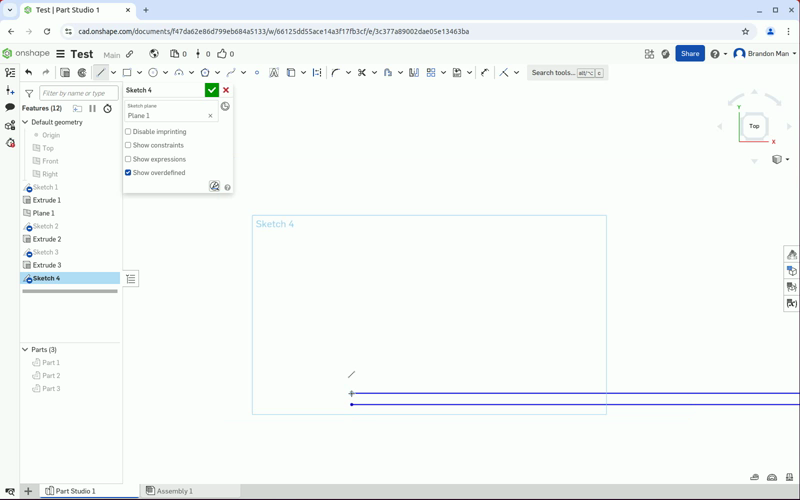
scroll(-6)
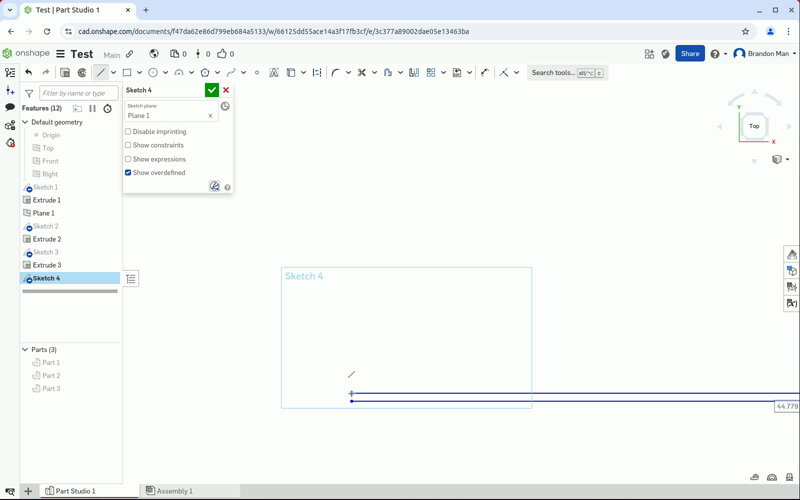
scroll(-6)
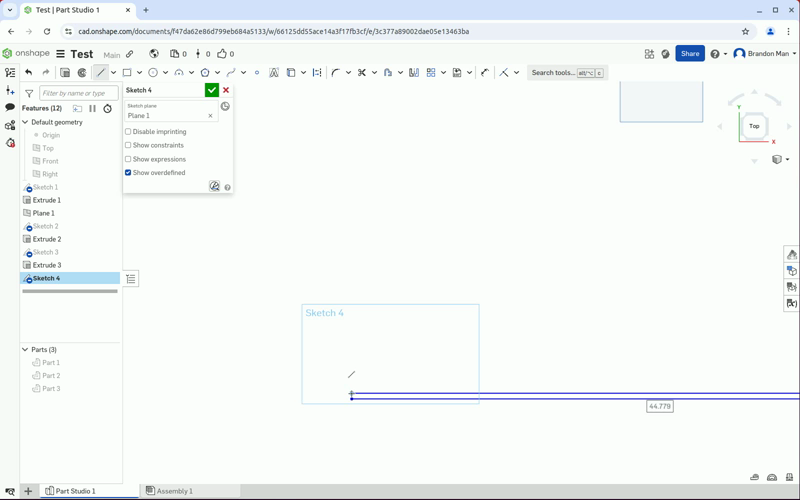
scroll(-6)
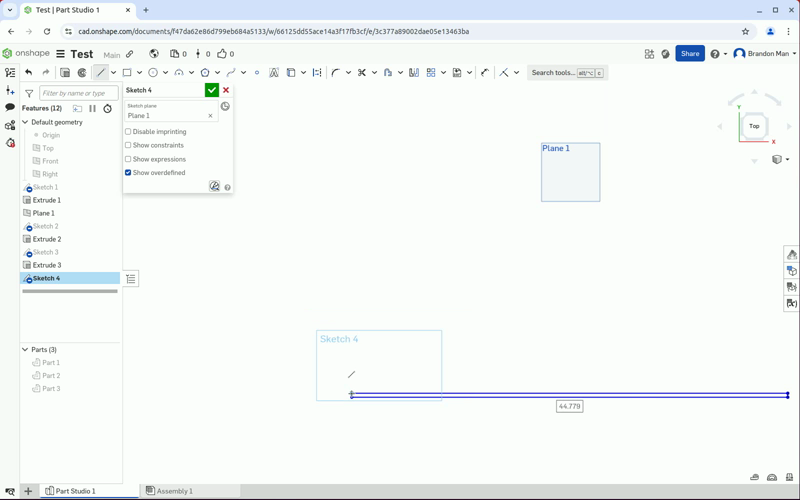
scroll(-6)
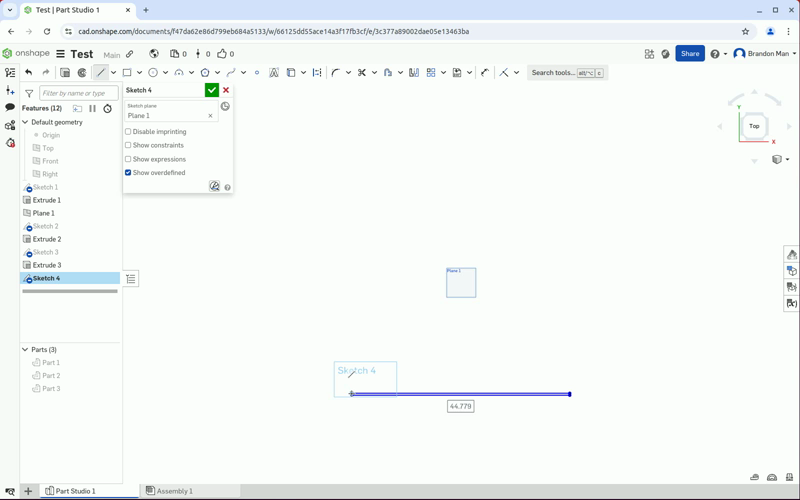
key_up(shift)
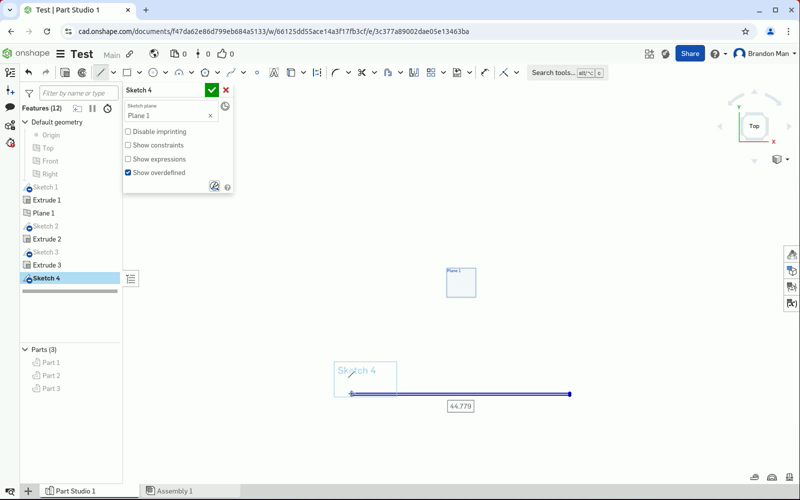
mouse_move(381, 393)
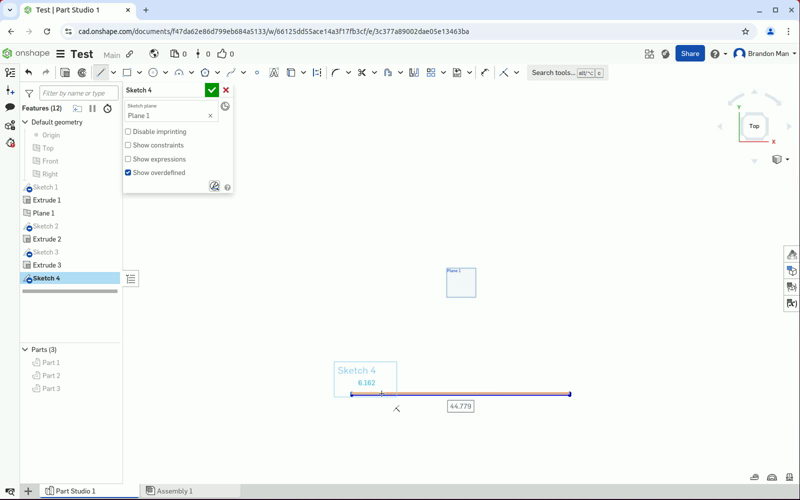
key_down(shift)
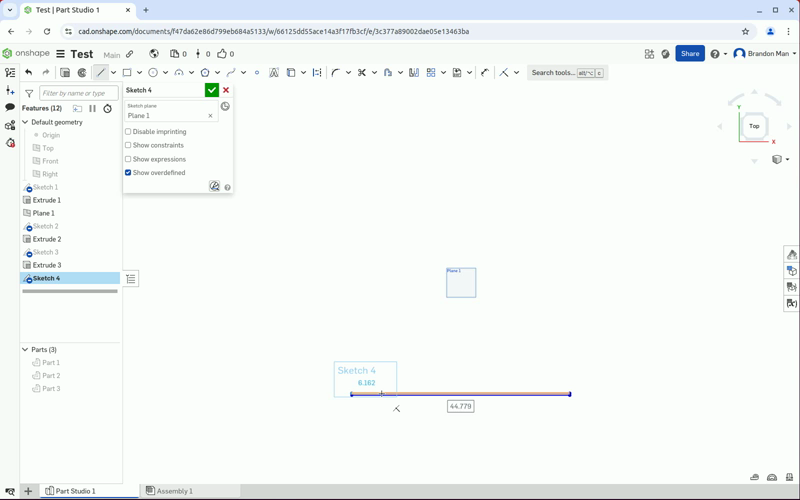
mouse_move(351, 395)
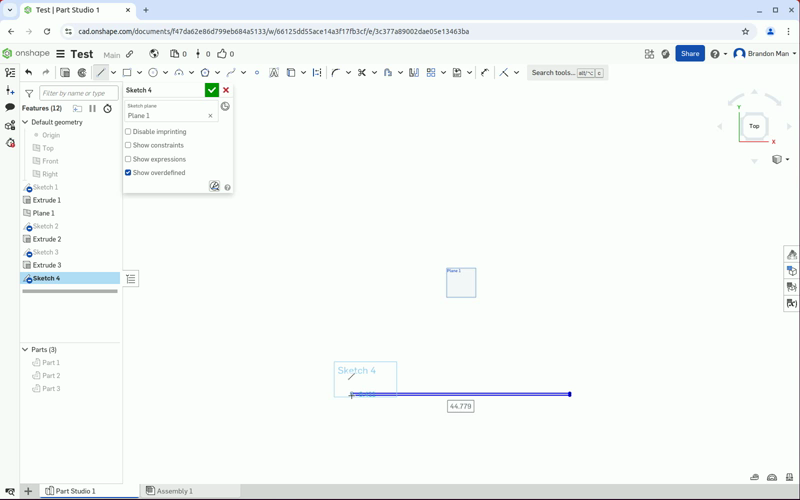
scroll(6)
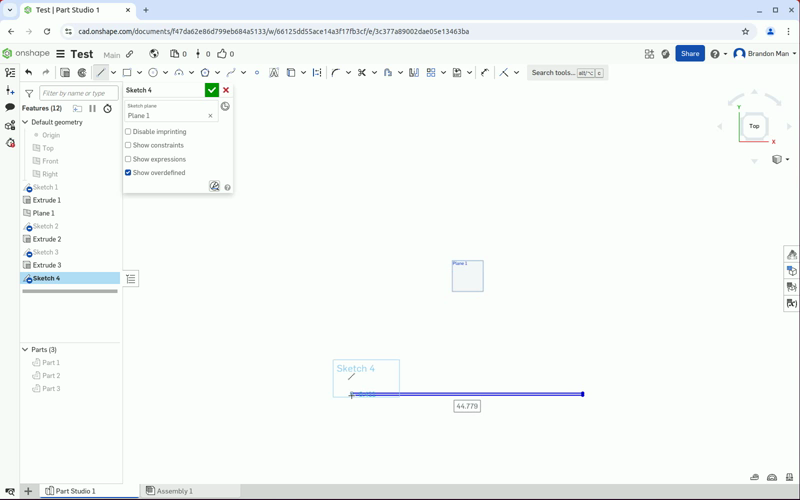
scroll(6)
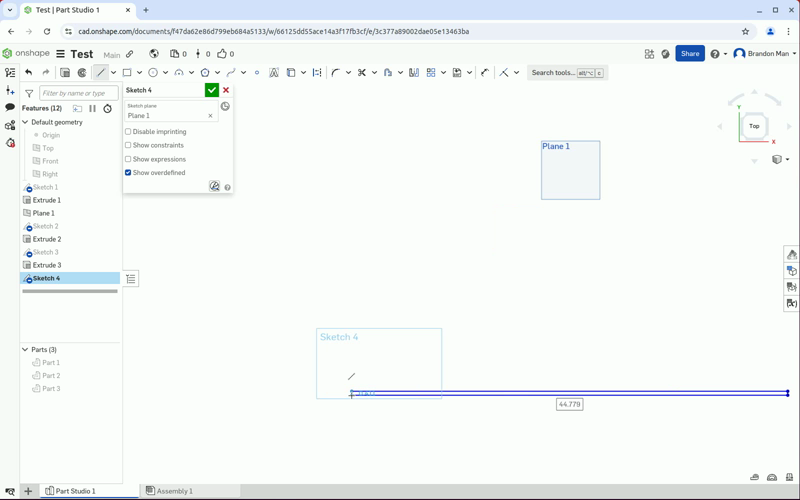
scroll(6)
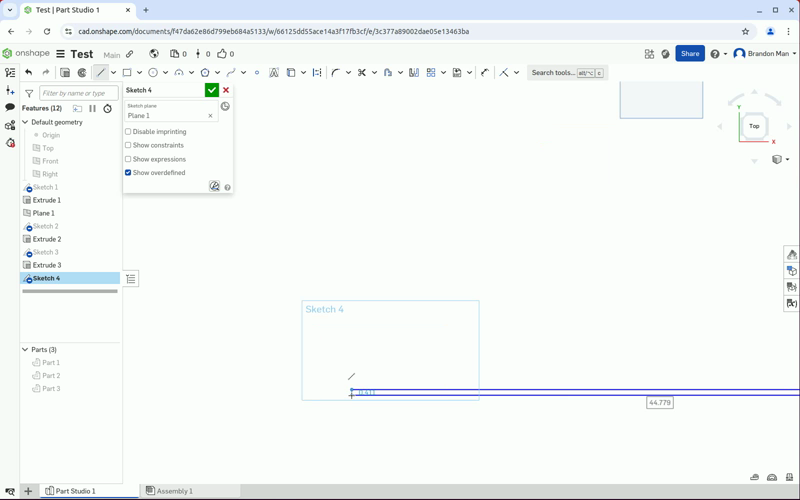
scroll(6)
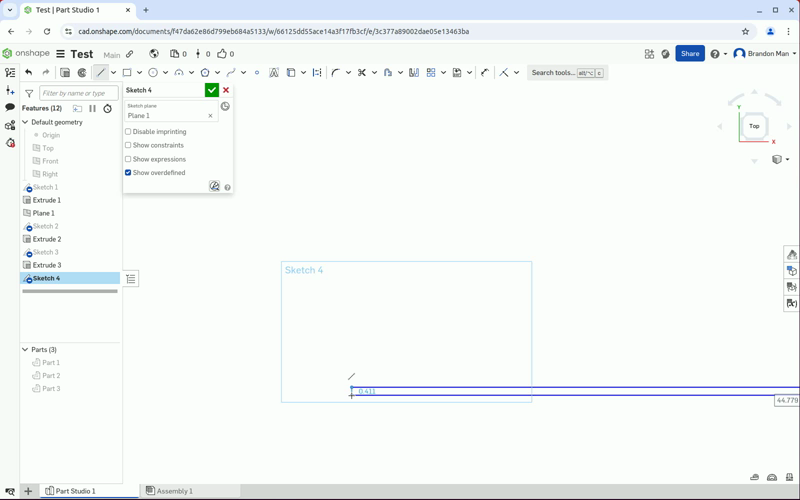
scroll(6)
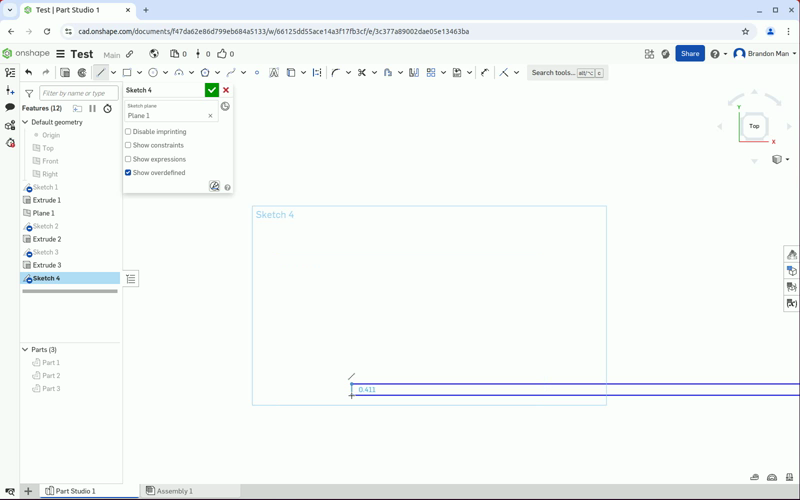
scroll(6)
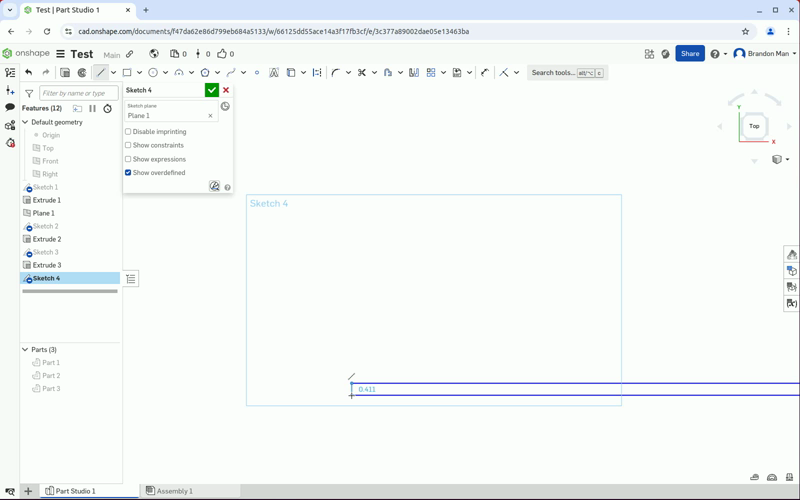
scroll(6)
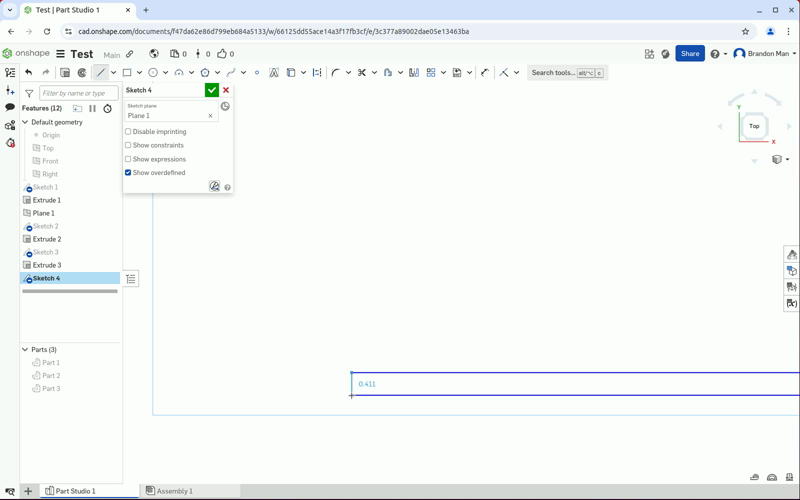
key_up(shift)
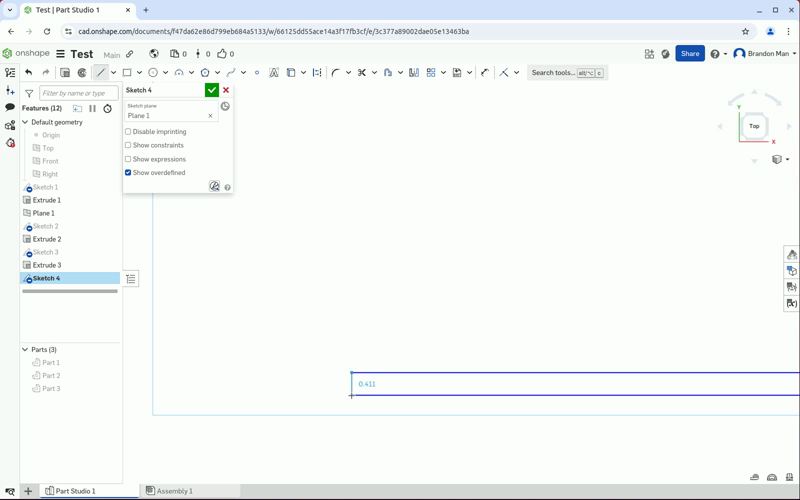
click(351, 395)
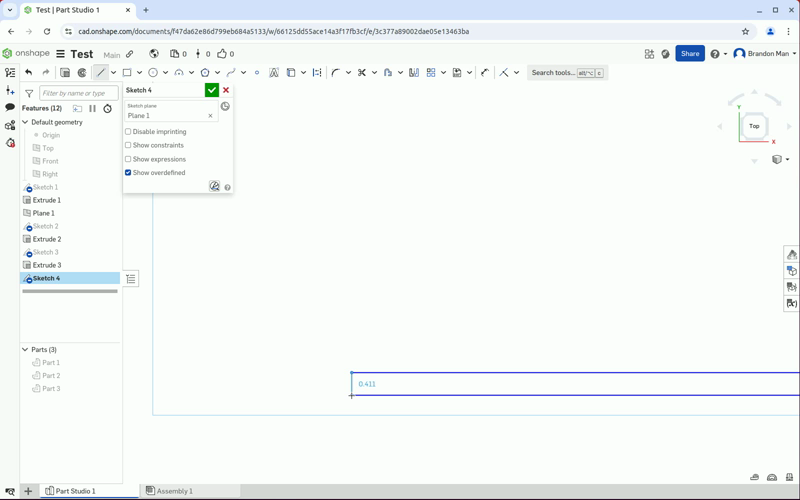
scroll(-6)
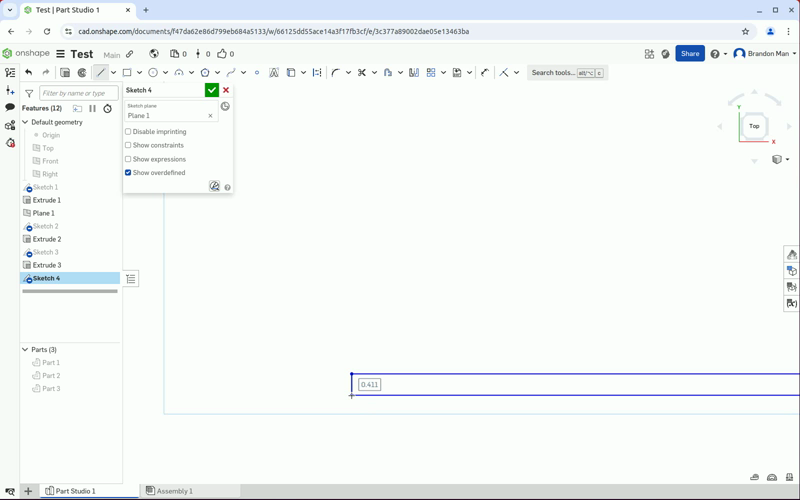
scroll(-6)
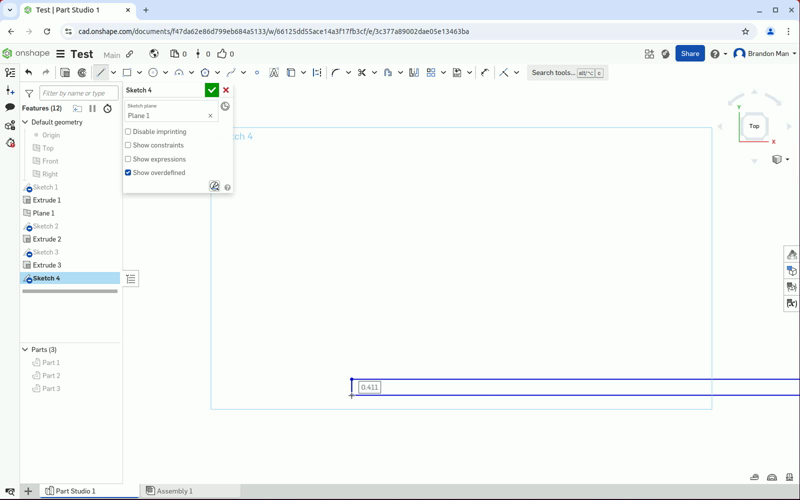
scroll(-6)
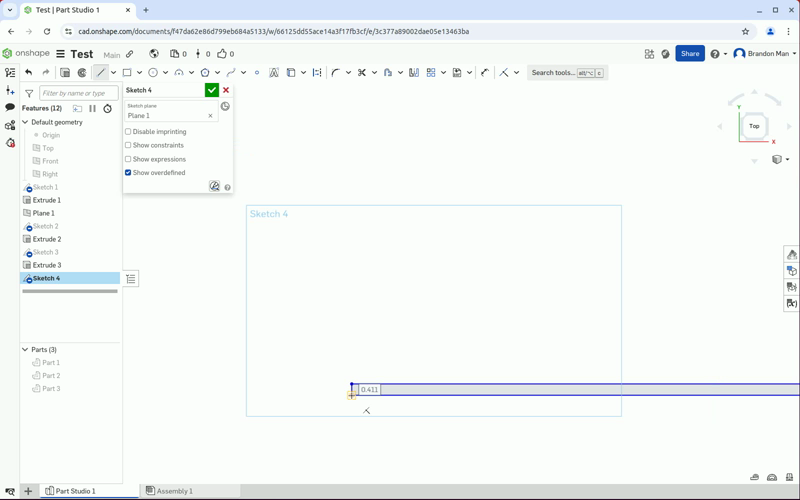
scroll(-6)
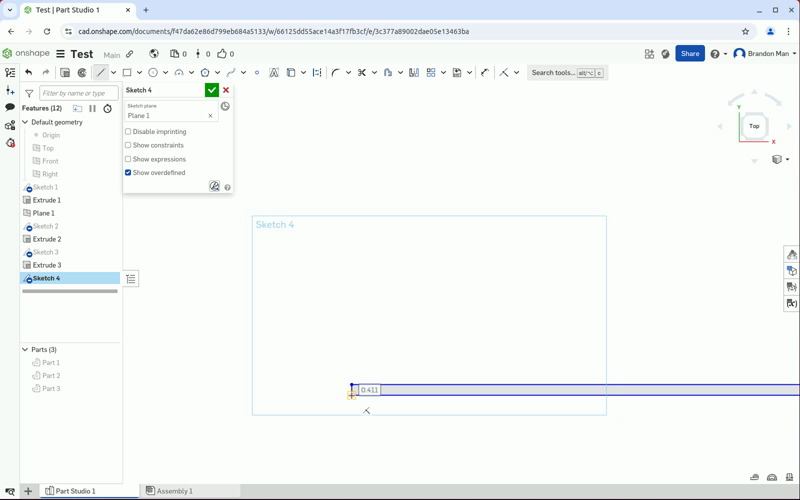
scroll(-6)
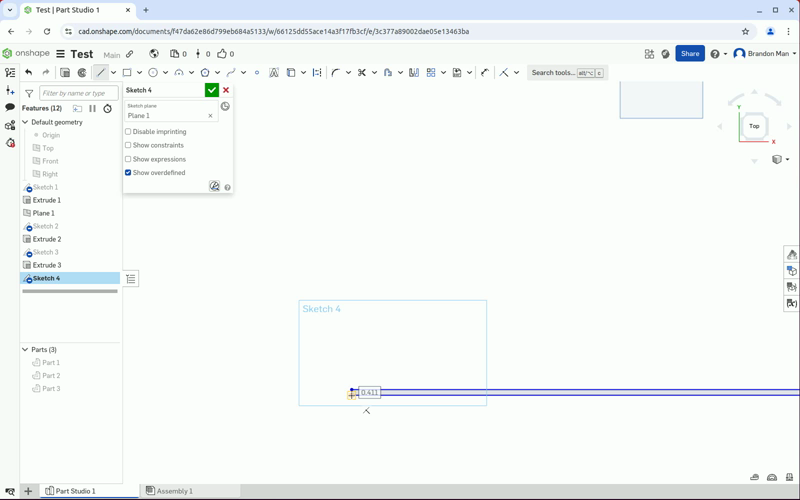
scroll(-6)
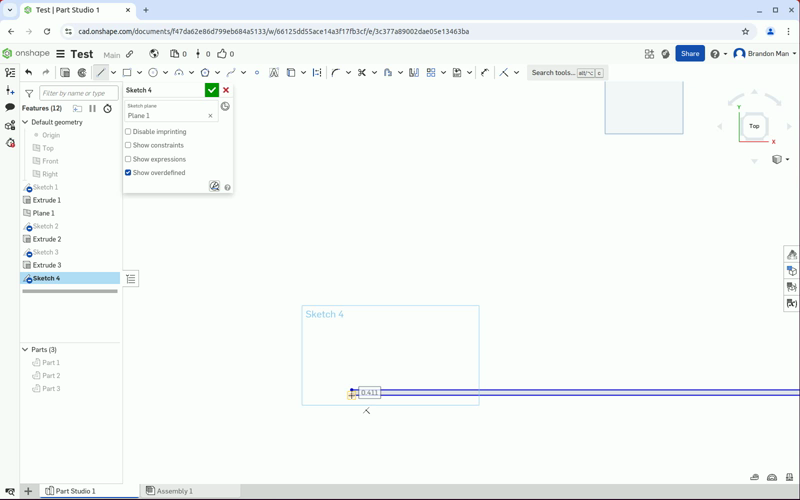
scroll(-6)
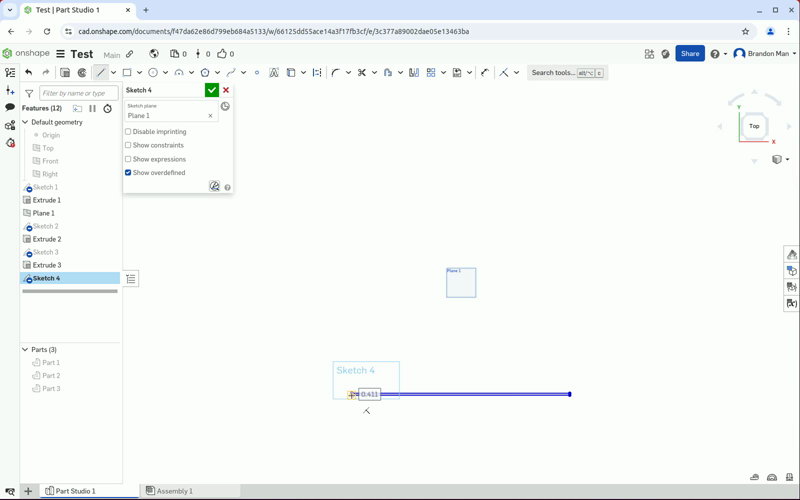
key(esc)
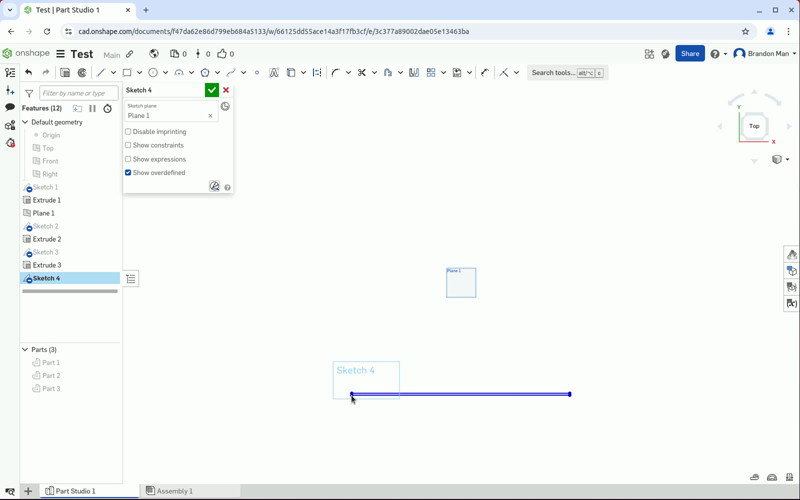
mouse_move(412, 393)
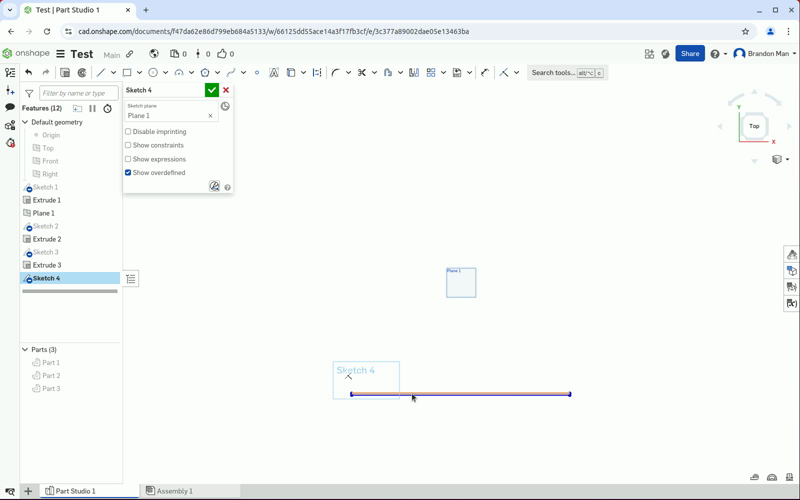
scroll(6)
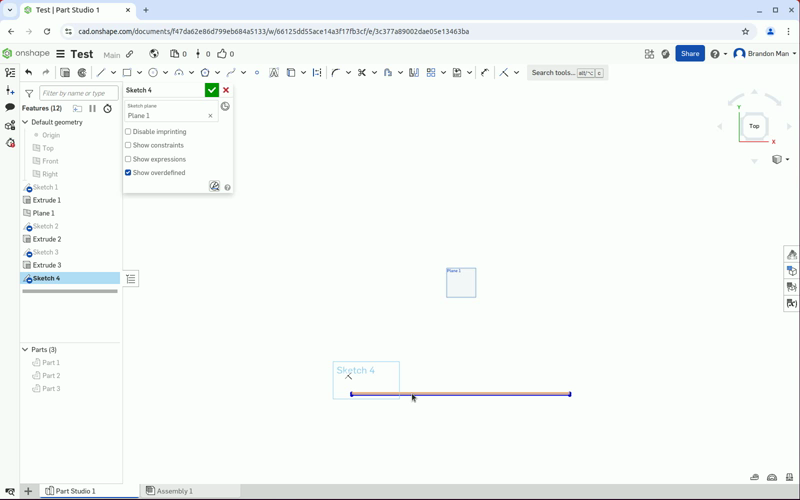
scroll(6)
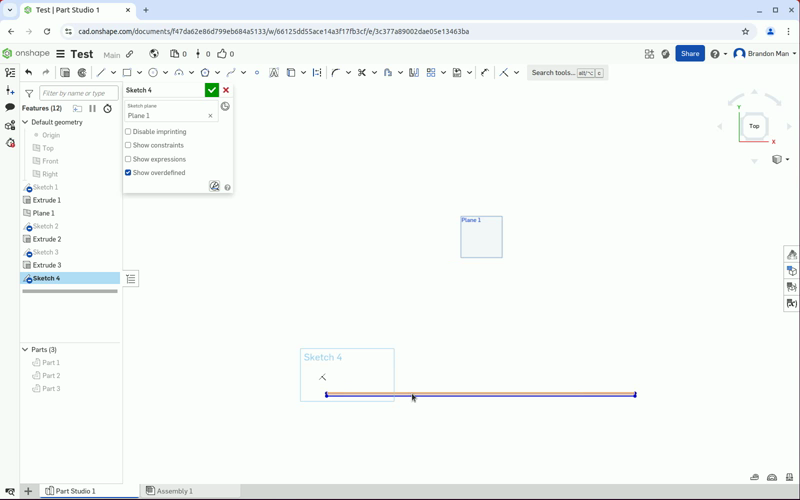
scroll(6)
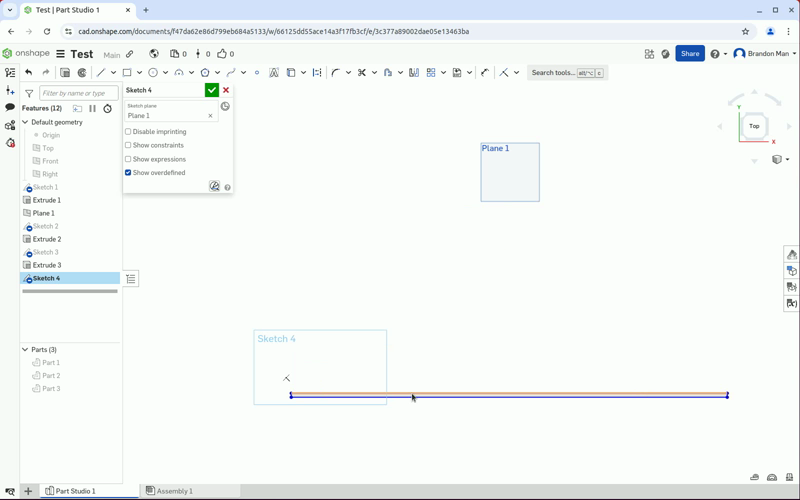
scroll(6)
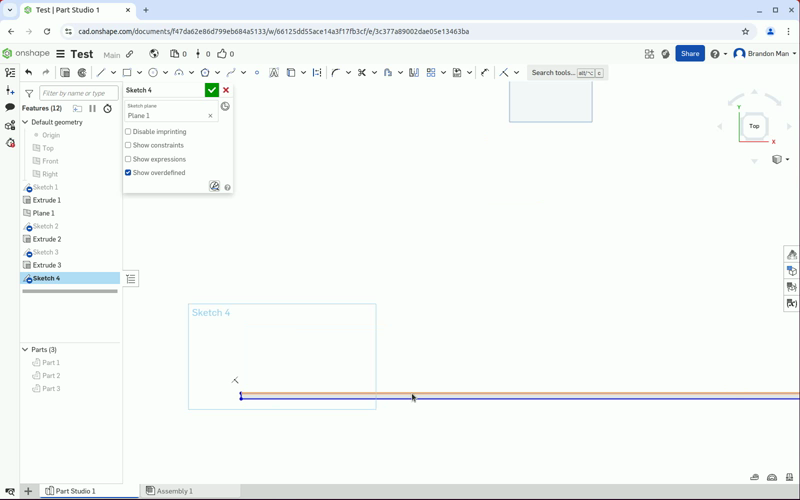
scroll(6)
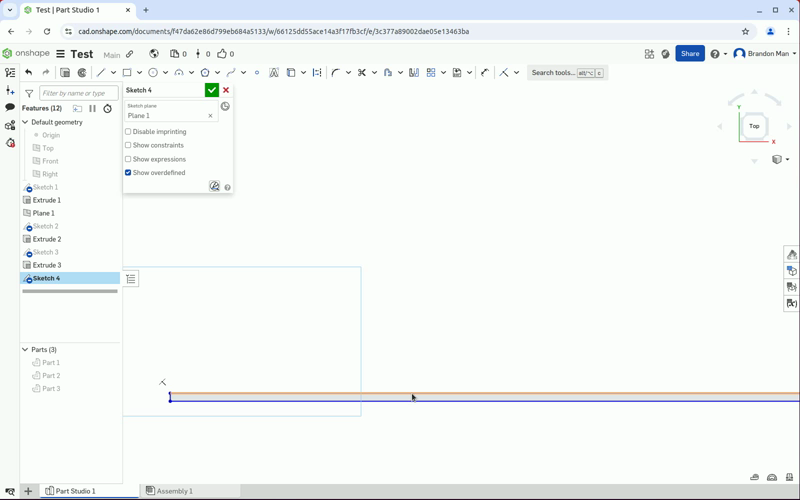
scroll(6)
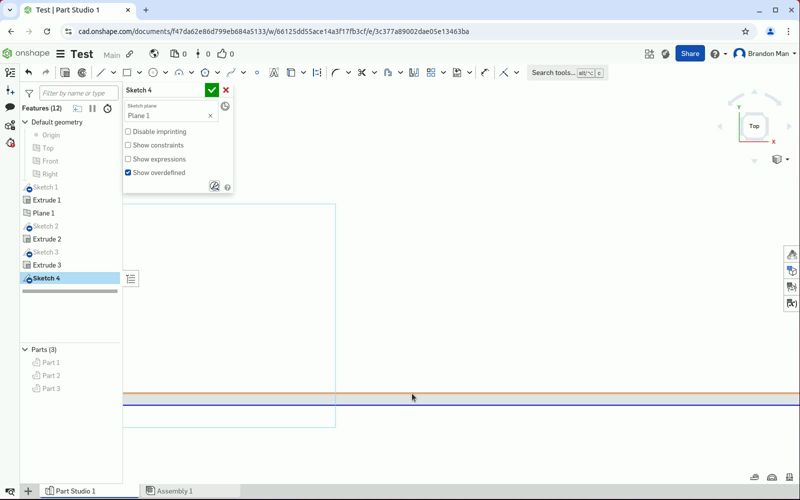
scroll(6)
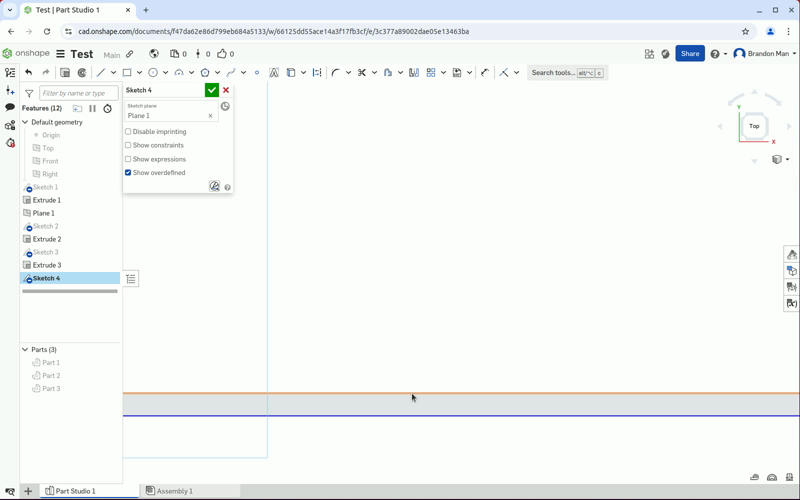
click(412, 393)
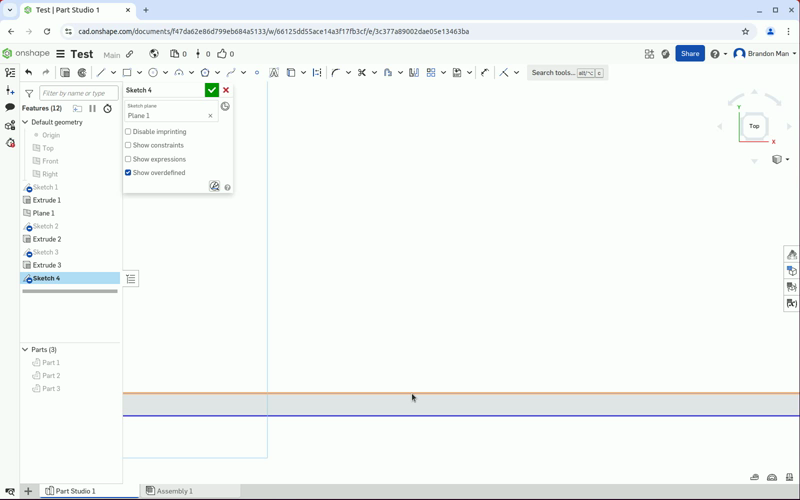
scroll(-6)
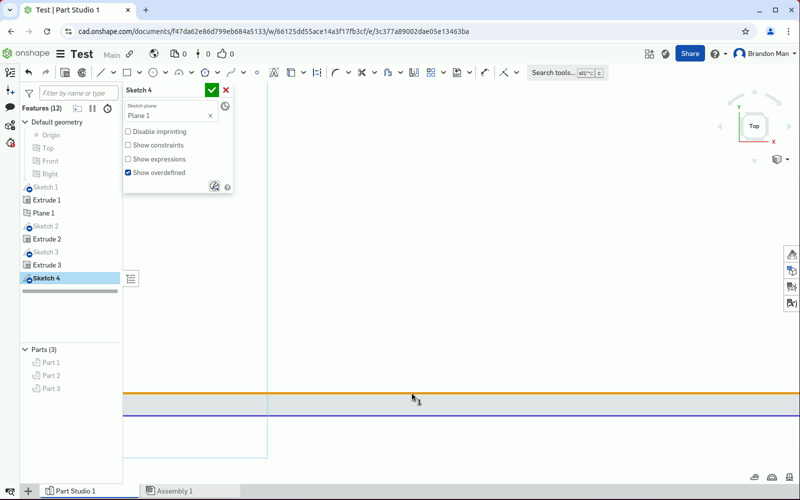
scroll(-6)
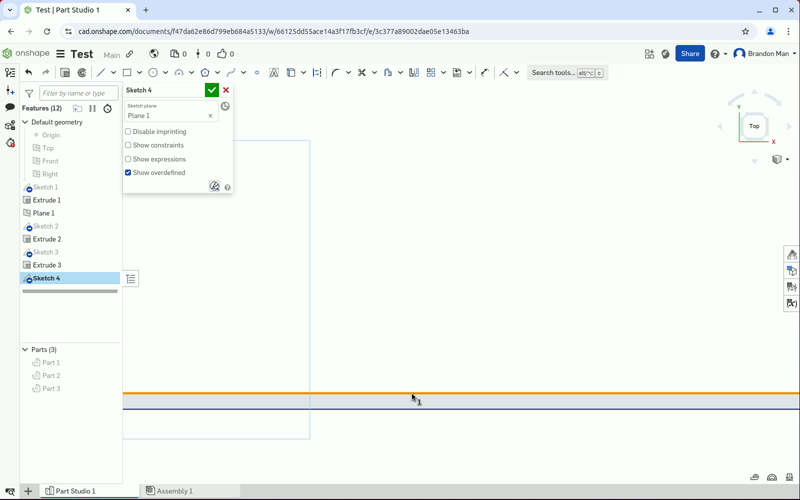
scroll(-6)
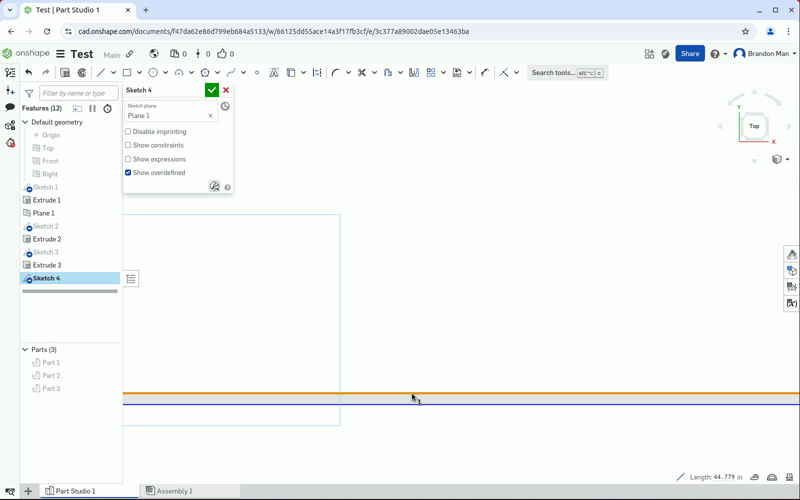
scroll(-6)
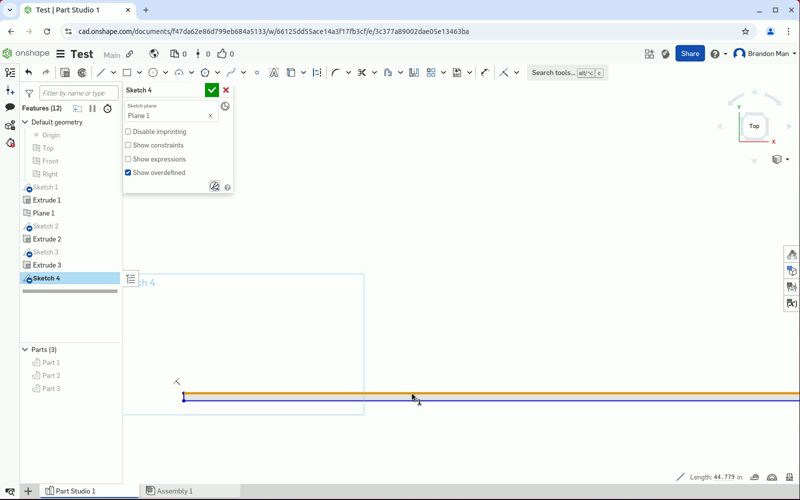
scroll(-6)
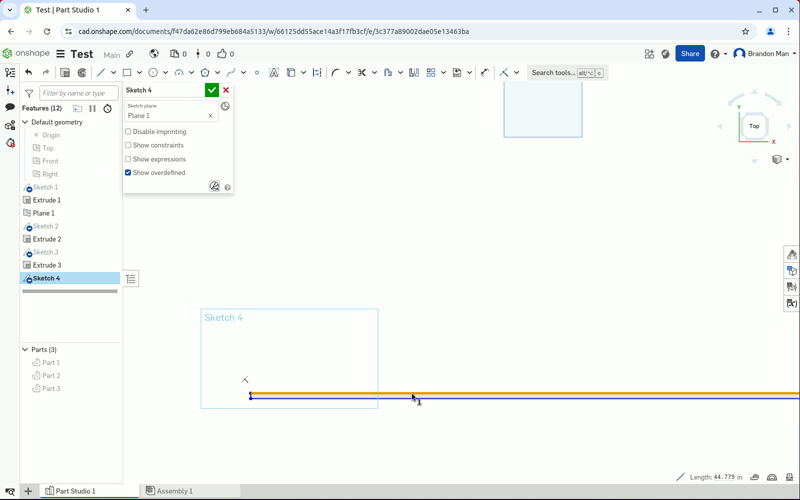
scroll(-6)
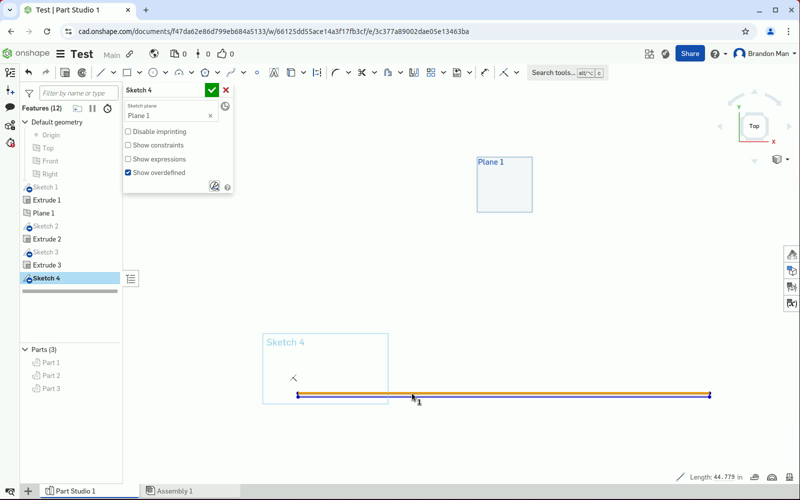
scroll(-6)
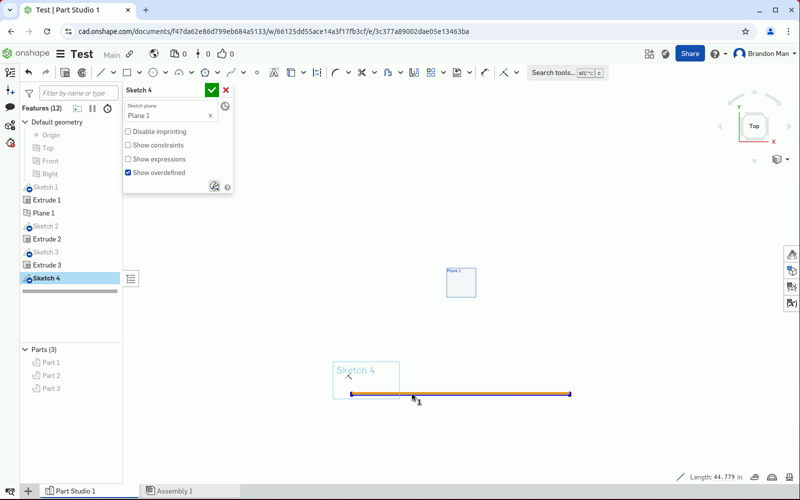
mouse_move(73, 352)
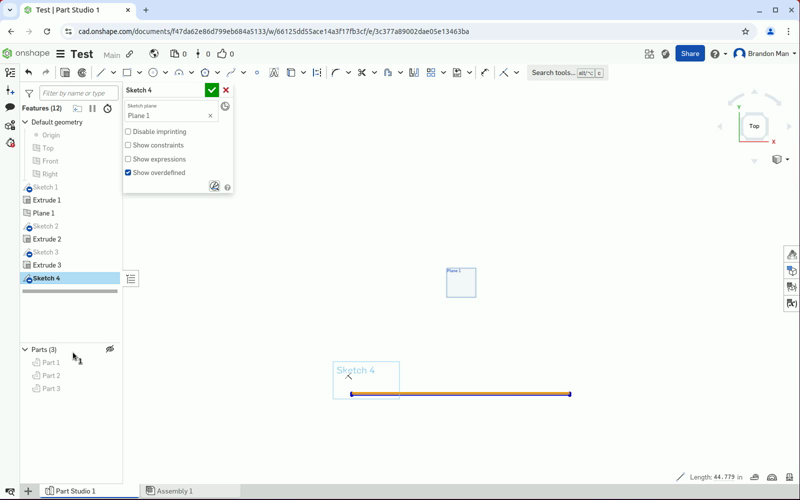
key(shift+y)
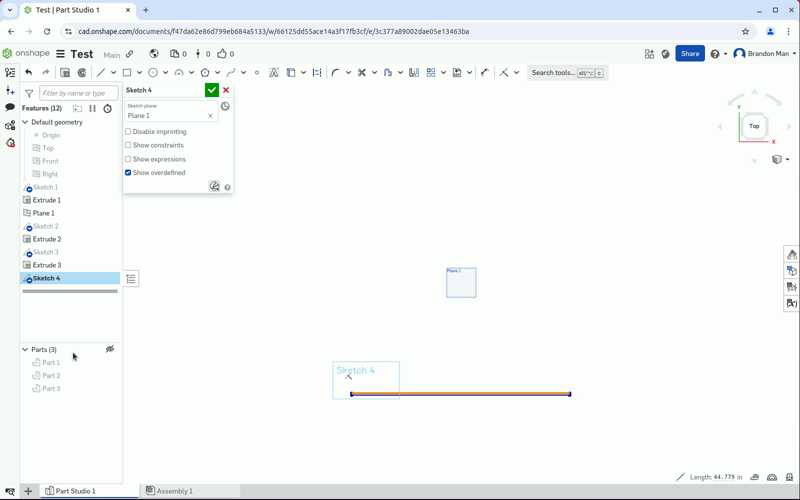
key(shift+e)
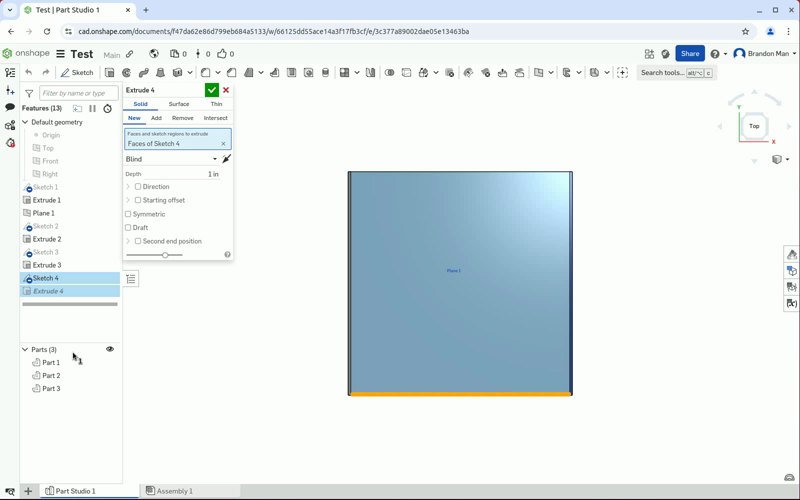
mouse_move(143, 106)
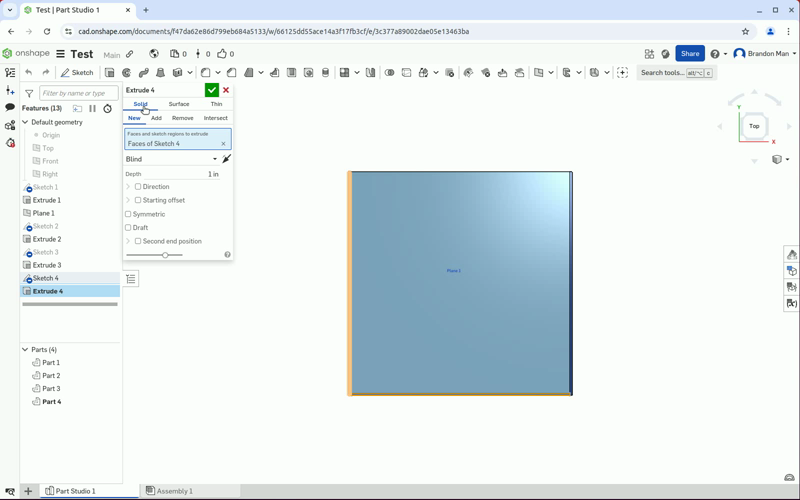
click(143, 106)
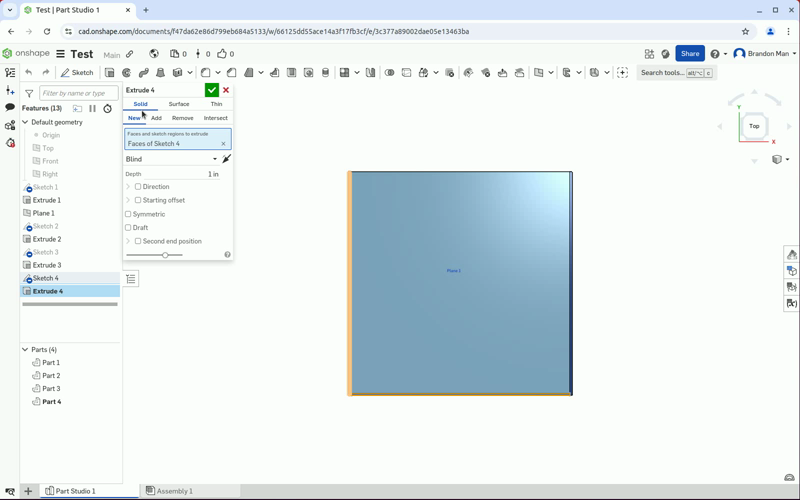
mouse_move(137, 120)
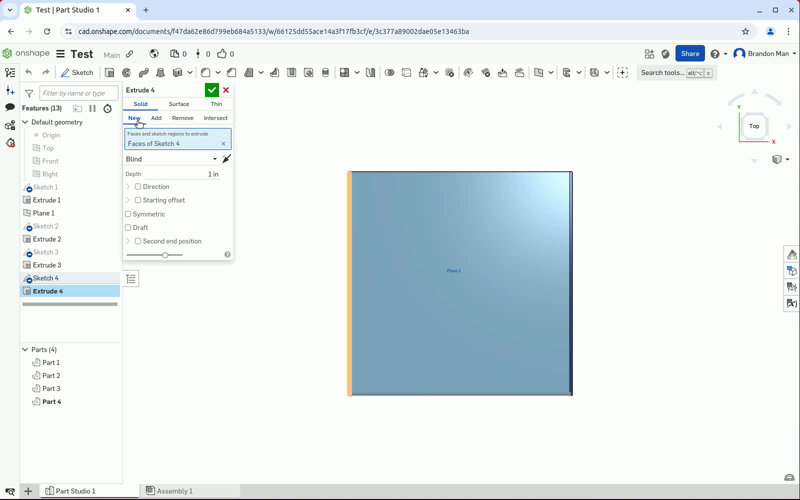
click(137, 120)
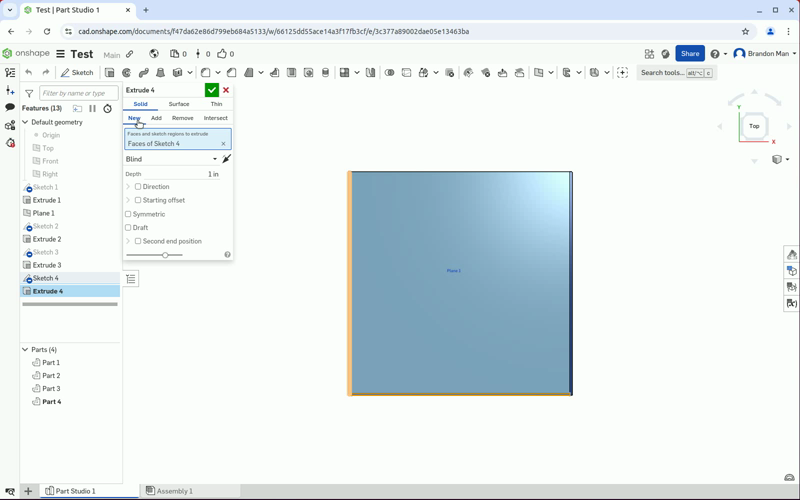
key(tab, 4)
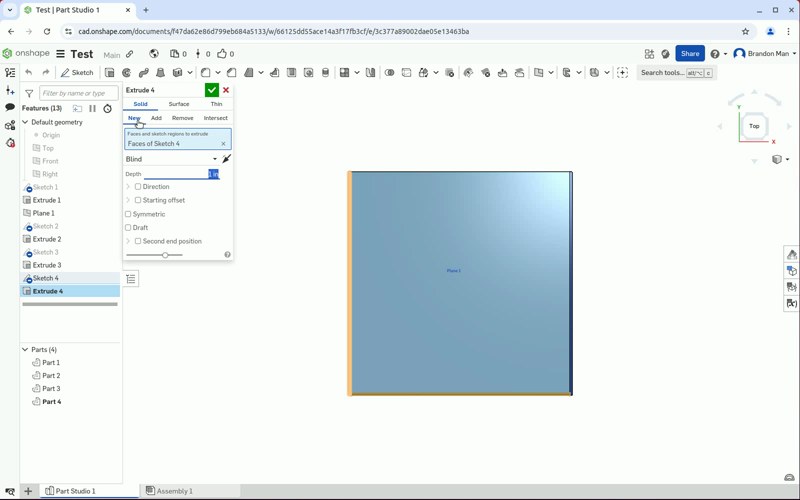
text(10.591)
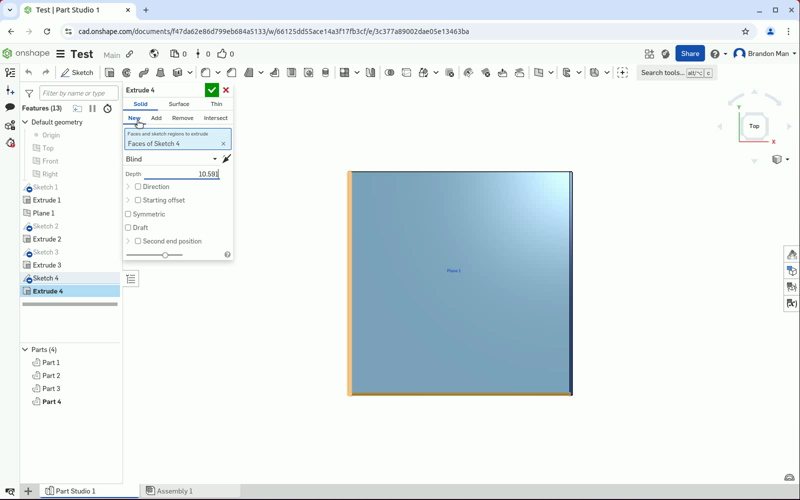
key(enter)
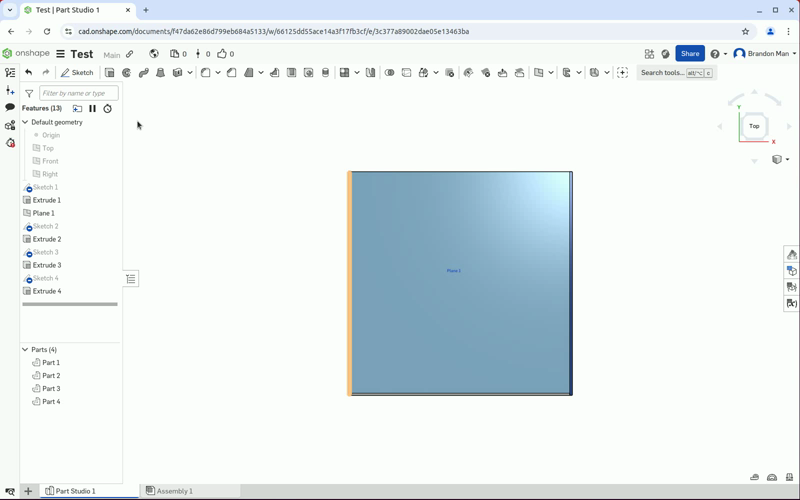
key(shift+h)
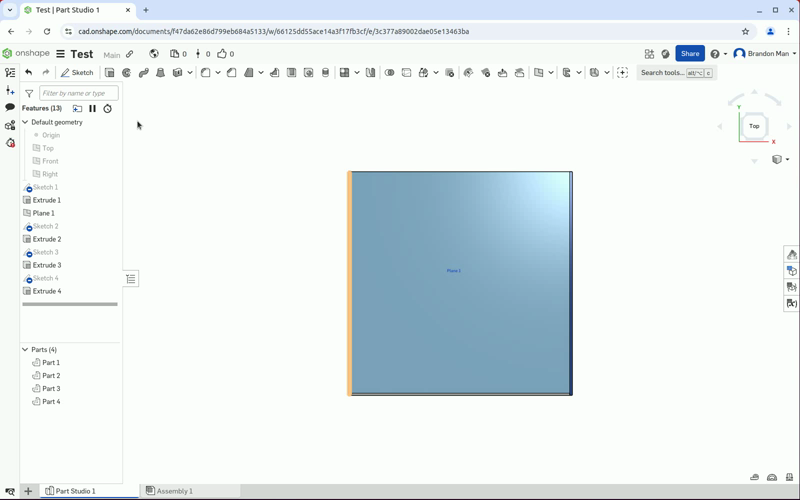
key(shift+h)
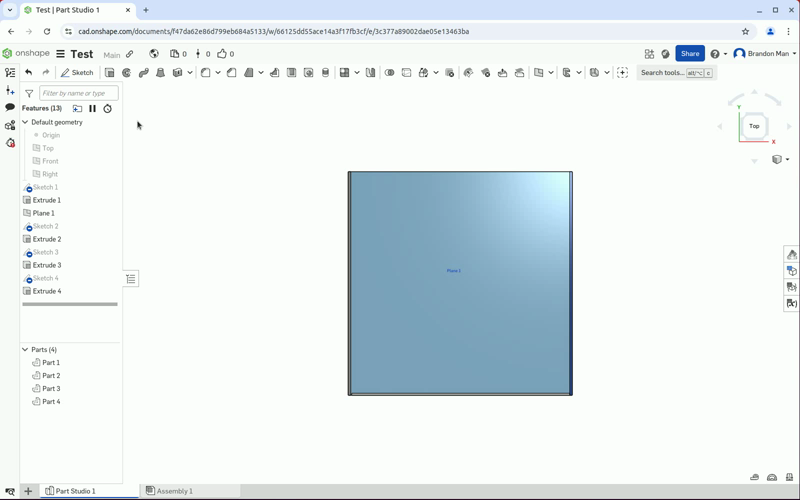
mouse_move(73, 189)
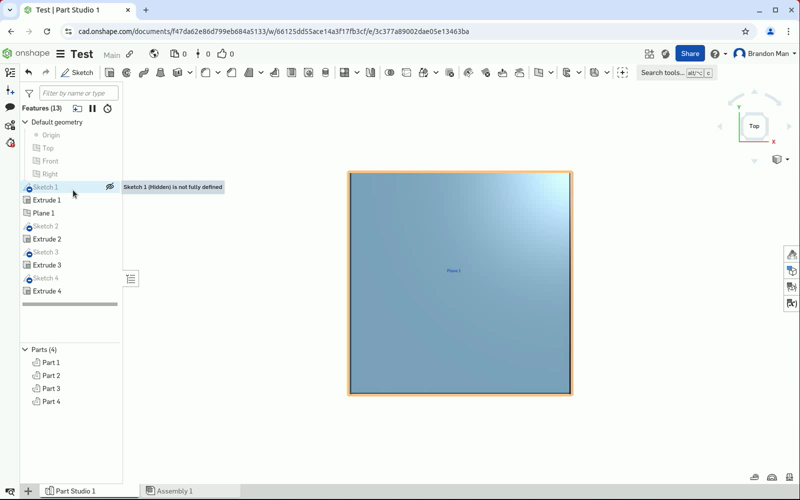
click(73, 189)
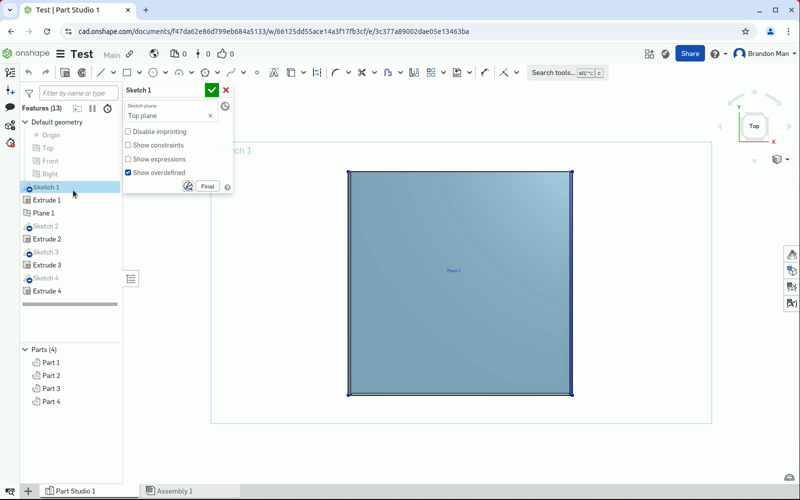
mouse_move(229, 92)
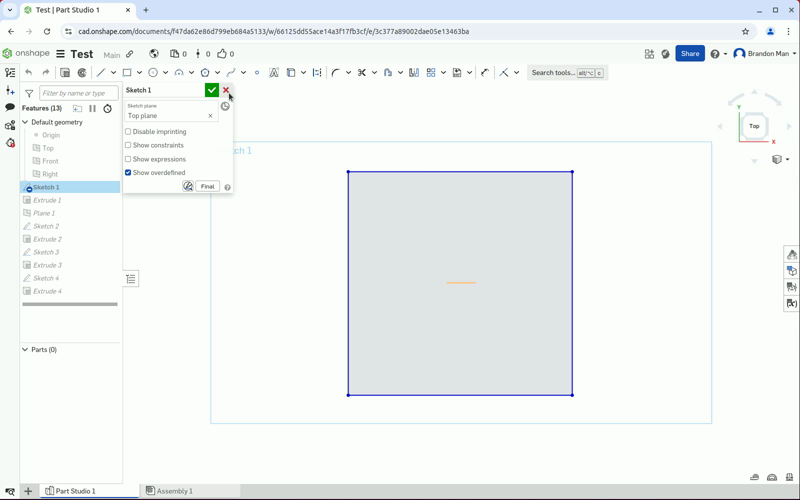
click(229, 92)
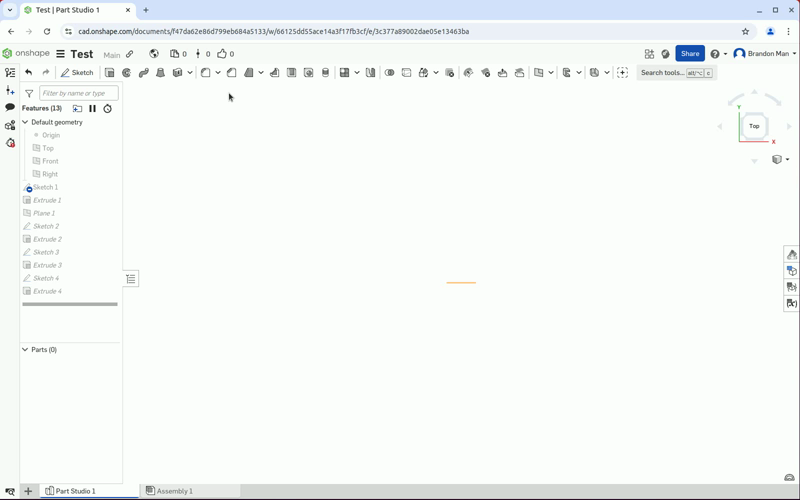
key(shift+s)
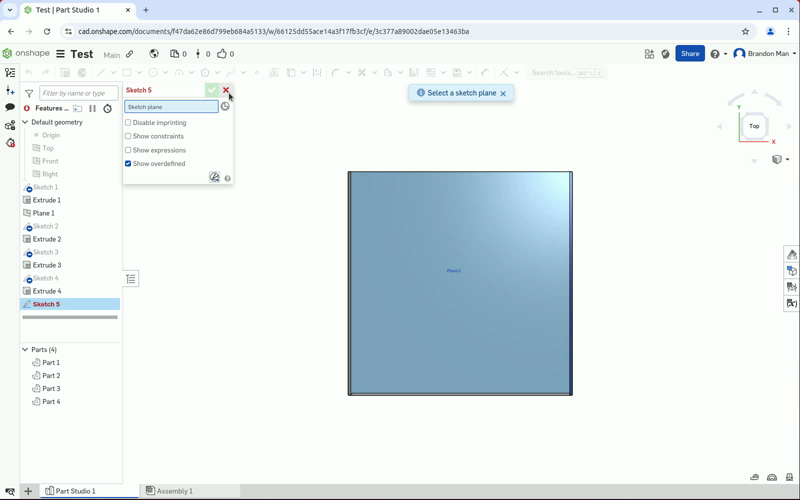
mouse_move(73, 215)
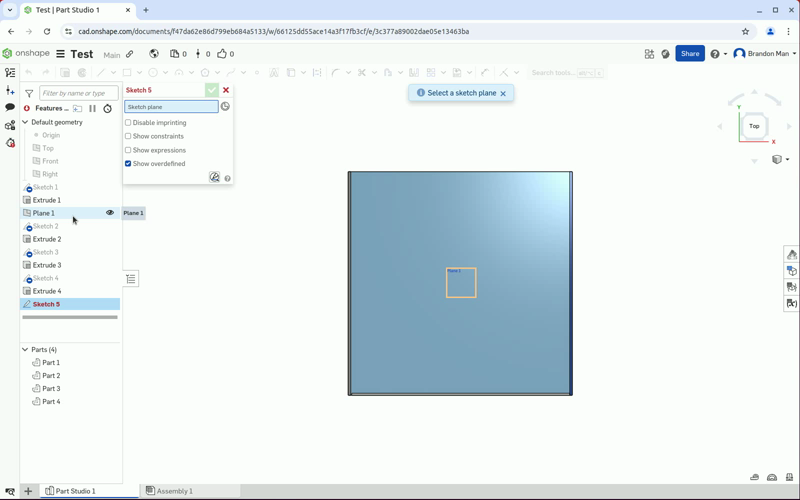
click(73, 215)
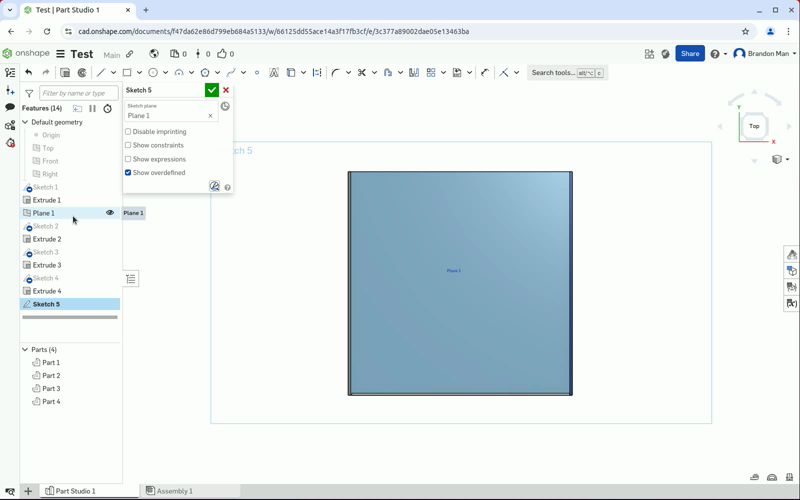
mouse_move(73, 352)
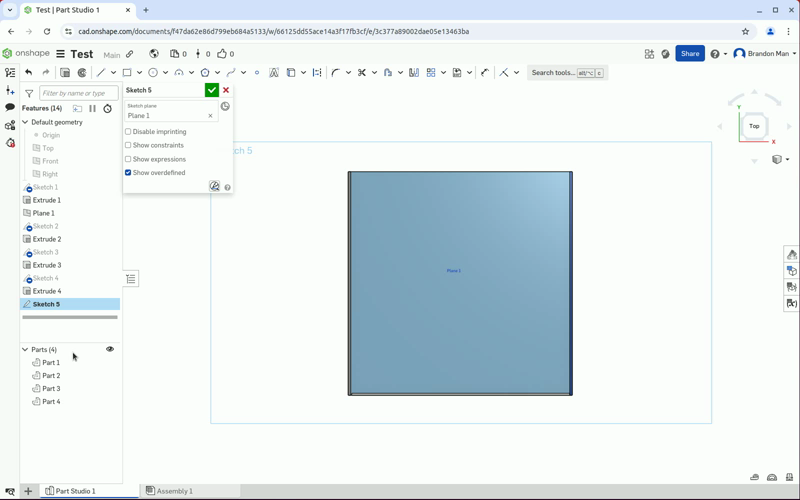
key(y)
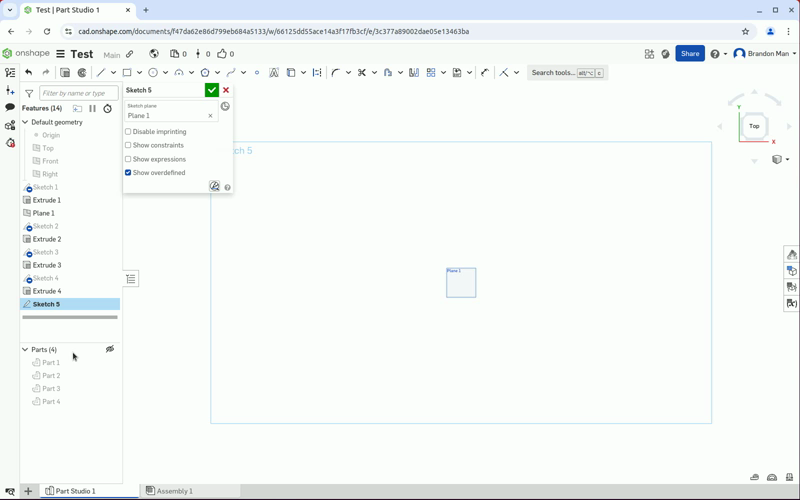
key(l)
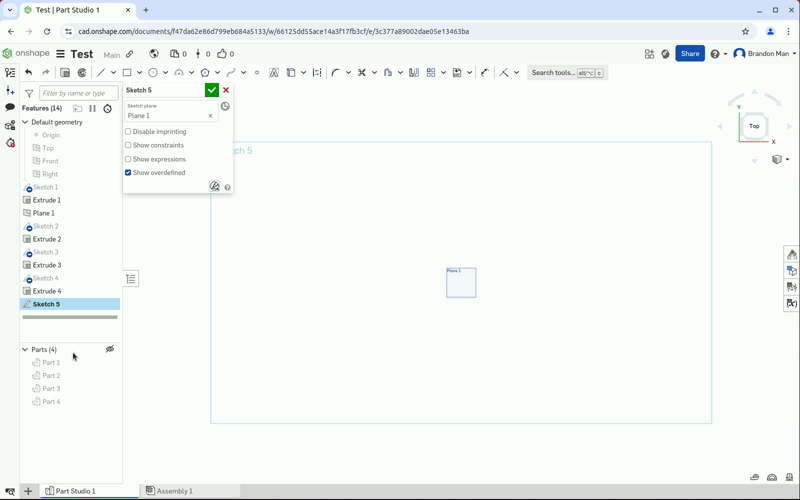
key_down(shift)
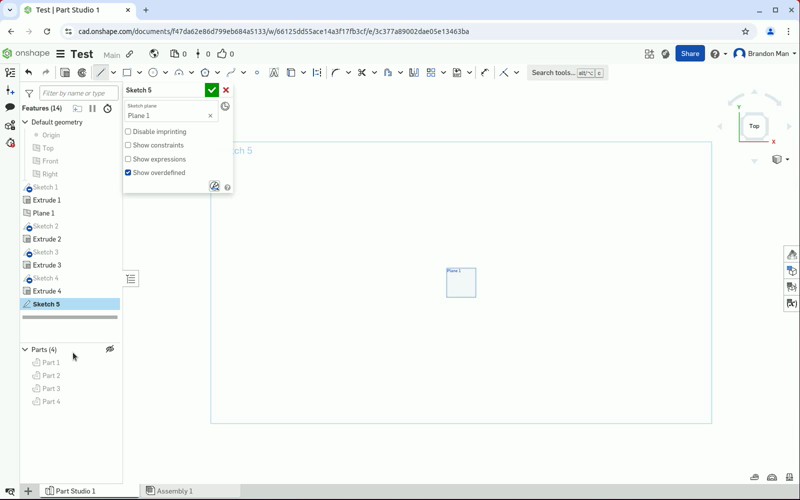
mouse_move(351, 174)
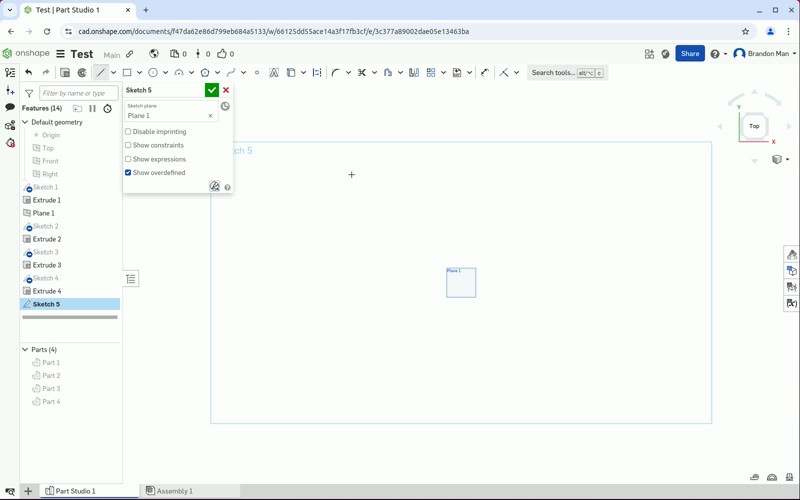
click(351, 174)
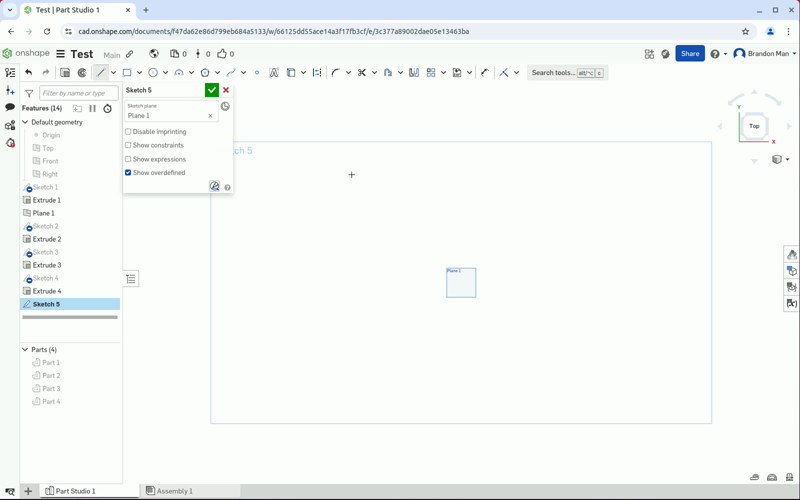
key_up(shift)
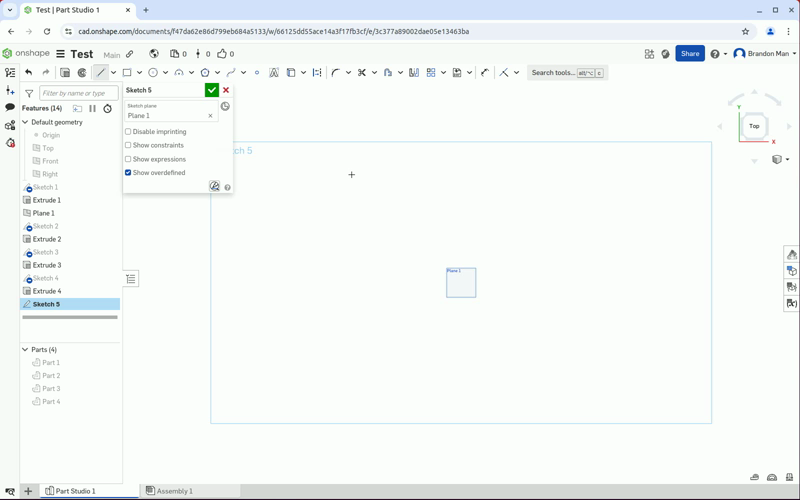
key_down(shift)
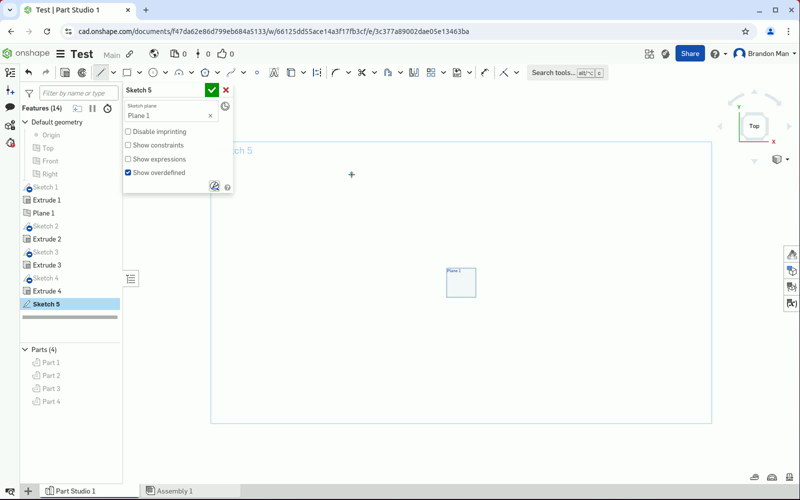
mouse_move(569, 174)
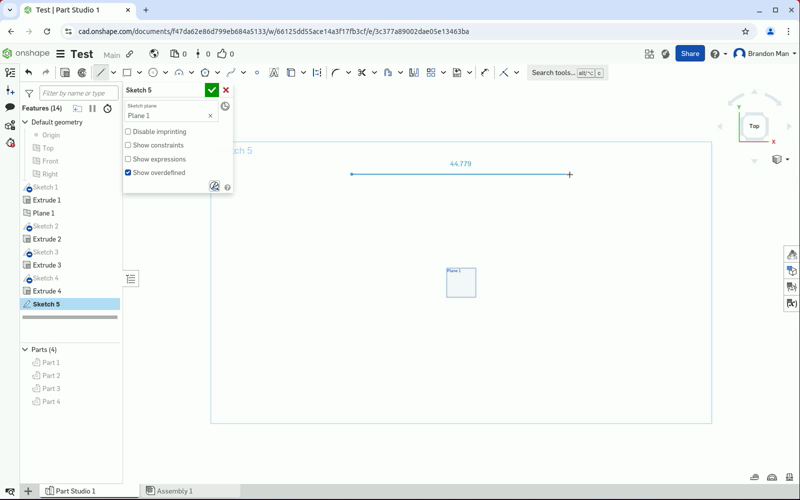
click(569, 174)
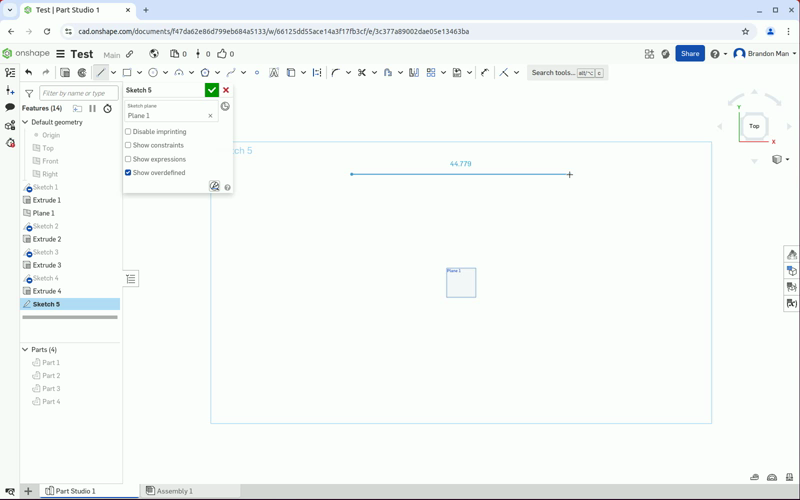
key_up(shift)
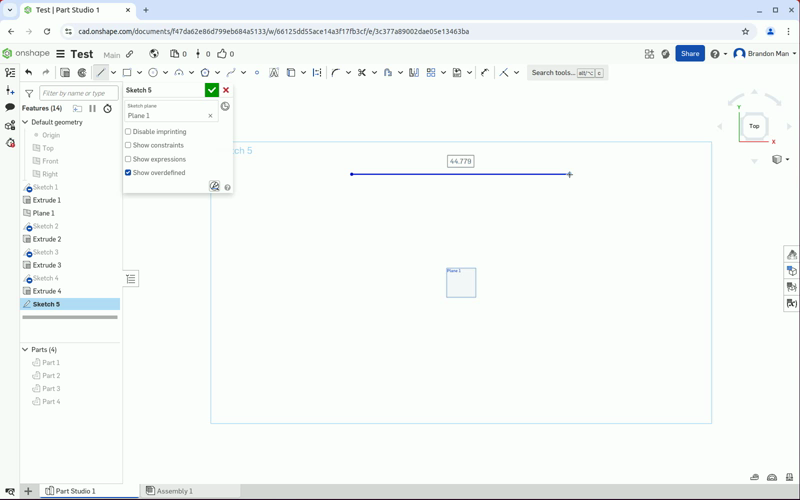
key_down(shift)
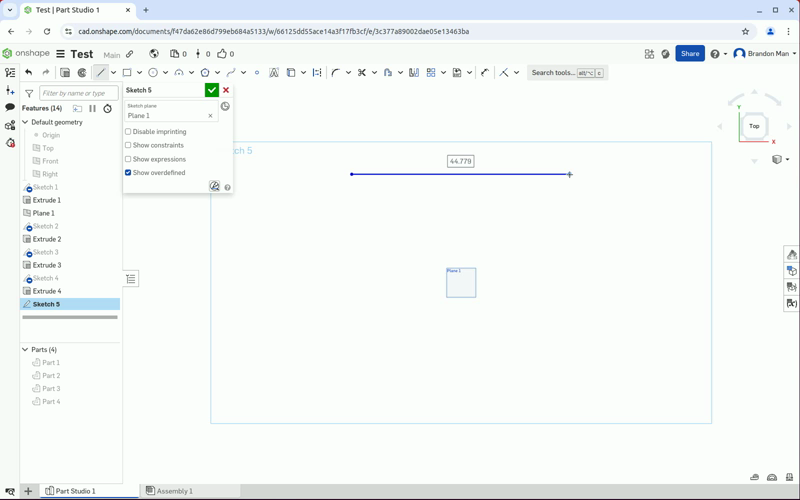
mouse_move(589, 174)
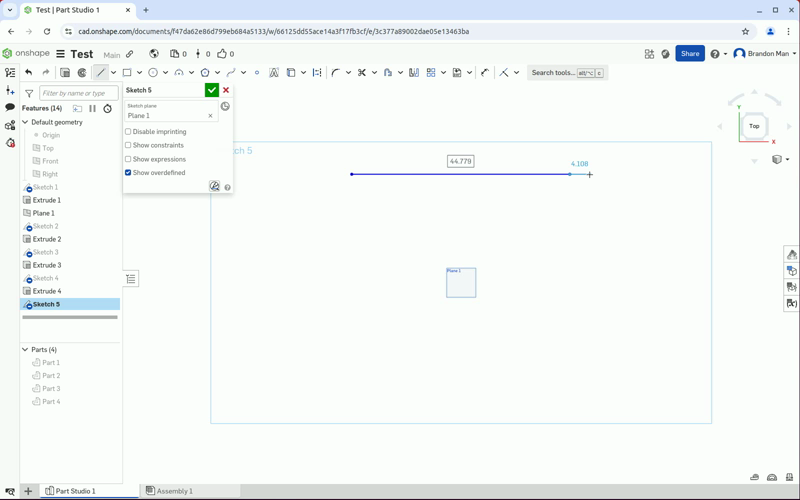
mouse_move(569, 171)
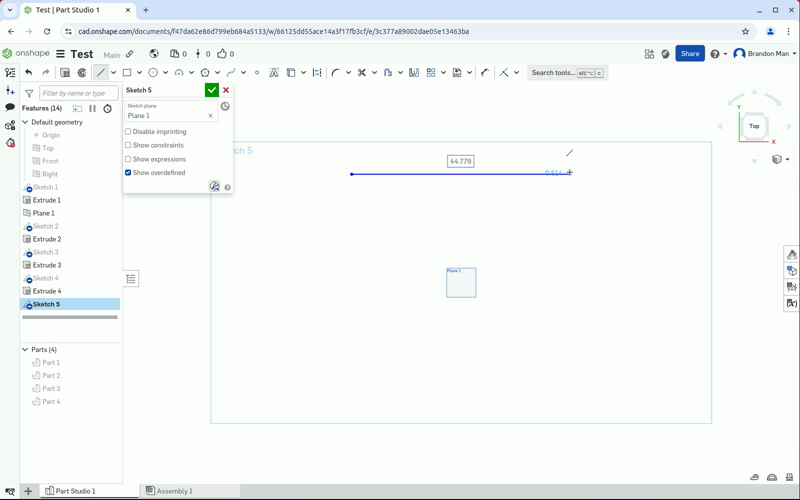
scroll(6)
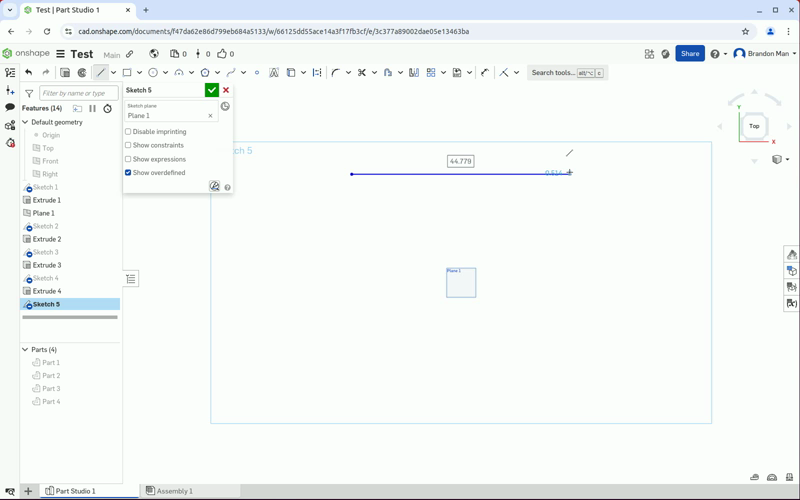
scroll(6)
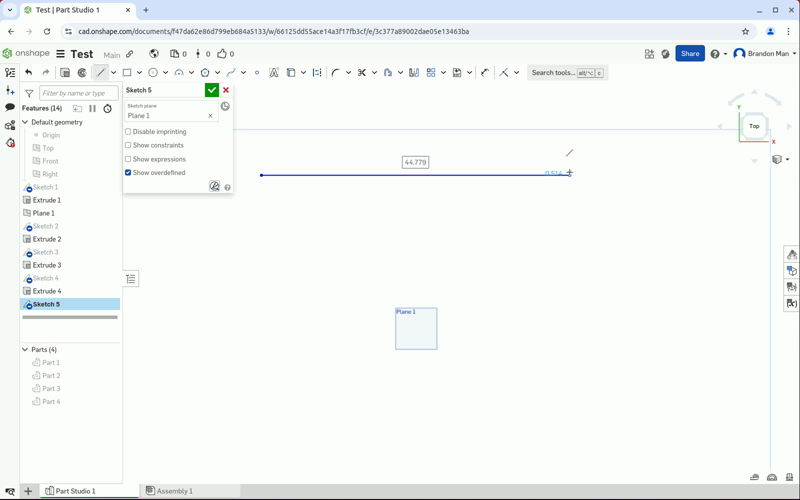
scroll(6)
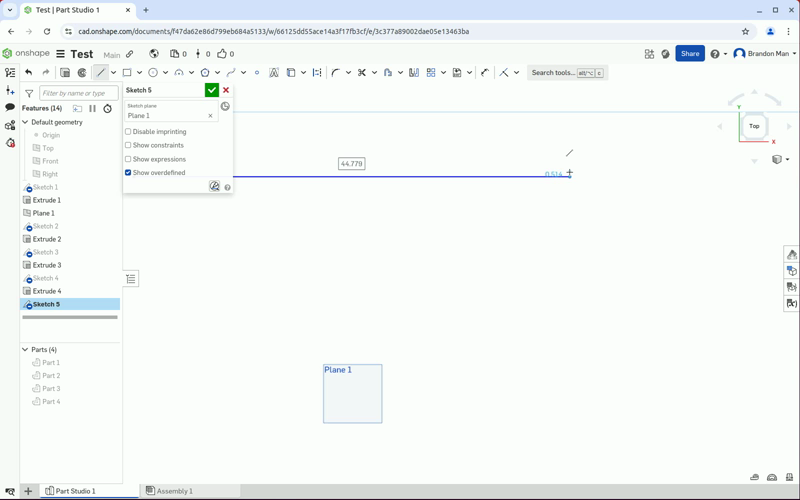
scroll(6)
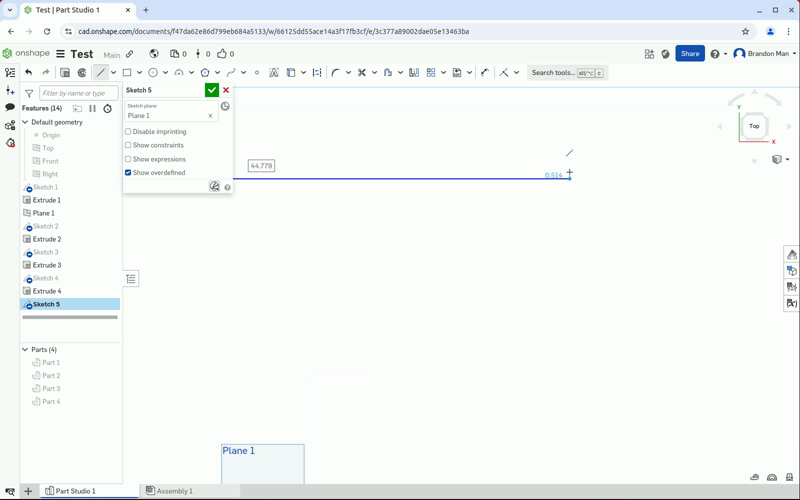
scroll(6)
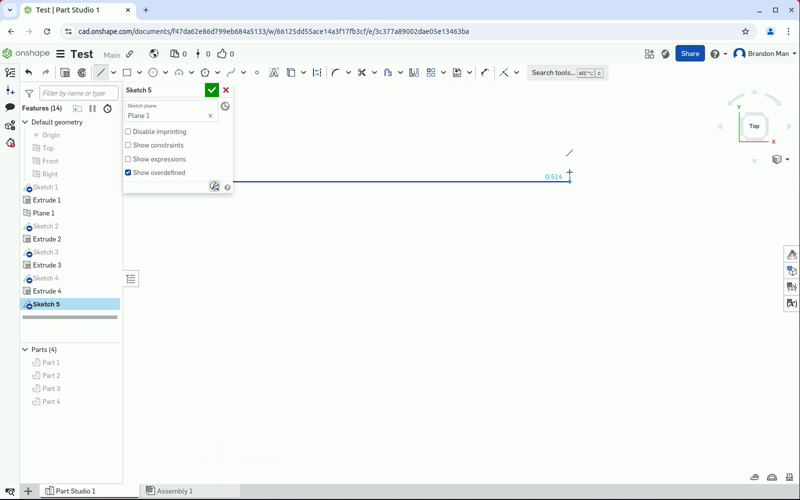
scroll(6)
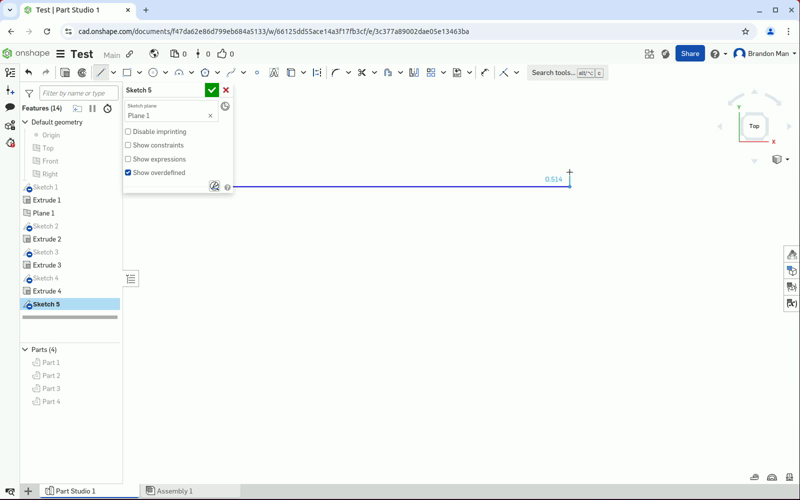
scroll(6)
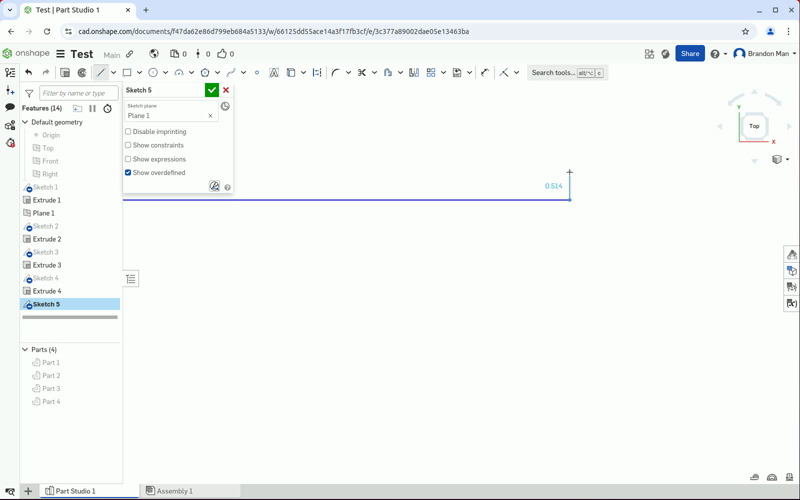
click(569, 171)
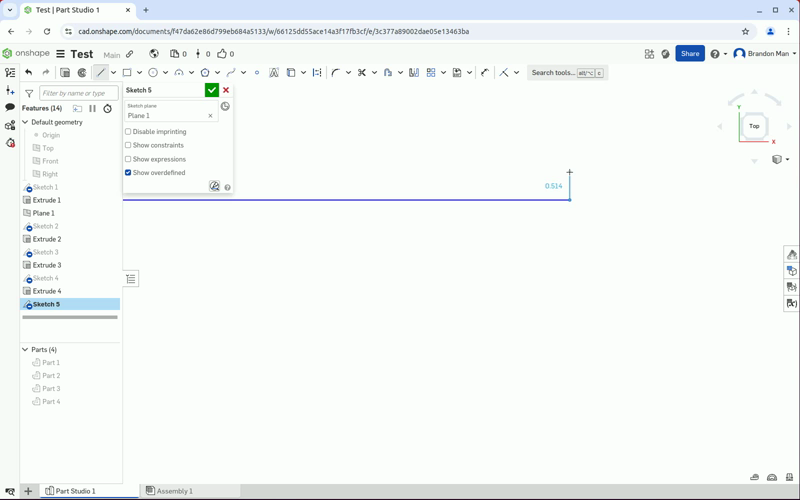
scroll(-6)
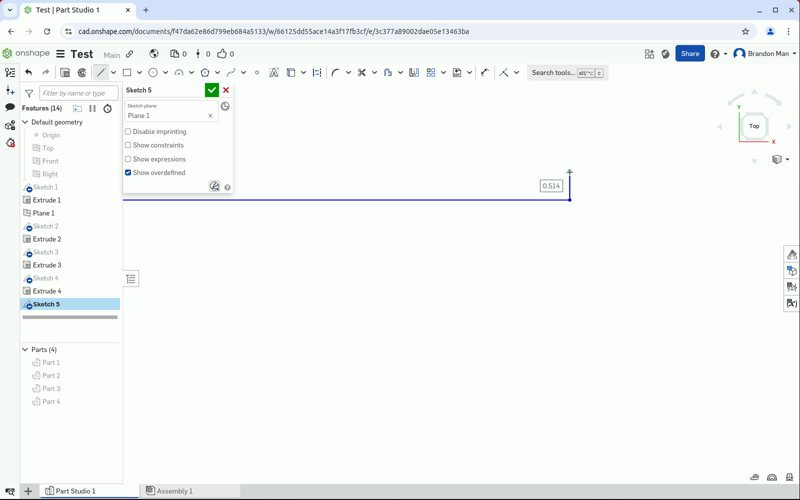
scroll(-6)
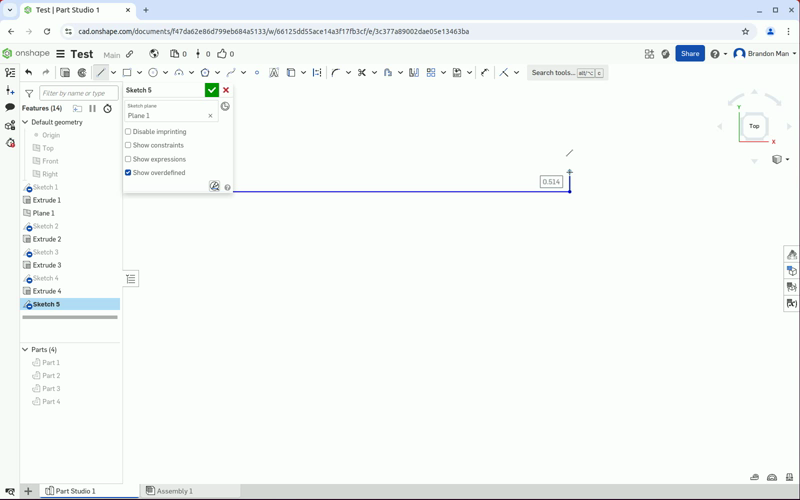
scroll(-6)
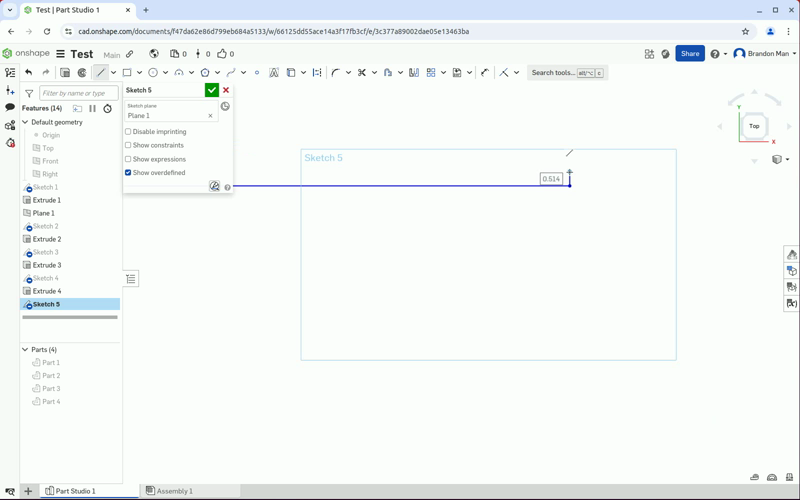
scroll(-6)
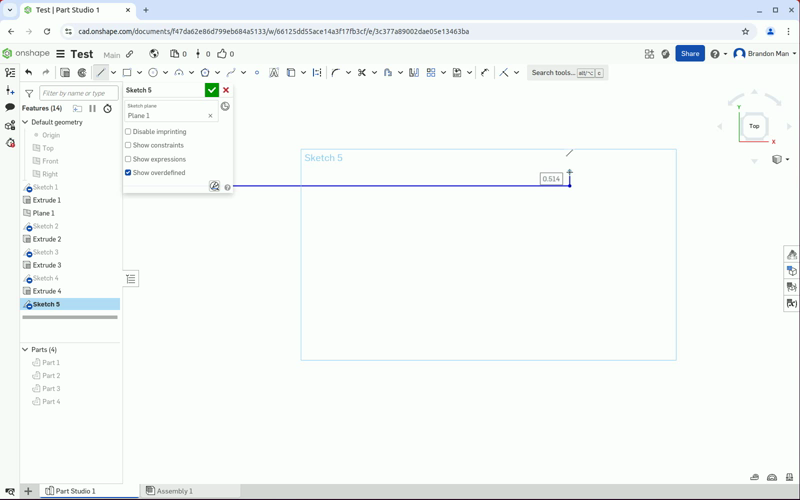
scroll(-6)
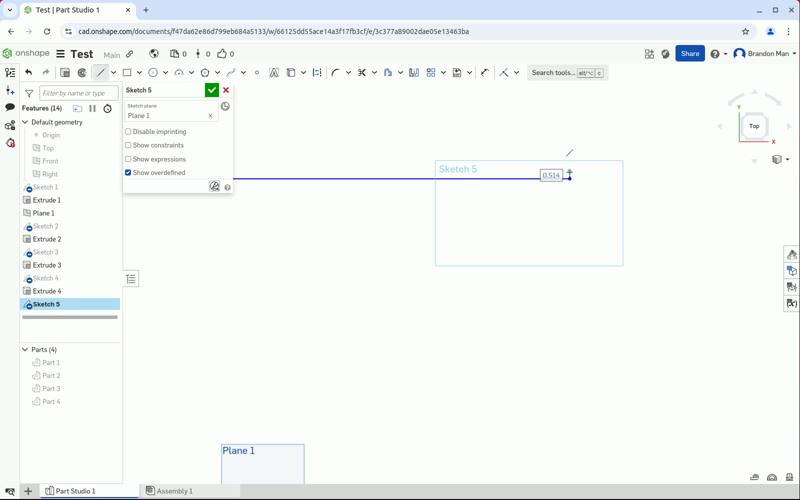
scroll(-6)
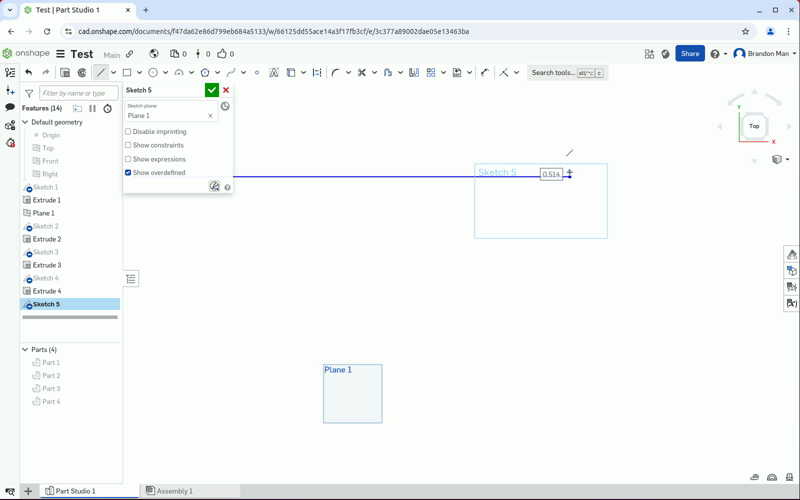
scroll(-6)
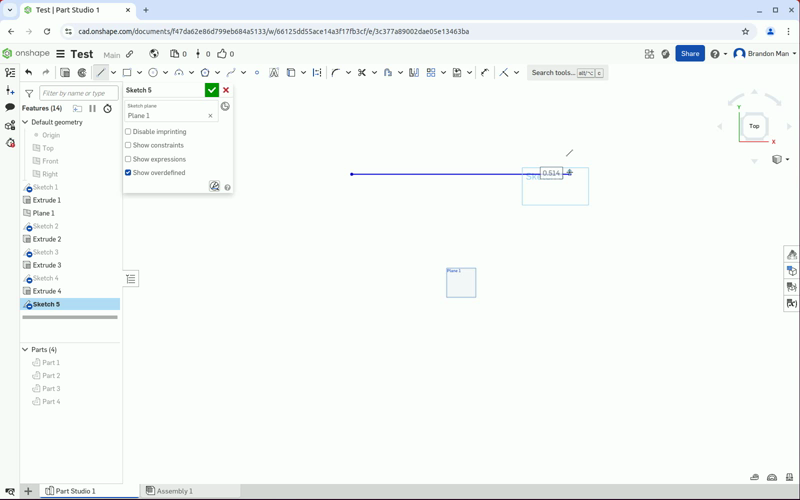
key_up(shift)
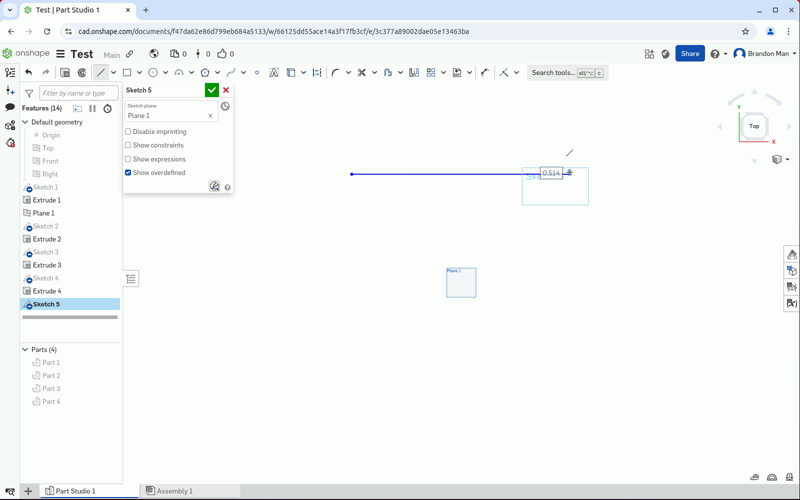
key_down(shift)
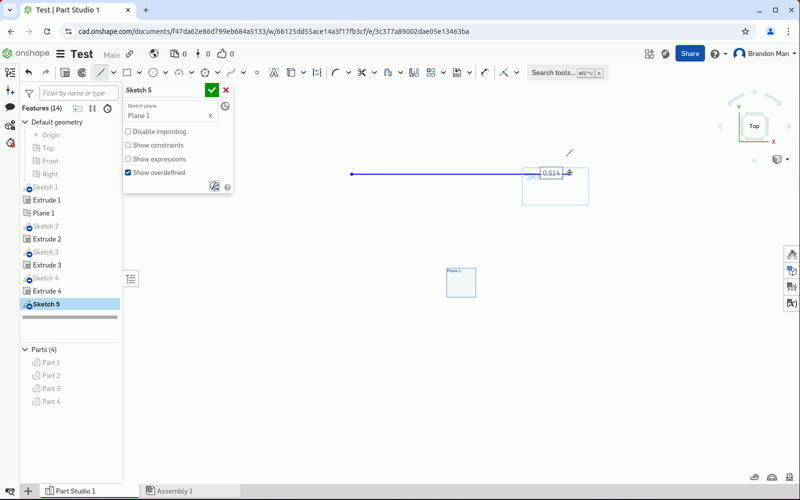
mouse_move(351, 171)
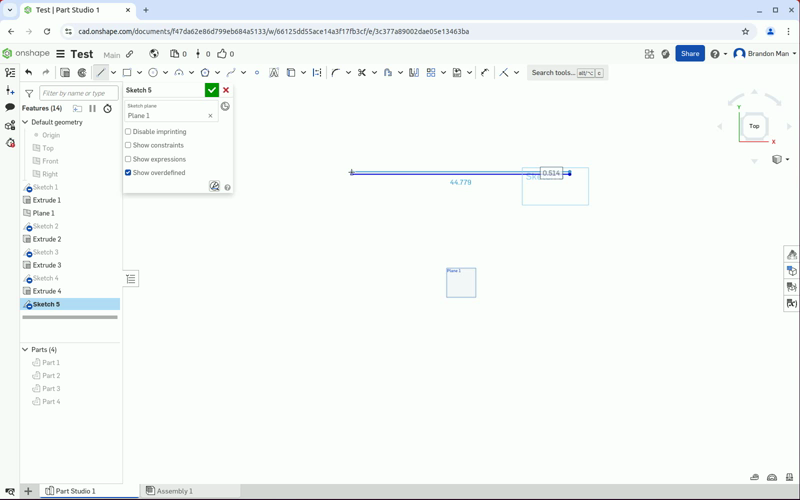
scroll(6)
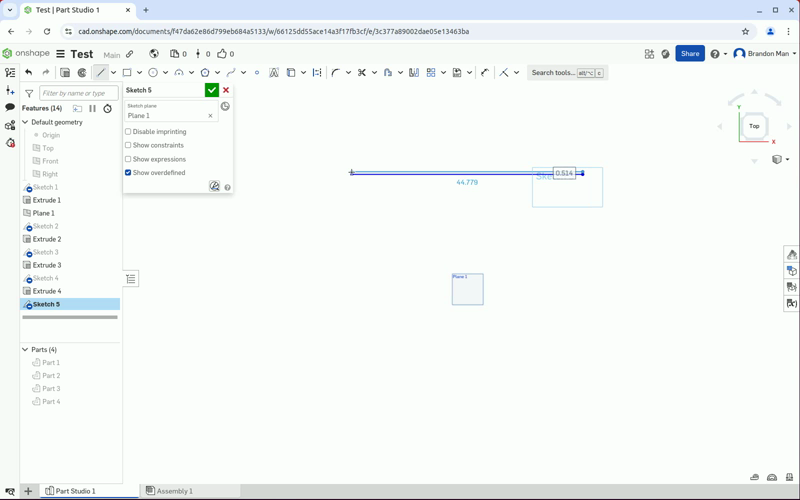
scroll(6)
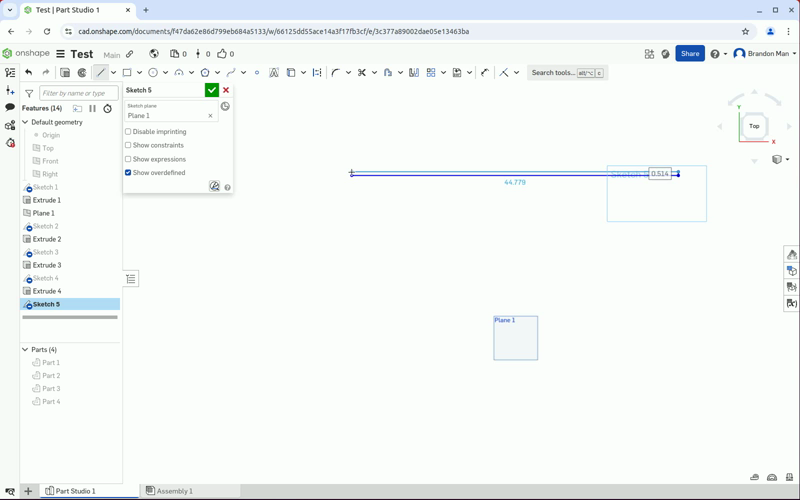
scroll(6)
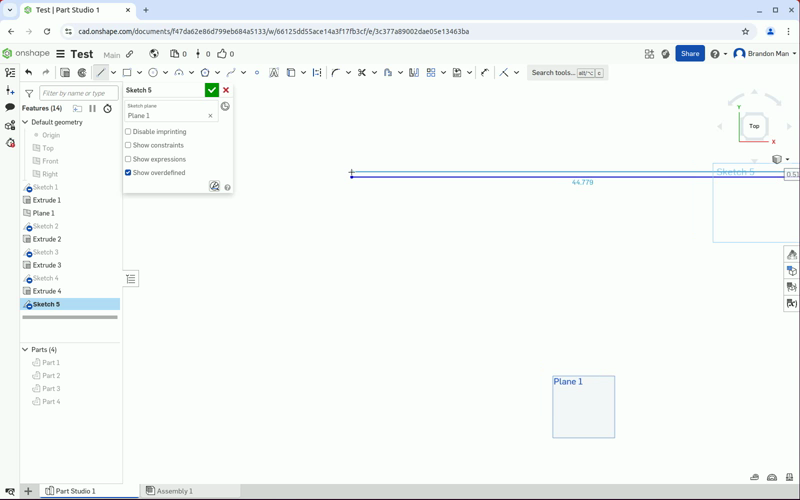
scroll(6)
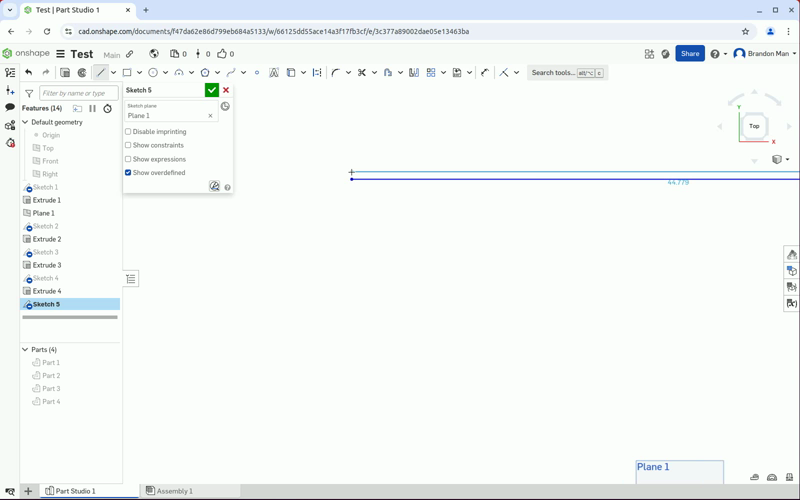
scroll(6)
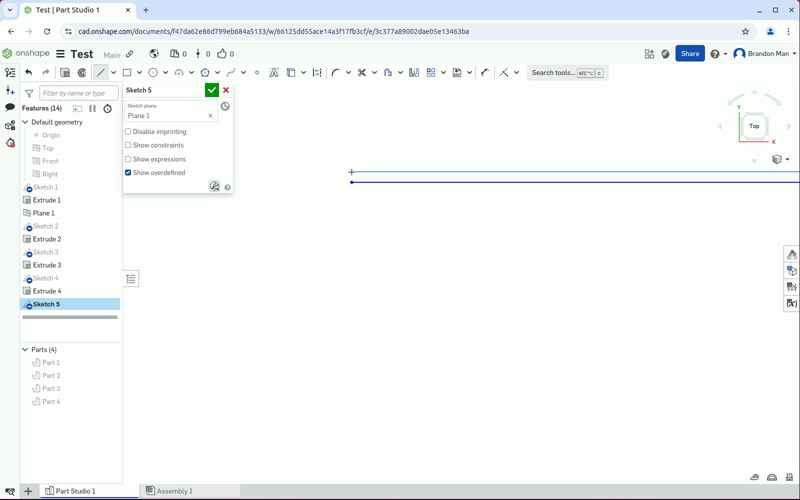
scroll(6)
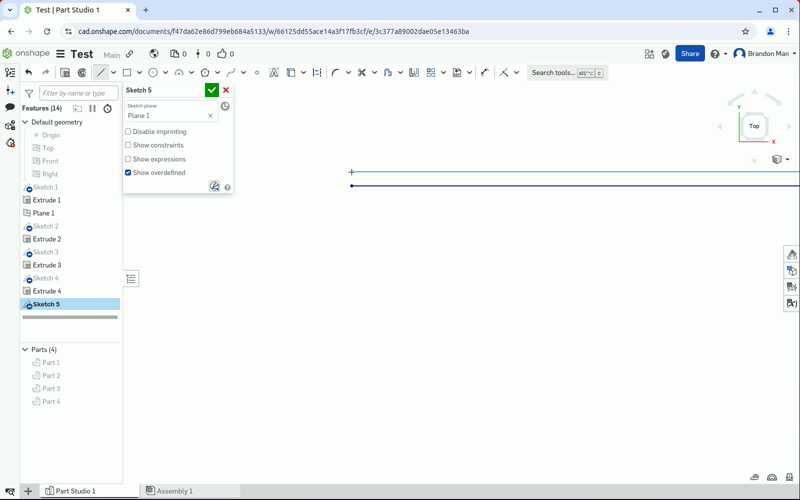
scroll(6)
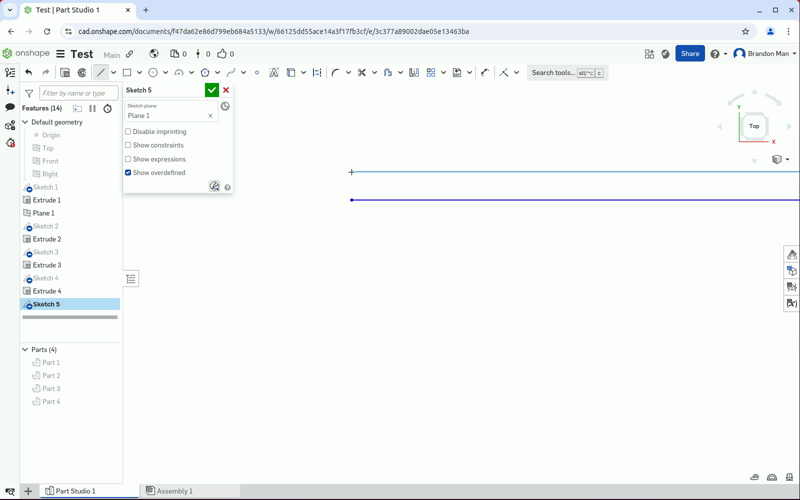
click(351, 171)
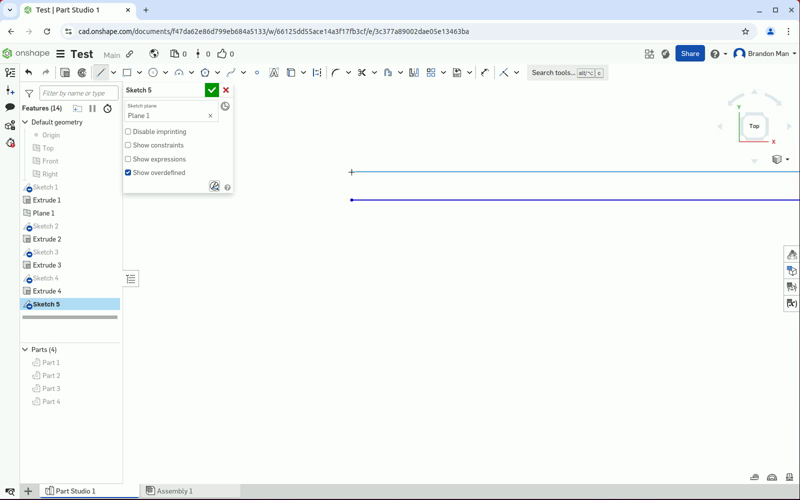
scroll(-6)
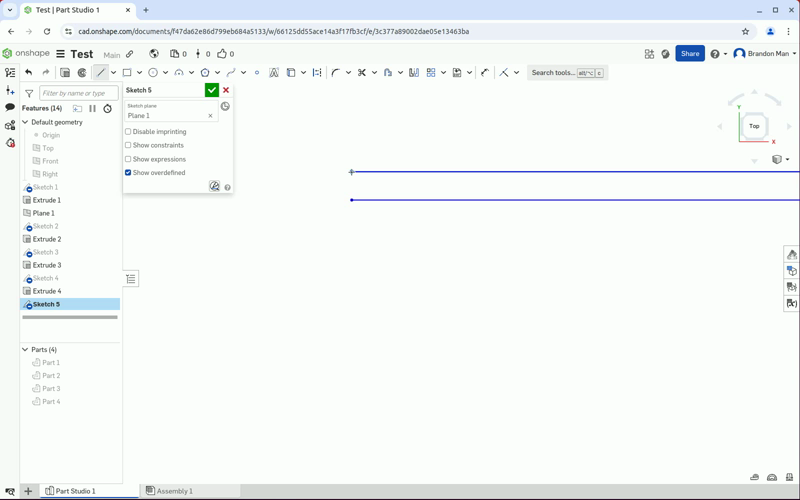
scroll(-6)
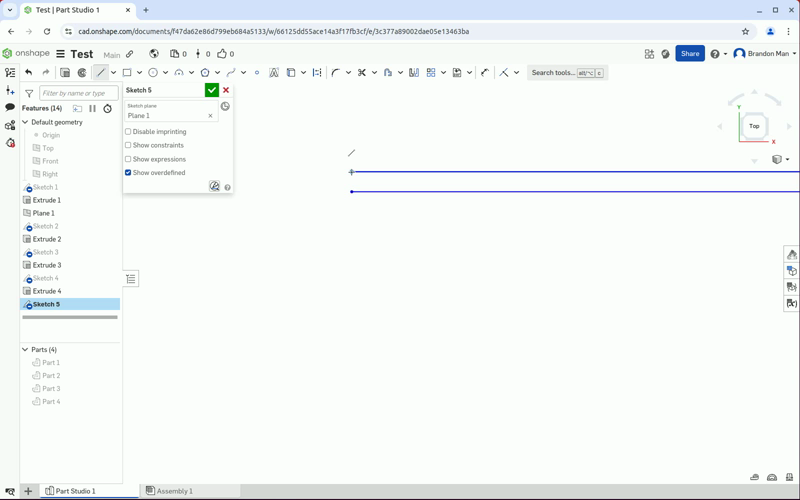
scroll(-6)
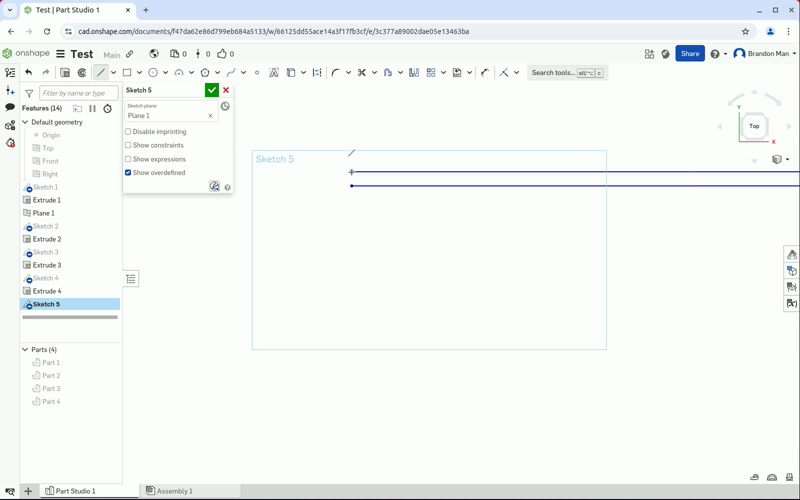
scroll(-6)
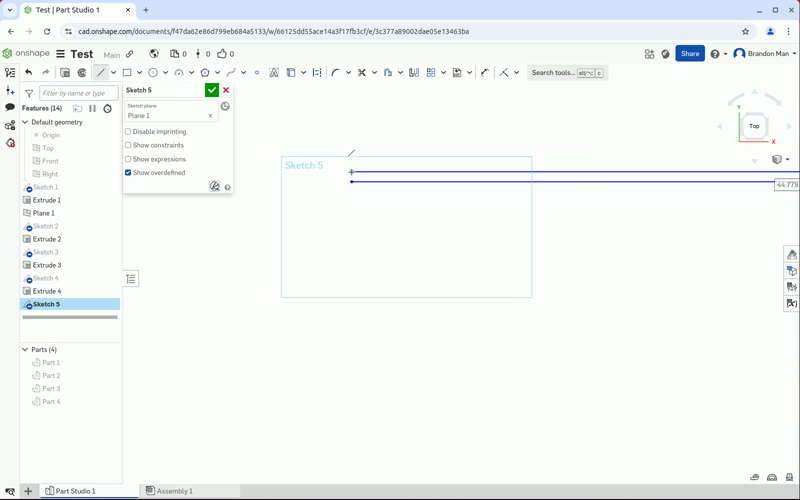
scroll(-6)
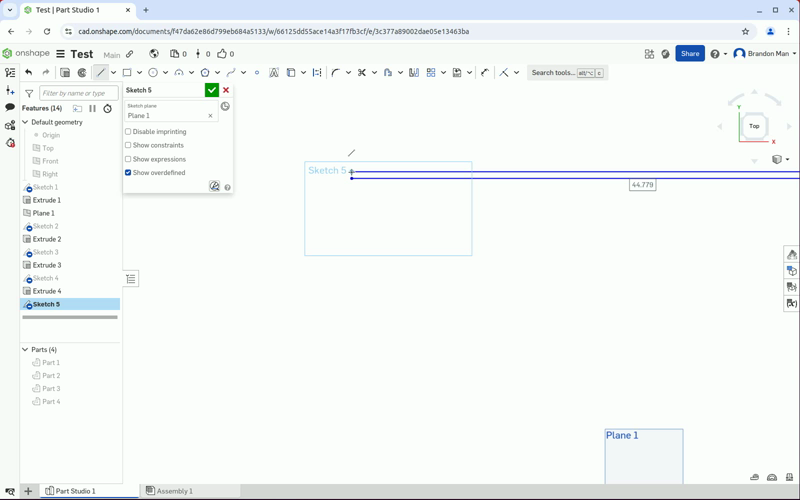
scroll(-6)
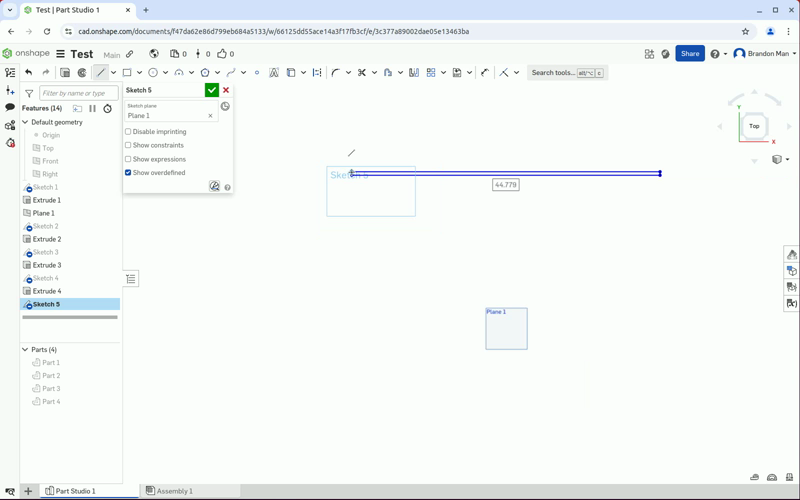
scroll(-6)
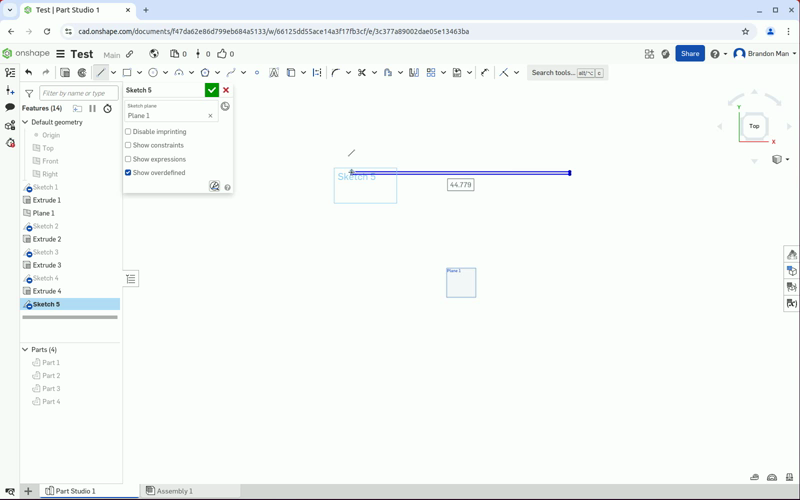
key_up(shift)
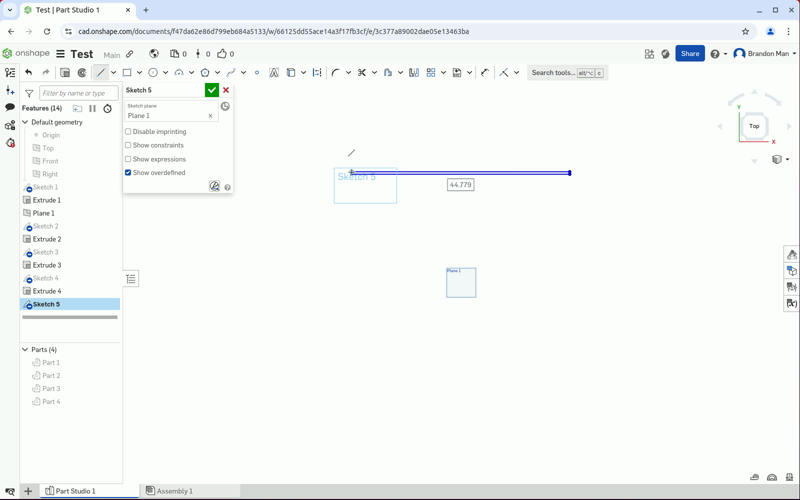
mouse_move(381, 171)
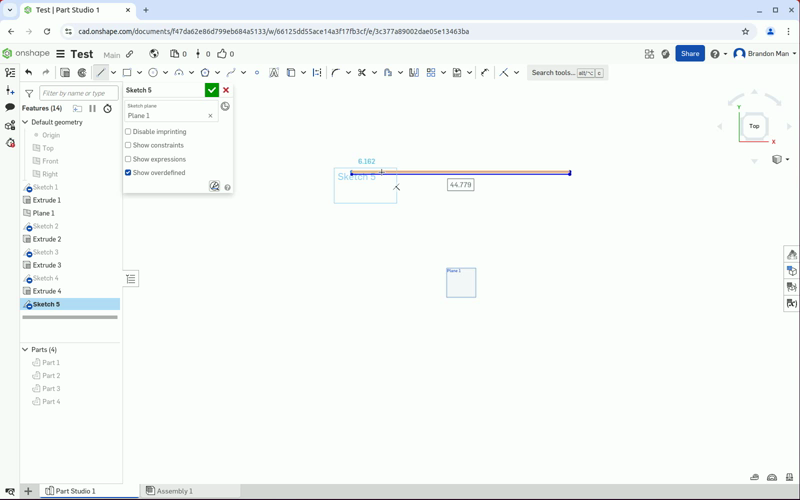
key_down(shift)
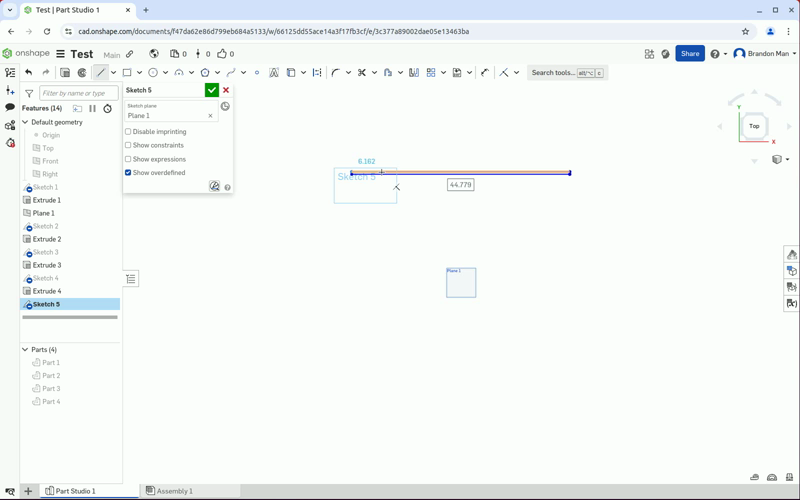
mouse_move(351, 174)
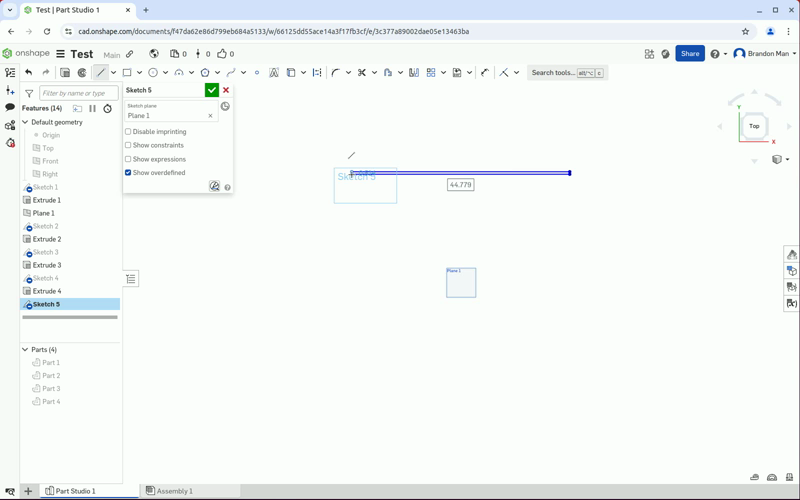
scroll(6)
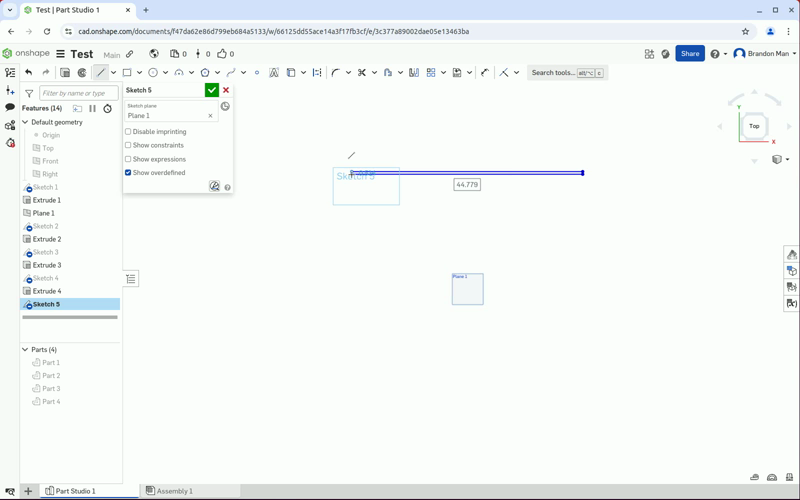
scroll(6)
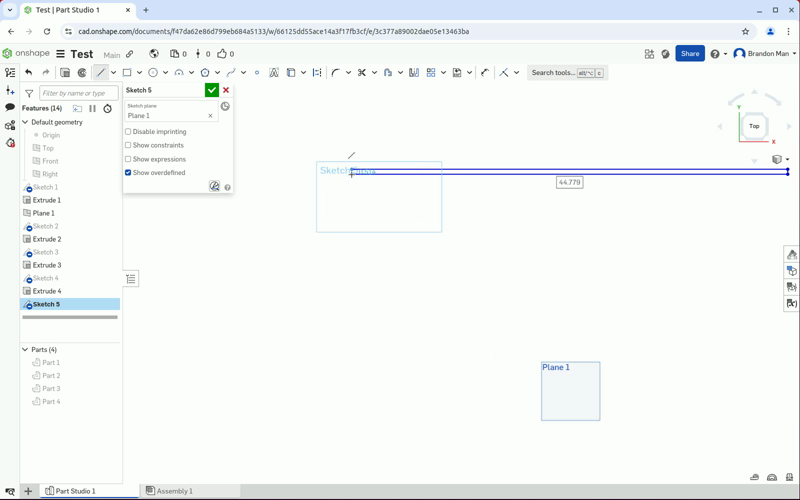
scroll(6)
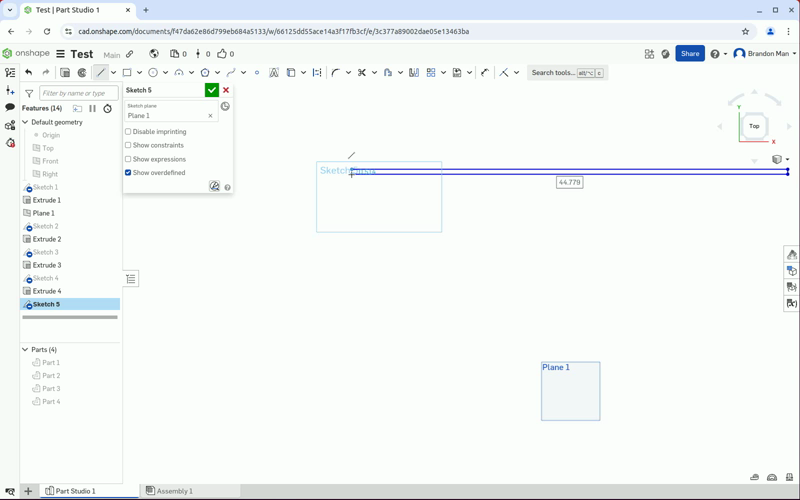
scroll(6)
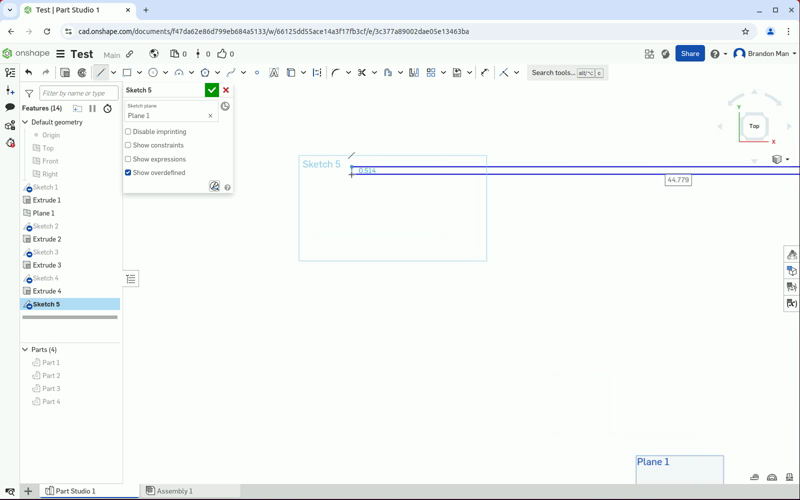
scroll(6)
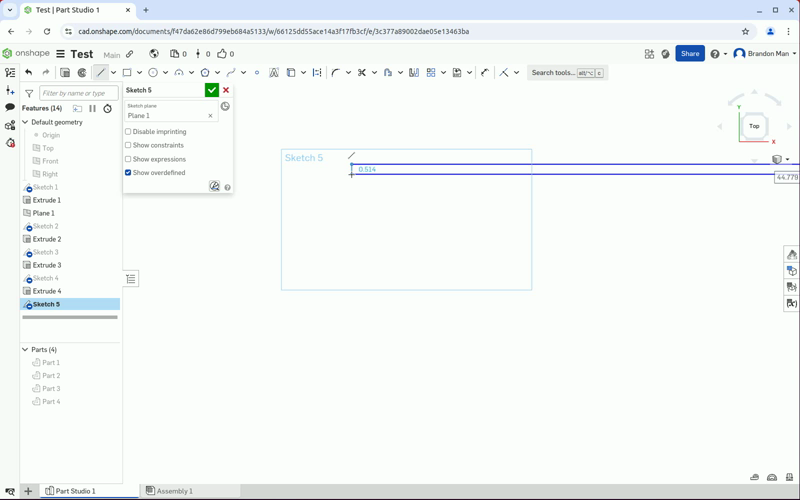
scroll(6)
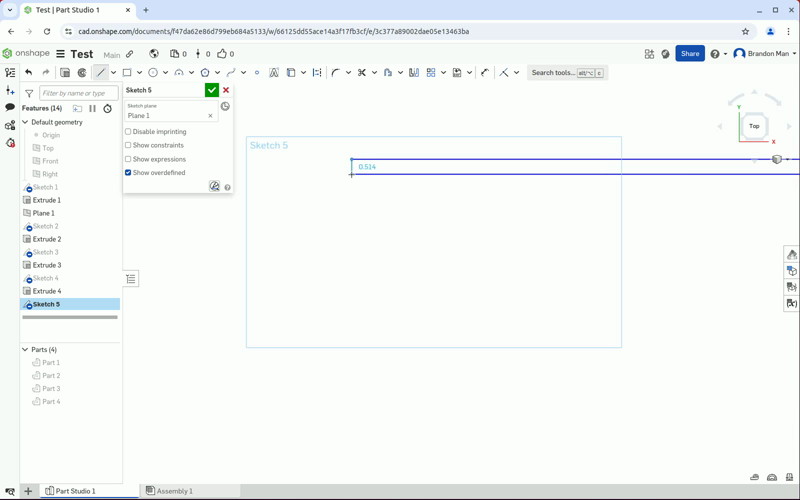
scroll(6)
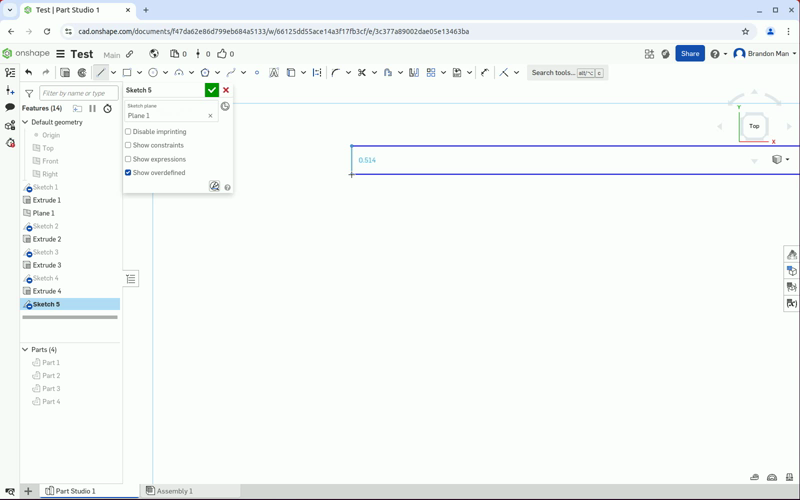
key_up(shift)
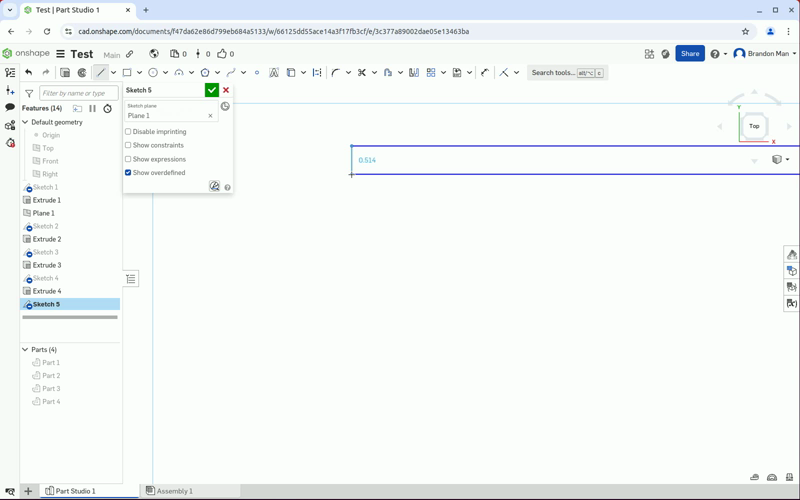
click(351, 174)
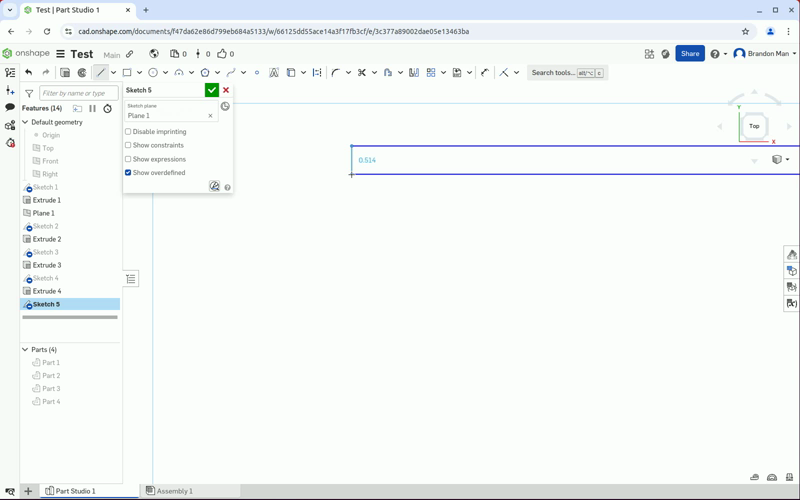
scroll(-6)
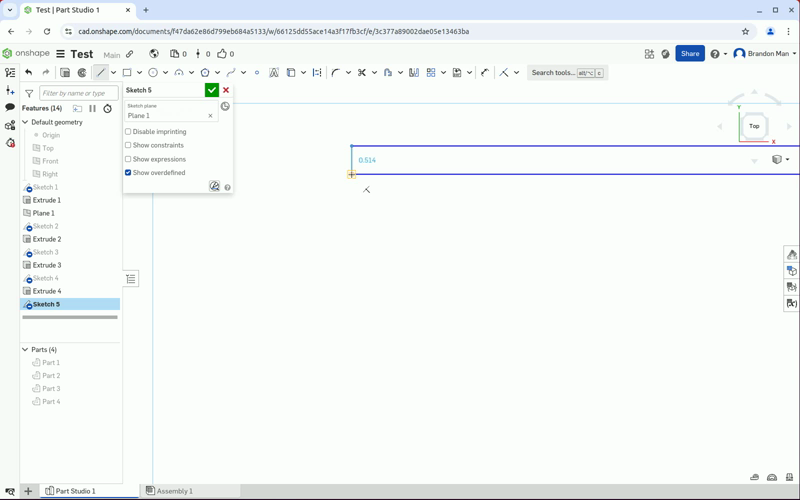
scroll(-6)
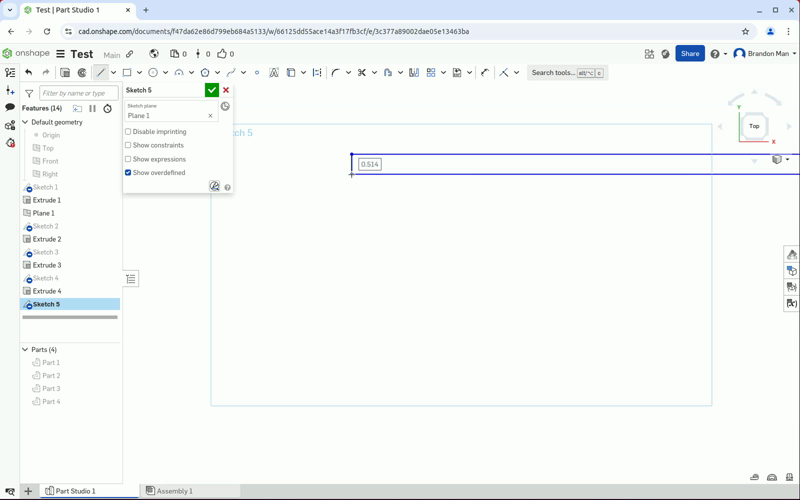
scroll(-6)
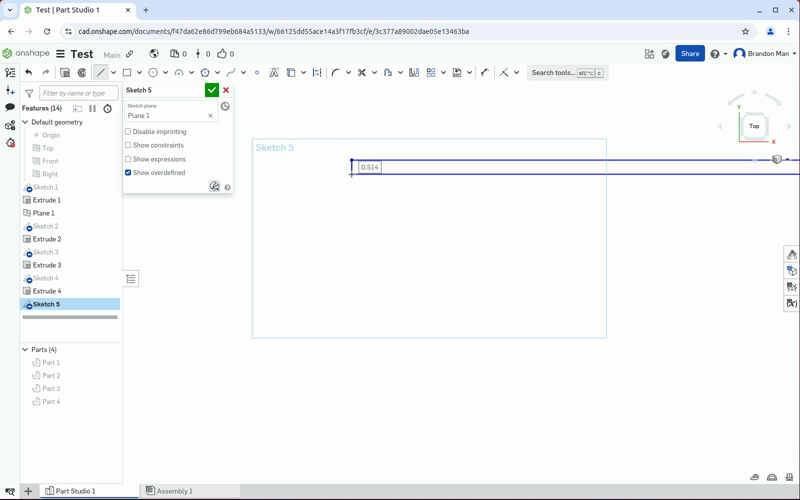
scroll(-6)
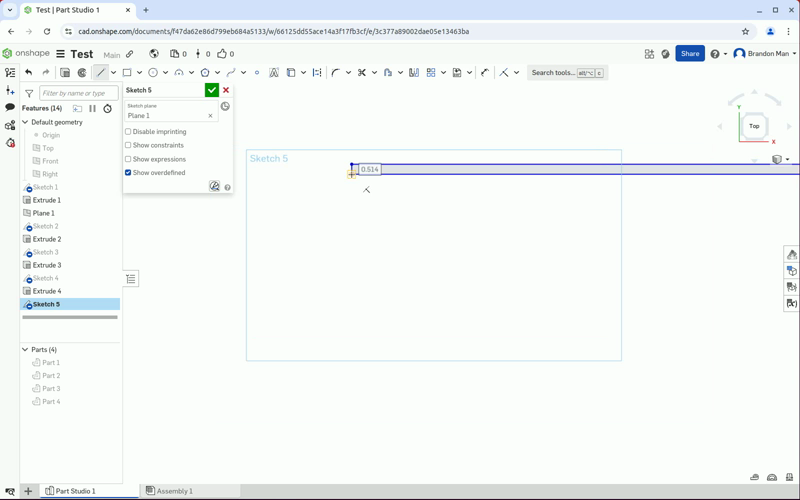
scroll(-6)
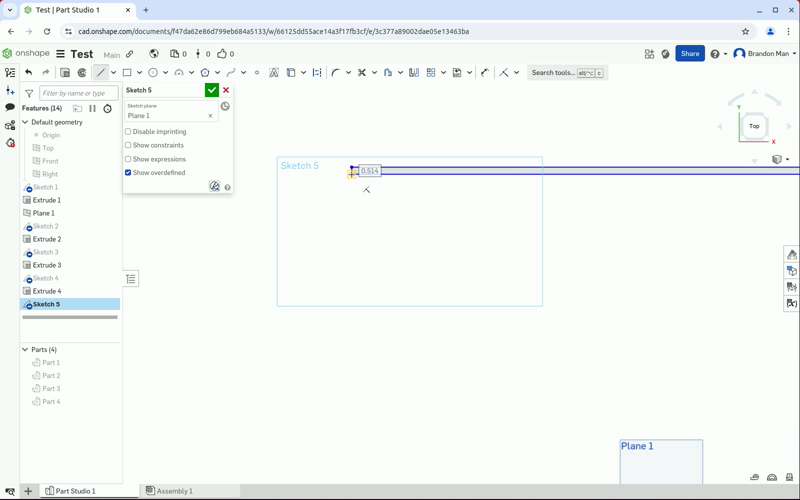
scroll(-6)
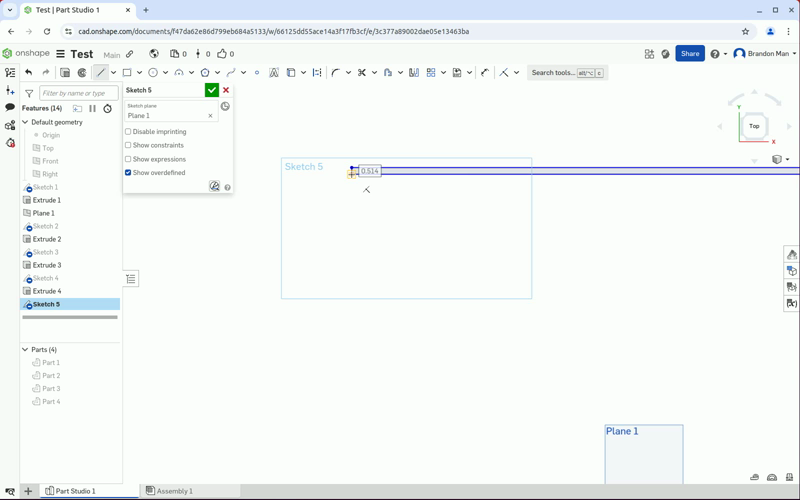
scroll(-6)
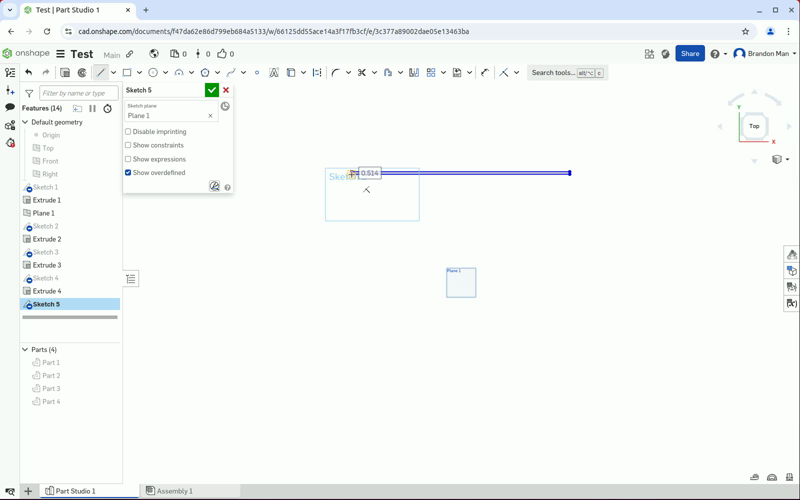
key(esc)
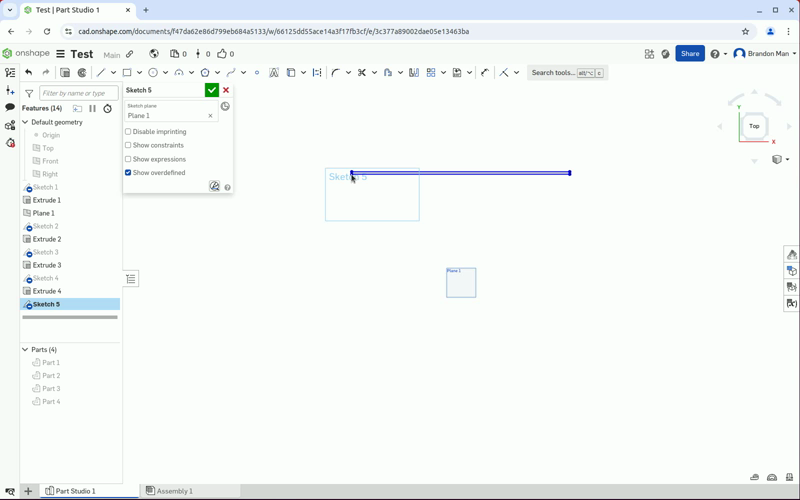
mouse_move(438, 173)
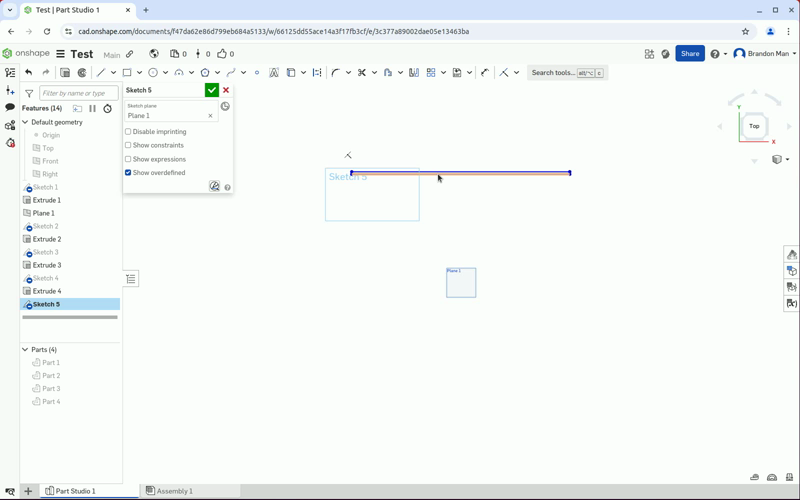
scroll(6)
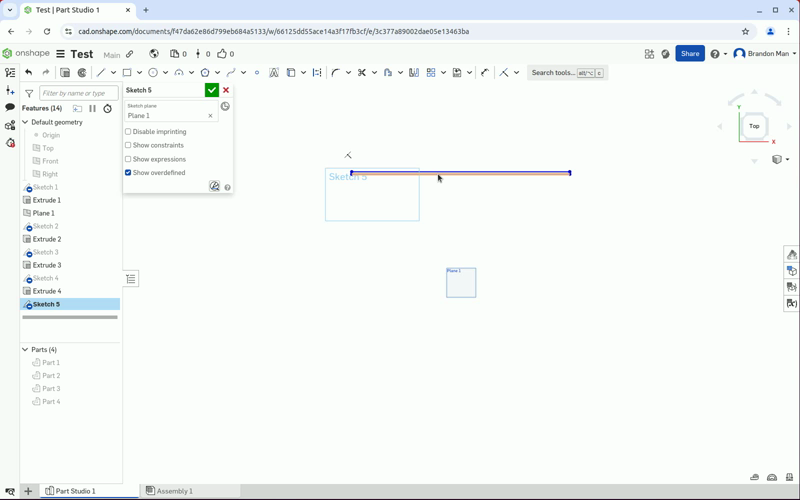
scroll(6)
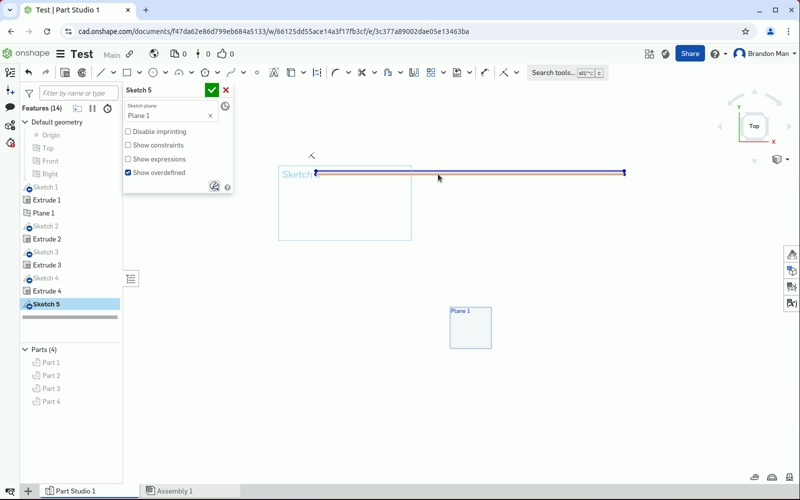
scroll(6)
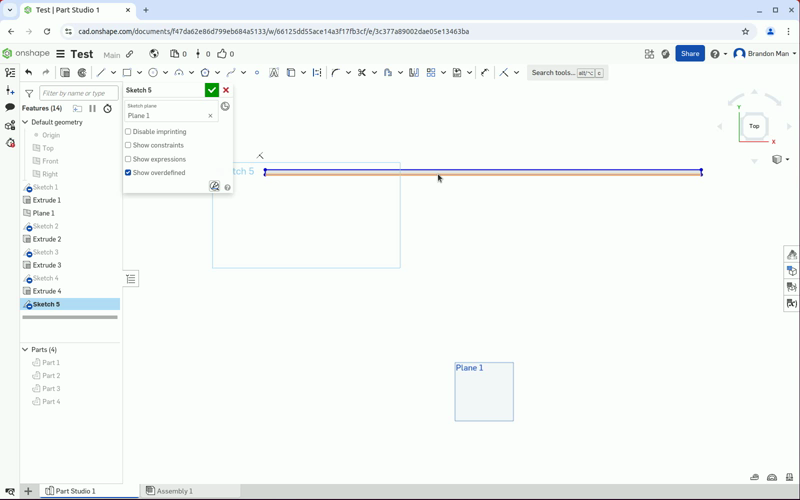
scroll(6)
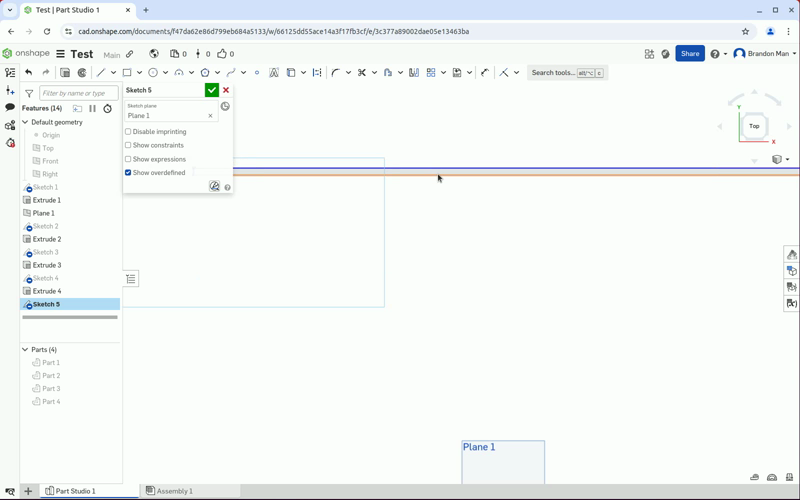
scroll(6)
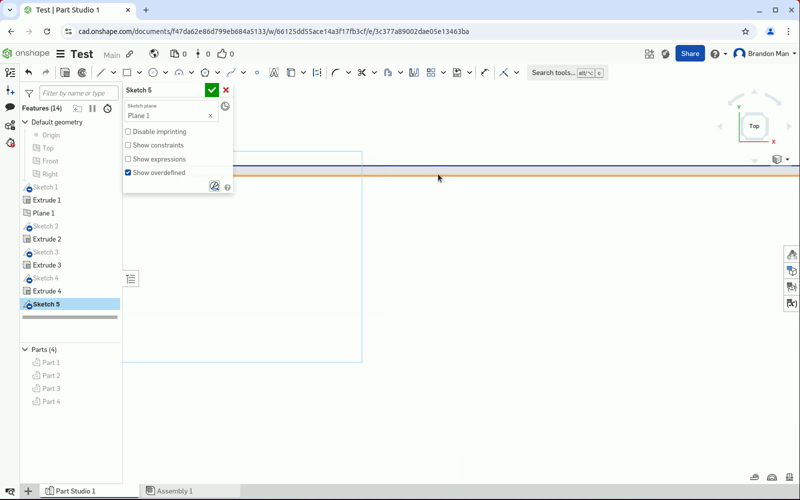
scroll(6)
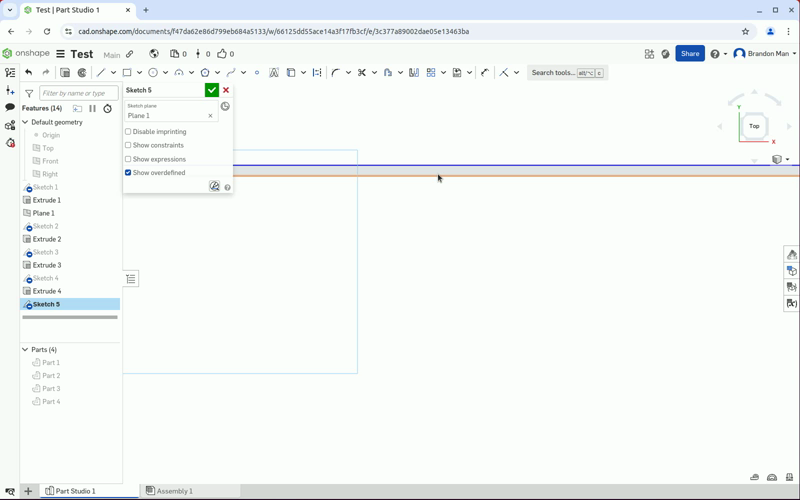
scroll(6)
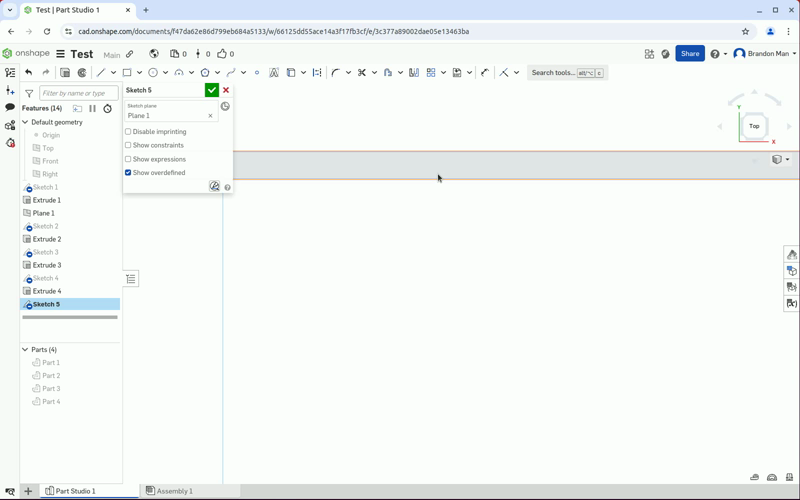
click(438, 173)
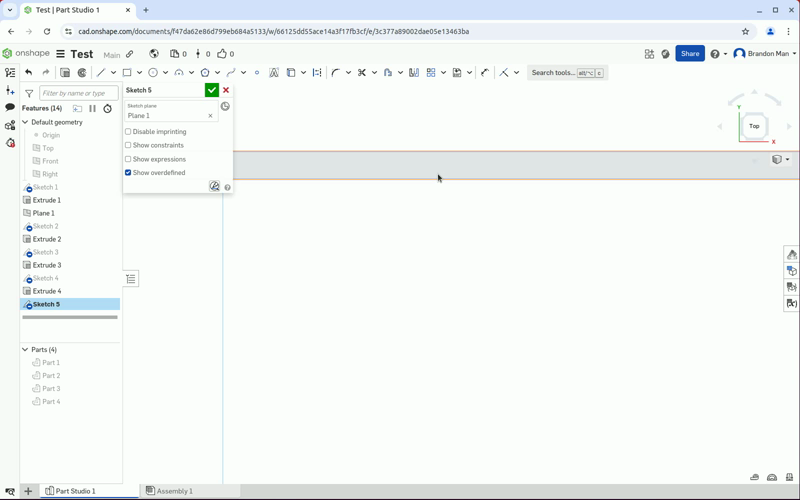
scroll(-6)
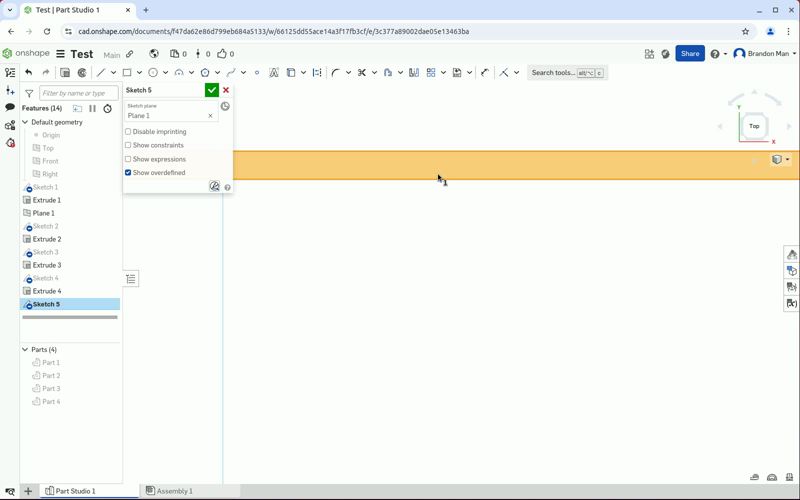
scroll(-6)
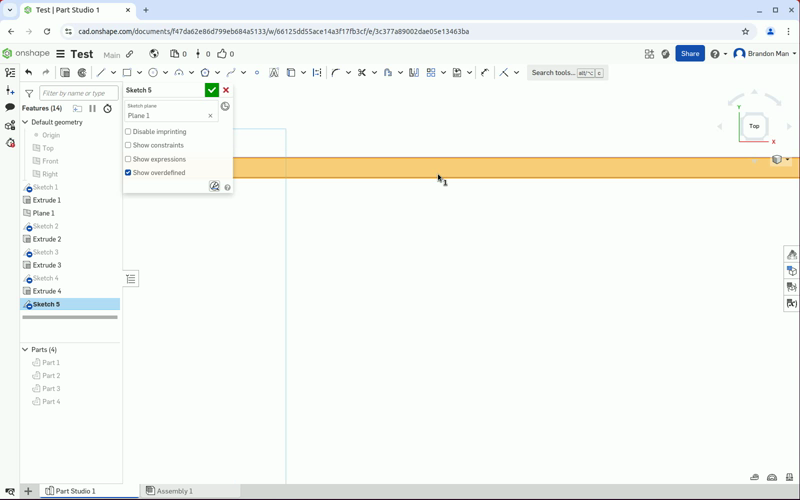
scroll(-6)
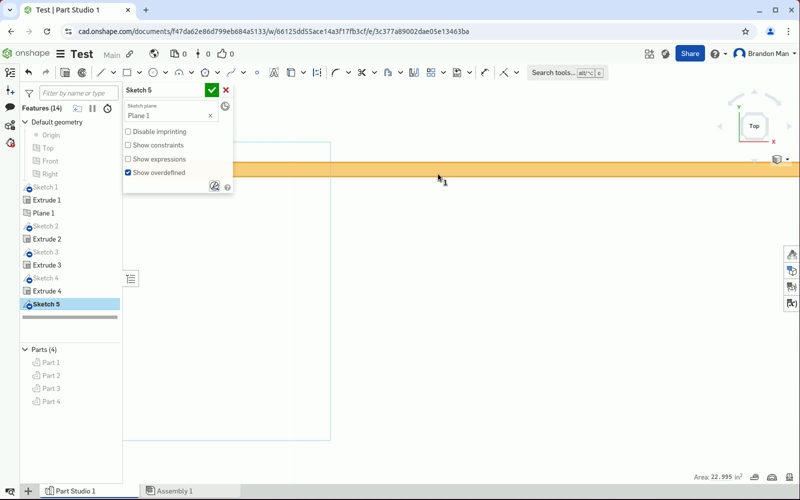
scroll(-6)
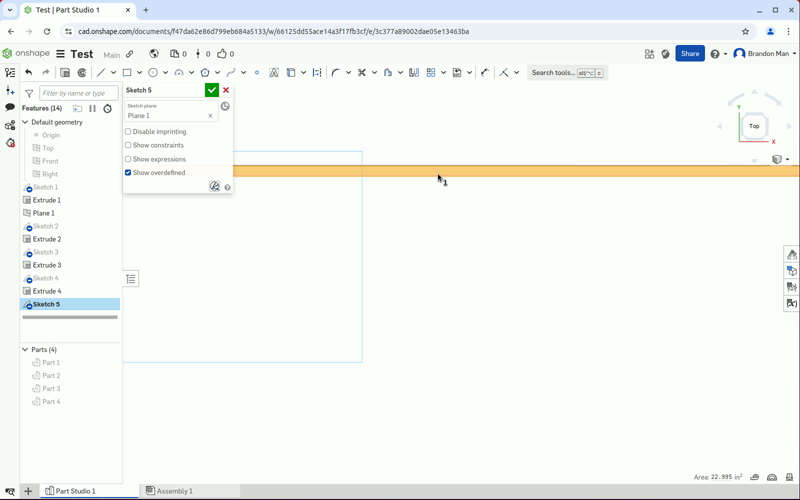
scroll(-6)
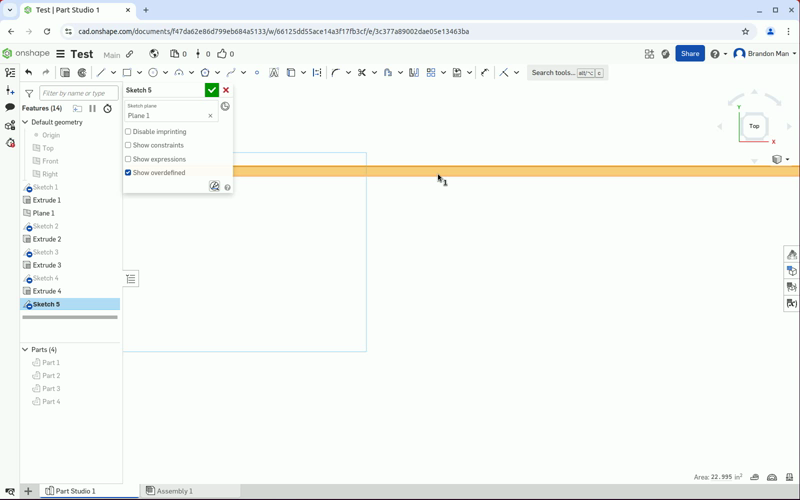
scroll(-6)
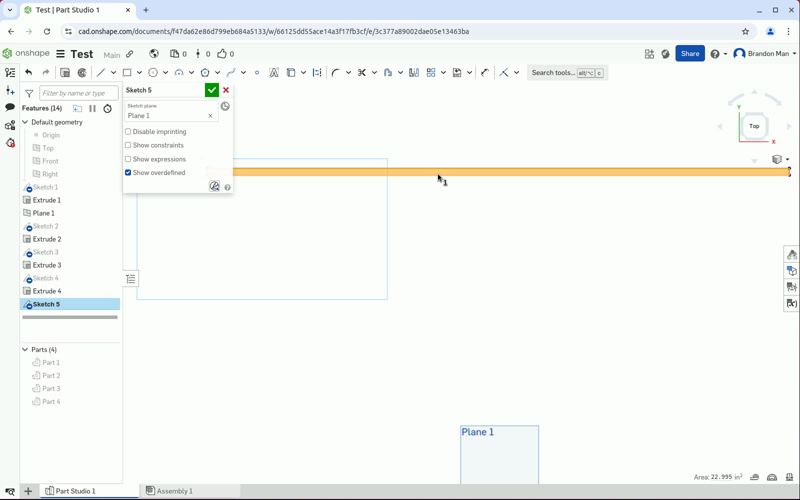
scroll(-6)
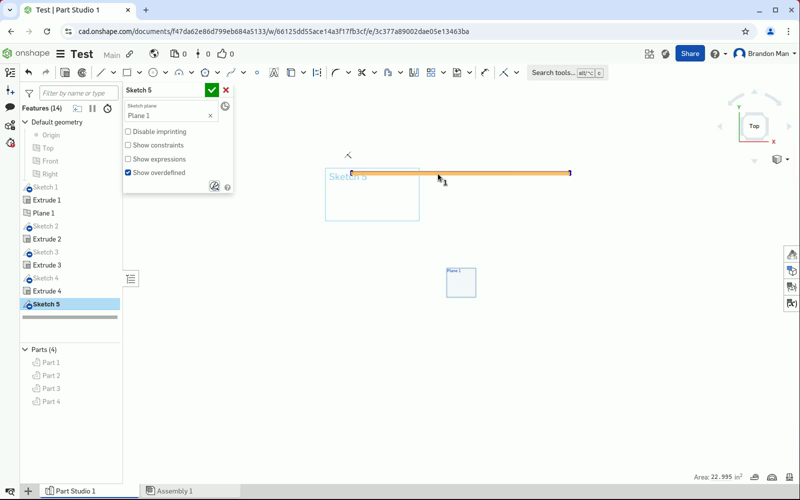
mouse_move(73, 352)
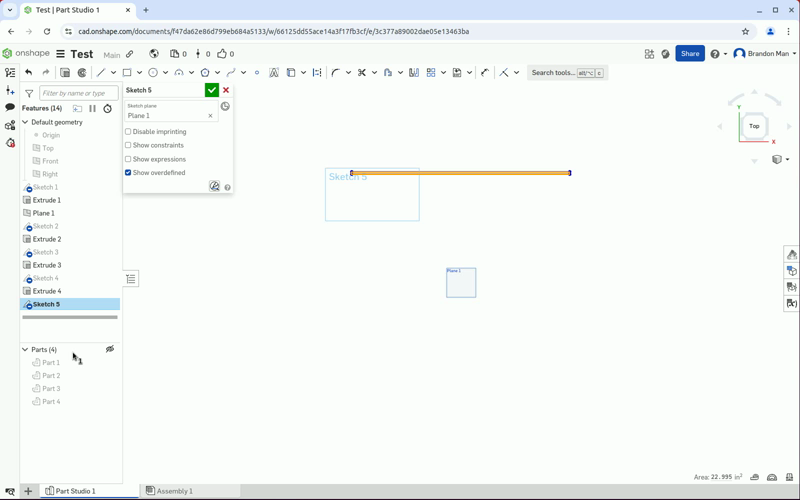
key(shift+y)
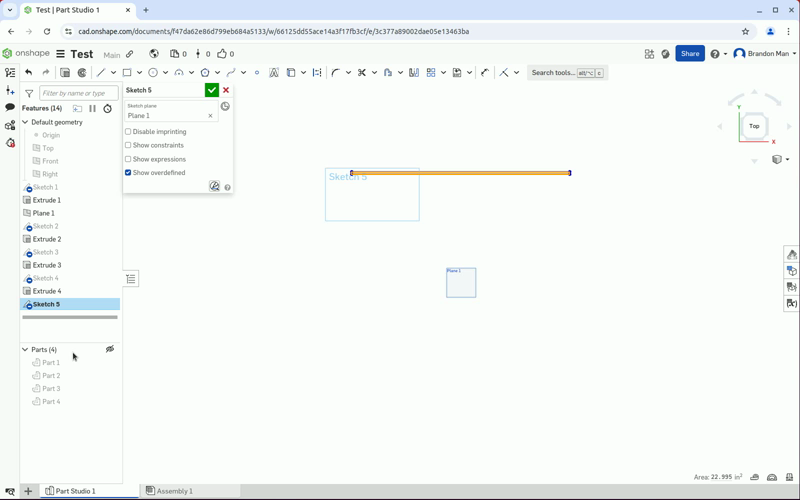
key(shift+e)
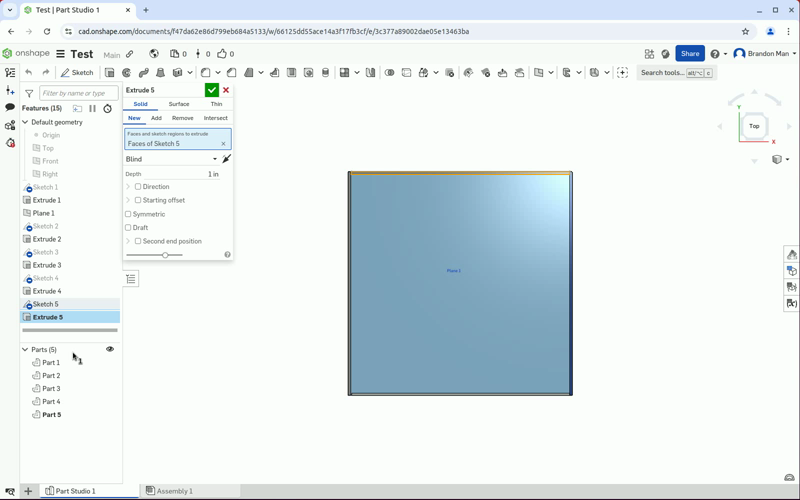
mouse_move(143, 106)
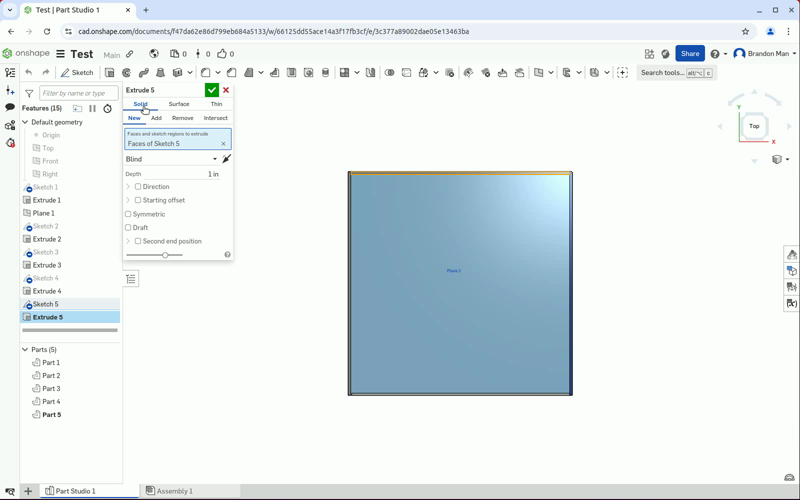
click(143, 106)
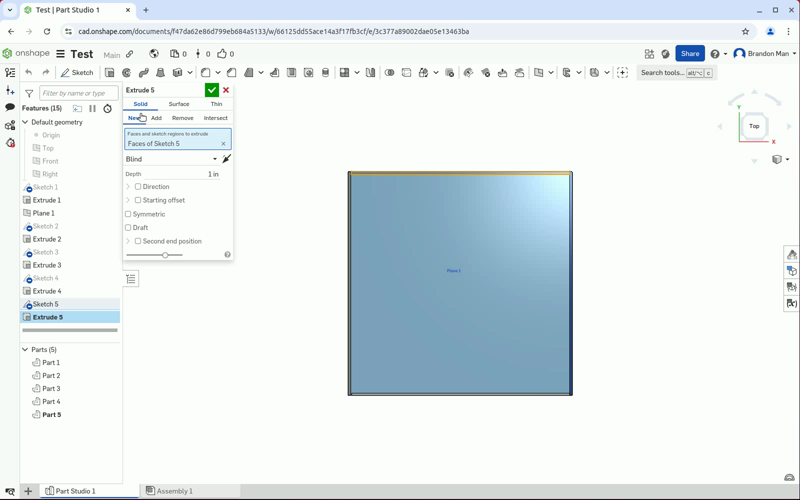
mouse_move(137, 120)
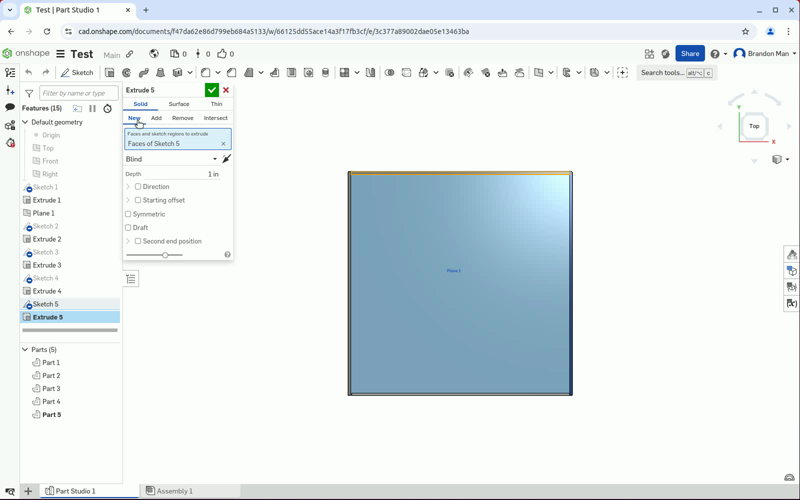
click(137, 120)
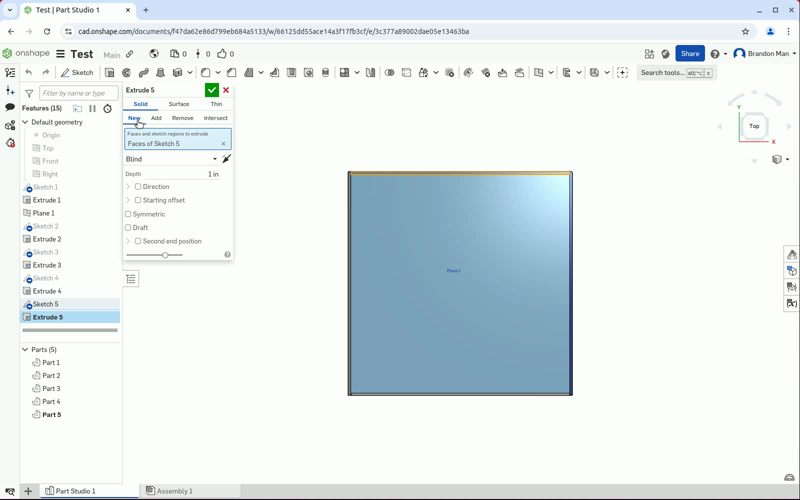
key(tab, 4)
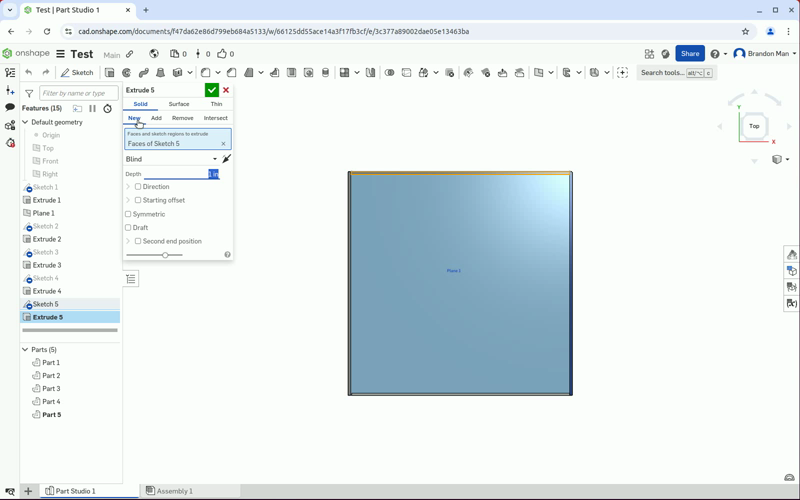
text(10.591)
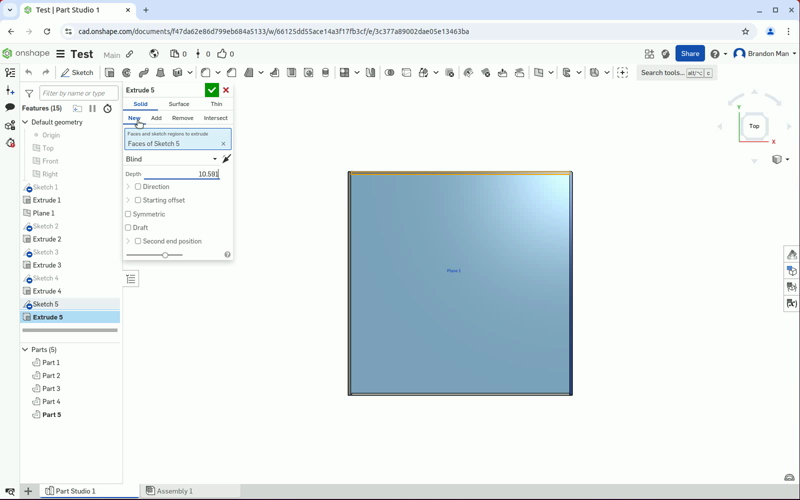
key(enter)
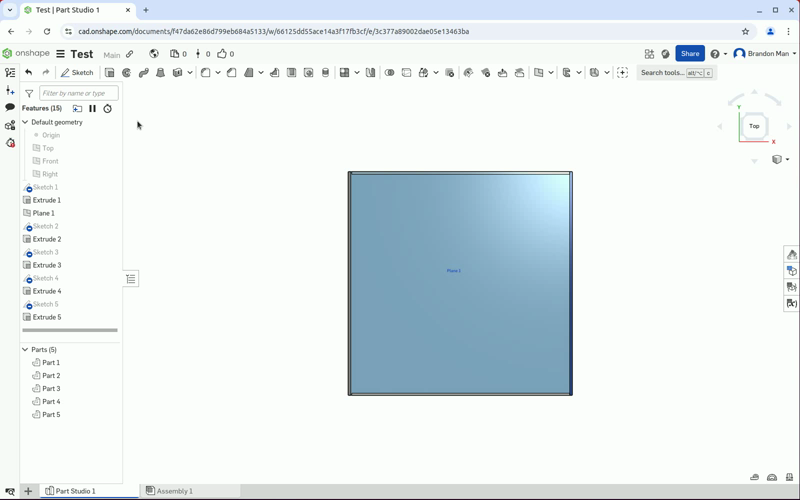
key(shift+h)
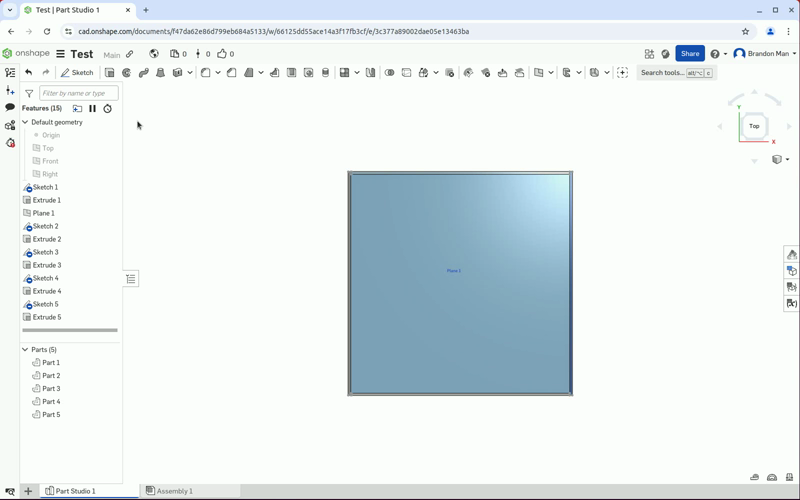
key(shift+h)
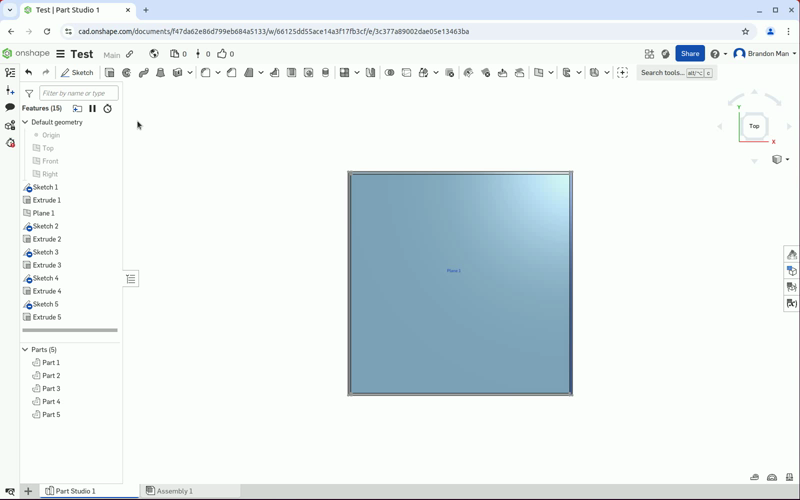
key(shift+7)
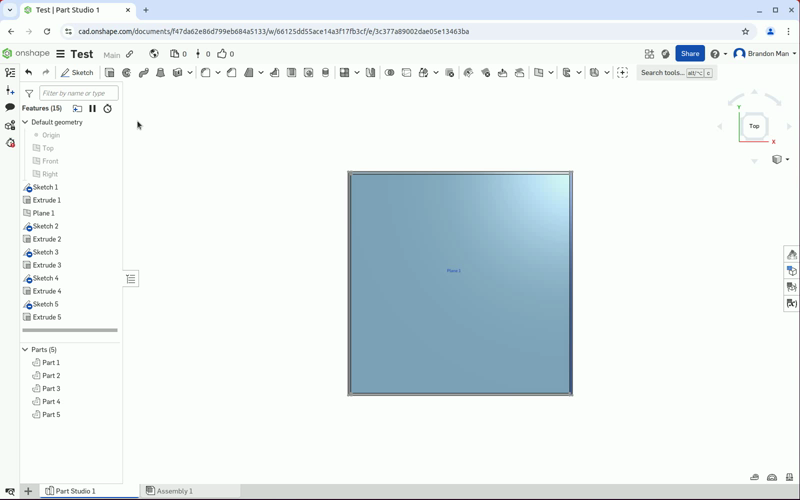
key(up, 3)
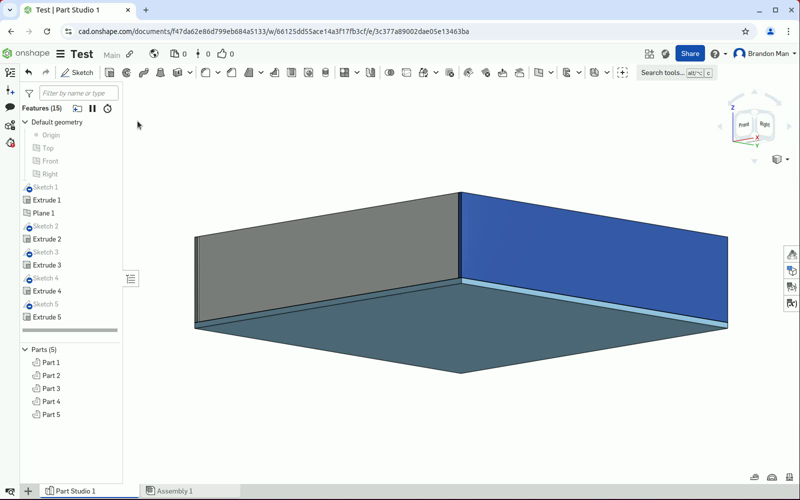
key(left, 3)
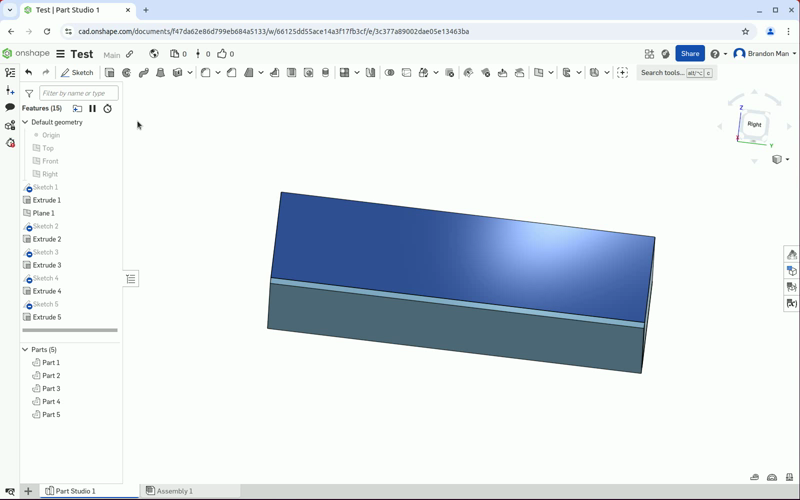
key(right, 3)
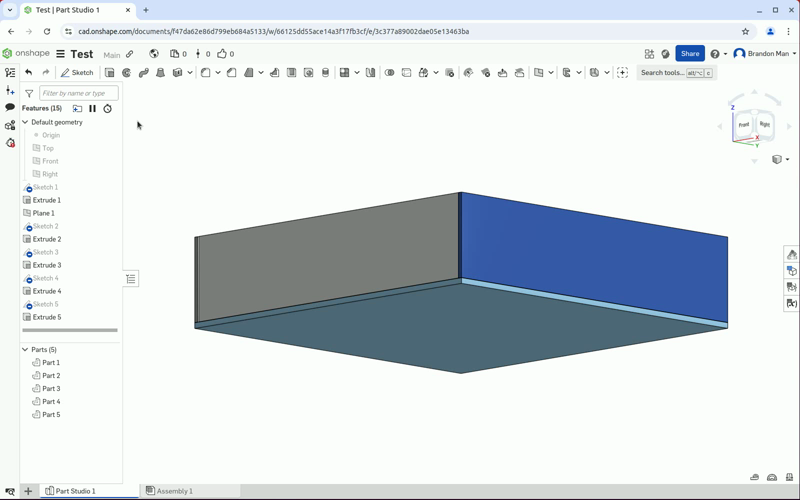
key(down, 3)
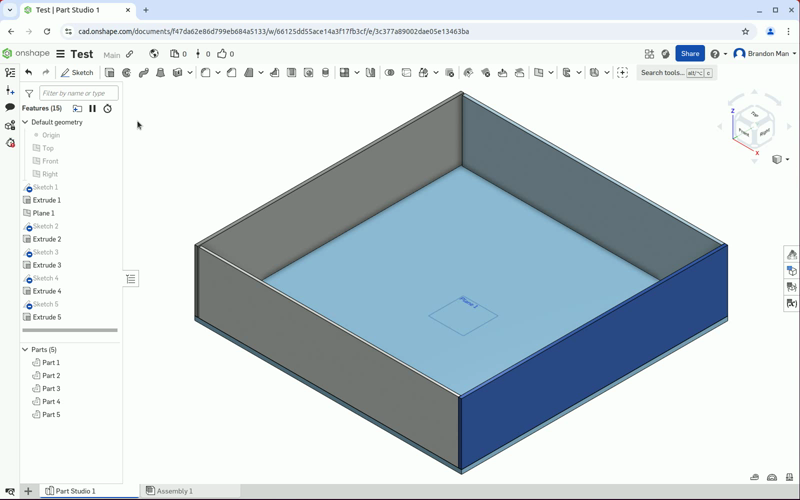
mouse_move(73, 189)
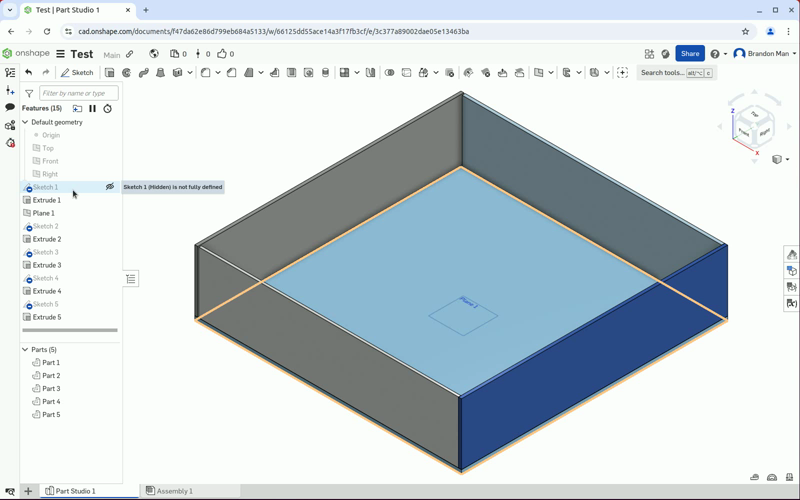
click(73, 189)